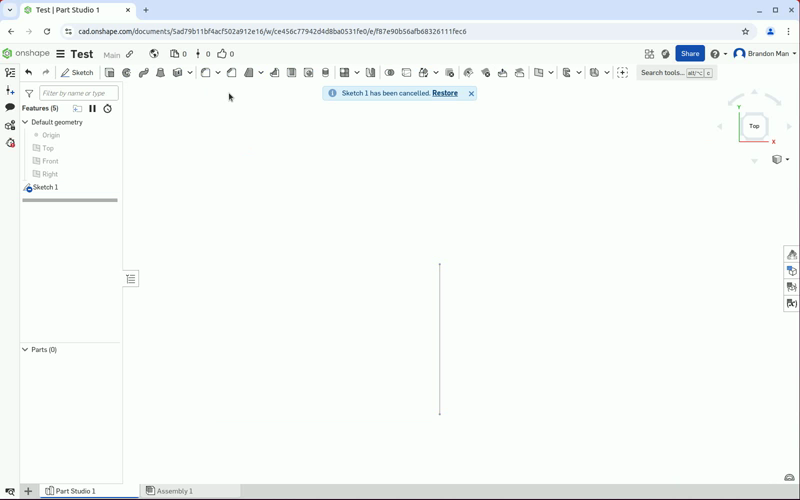
key(shift+h)
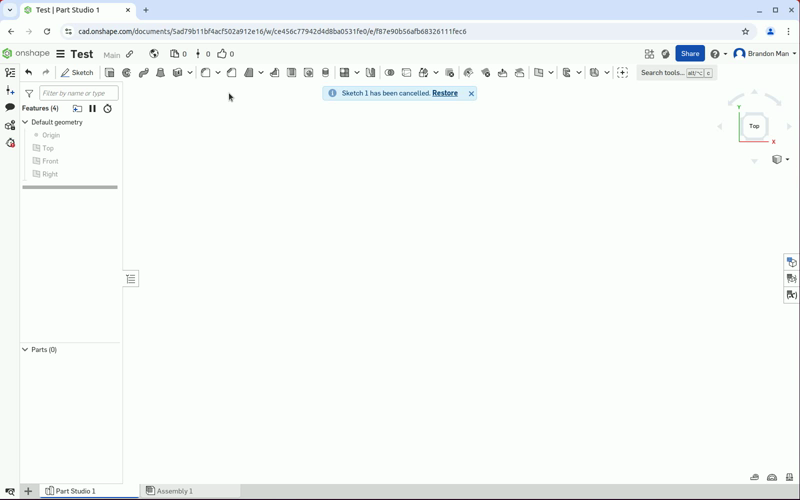
mouse_move(73, 352)
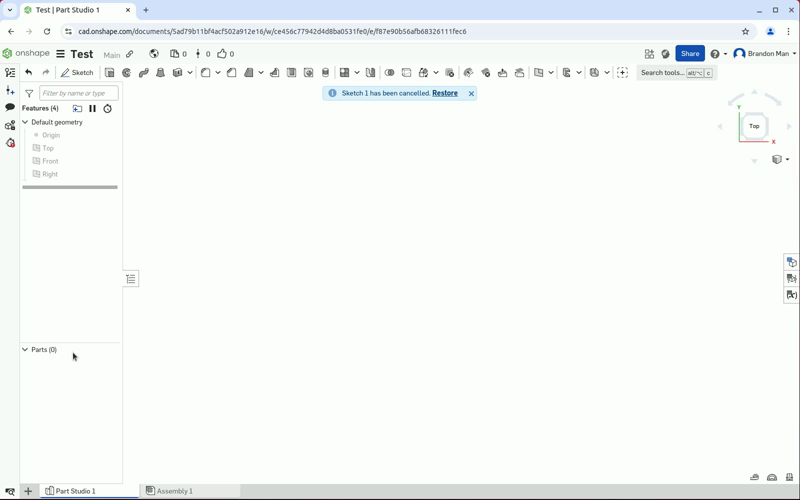
key(y)
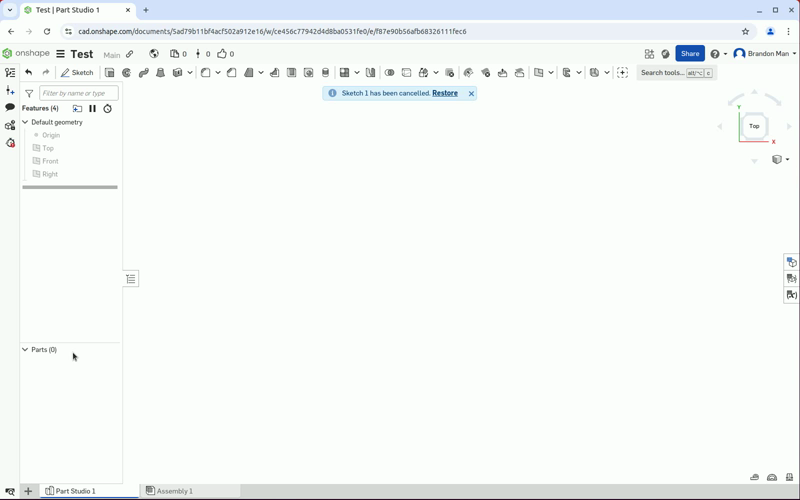
key(shift+p)
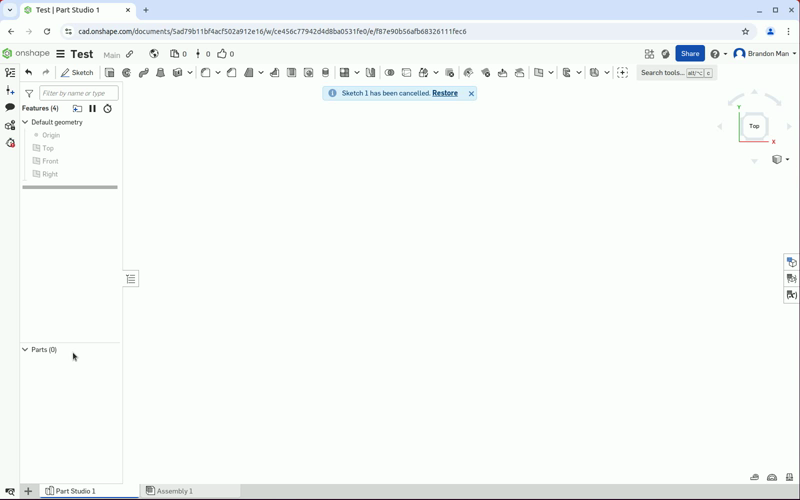
key(space)
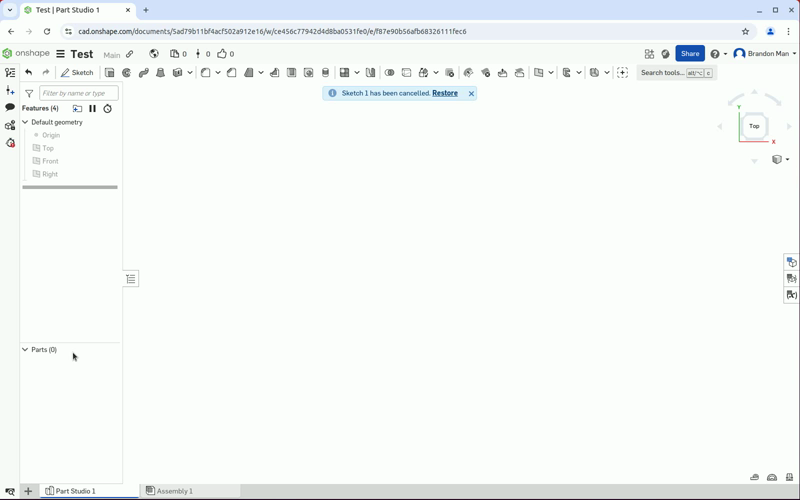
key_down(shift)
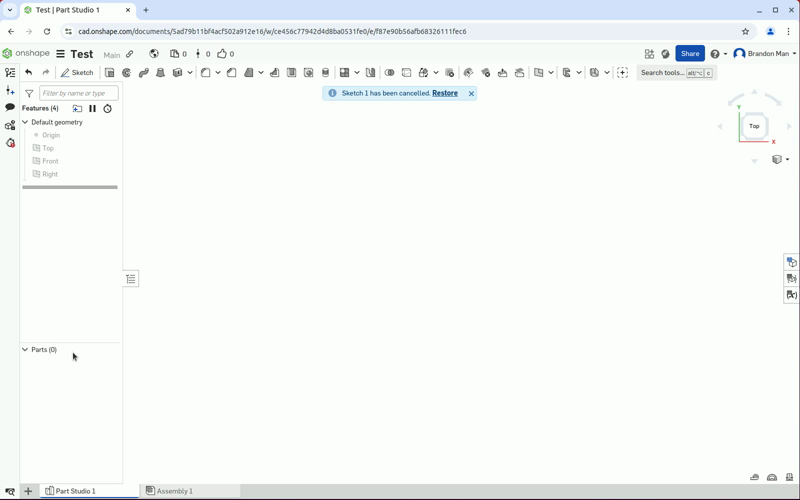
key(up)
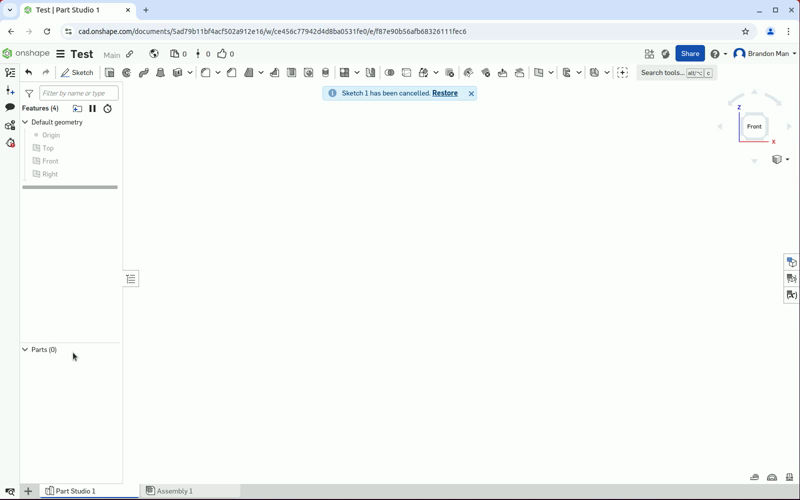
key_up(shift)
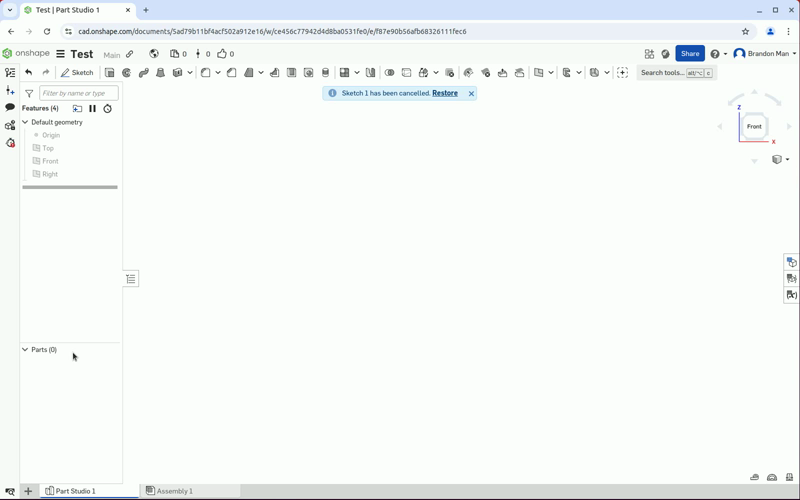
mouse_move(73, 352)
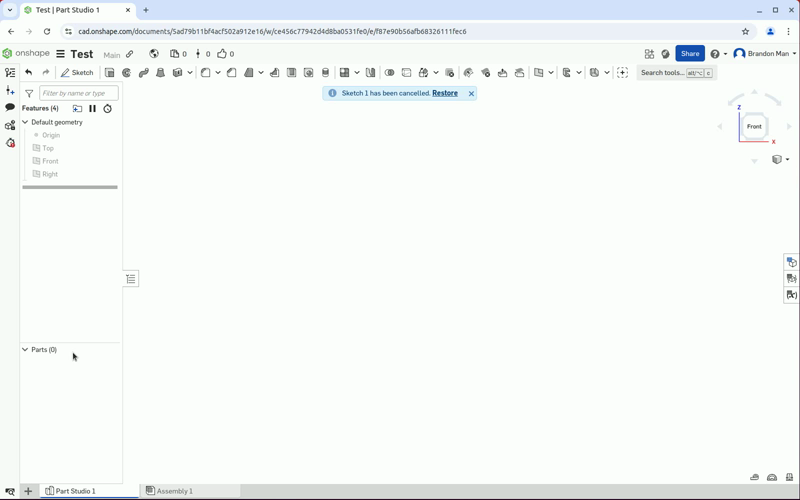
key(shift+y)
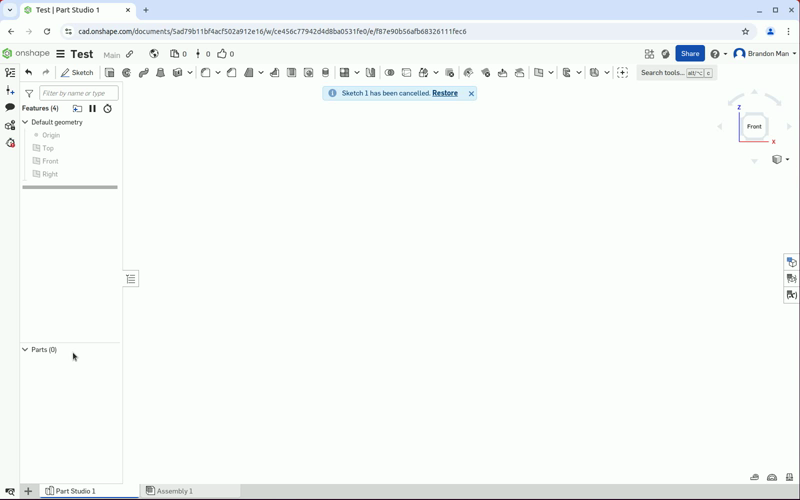
key(shift+s)
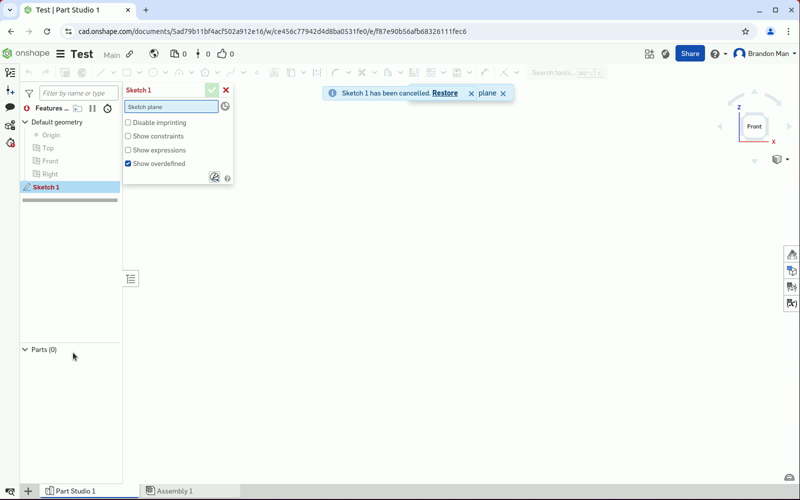
mouse_move(73, 163)
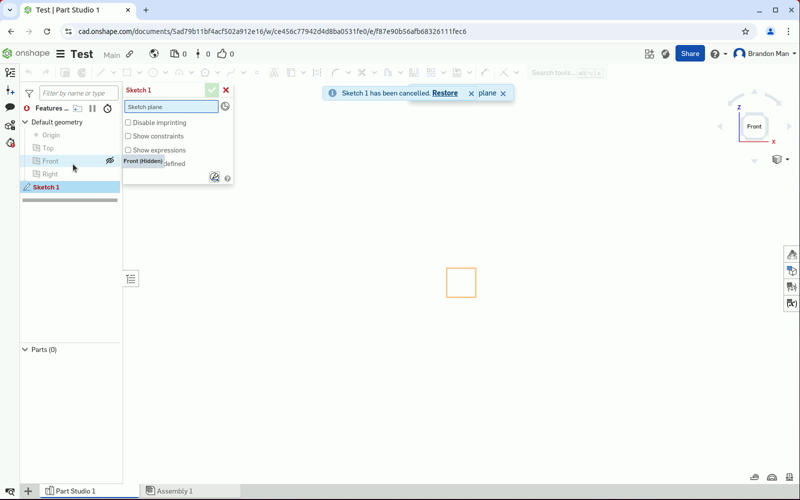
click(73, 163)
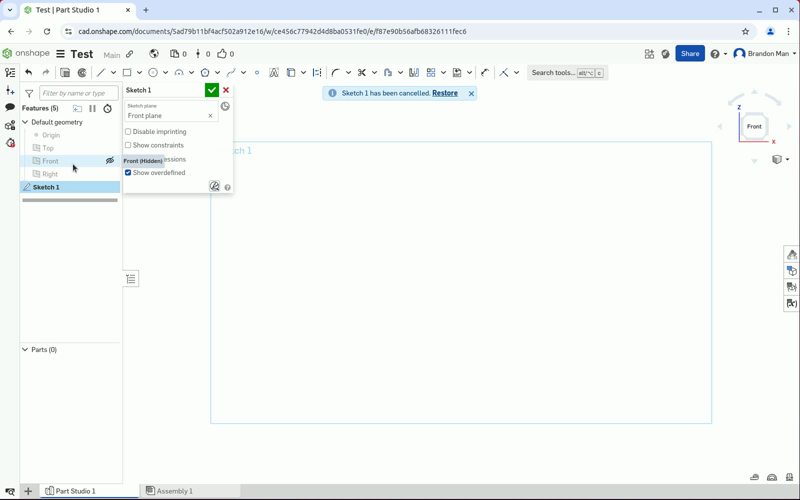
mouse_move(73, 352)
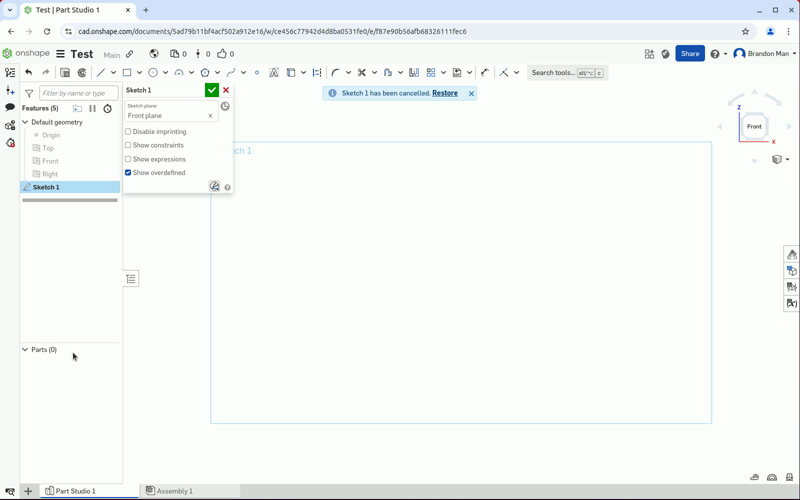
key(y)
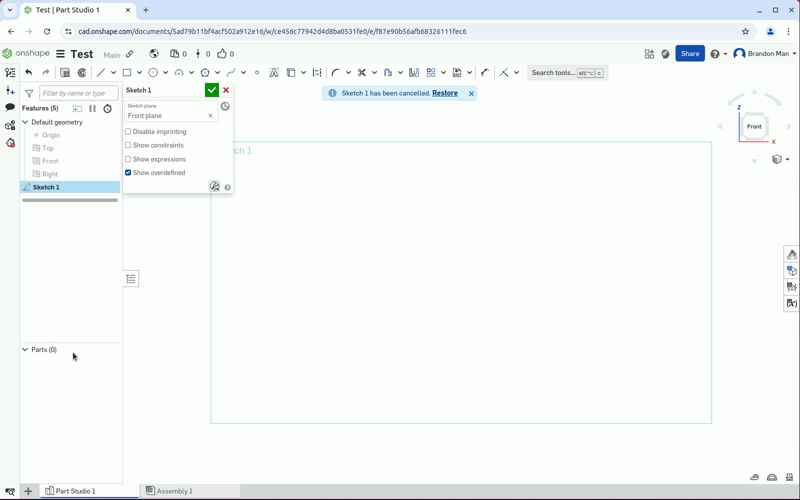
key(l)
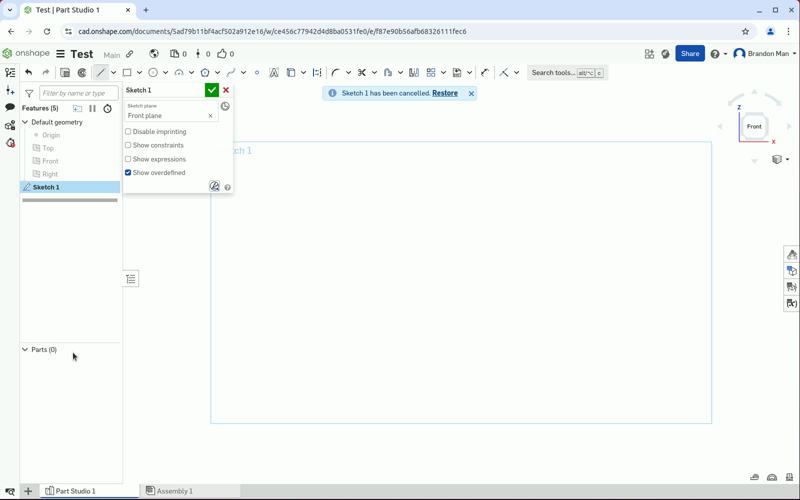
key_down(shift)
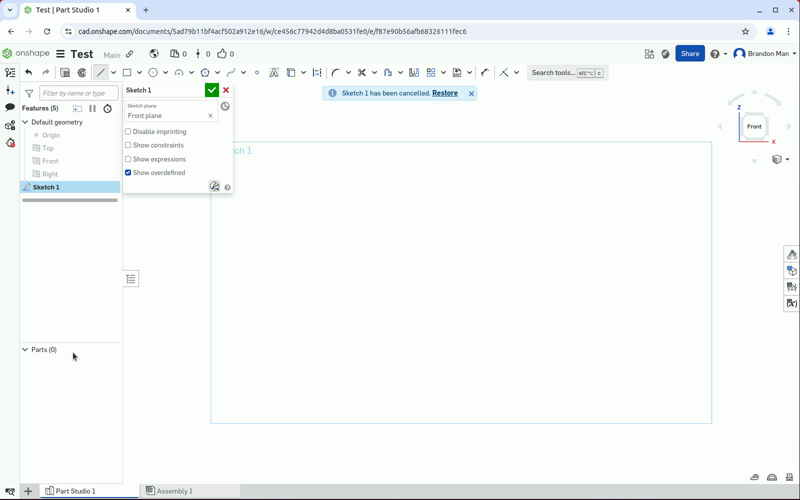
mouse_move(348, 339)
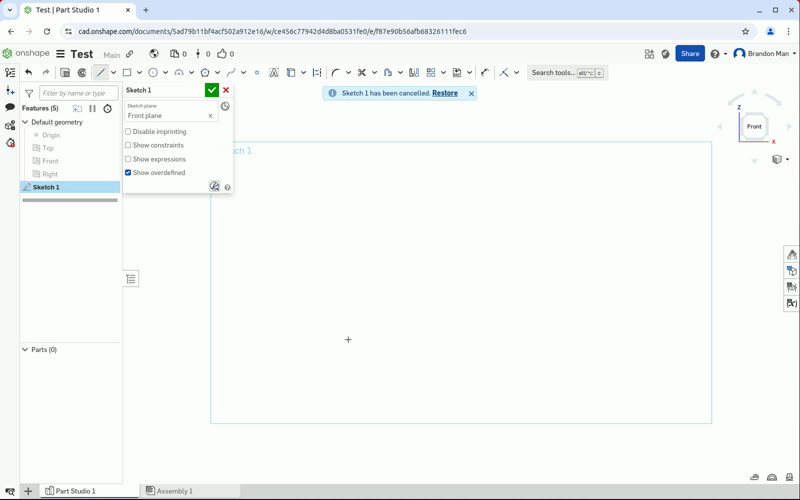
click(348, 339)
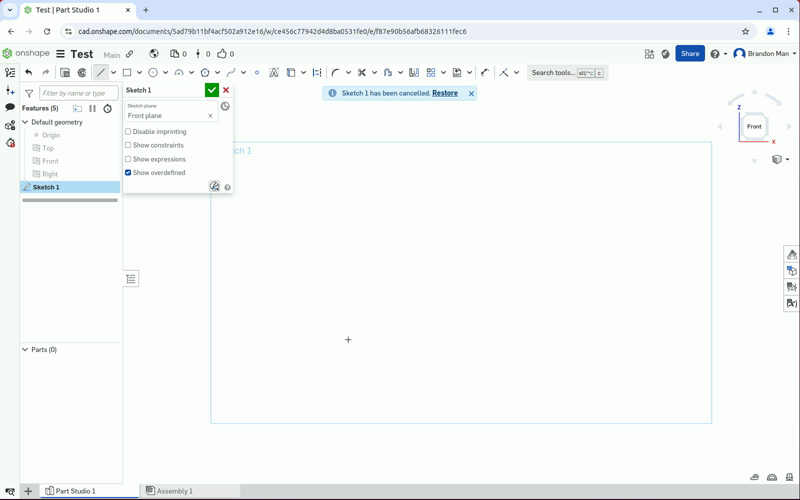
key_up(shift)
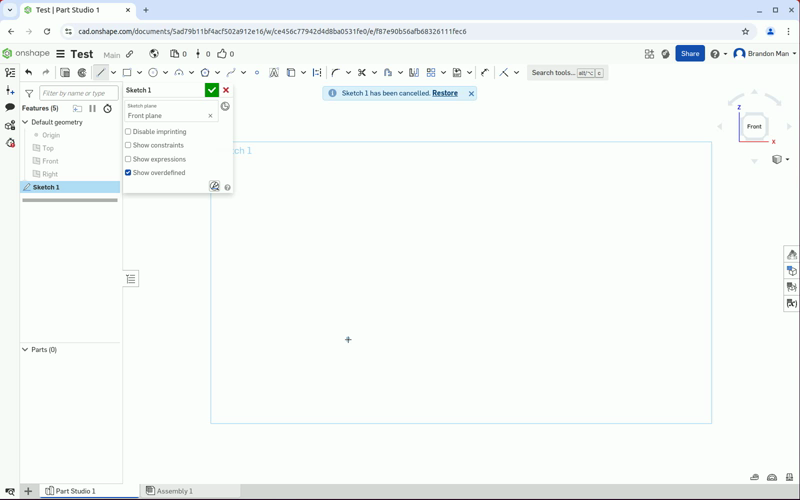
key_down(shift)
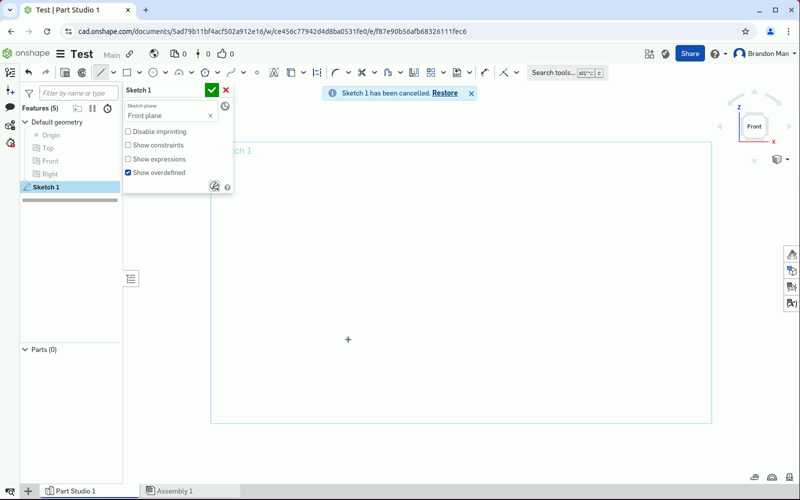
mouse_move(572, 339)
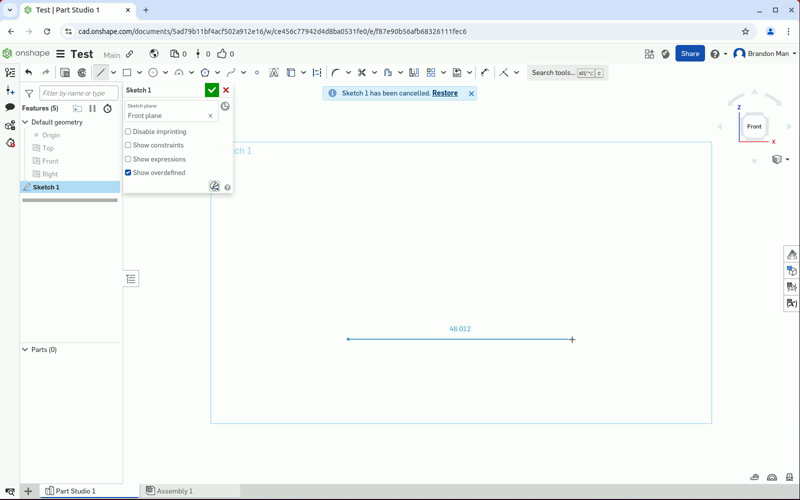
click(572, 339)
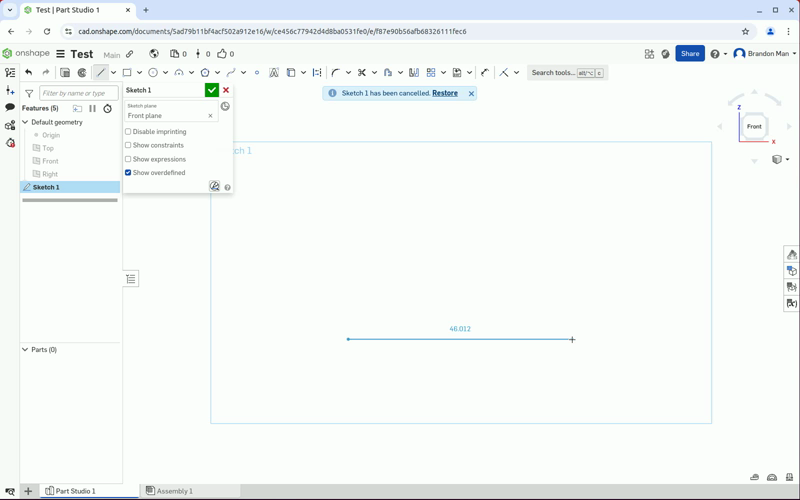
key_up(shift)
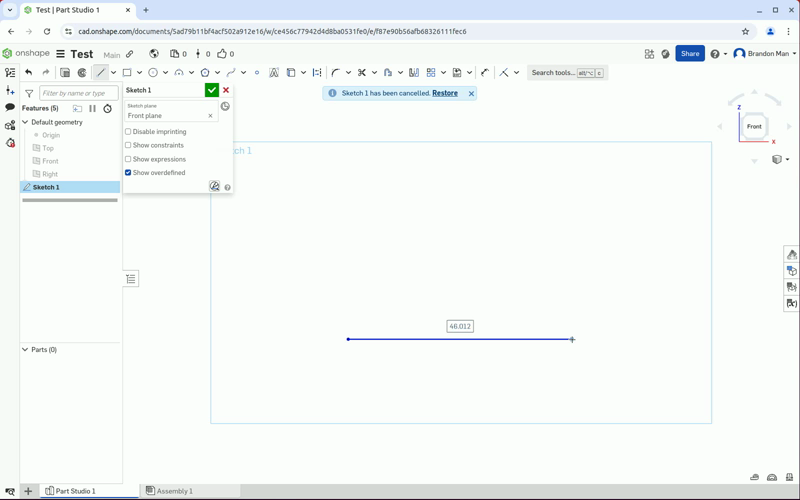
key_down(shift)
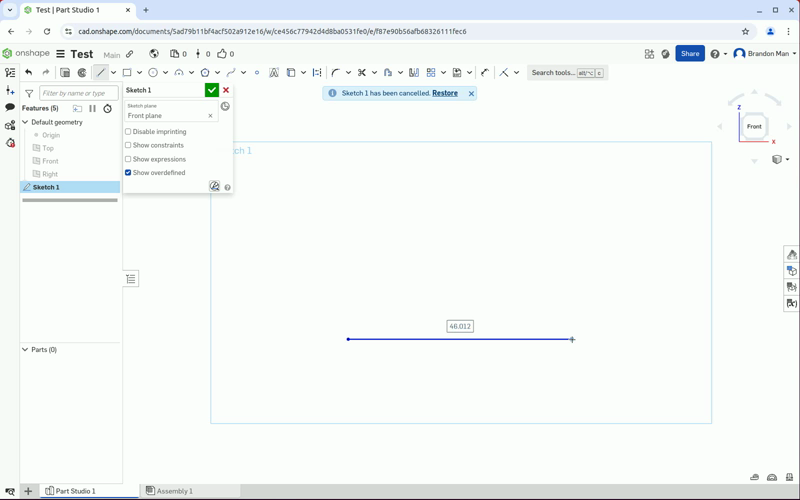
mouse_move(572, 226)
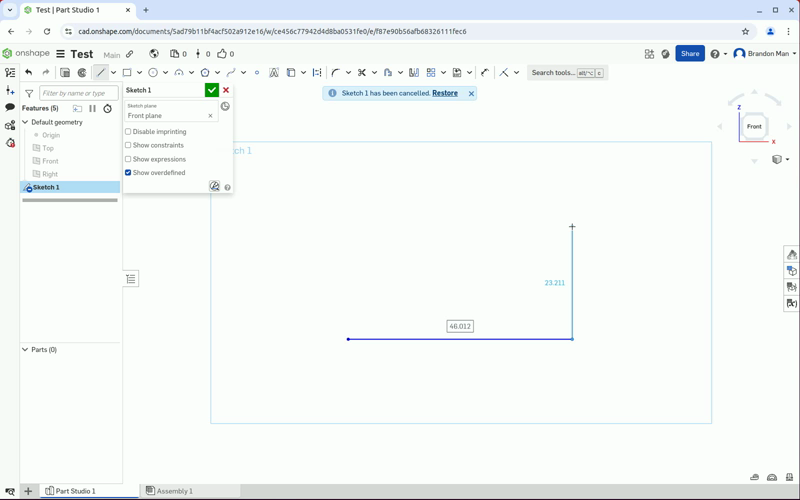
click(572, 226)
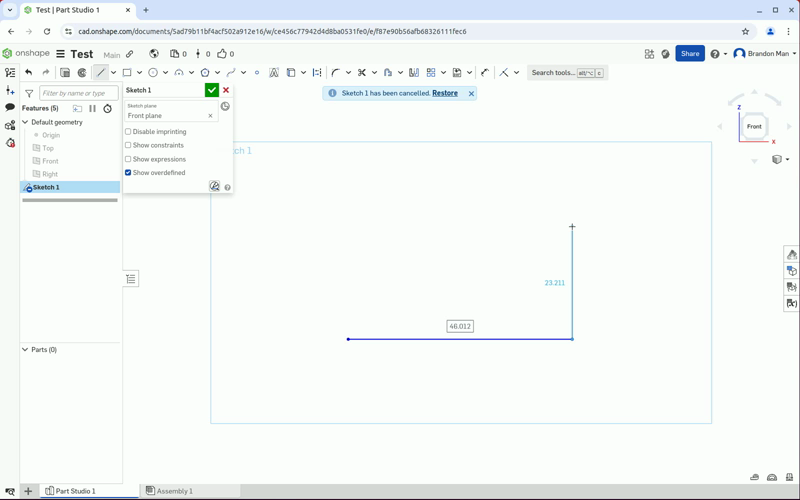
key_up(shift)
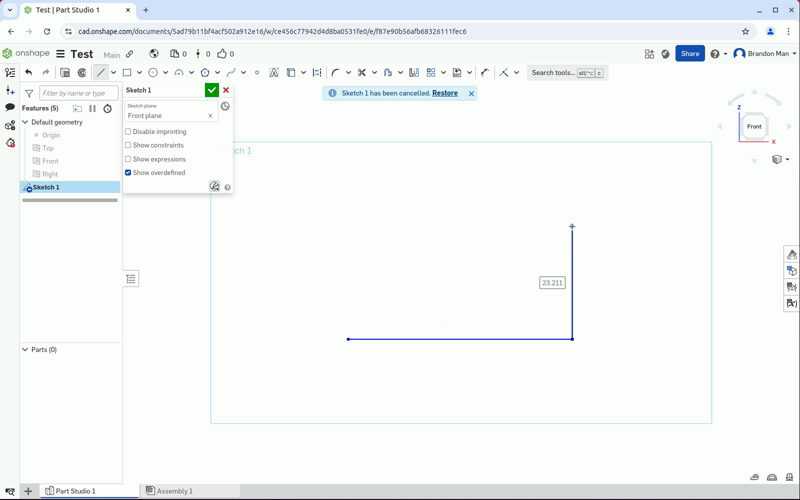
key_down(shift)
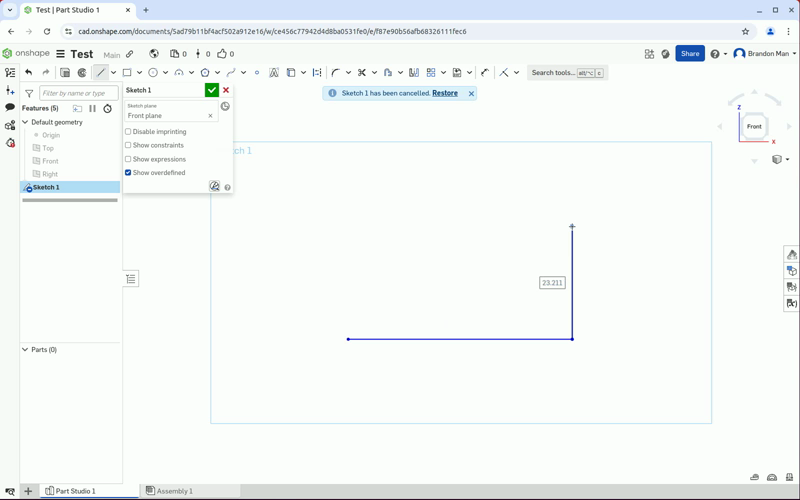
mouse_move(348, 226)
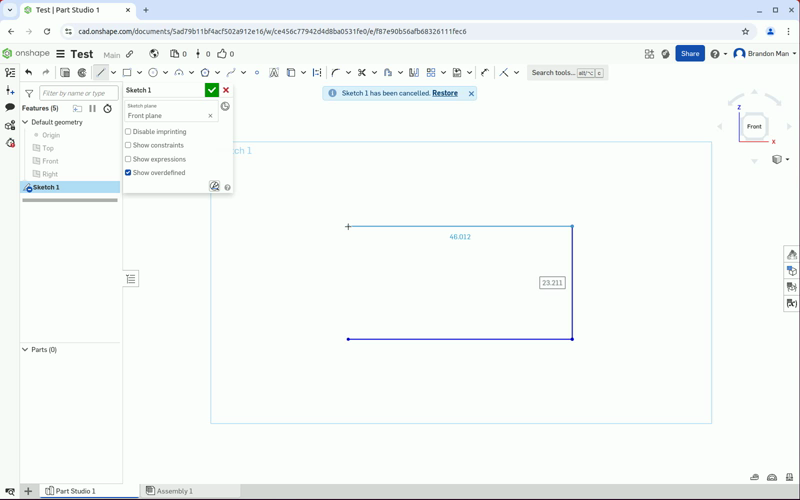
click(348, 226)
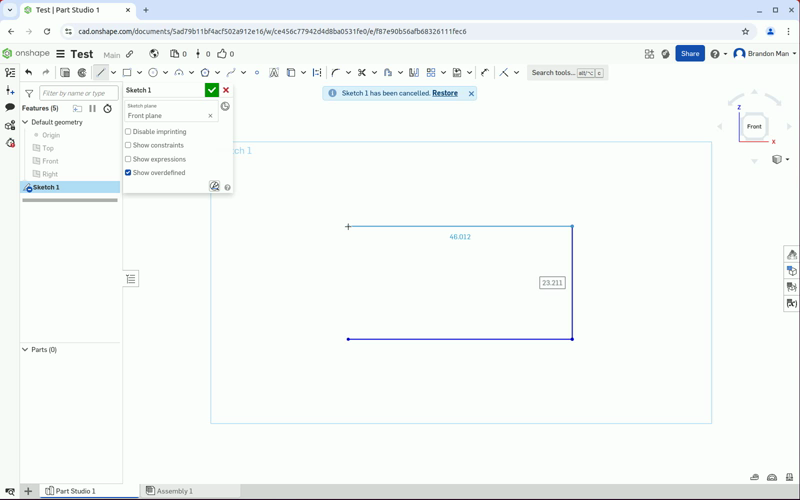
key_up(shift)
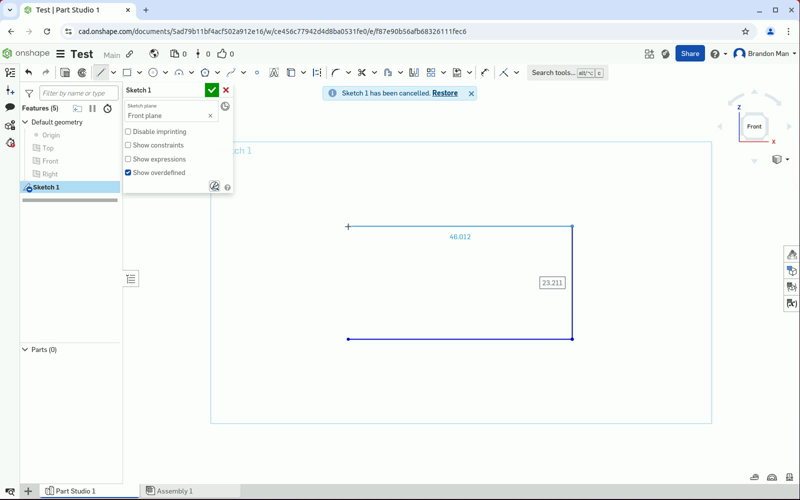
key_down(shift)
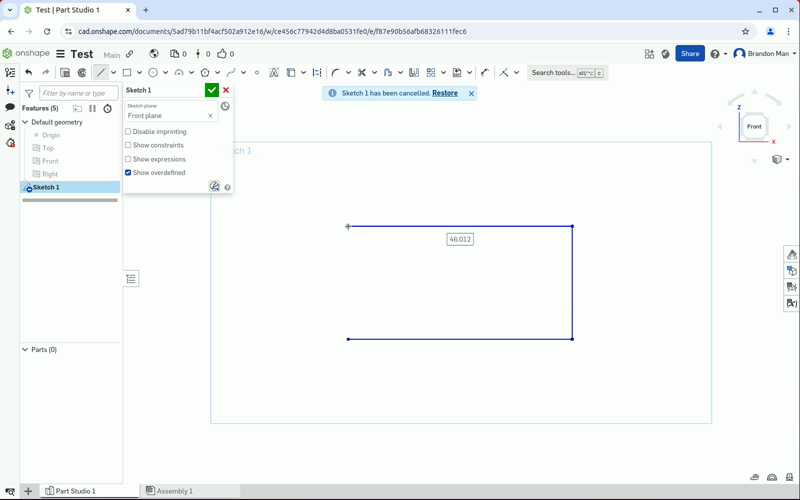
mouse_move(348, 339)
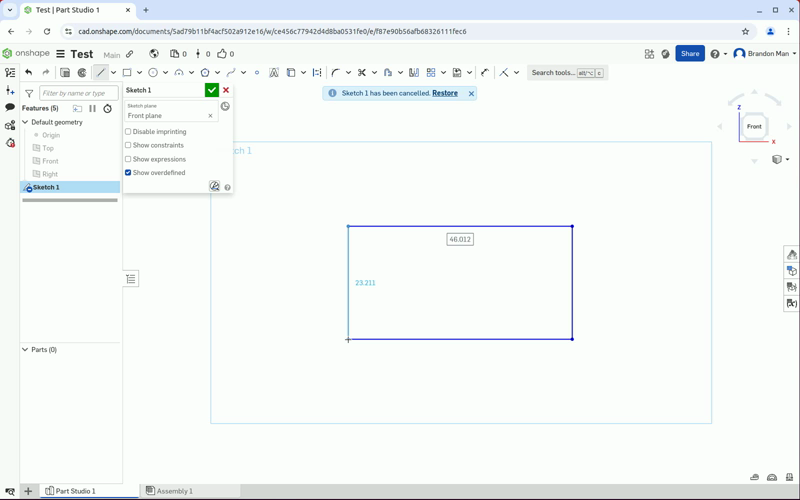
key_up(shift)
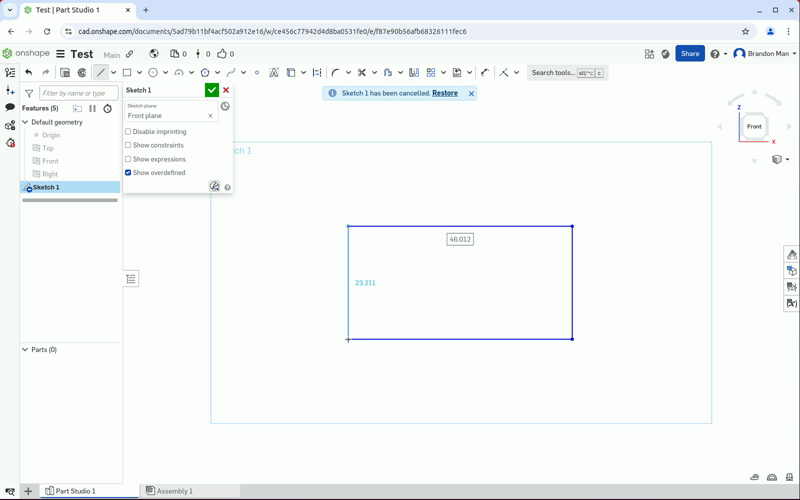
click(348, 339)
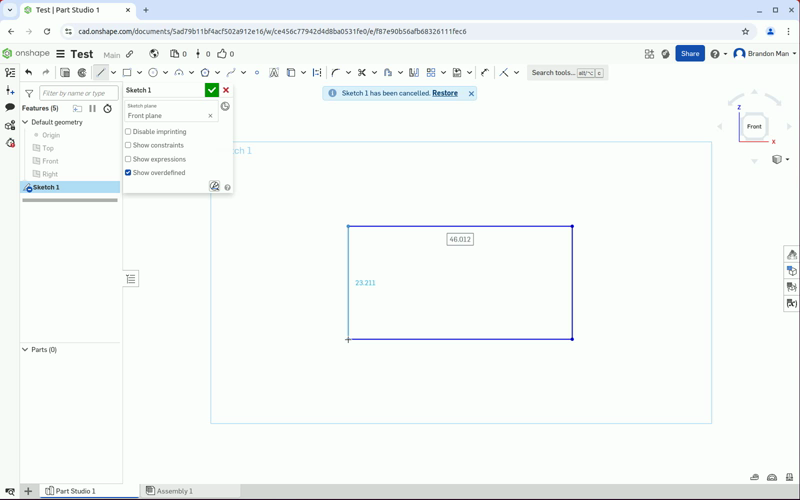
key(esc)
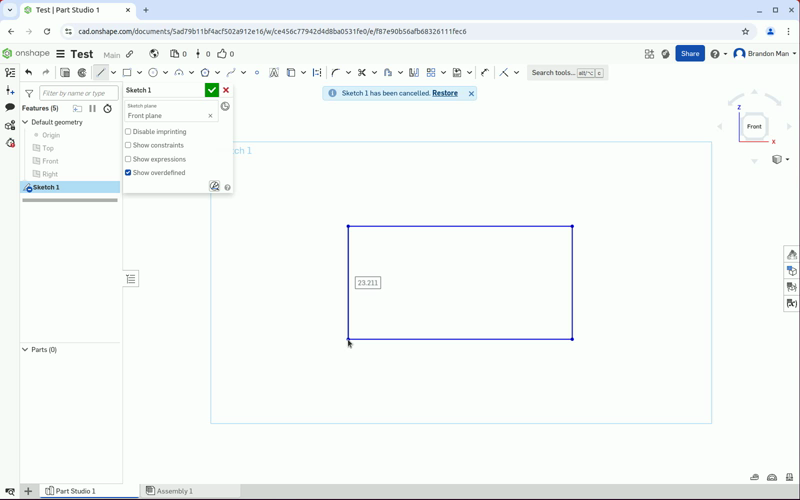
key(l)
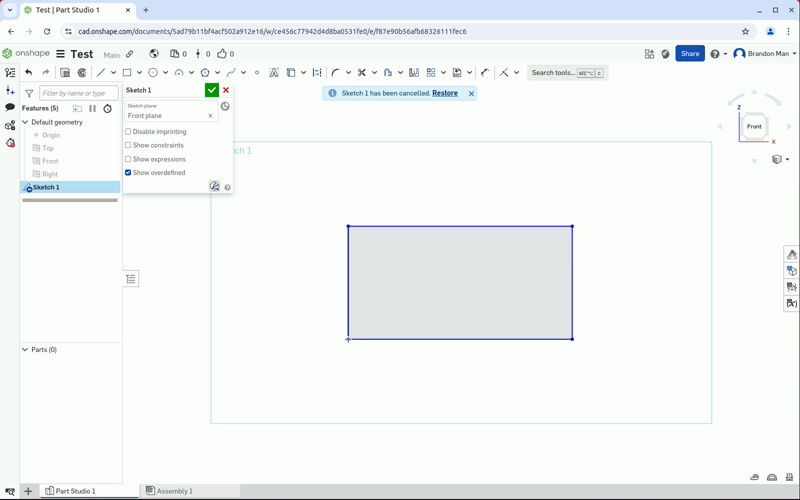
key_down(shift)
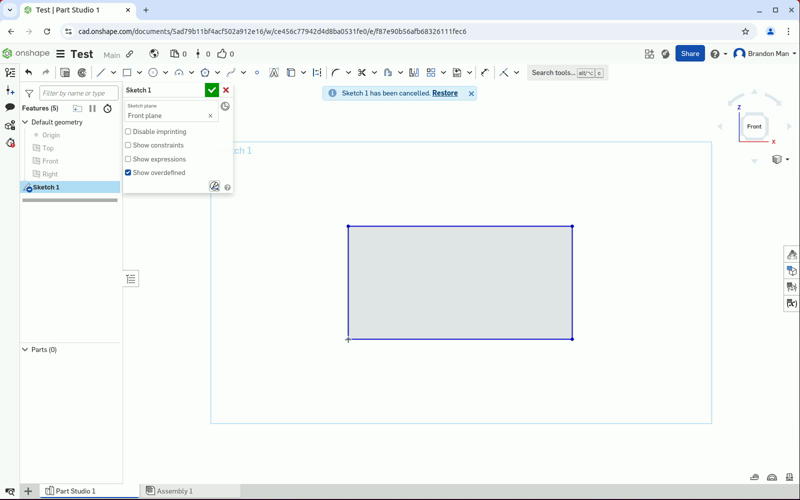
mouse_move(362, 324)
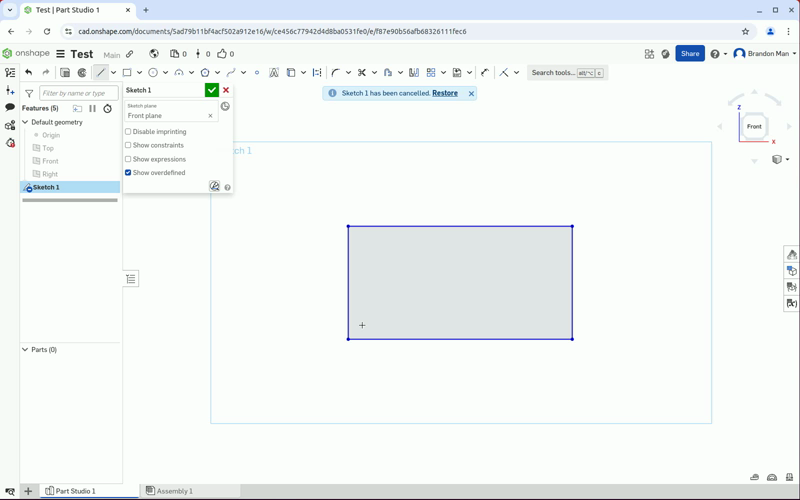
click(362, 324)
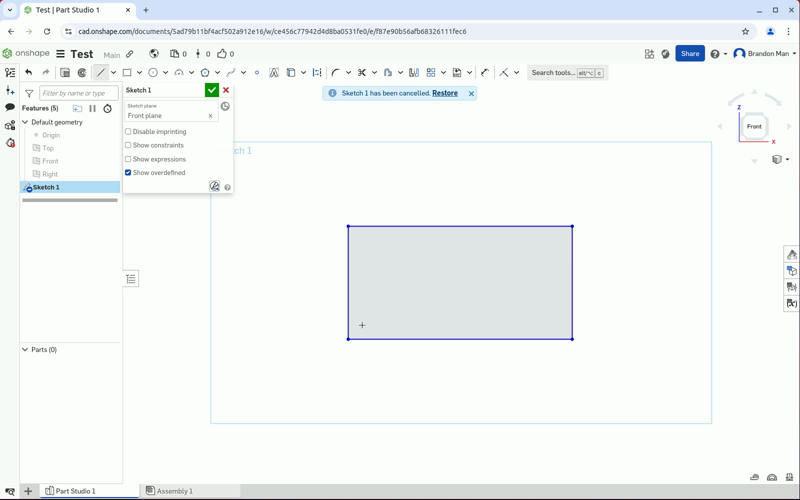
key_up(shift)
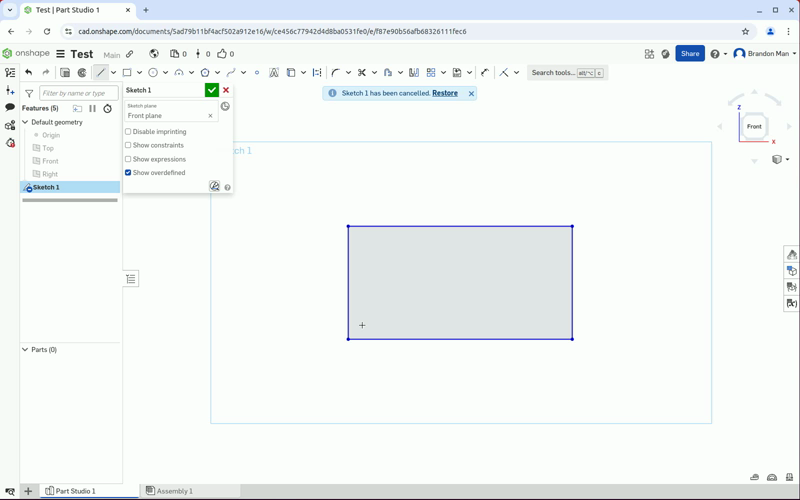
key_down(shift)
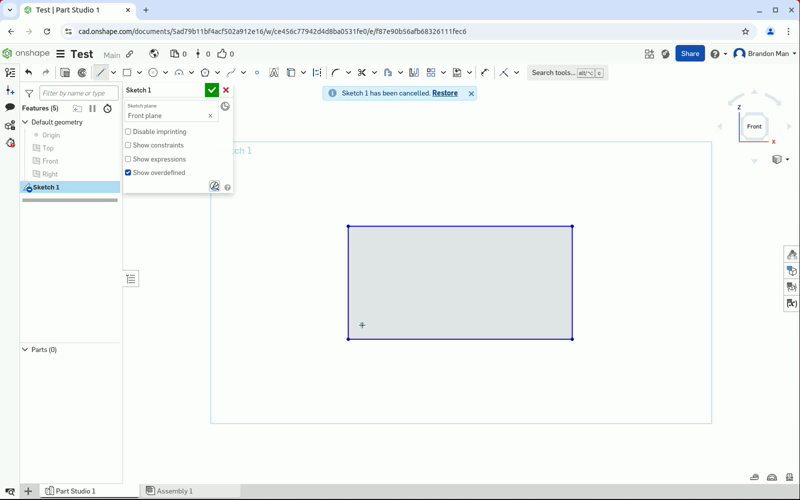
mouse_move(558, 324)
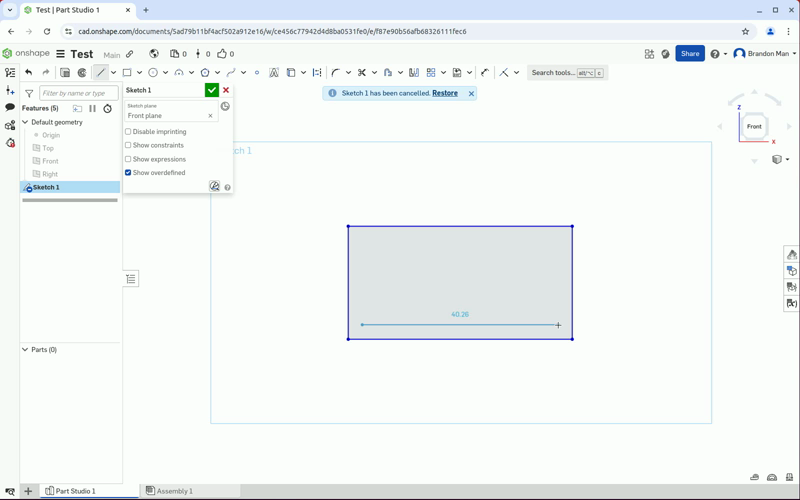
click(558, 324)
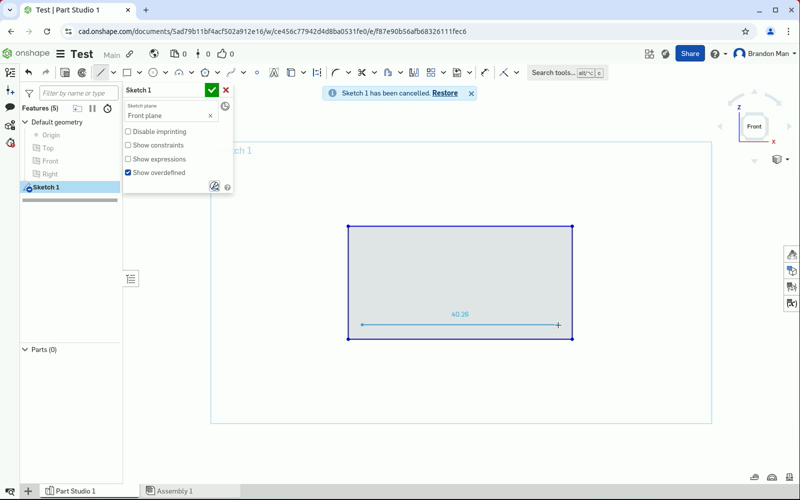
key_up(shift)
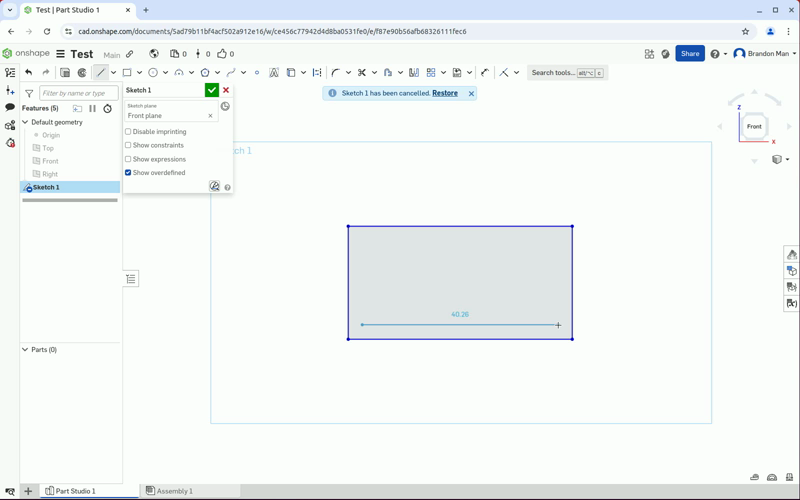
key_down(shift)
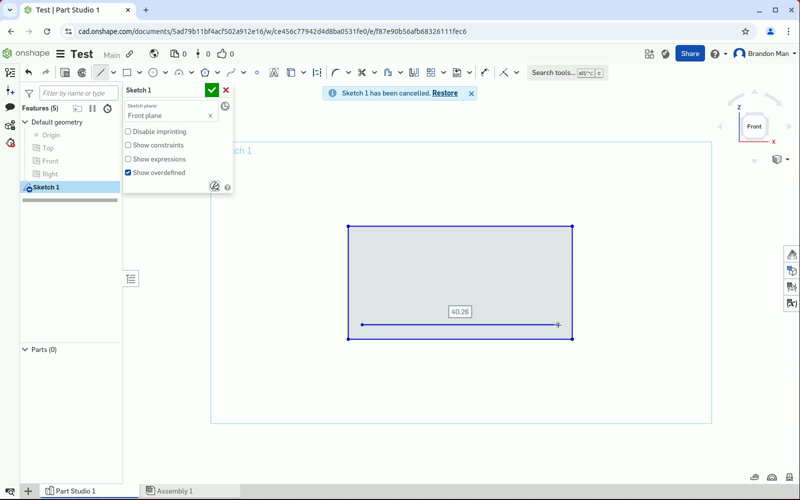
mouse_move(558, 240)
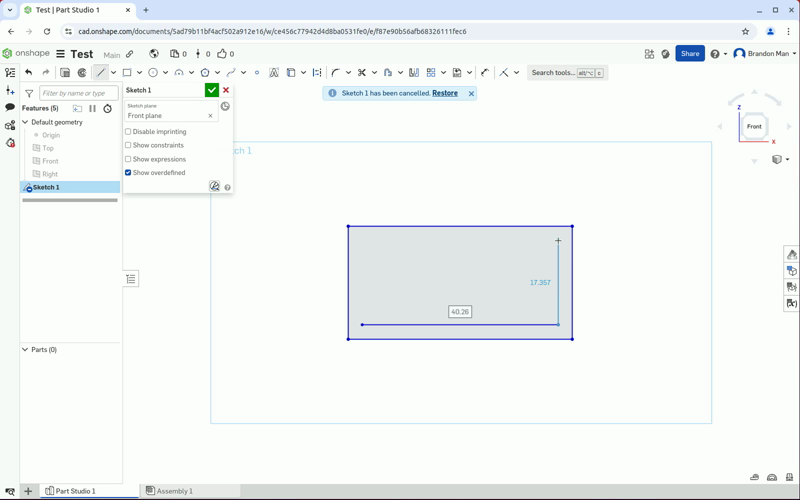
click(558, 240)
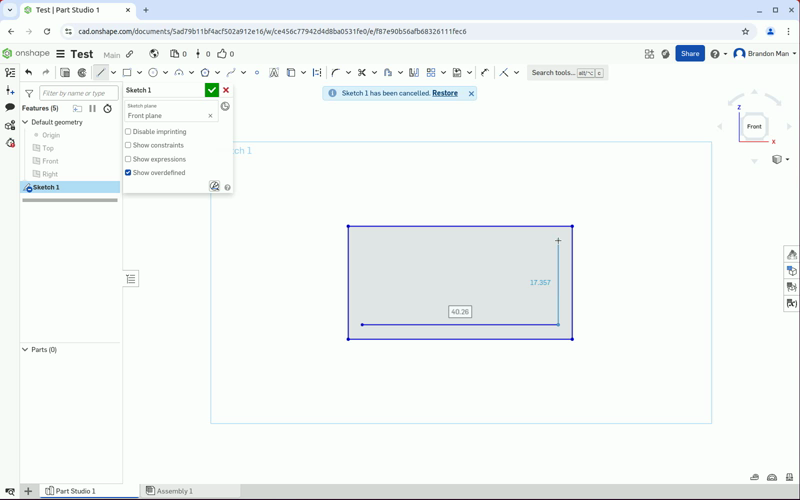
key_up(shift)
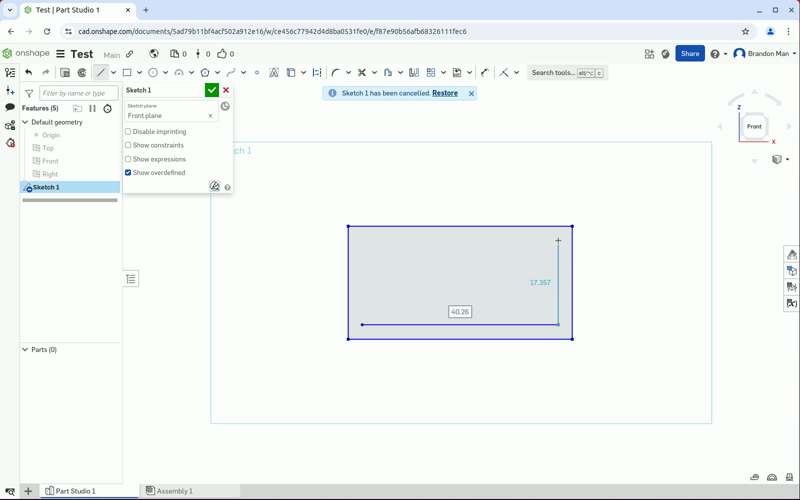
key_down(shift)
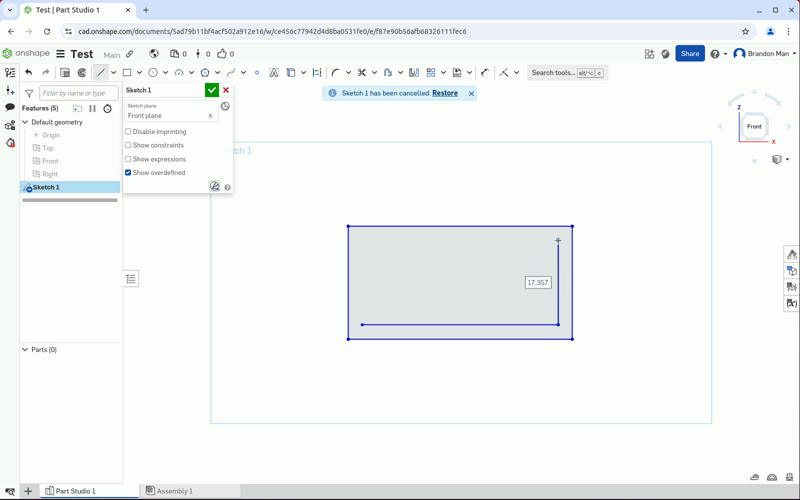
mouse_move(362, 240)
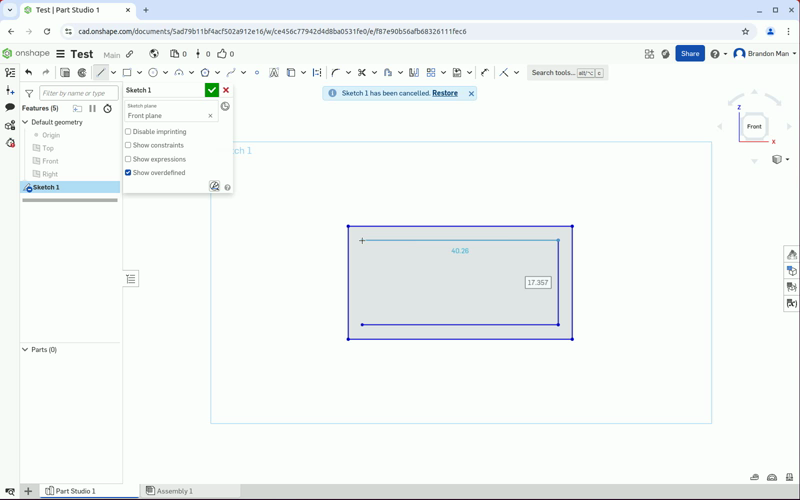
click(362, 240)
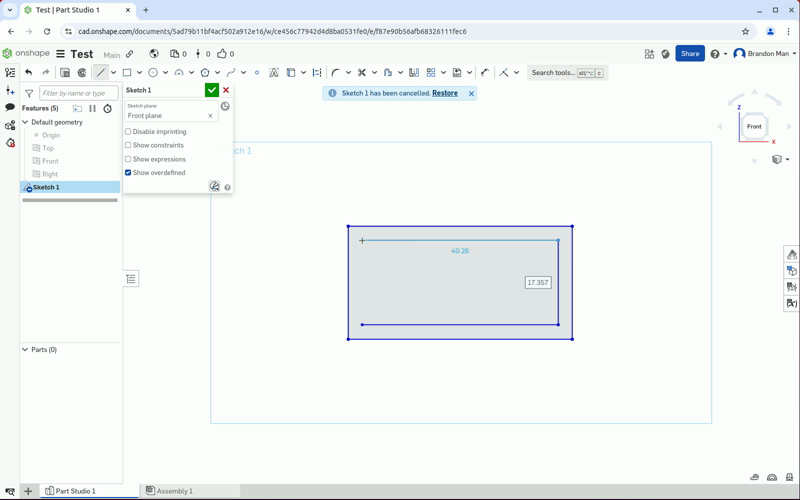
key_up(shift)
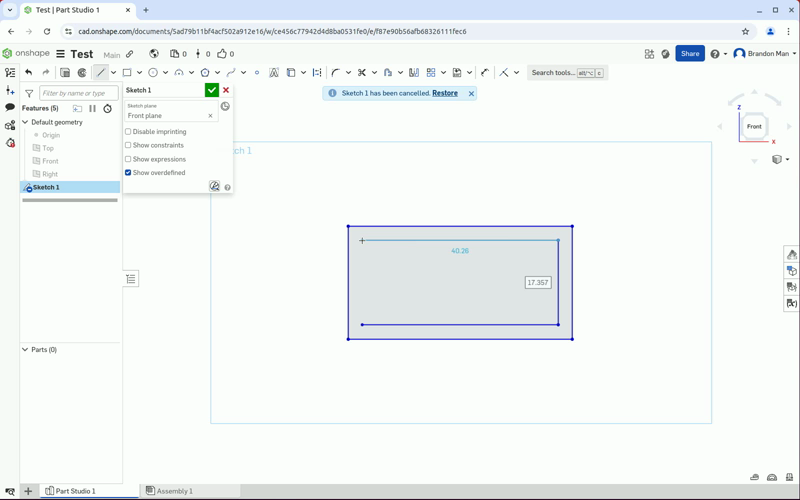
key_down(shift)
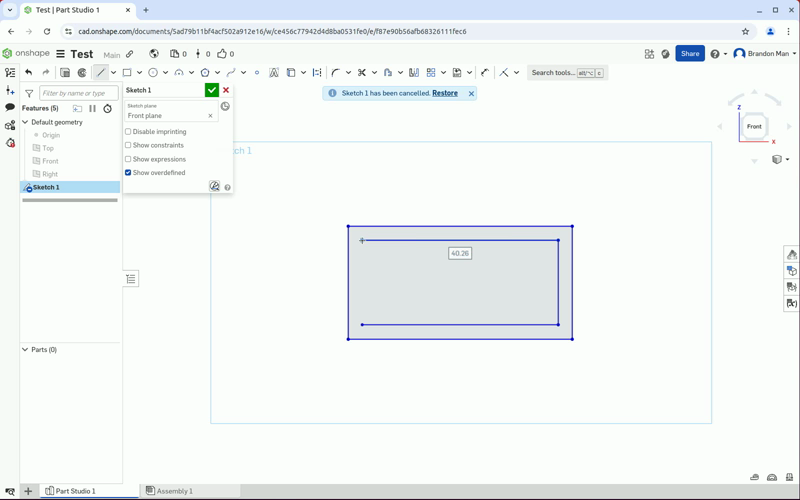
mouse_move(362, 324)
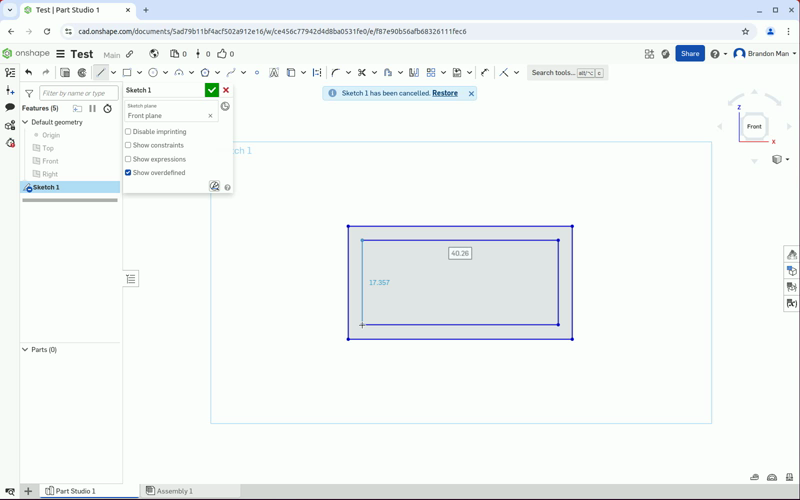
key_up(shift)
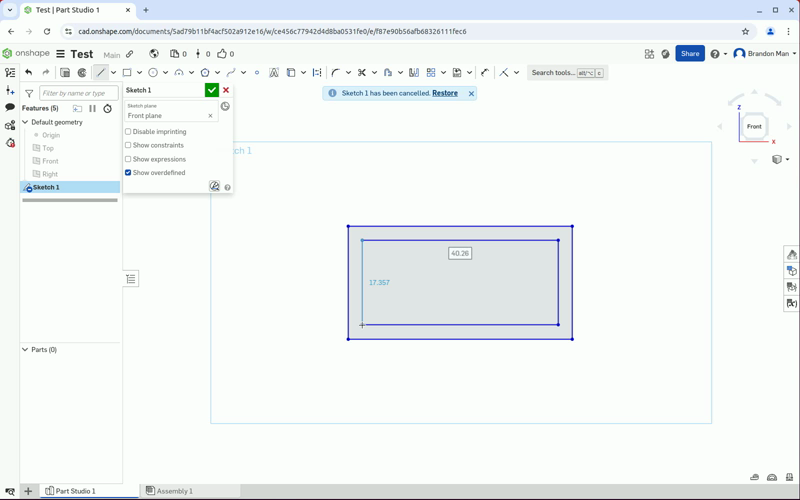
click(362, 324)
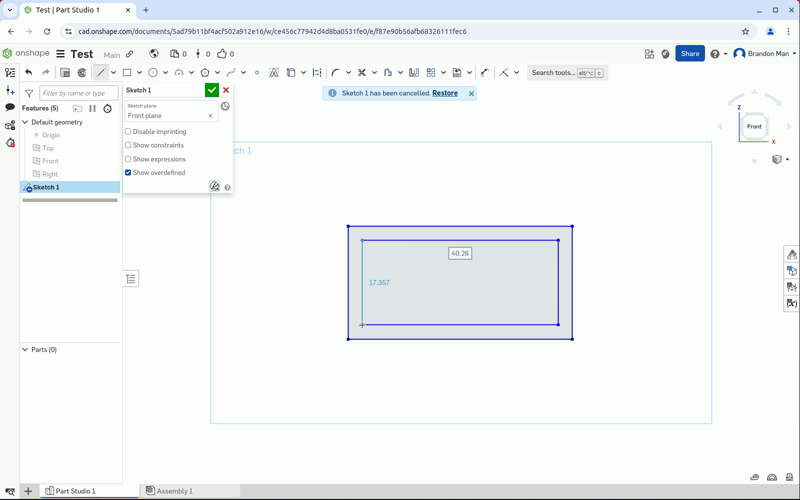
key(esc)
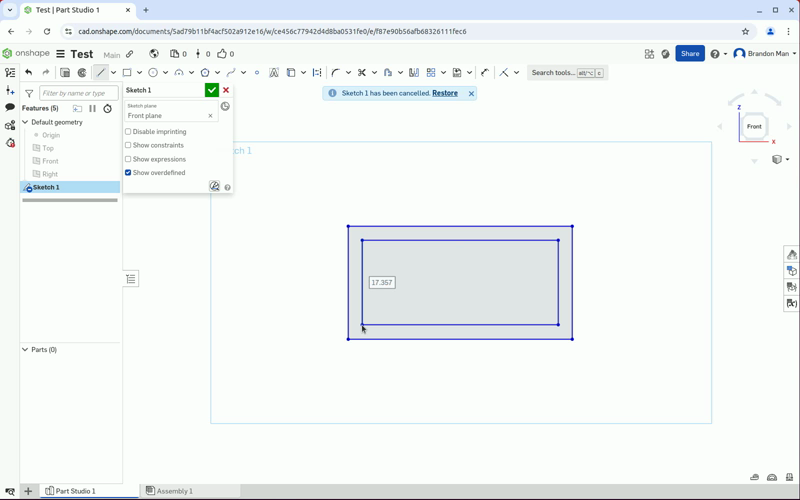
mouse_move(356, 304)
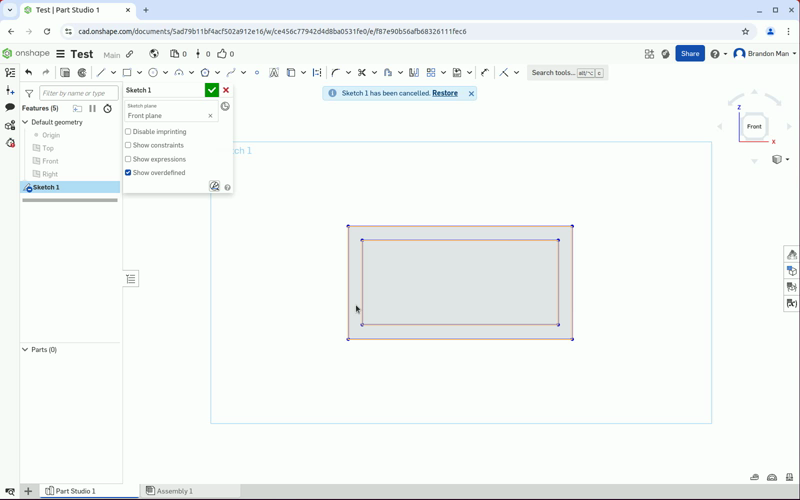
click(356, 304)
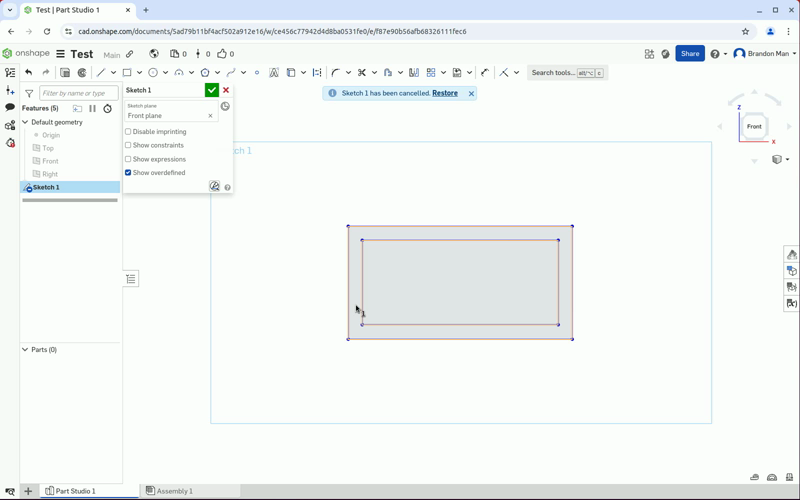
mouse_move(73, 352)
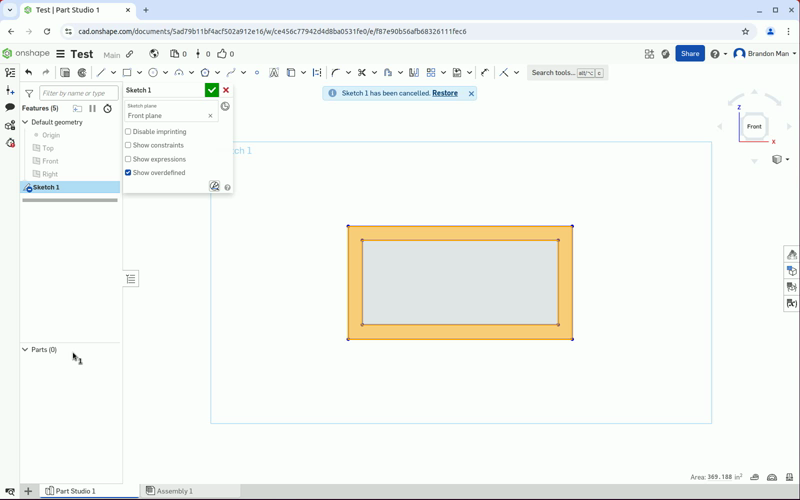
key(shift+y)
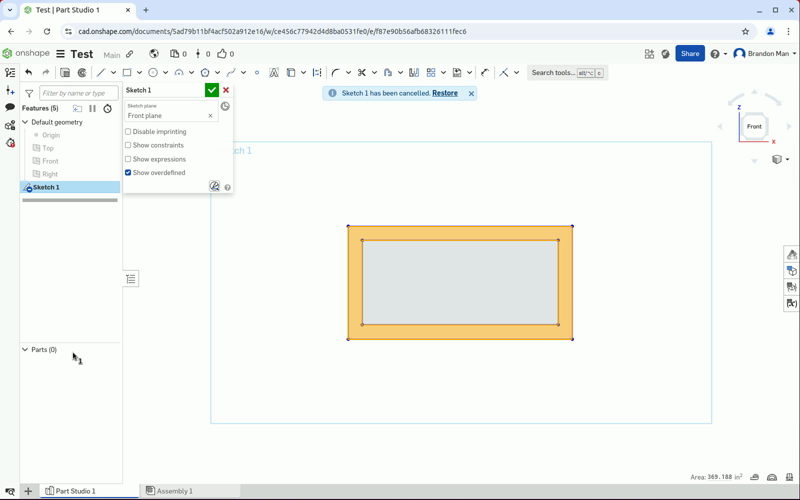
key(shift+e)
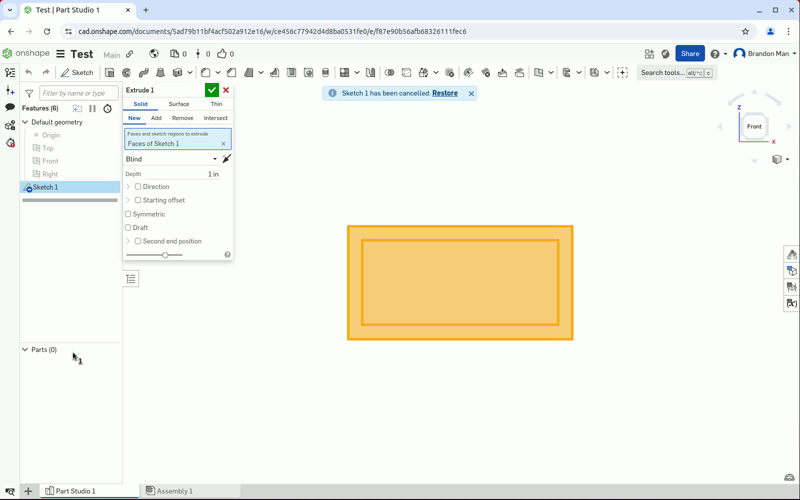
mouse_move(143, 106)
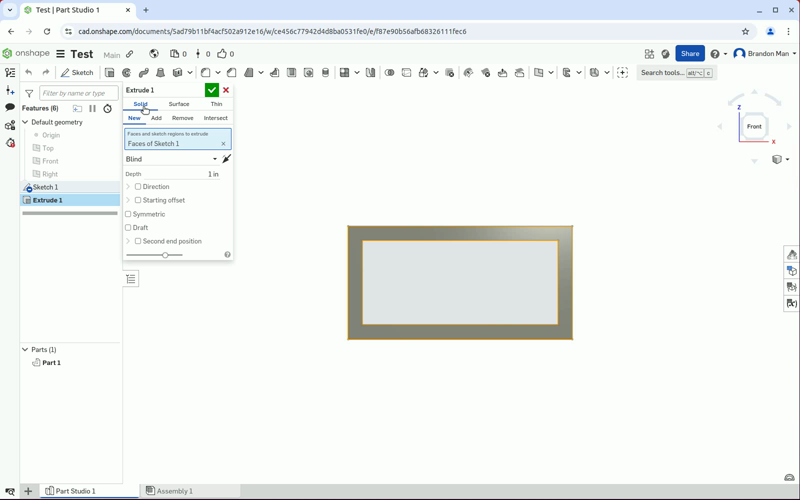
click(143, 106)
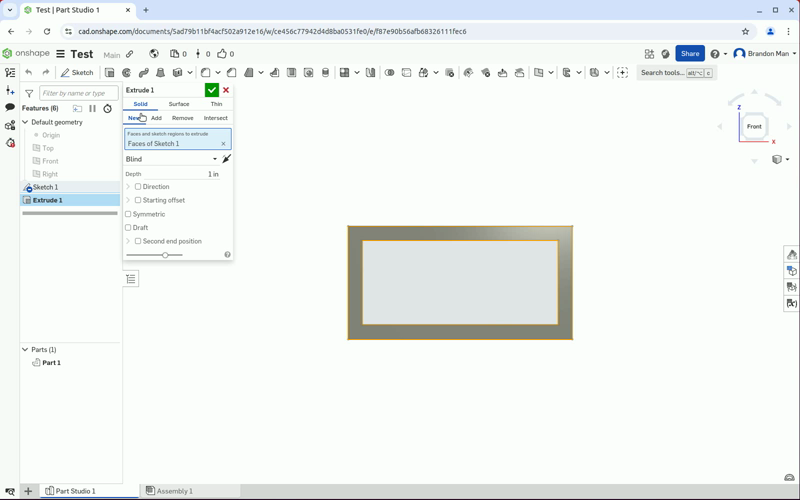
mouse_move(137, 120)
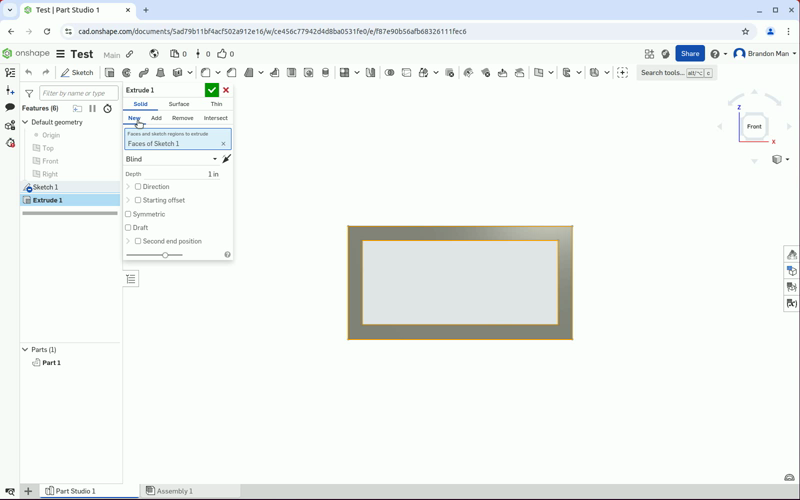
click(137, 120)
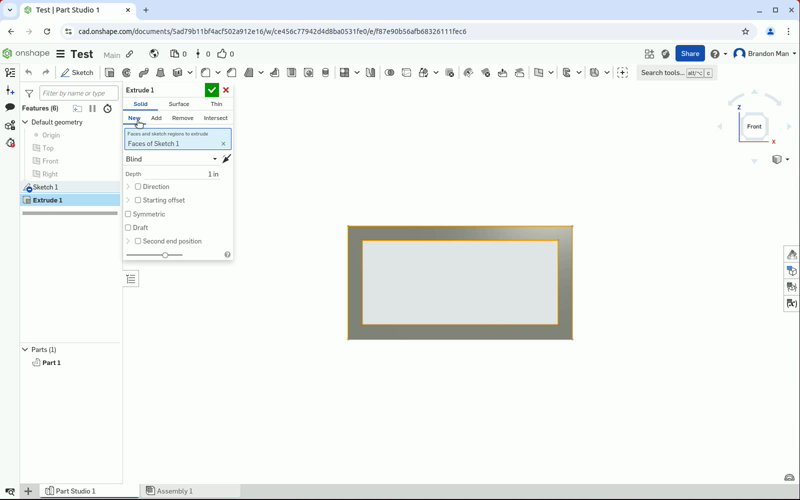
key(tab, 4)
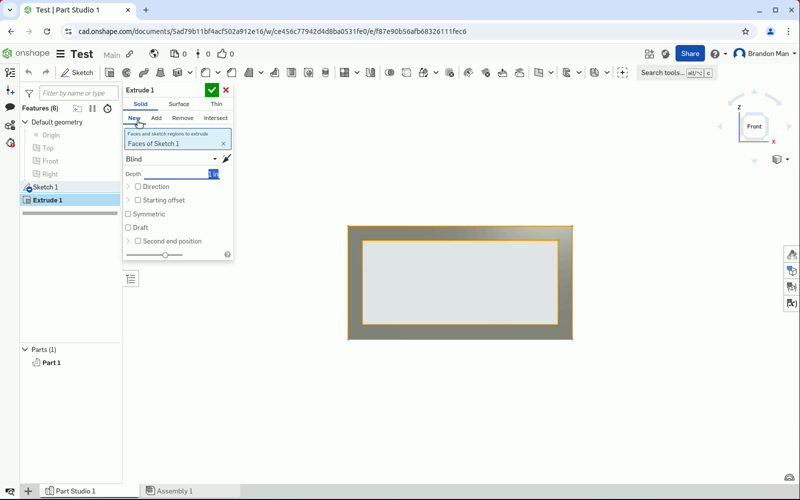
text(0.963)
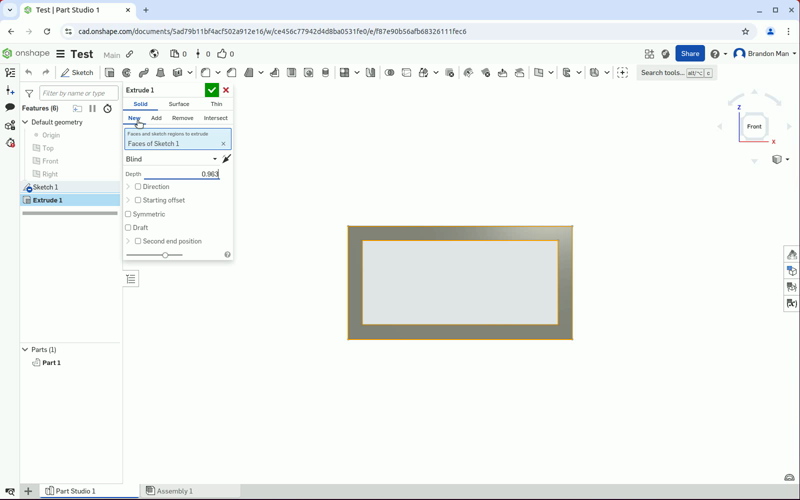
key(enter)
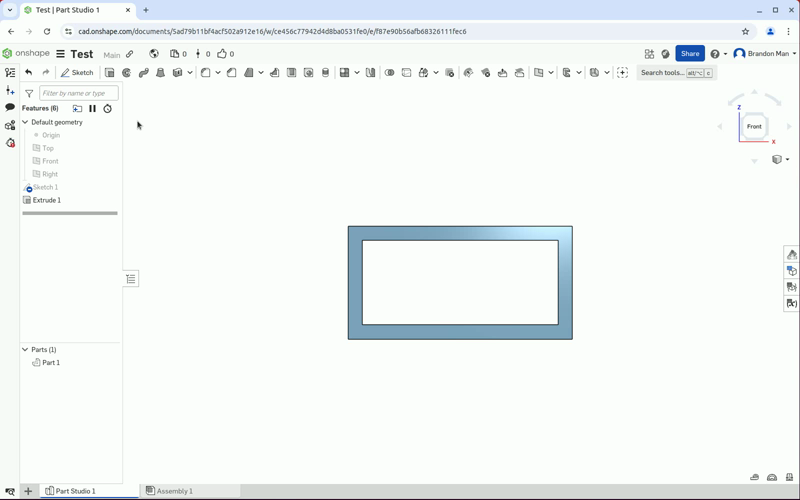
key(shift+h)
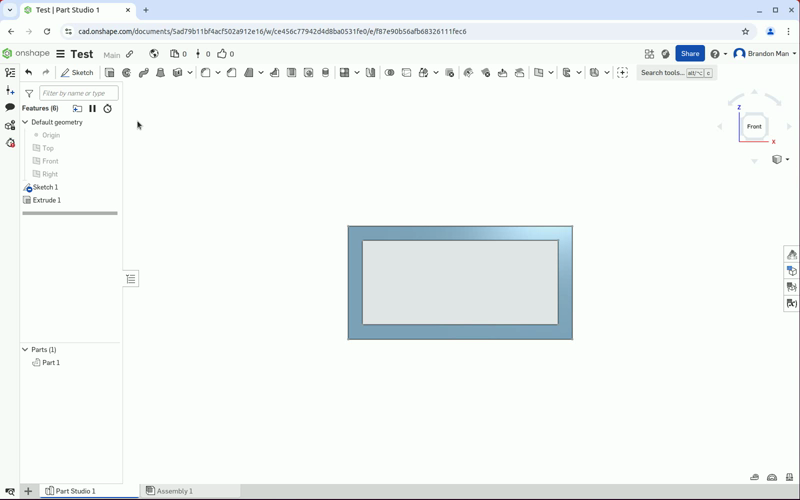
key(shift+h)
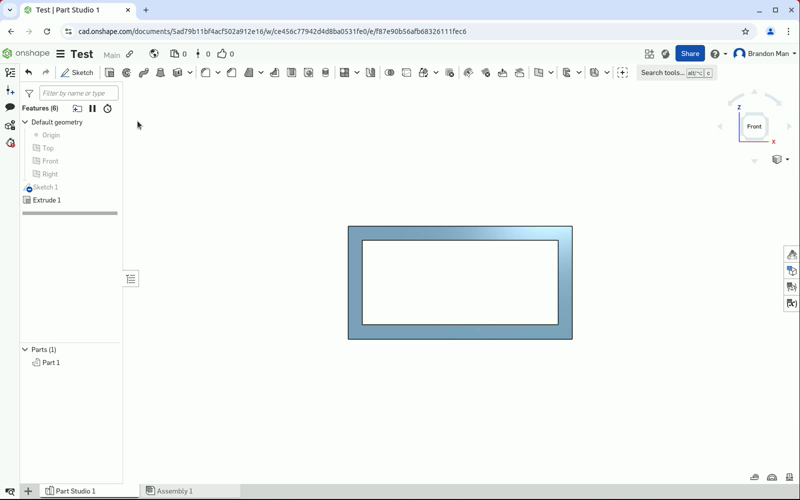
mouse_move(73, 189)
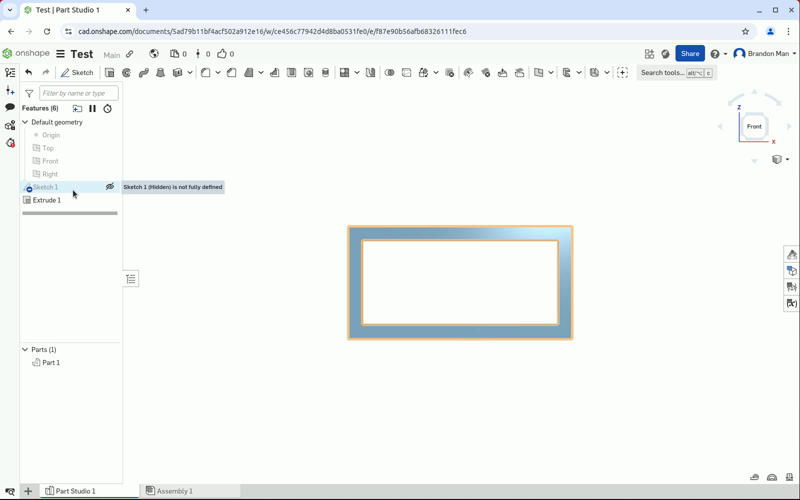
click(73, 189)
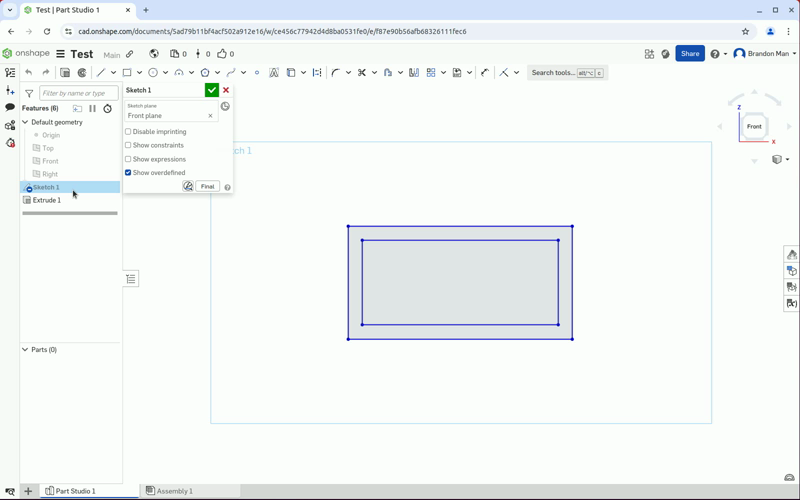
mouse_move(229, 92)
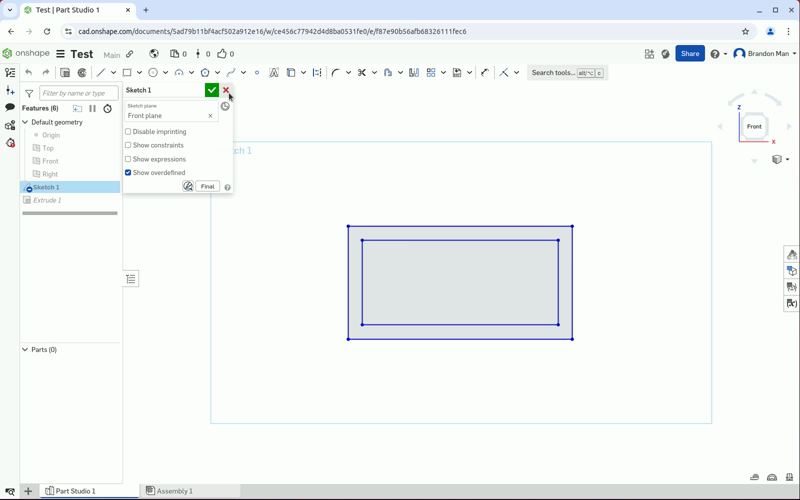
click(229, 92)
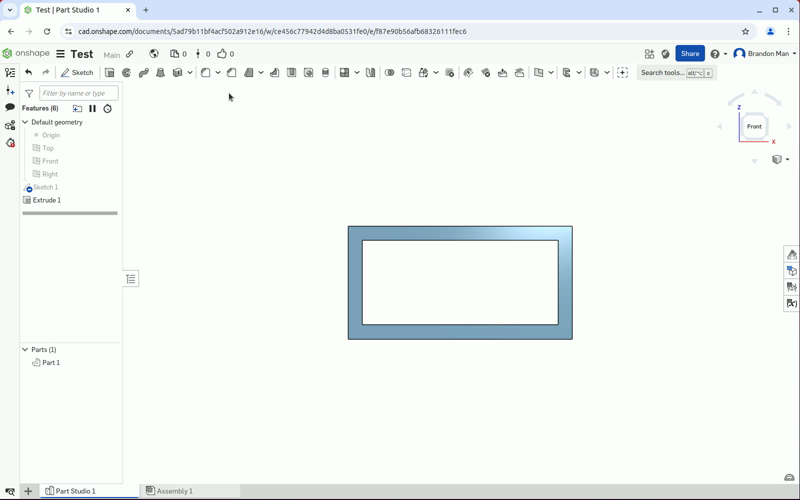
mouse_move(73, 352)
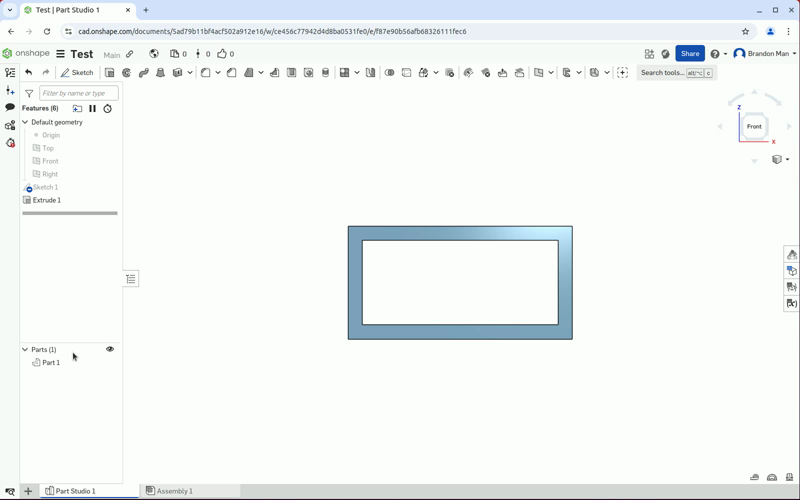
key(y)
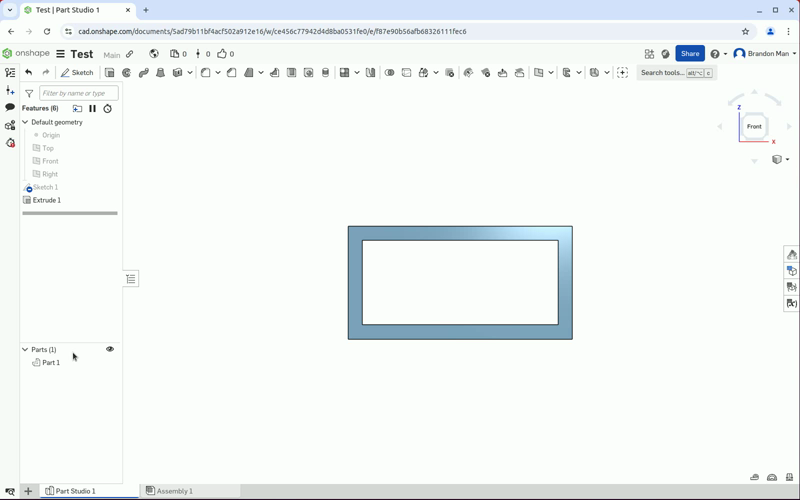
key(shift+p)
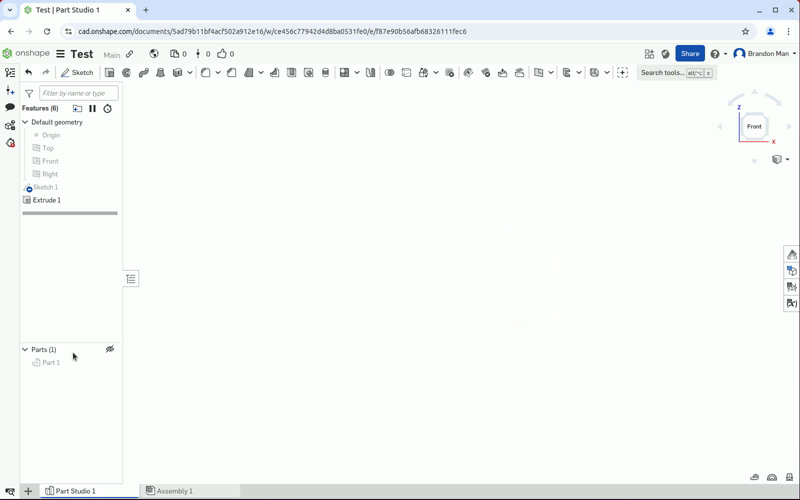
key(space)
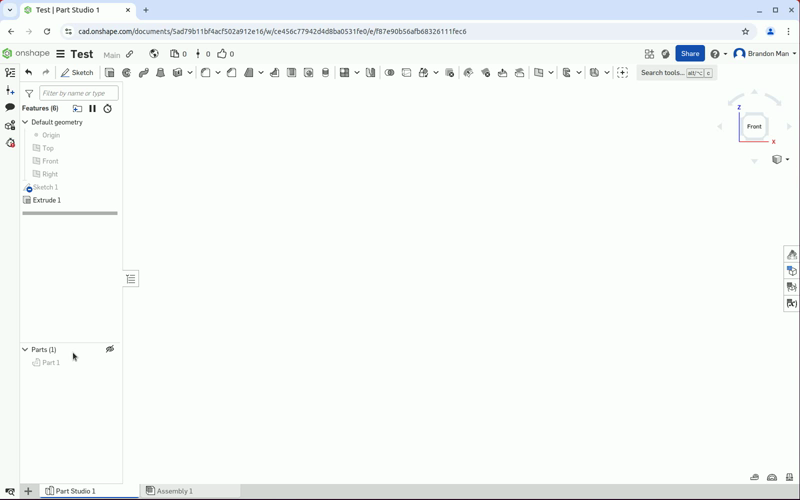
key_down(shift)
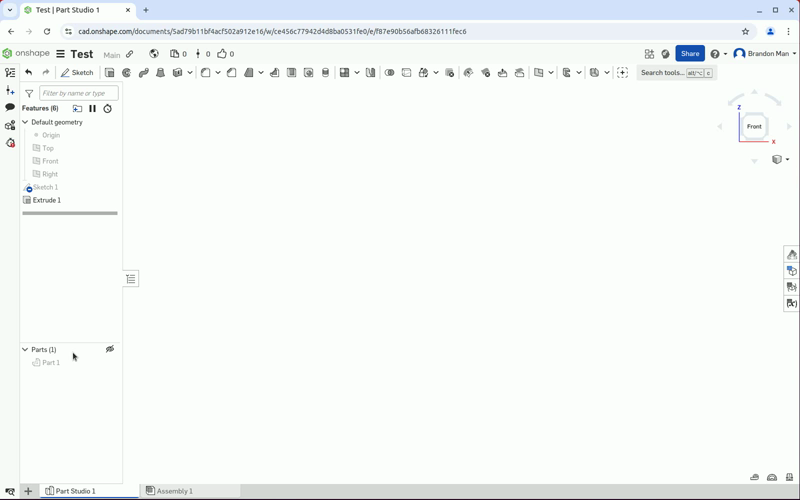
key(left)
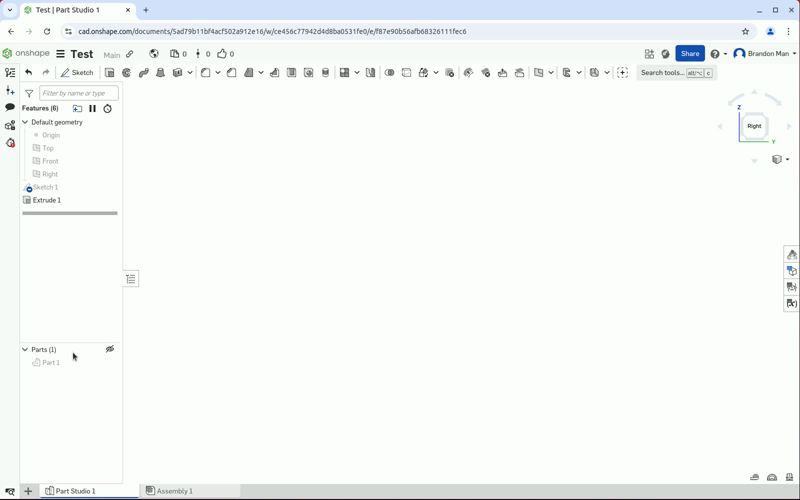
key_up(shift)
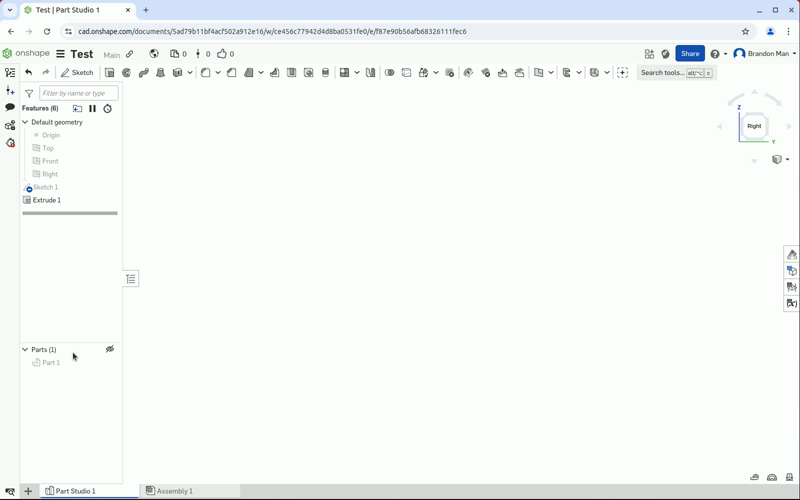
mouse_move(73, 352)
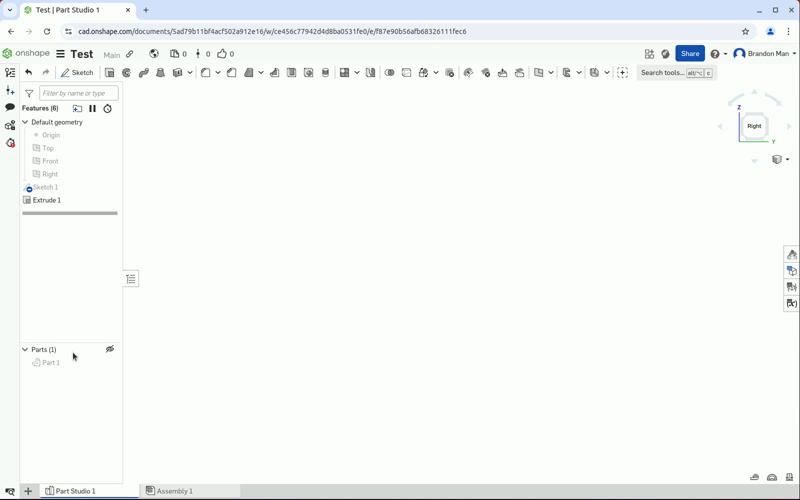
key(shift+y)
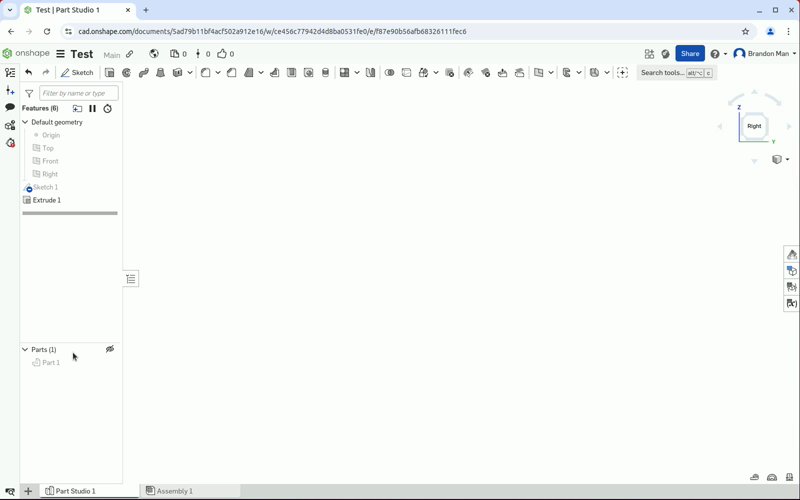
key(shift+s)
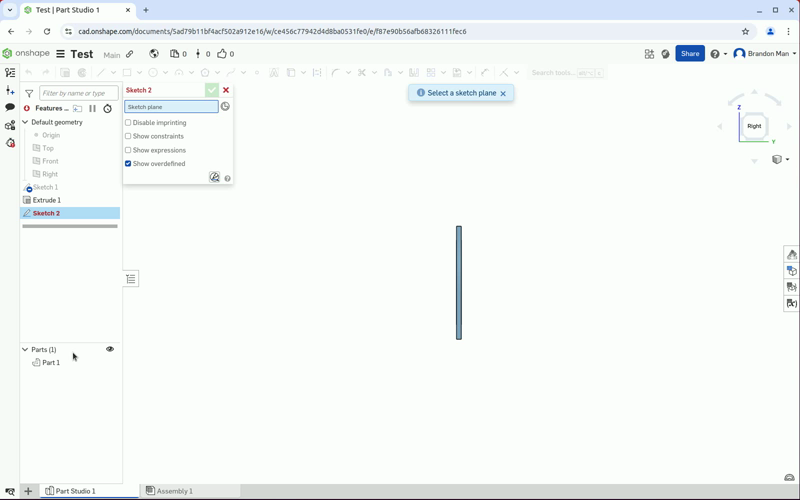
mouse_move(73, 176)
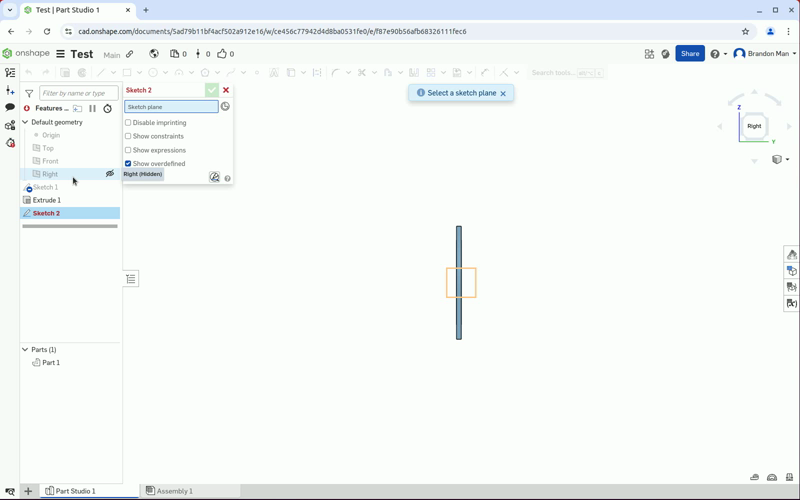
click(73, 176)
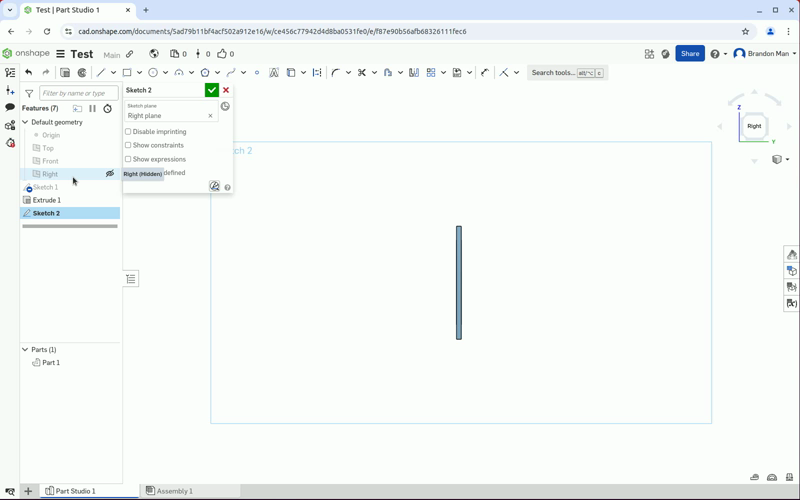
mouse_move(73, 352)
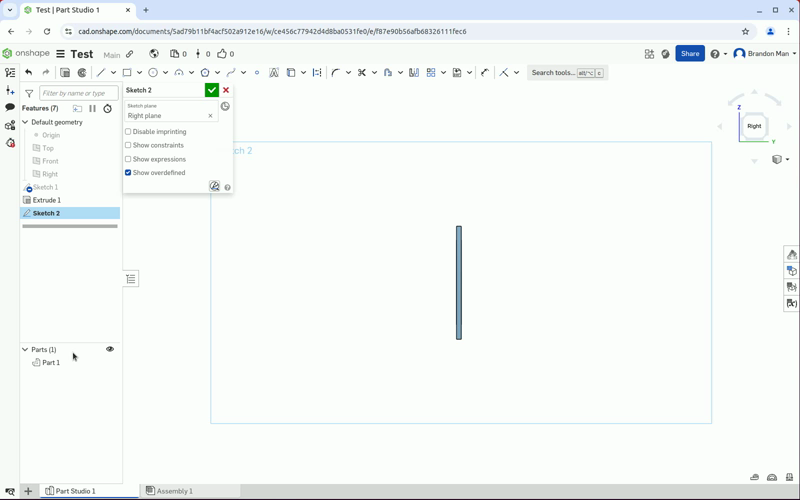
key(y)
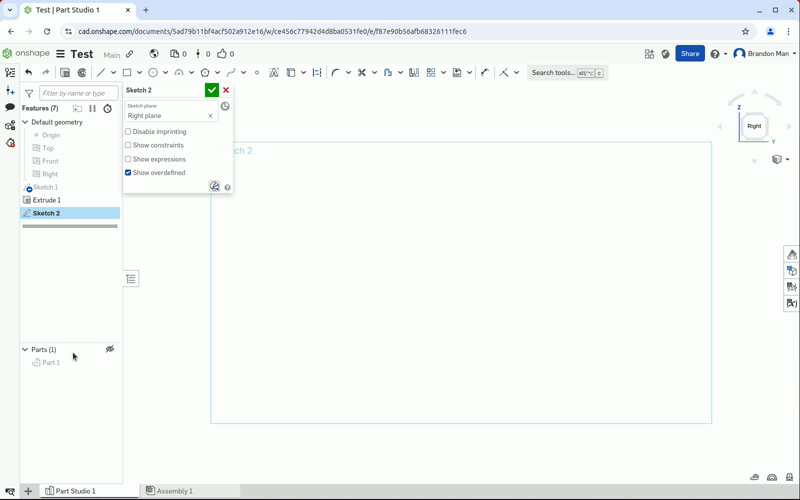
key(l)
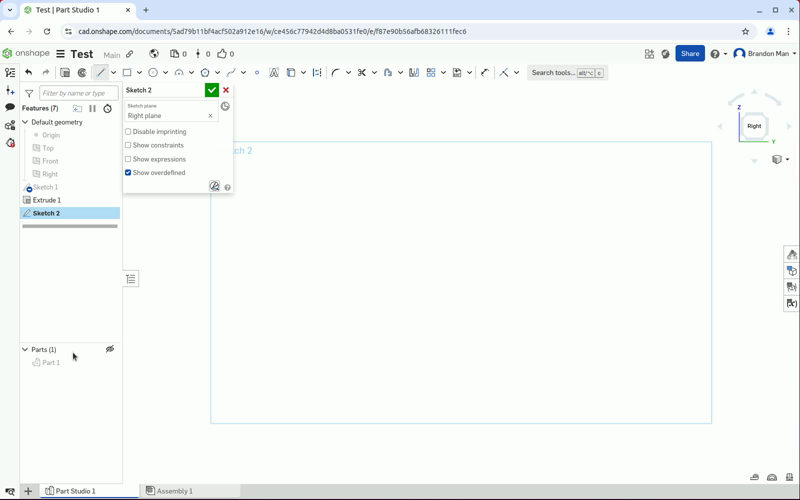
key_down(shift)
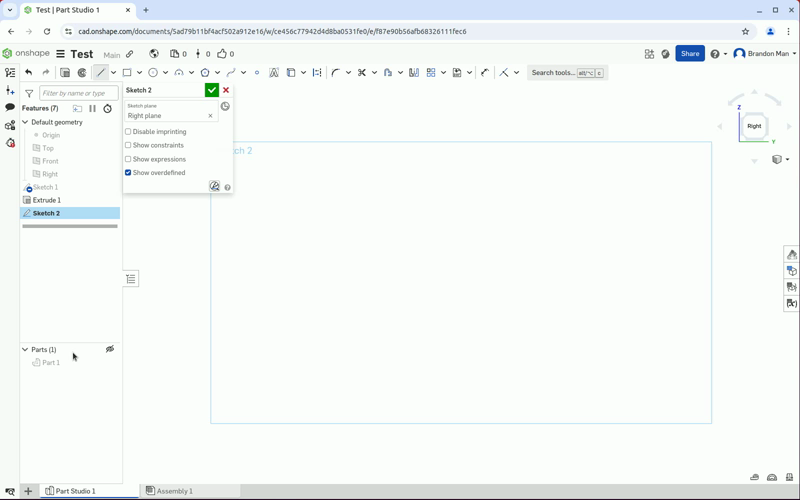
mouse_move(460, 240)
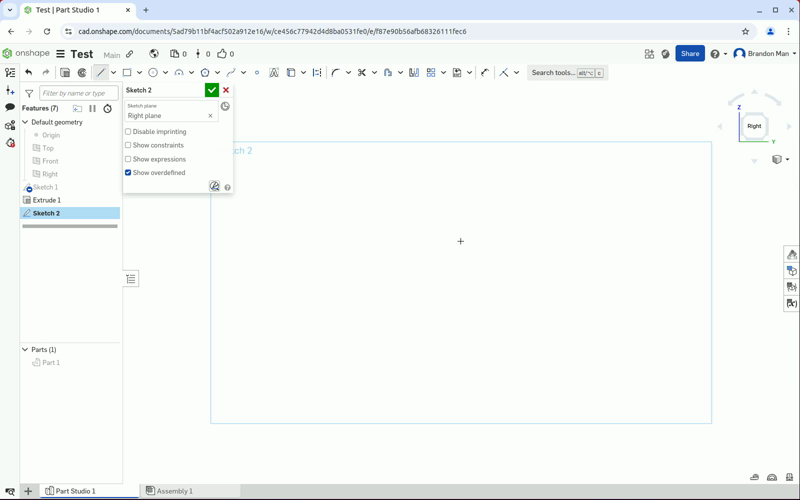
click(460, 240)
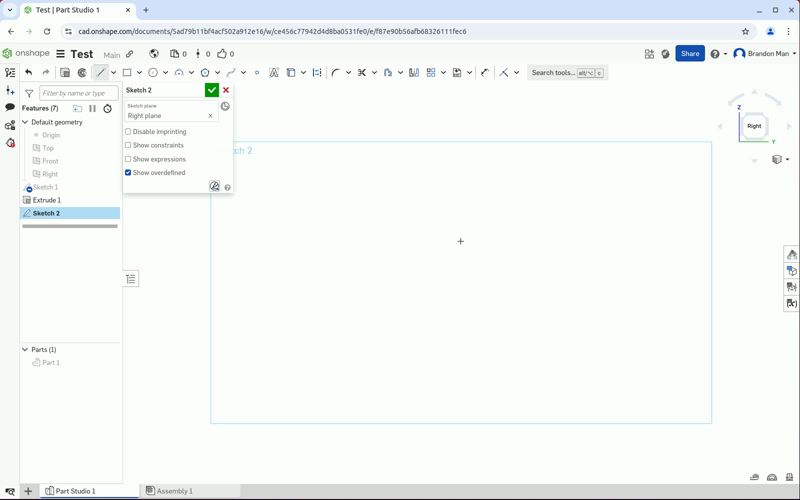
key_up(shift)
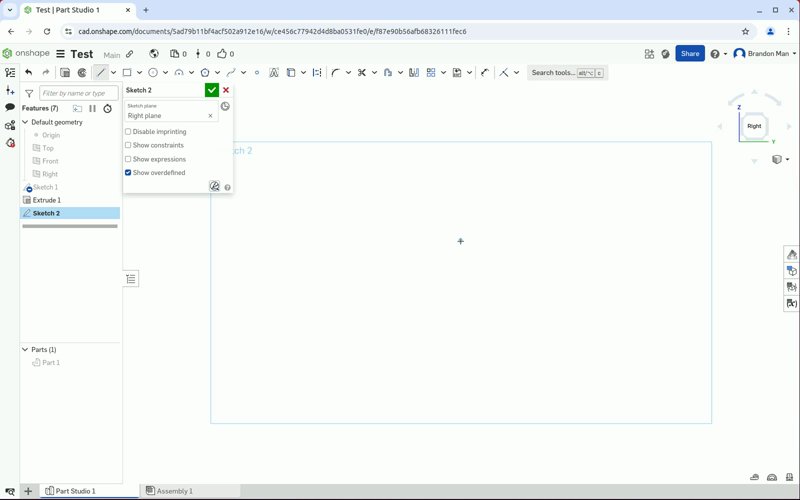
key_down(shift)
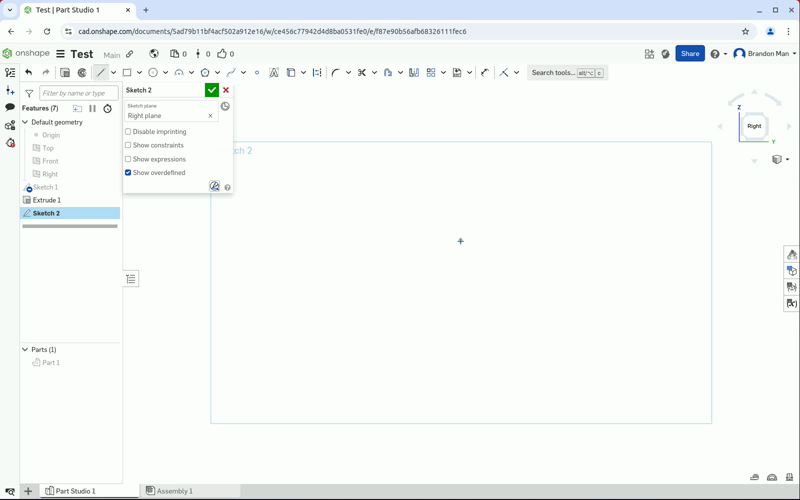
mouse_move(490, 240)
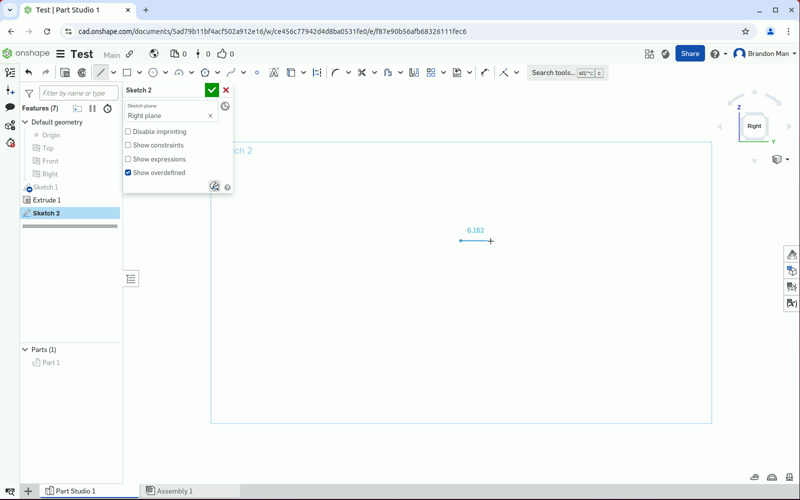
mouse_move(466, 240)
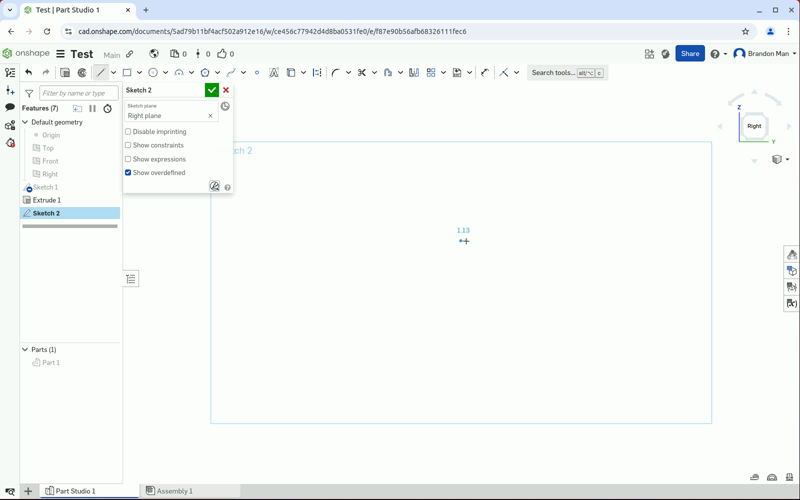
scroll(6)
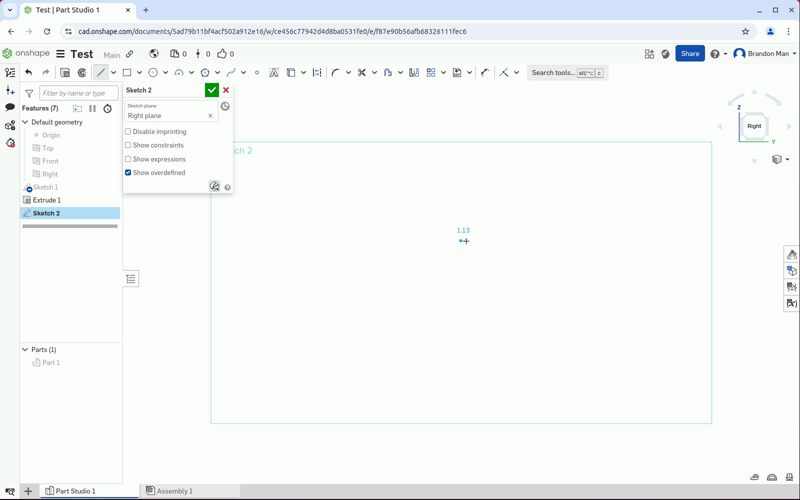
scroll(6)
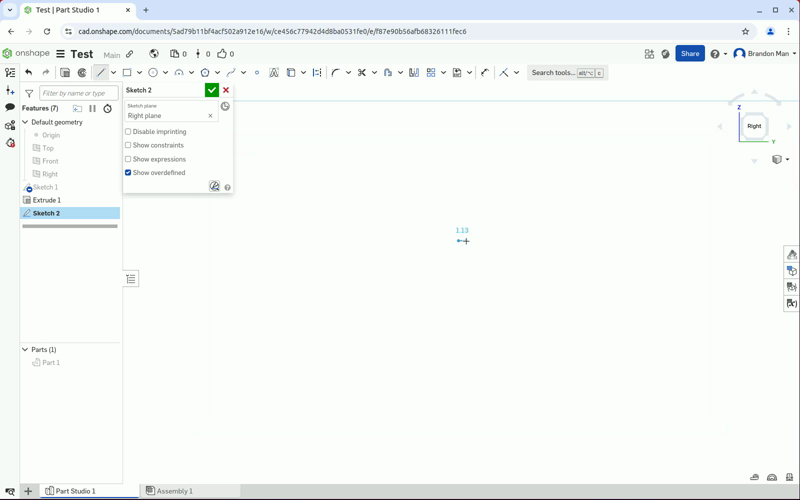
scroll(6)
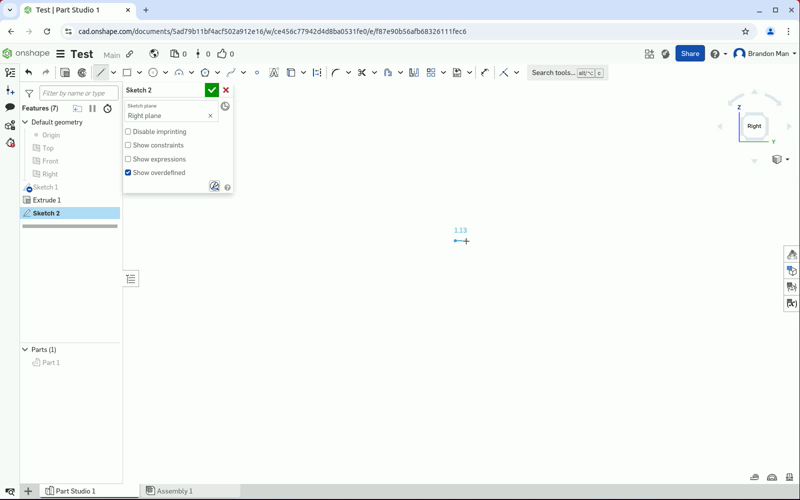
scroll(6)
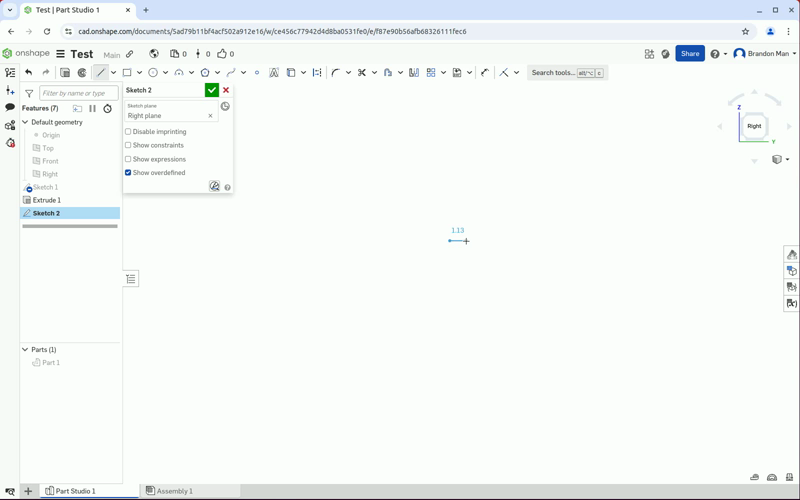
scroll(6)
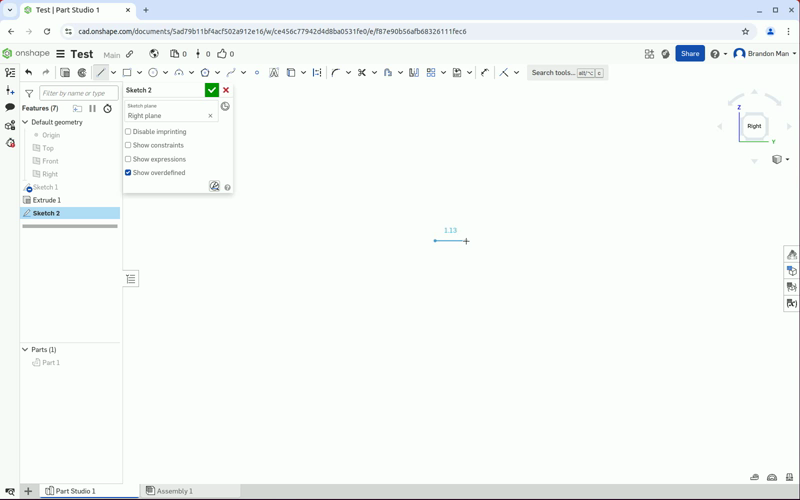
scroll(6)
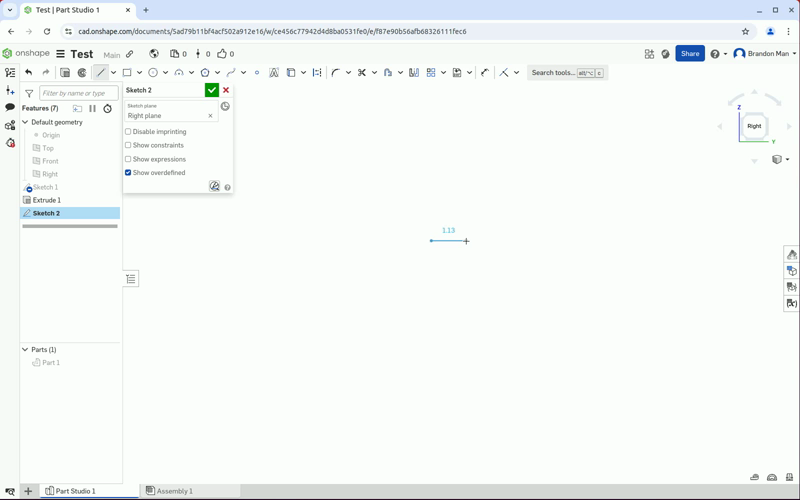
scroll(6)
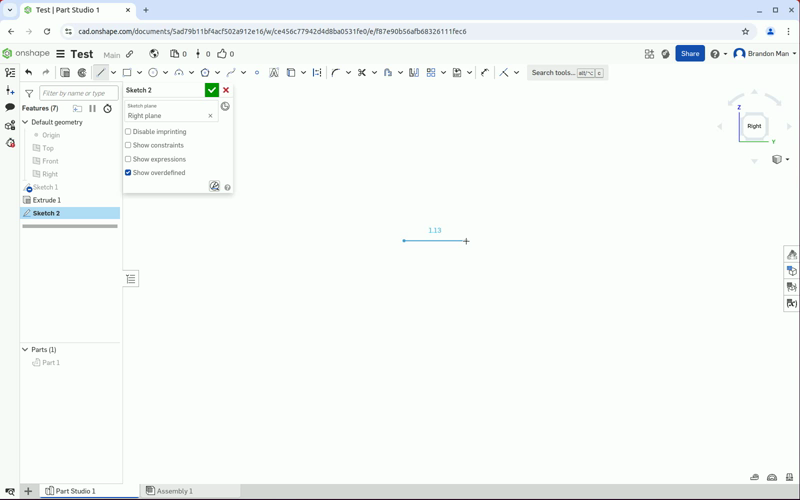
click(466, 240)
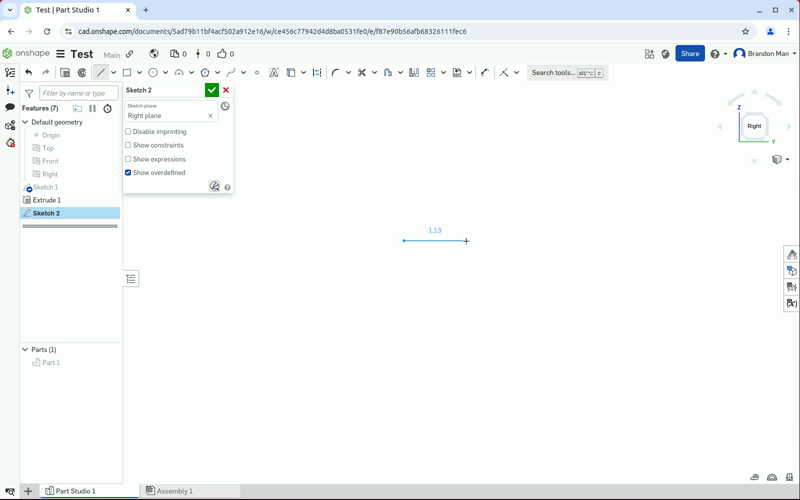
scroll(-6)
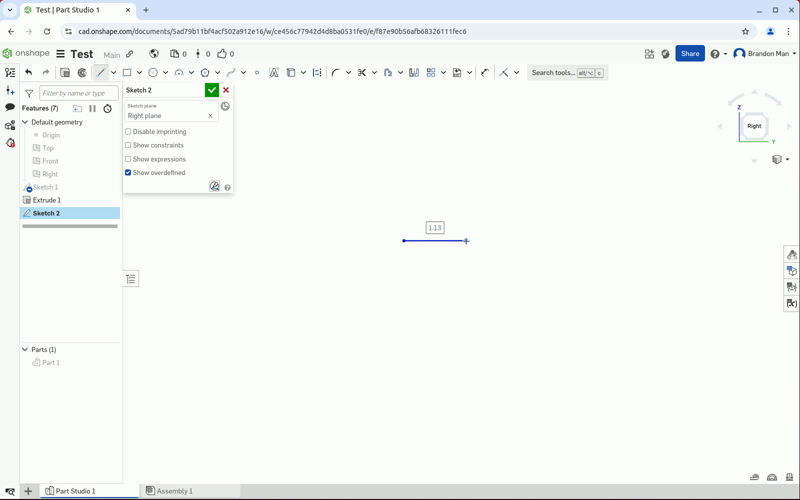
scroll(-6)
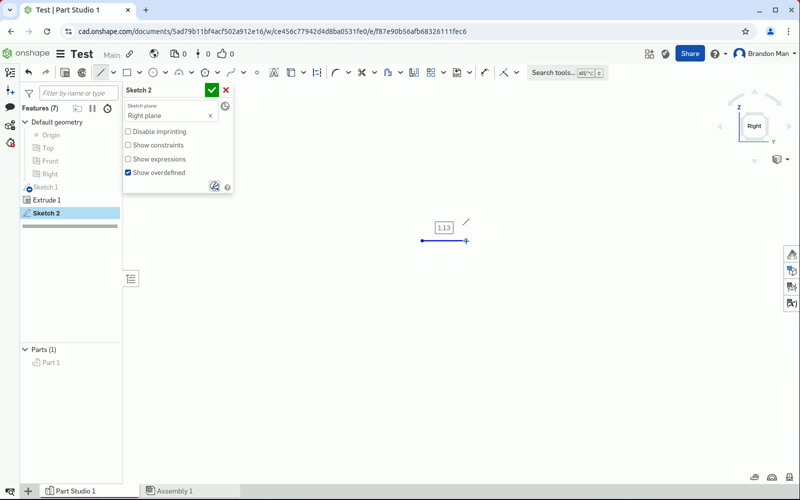
scroll(-6)
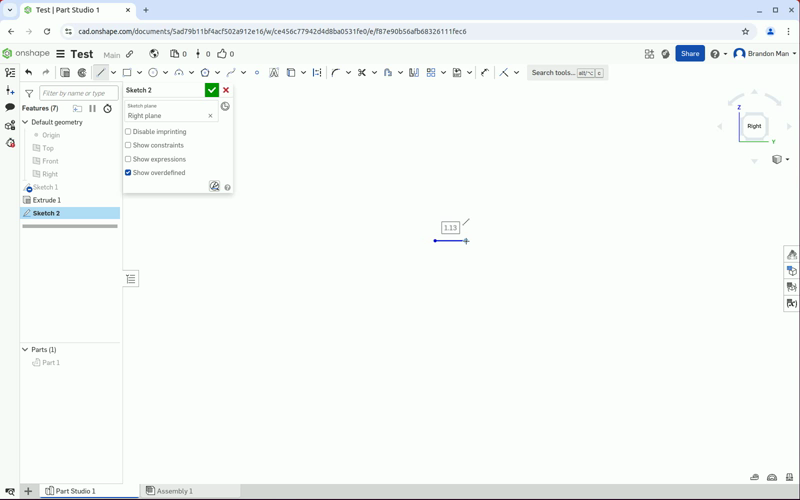
scroll(-6)
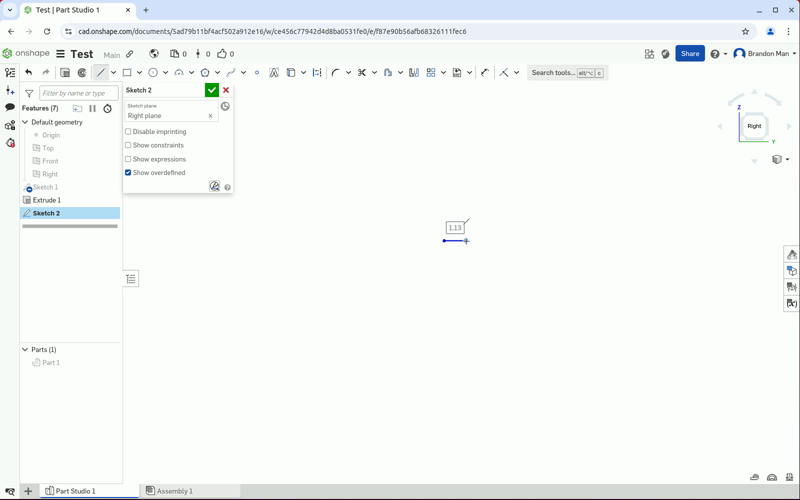
scroll(-6)
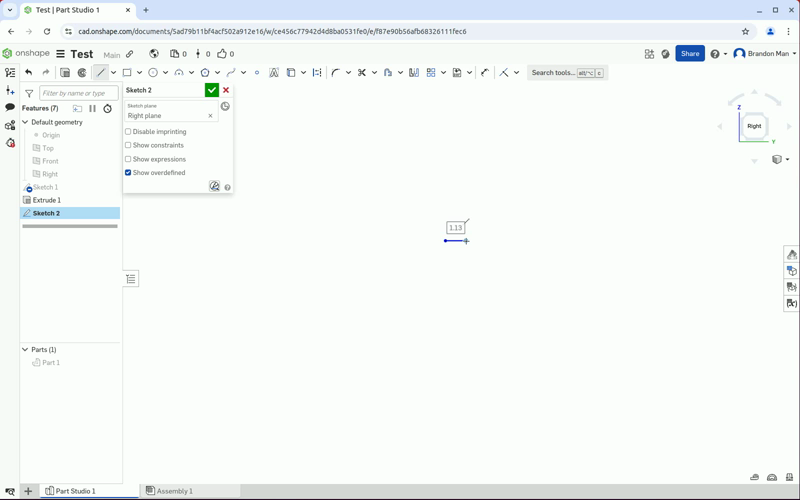
scroll(-6)
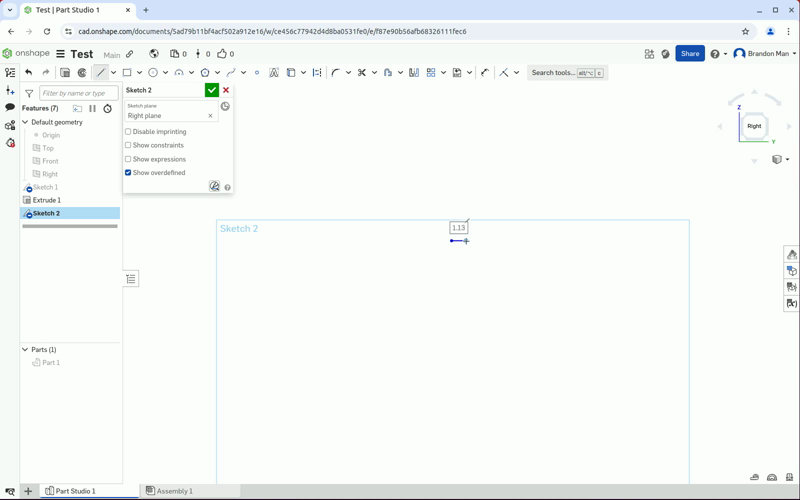
scroll(-6)
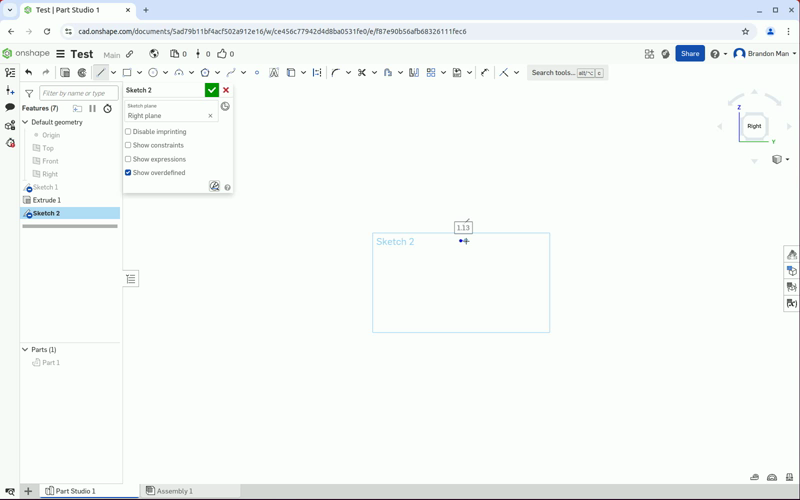
key_up(shift)
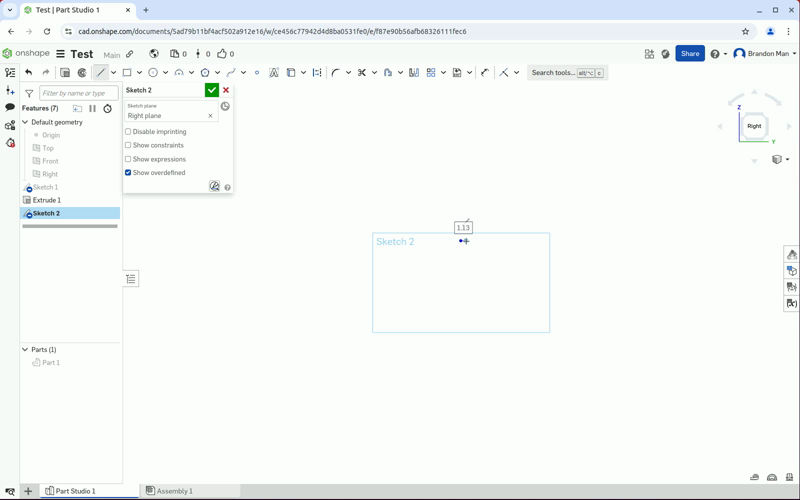
key_down(shift)
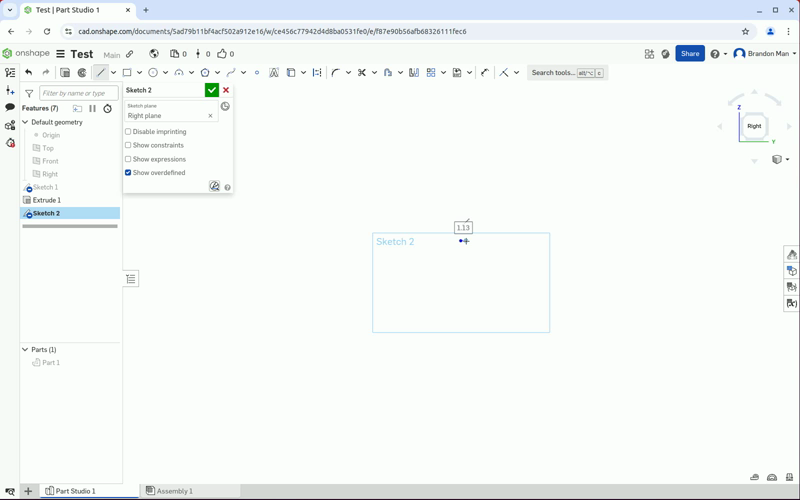
mouse_move(496, 240)
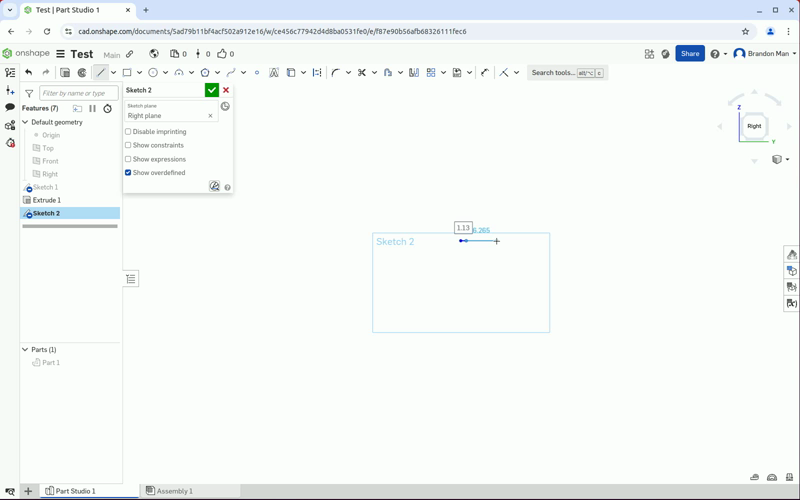
mouse_move(466, 239)
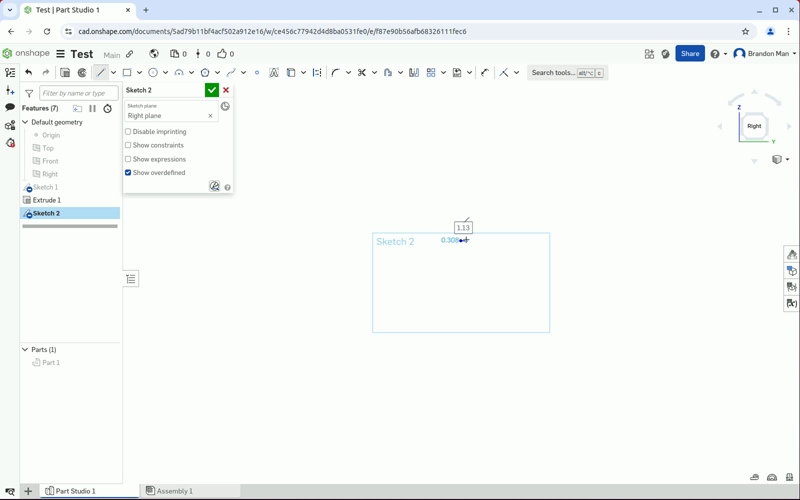
scroll(6)
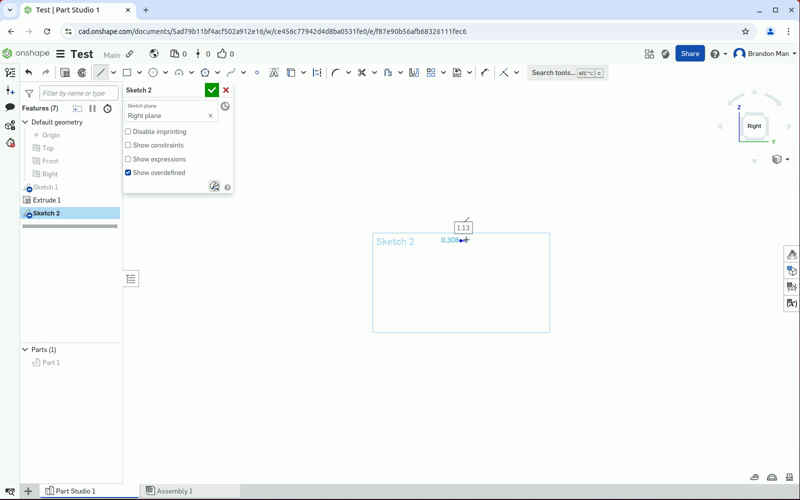
scroll(6)
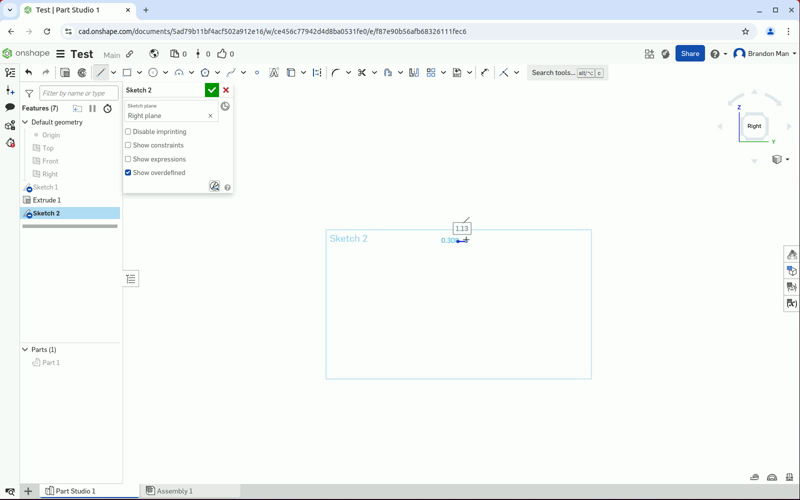
scroll(6)
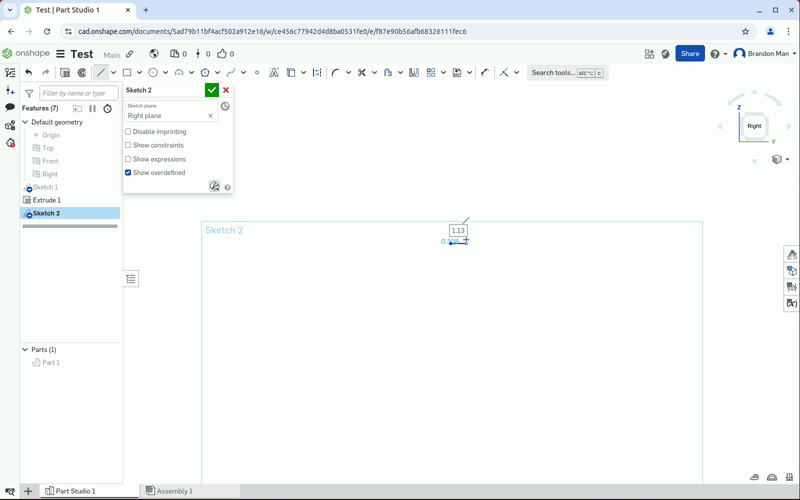
scroll(6)
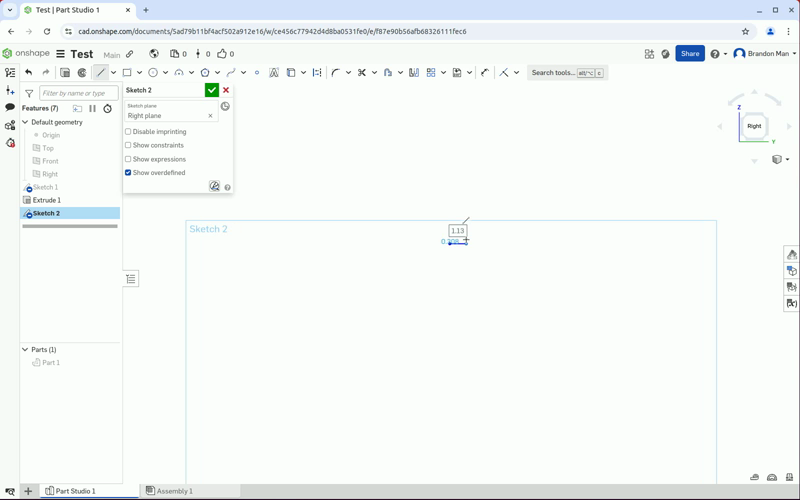
scroll(6)
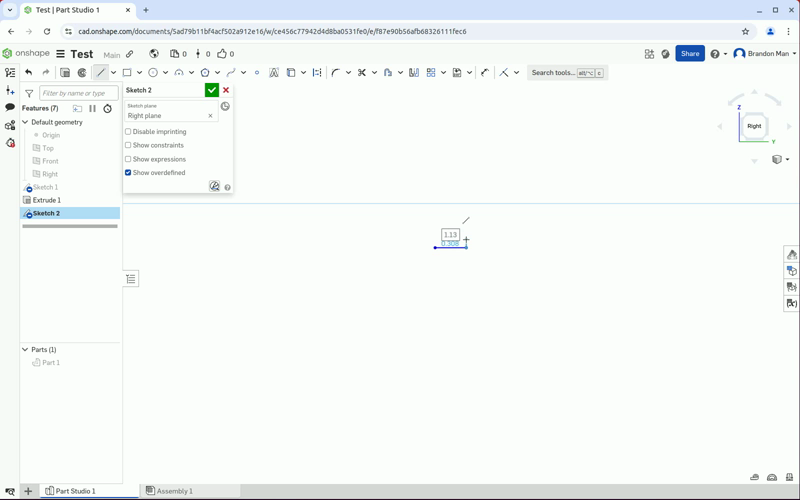
scroll(6)
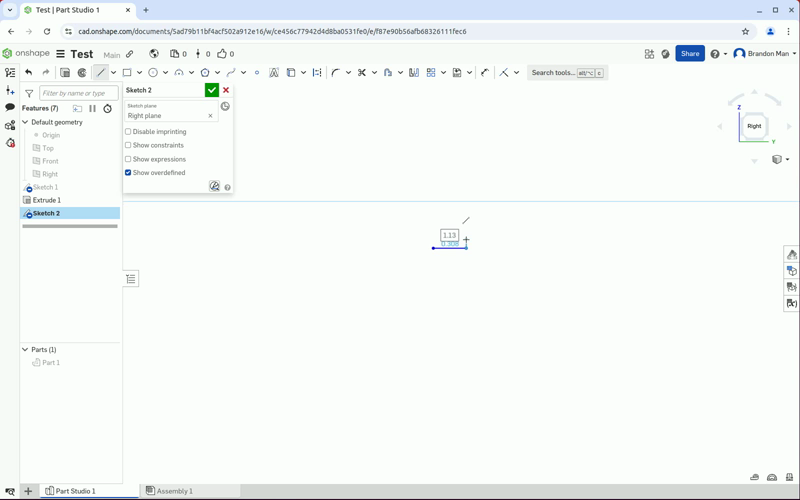
scroll(6)
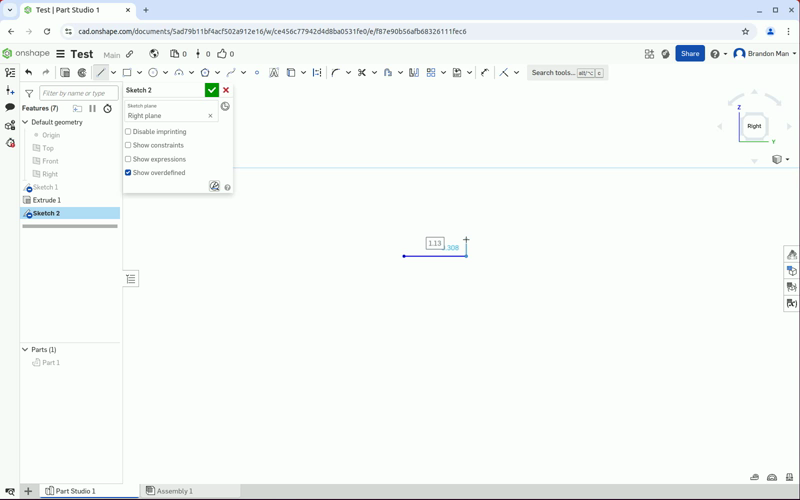
click(466, 239)
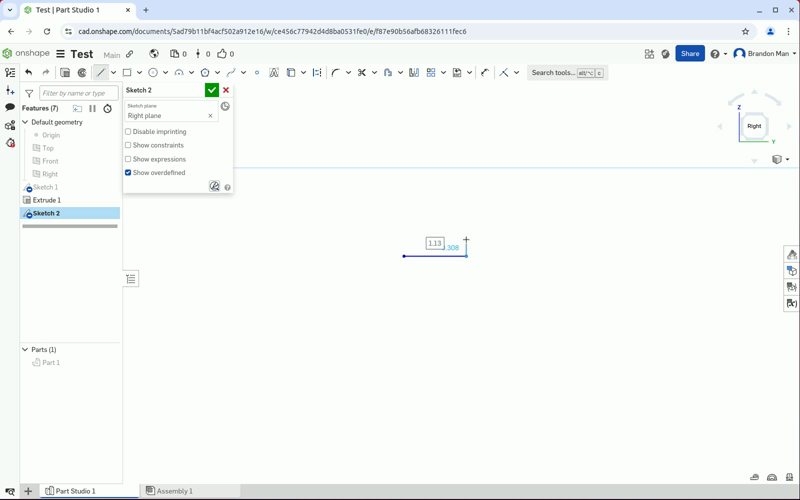
scroll(-6)
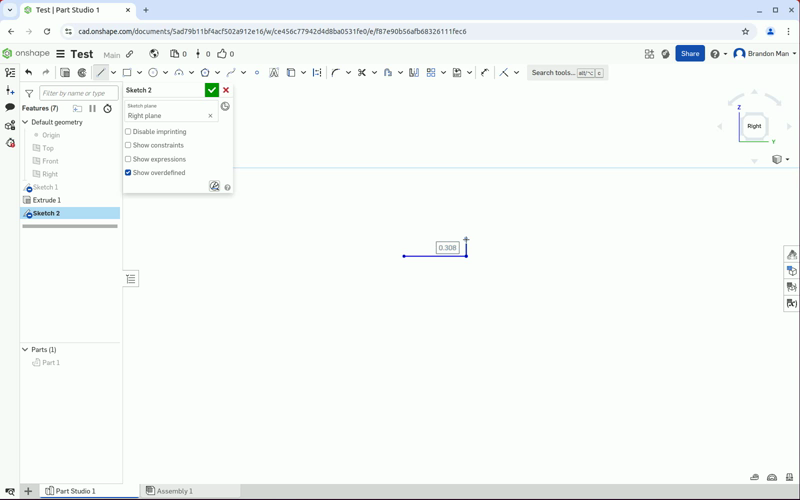
scroll(-6)
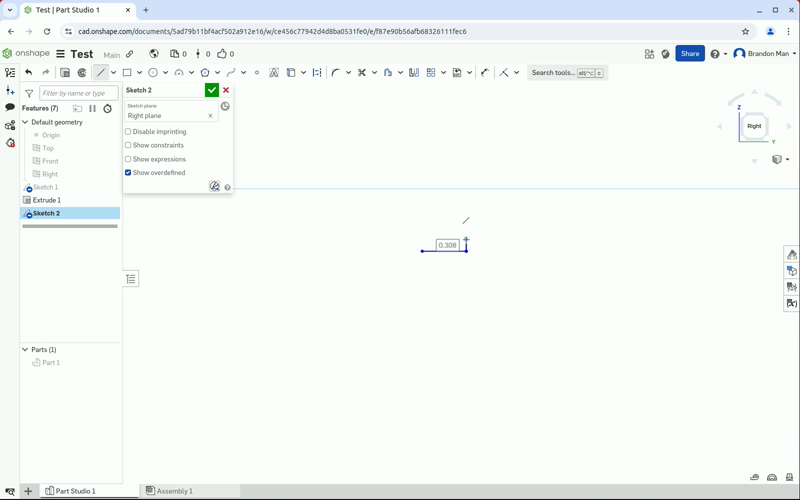
scroll(-6)
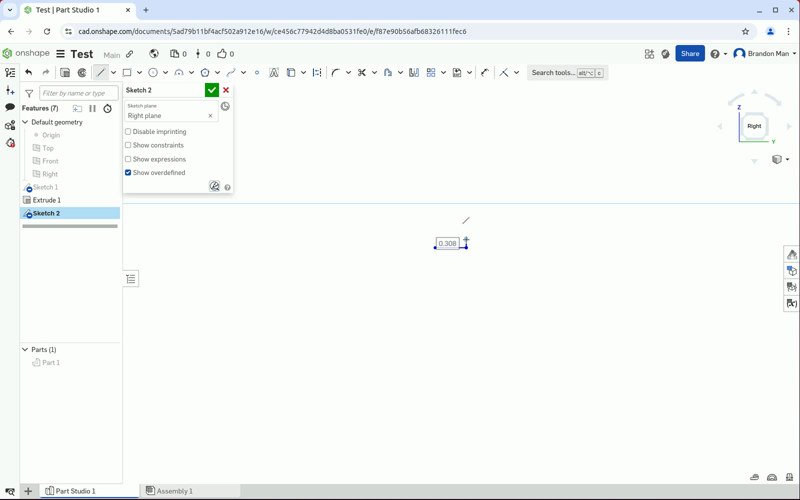
scroll(-6)
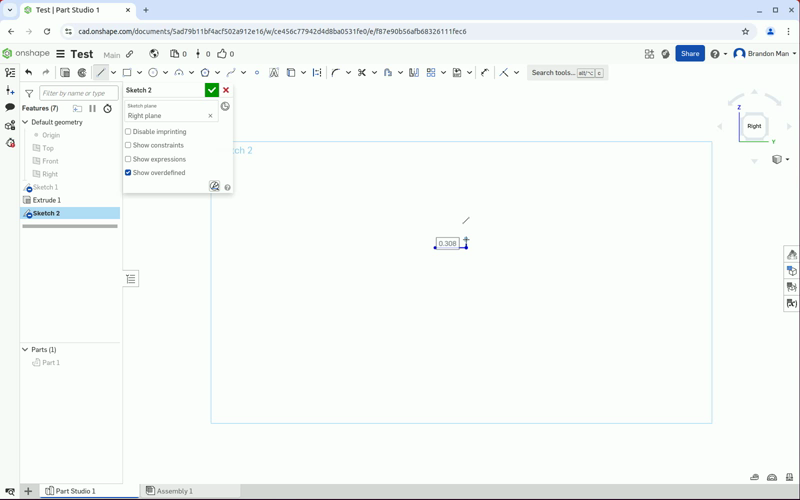
scroll(-6)
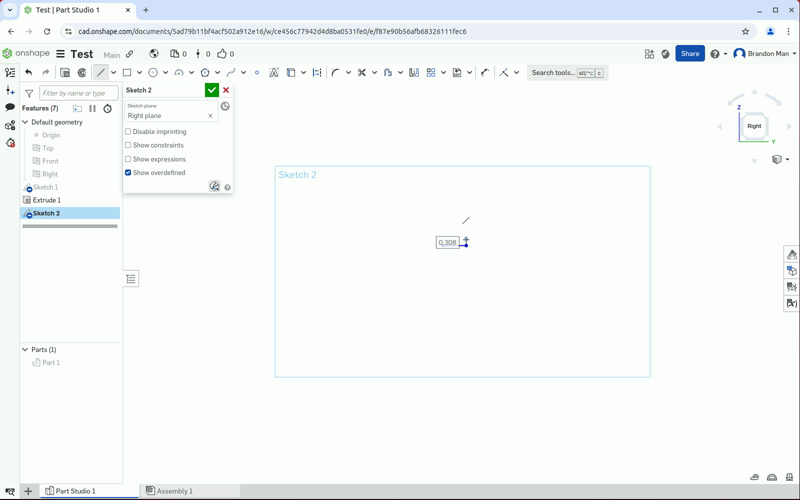
scroll(-6)
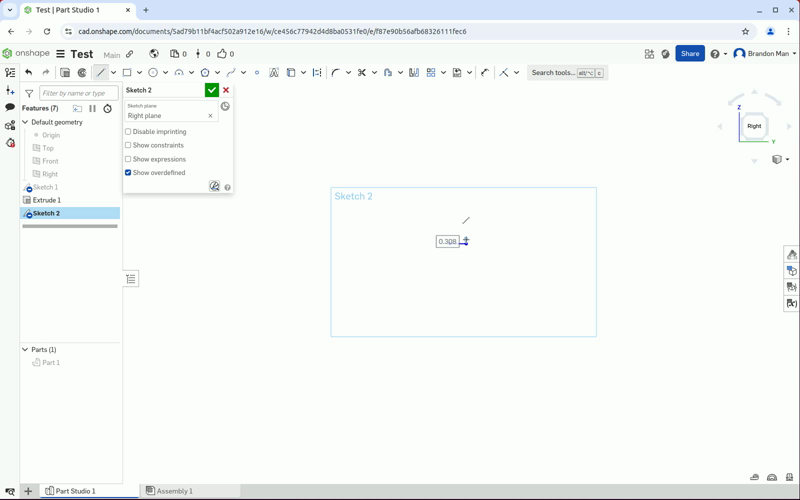
scroll(-6)
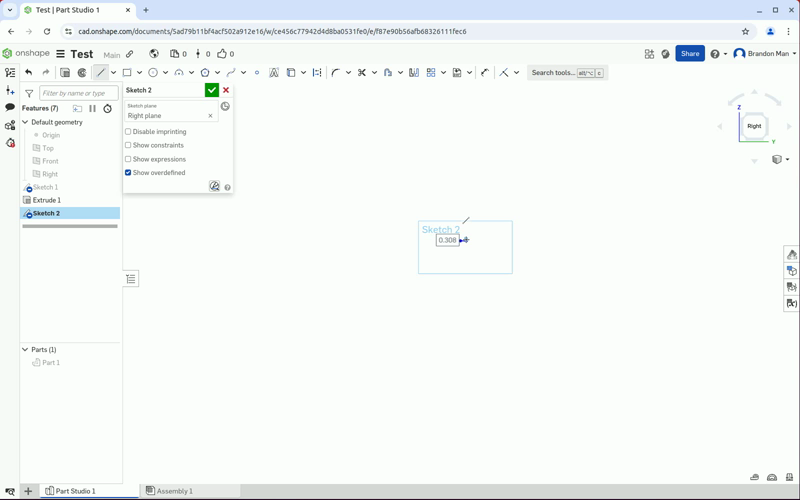
key_up(shift)
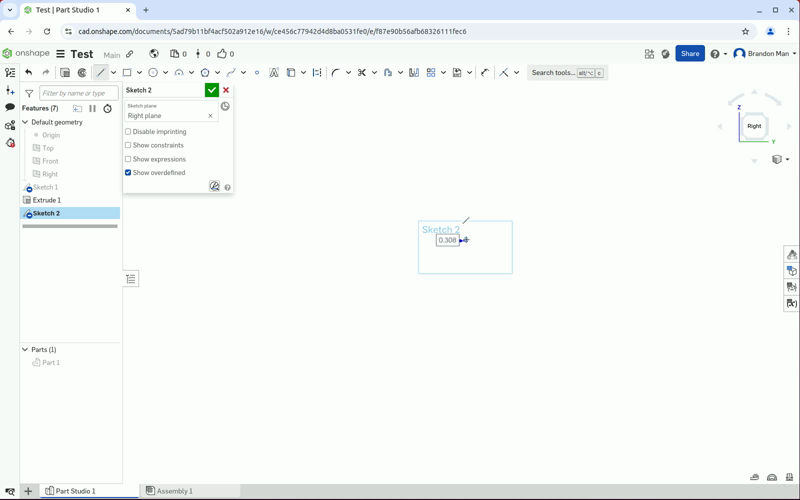
key_down(shift)
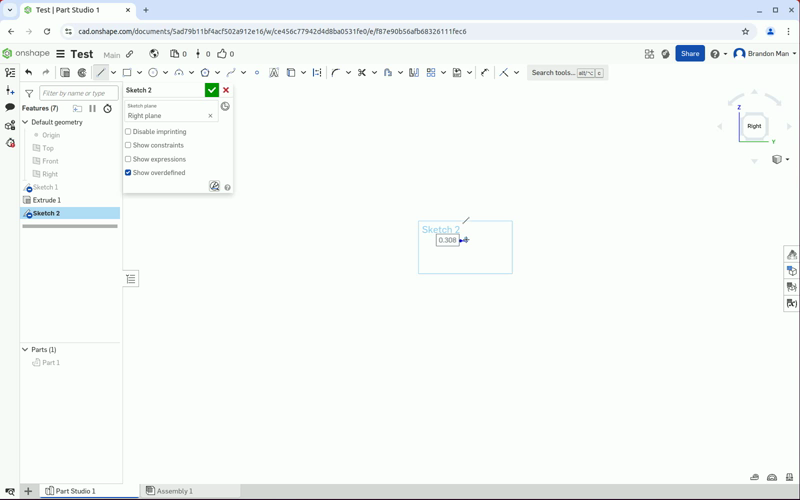
mouse_move(496, 239)
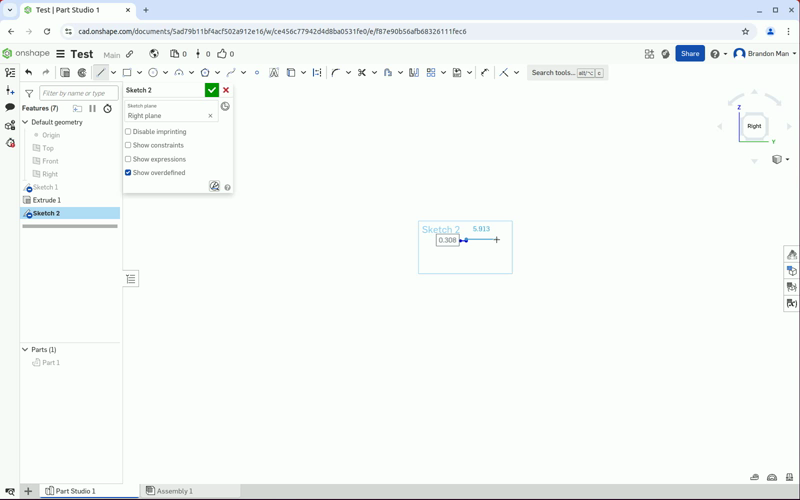
mouse_move(464, 239)
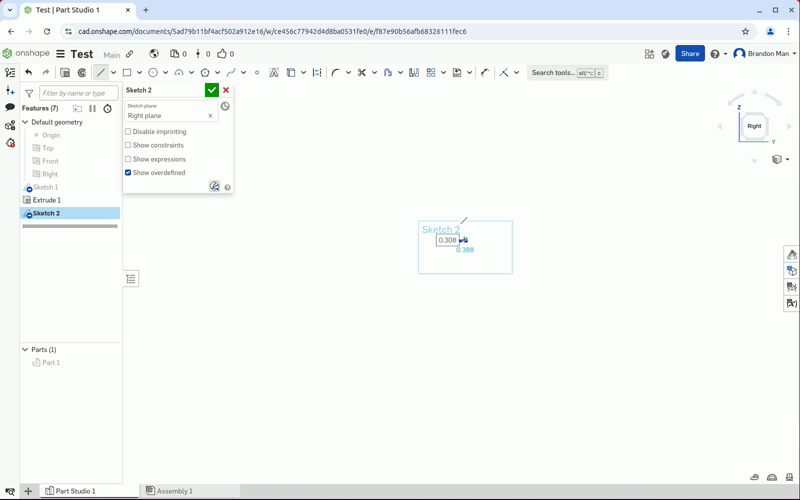
scroll(6)
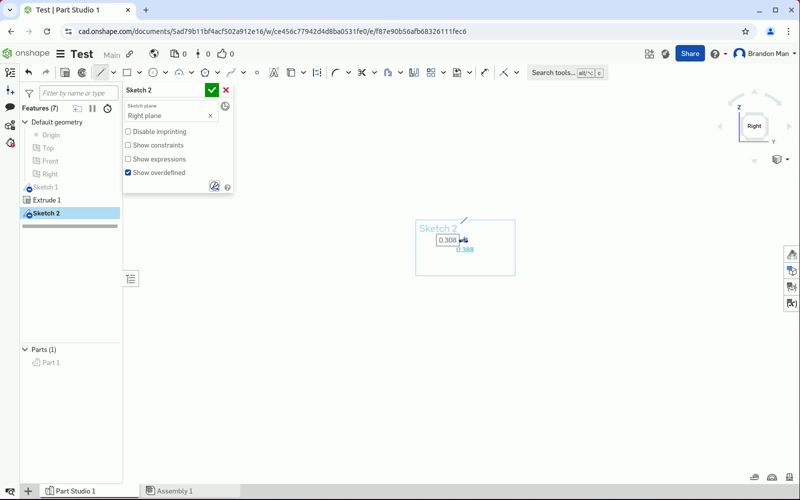
scroll(6)
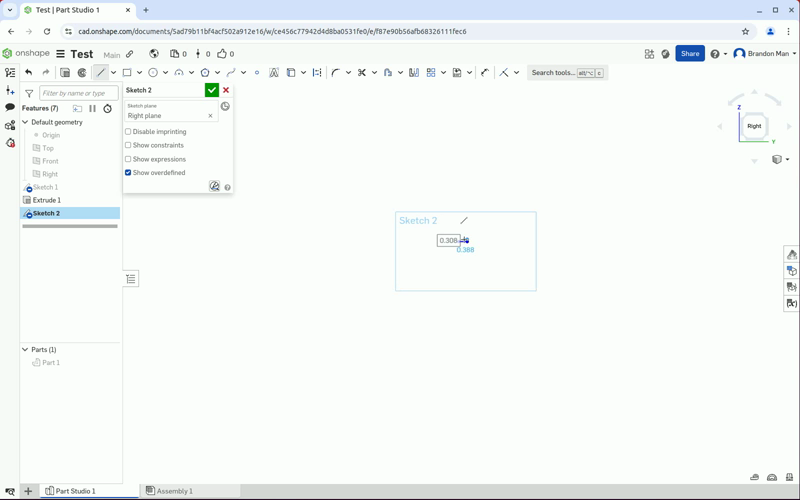
scroll(6)
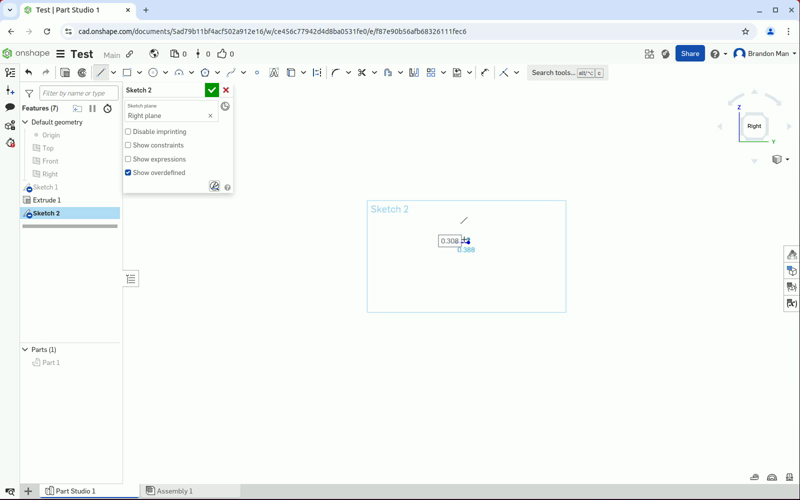
scroll(6)
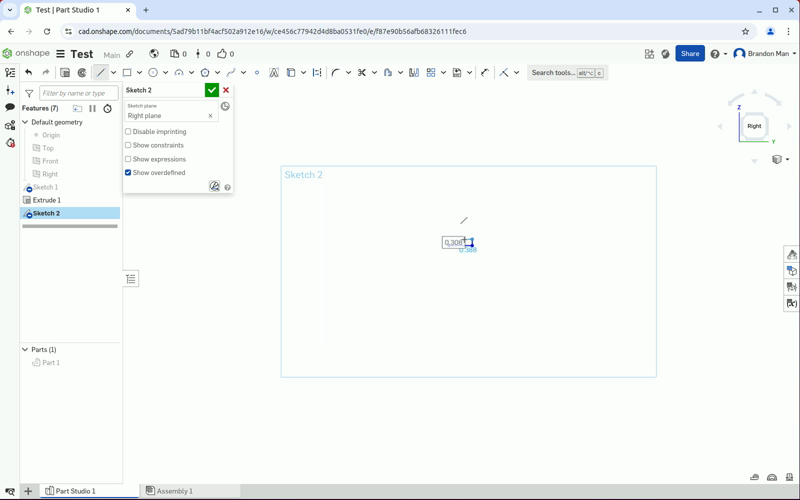
scroll(6)
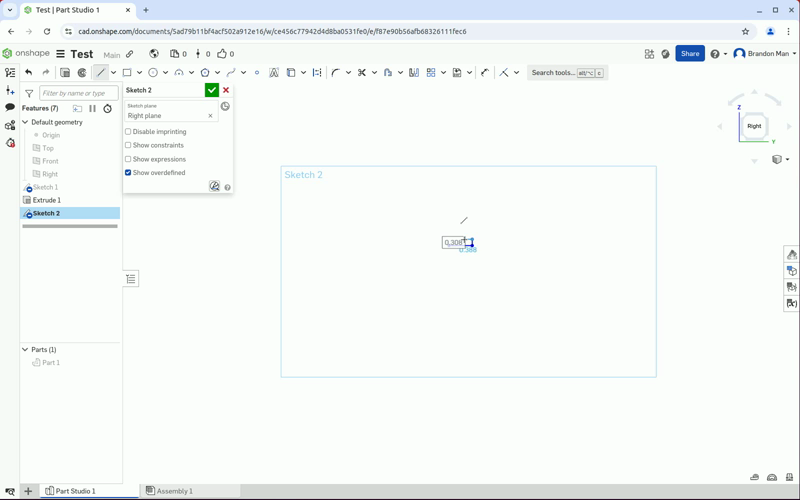
scroll(6)
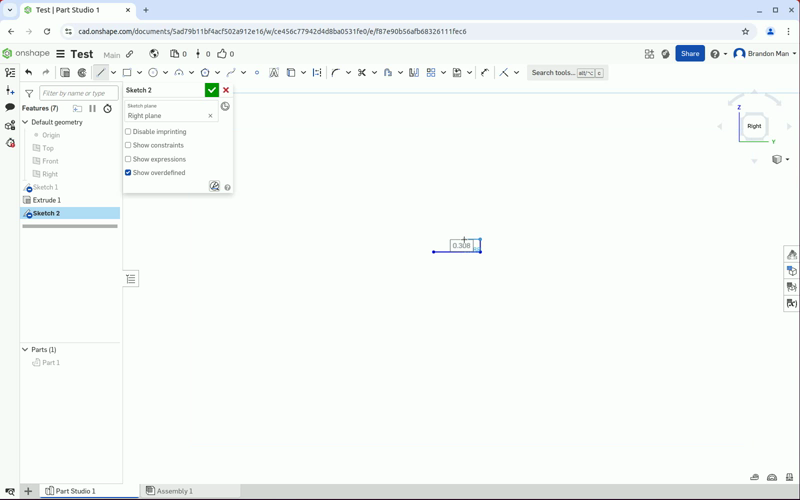
scroll(6)
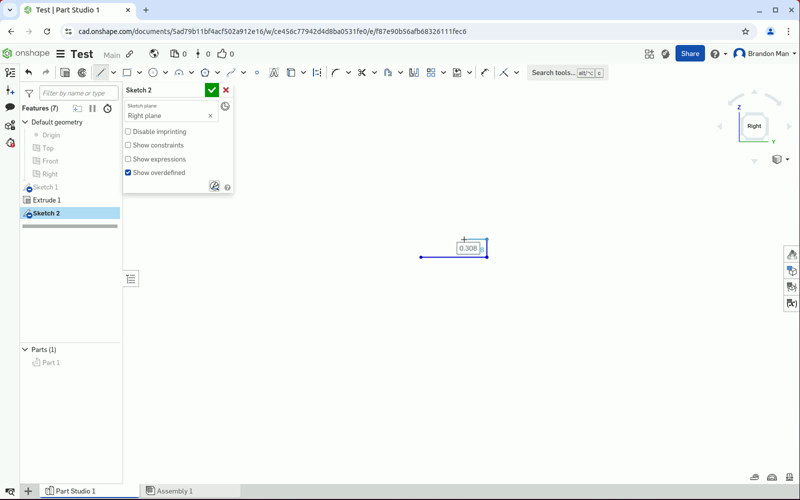
click(464, 239)
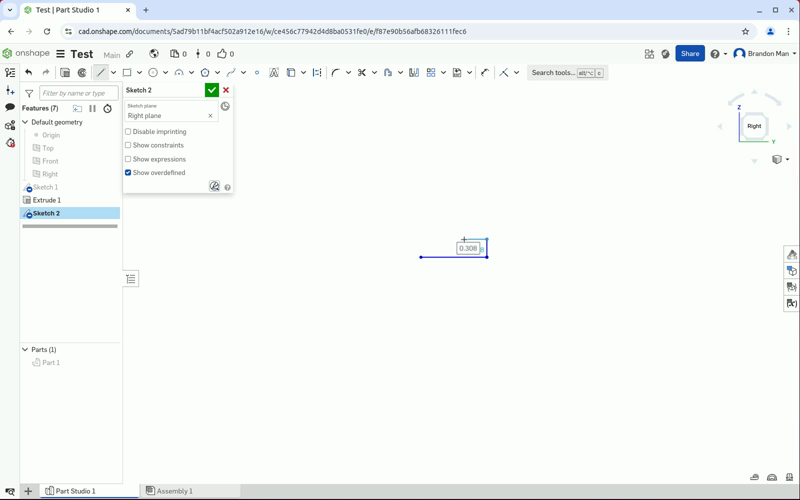
scroll(-6)
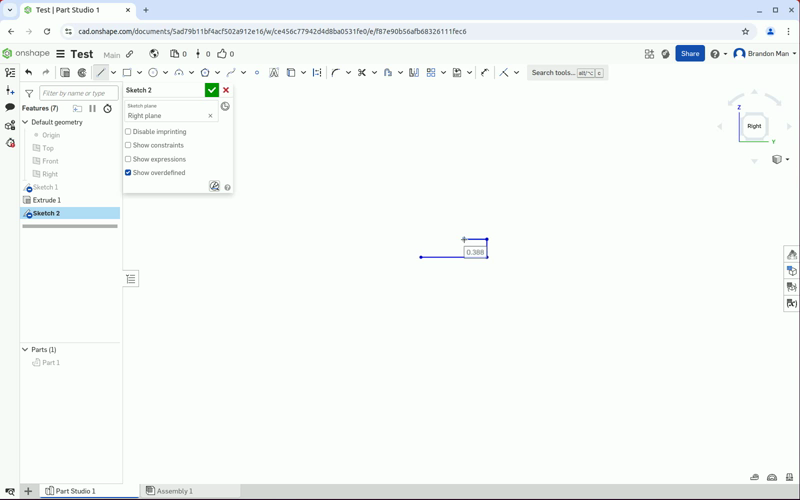
scroll(-6)
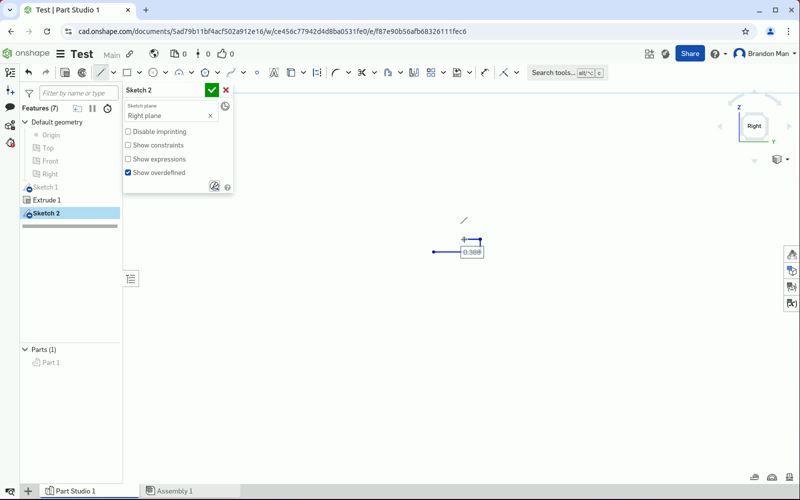
scroll(-6)
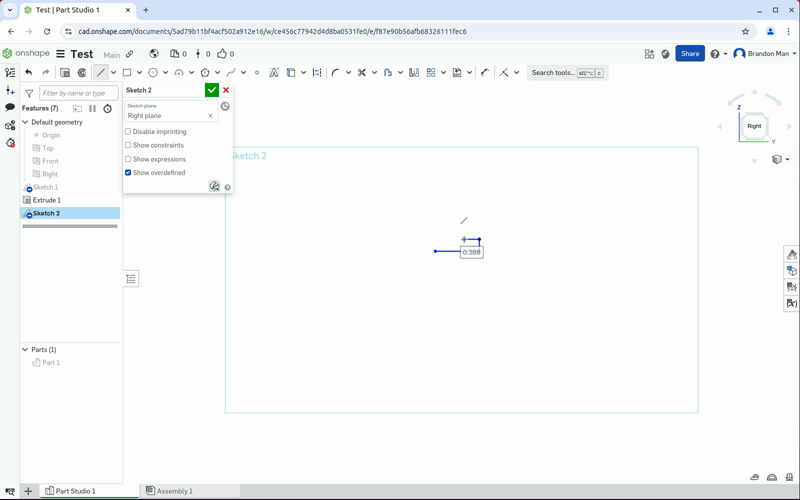
scroll(-6)
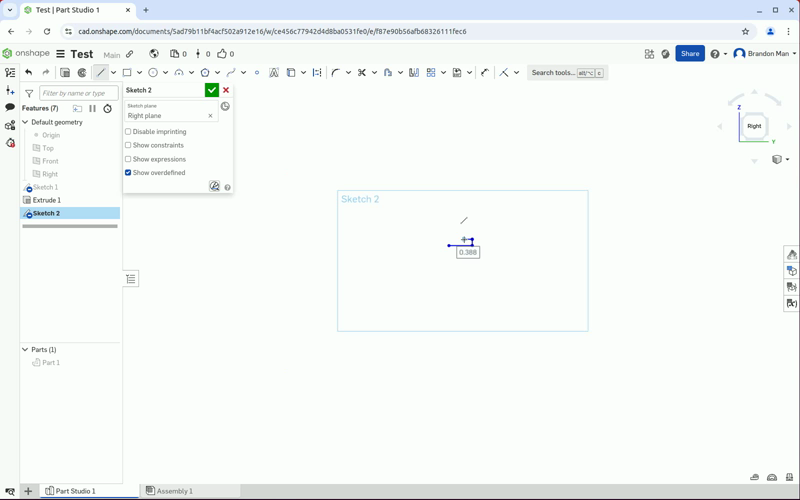
scroll(-6)
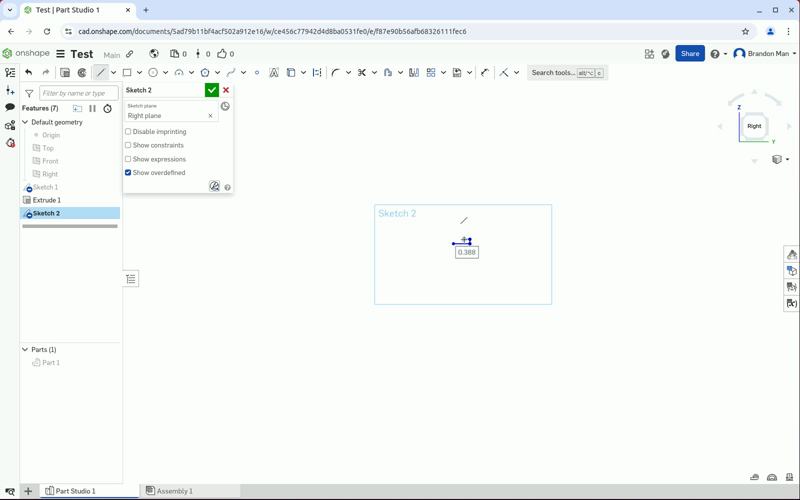
scroll(-6)
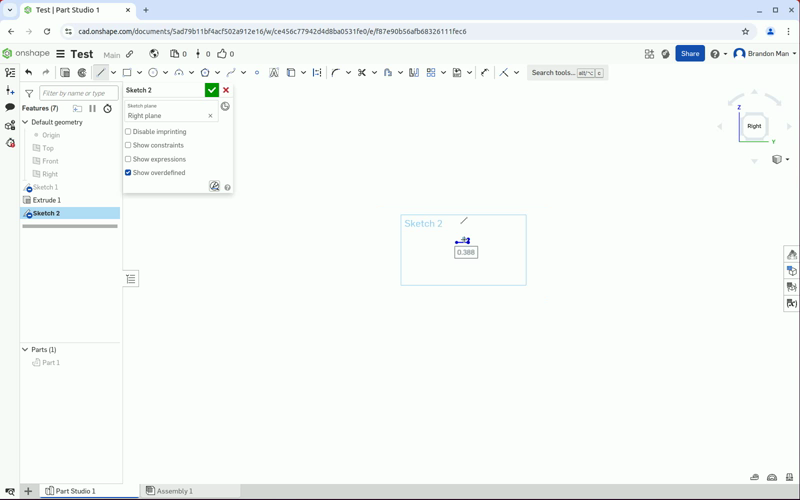
scroll(-6)
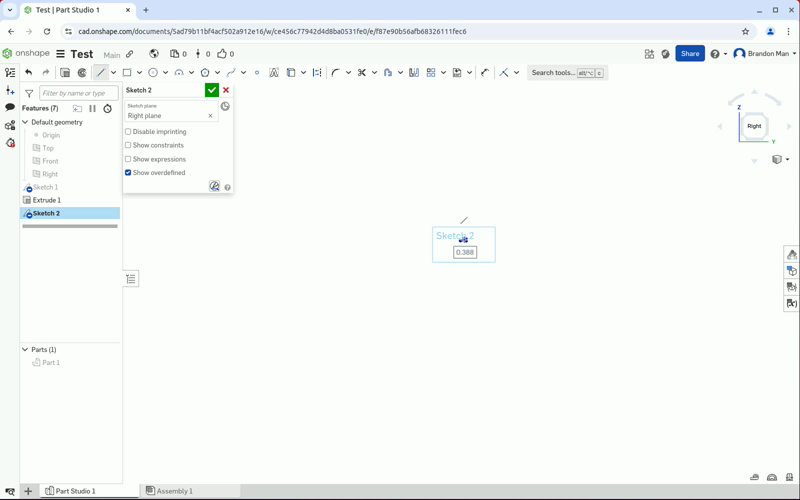
key_up(shift)
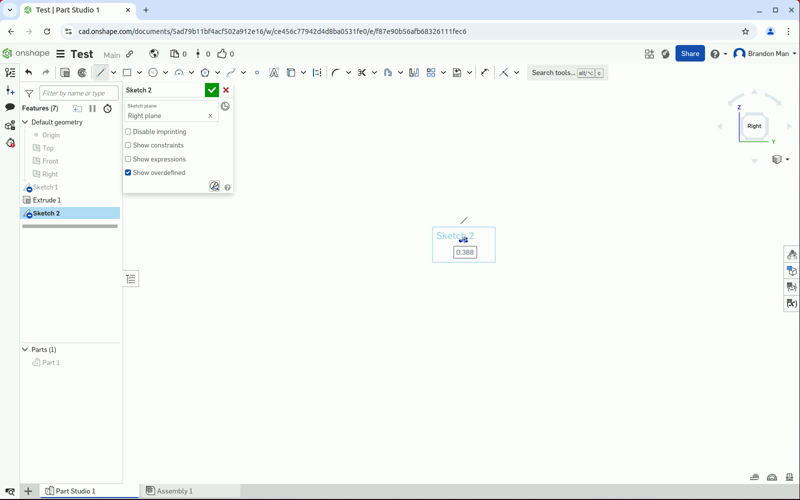
key_down(shift)
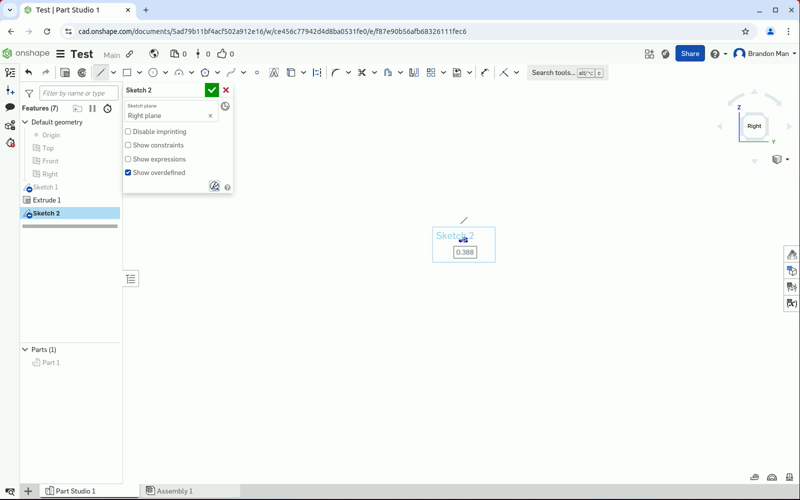
mouse_move(494, 239)
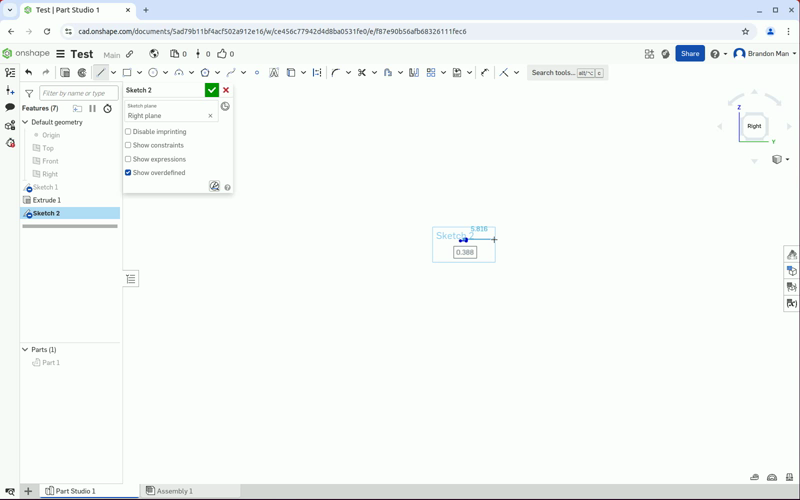
mouse_move(464, 236)
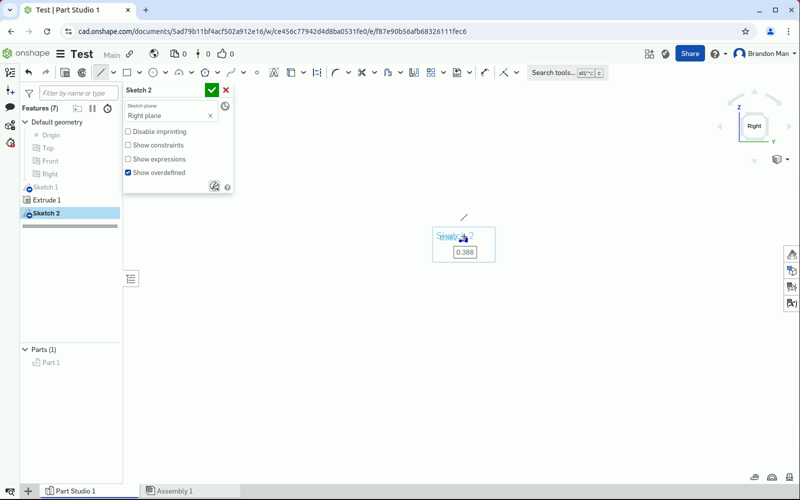
scroll(6)
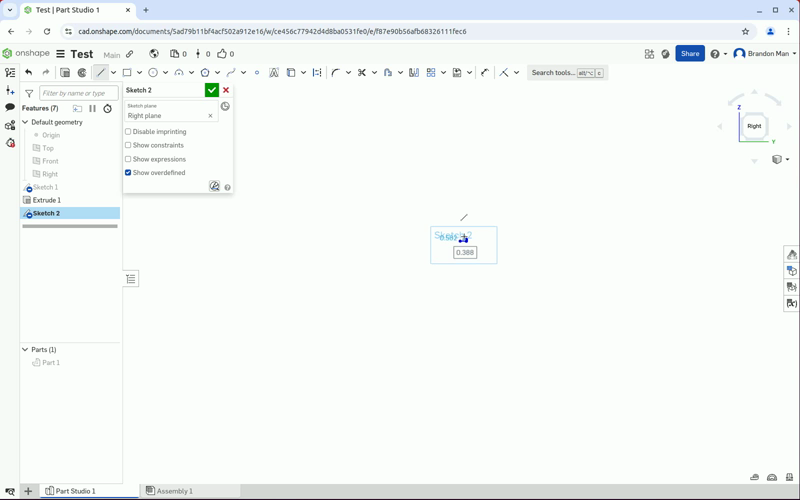
scroll(6)
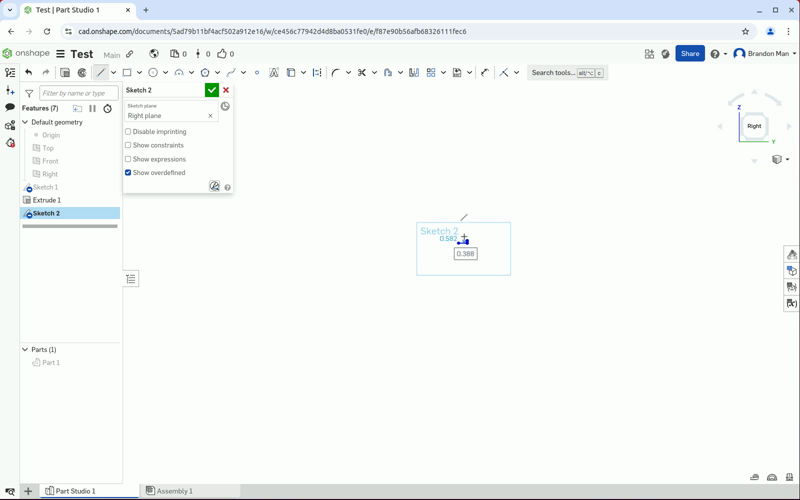
scroll(6)
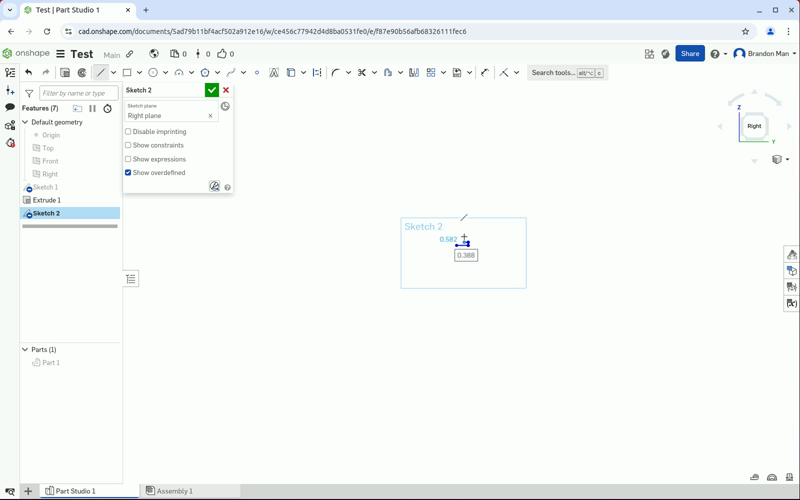
scroll(6)
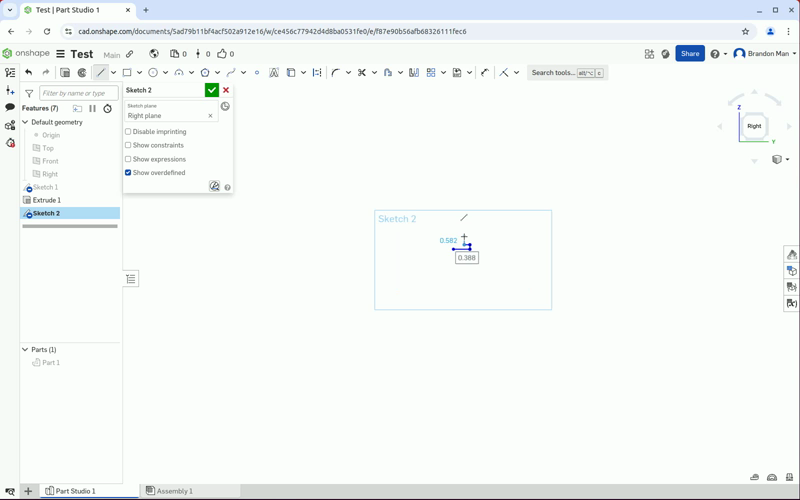
scroll(6)
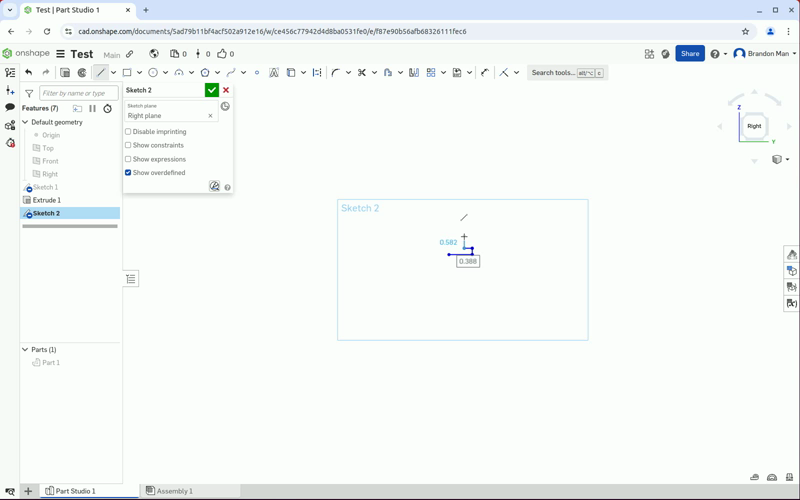
scroll(6)
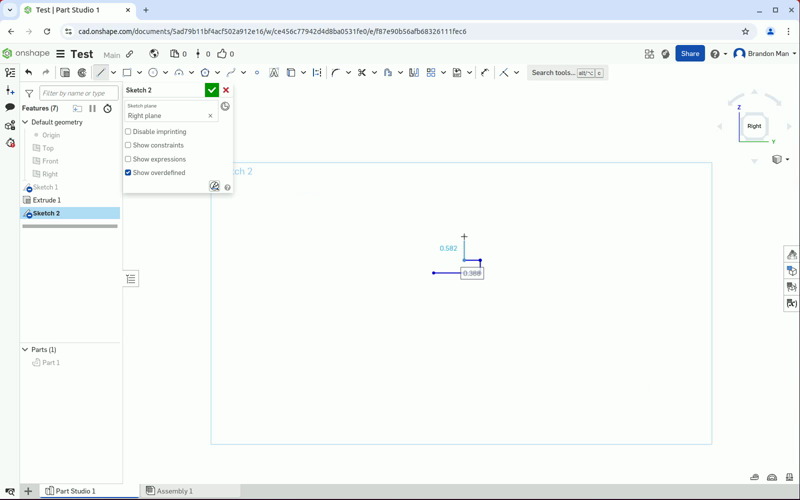
scroll(6)
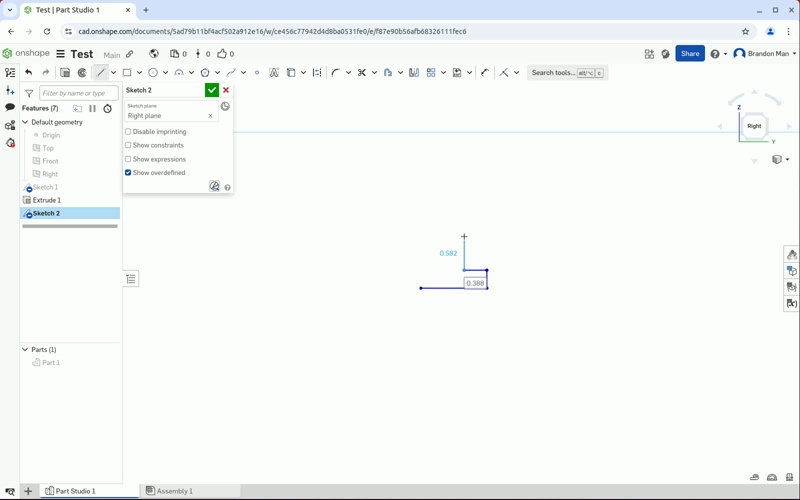
click(464, 236)
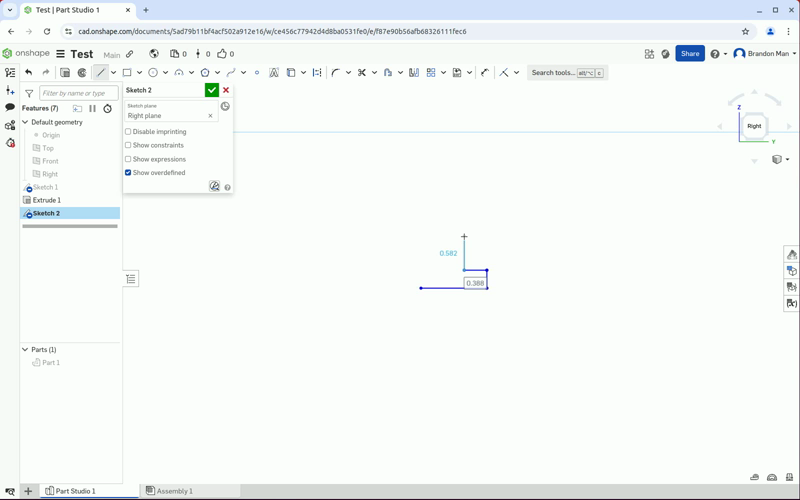
scroll(-6)
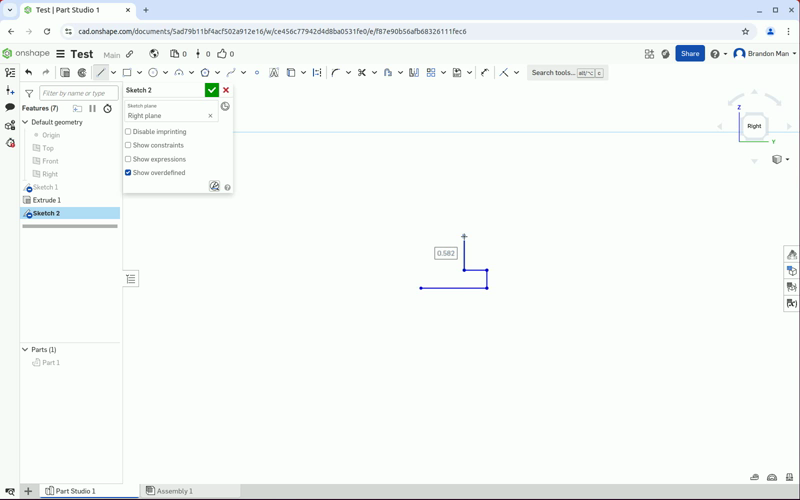
scroll(-6)
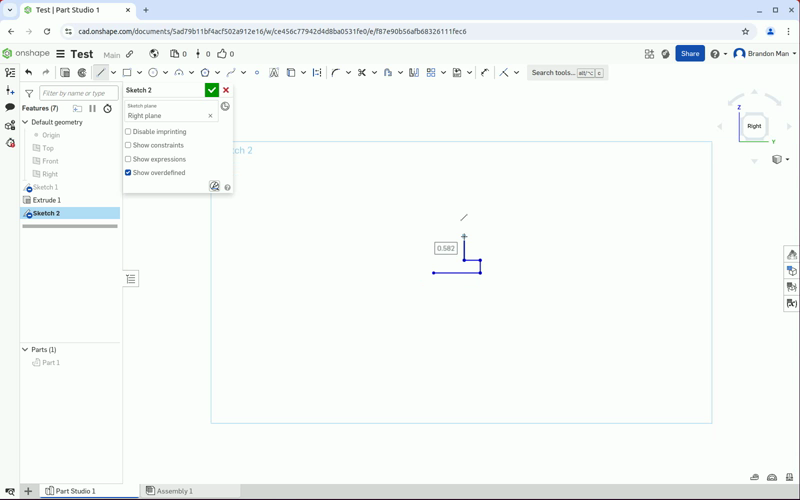
scroll(-6)
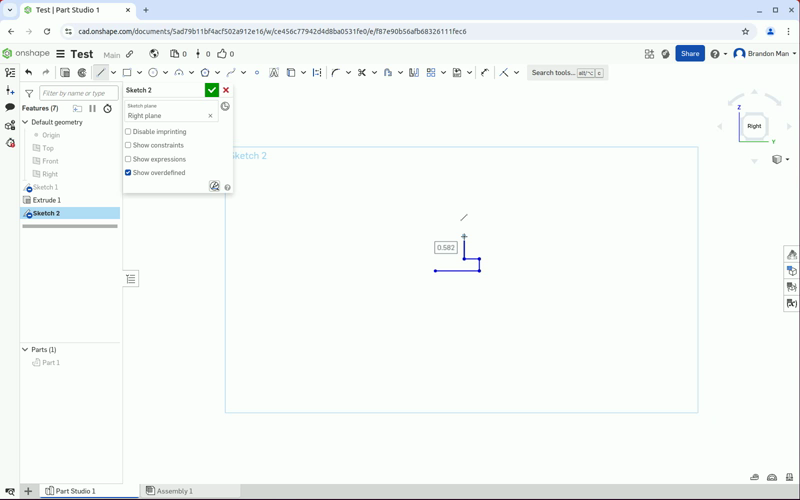
scroll(-6)
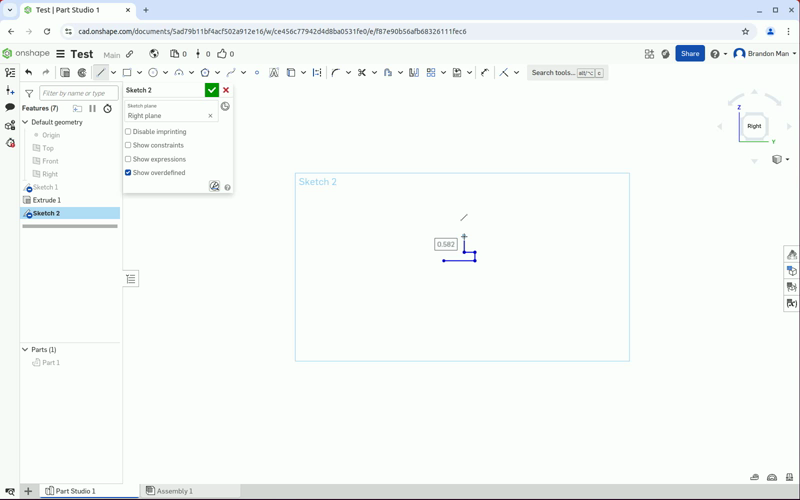
scroll(-6)
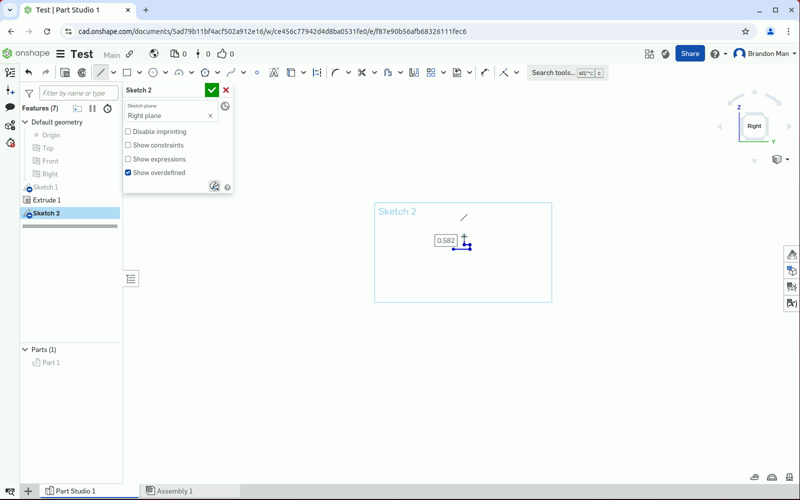
scroll(-6)
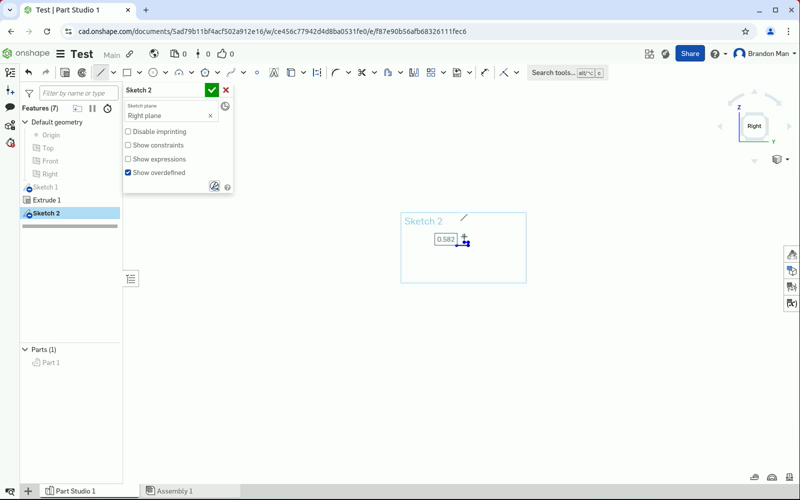
scroll(-6)
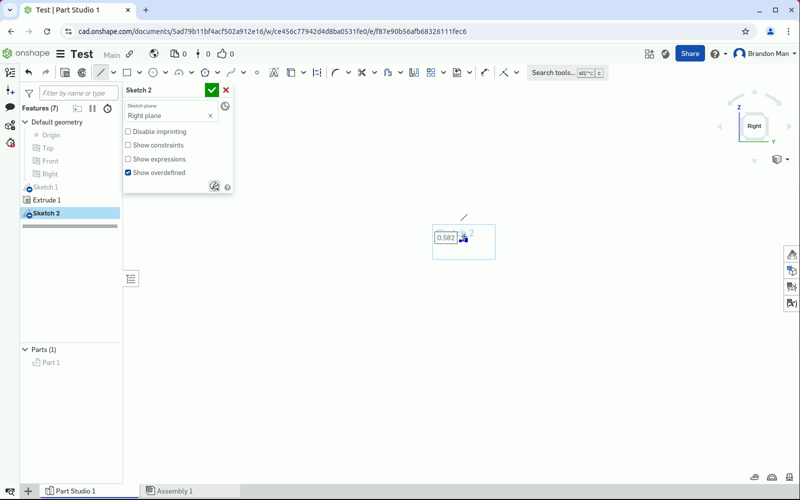
key_up(shift)
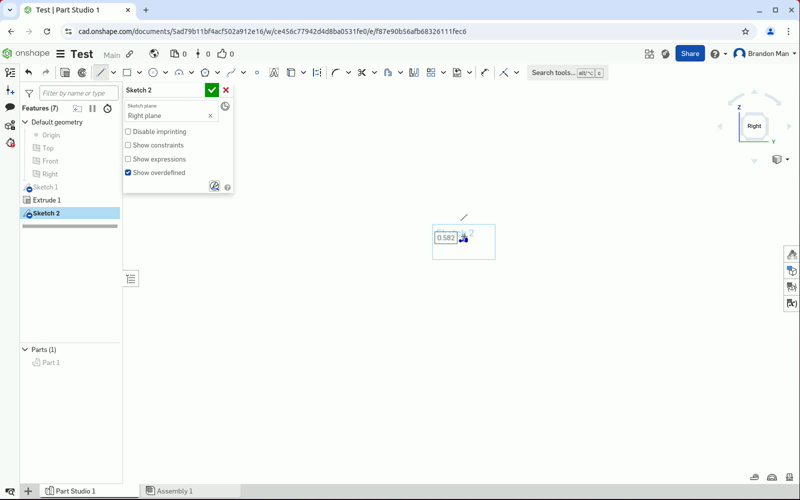
key_down(shift)
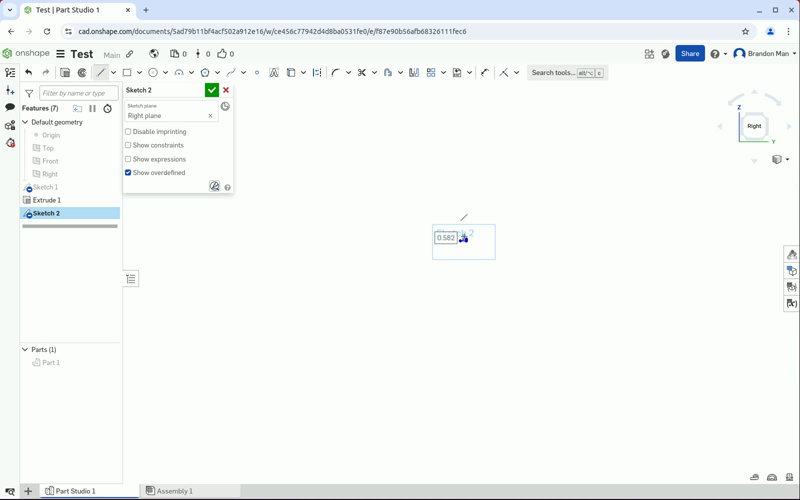
mouse_move(494, 236)
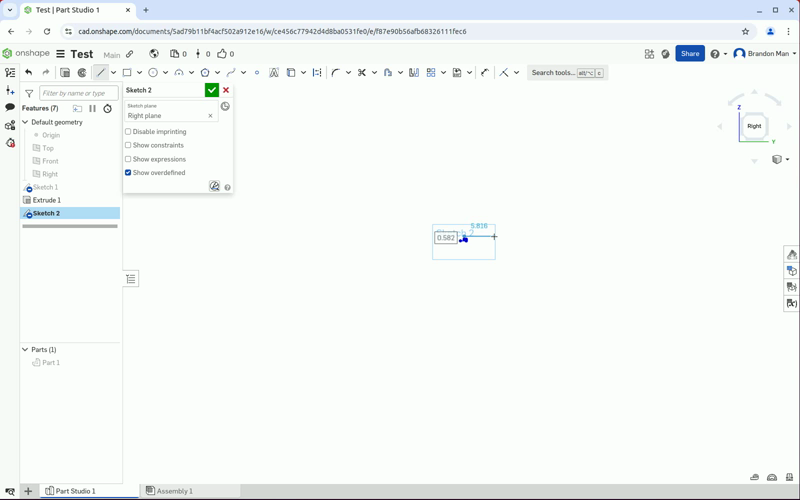
mouse_move(466, 236)
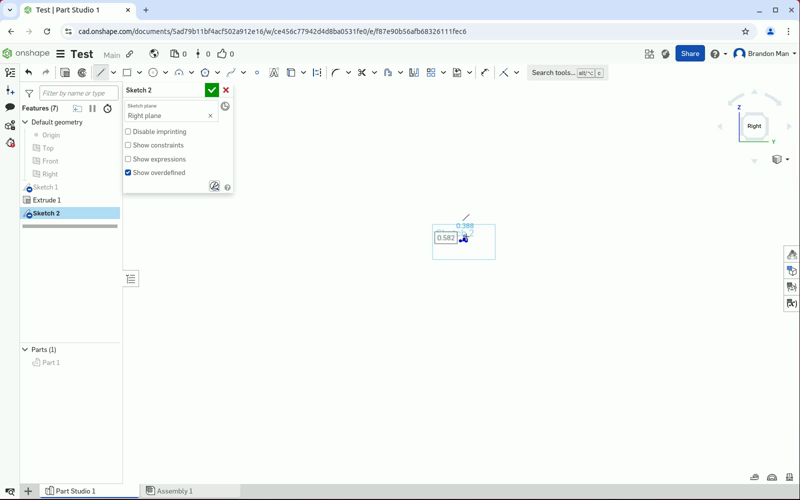
scroll(6)
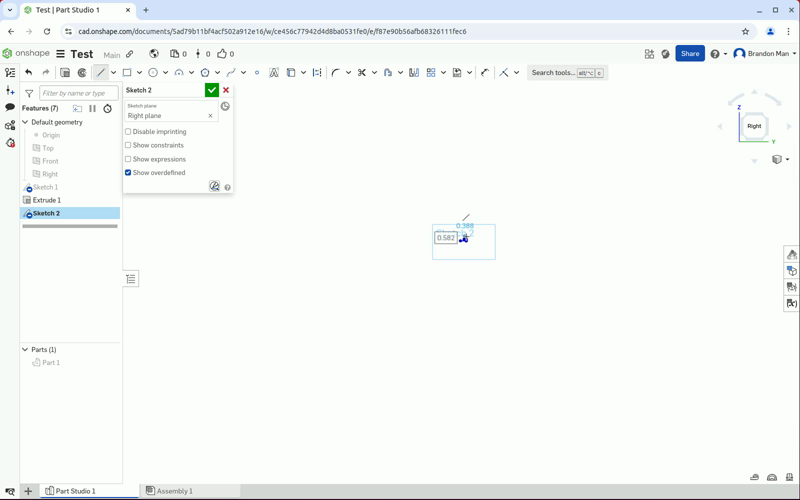
scroll(6)
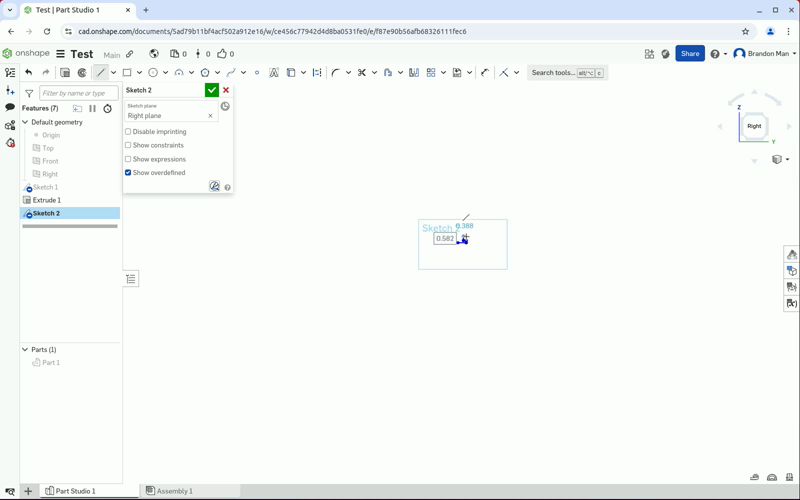
scroll(6)
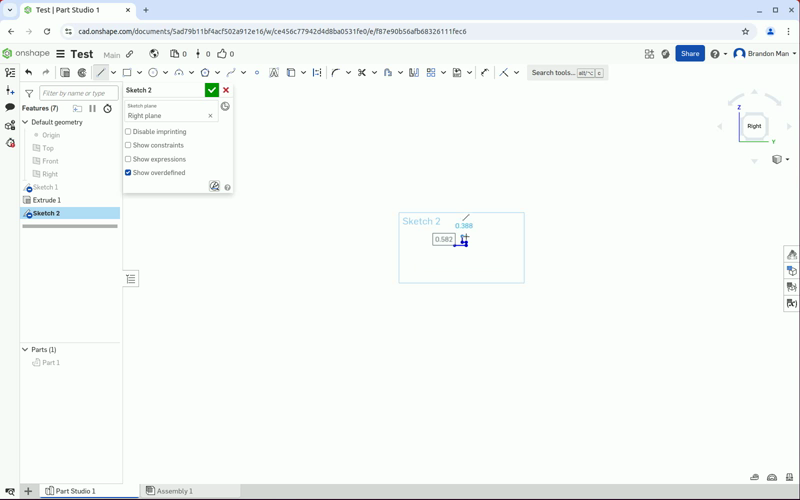
scroll(6)
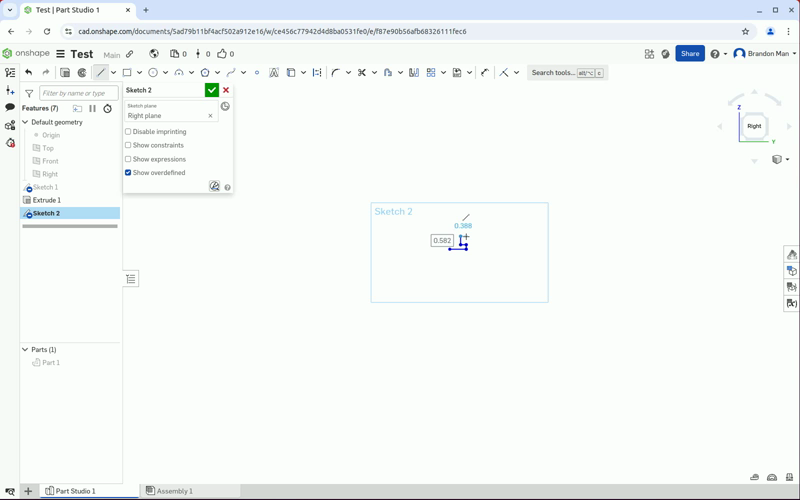
scroll(6)
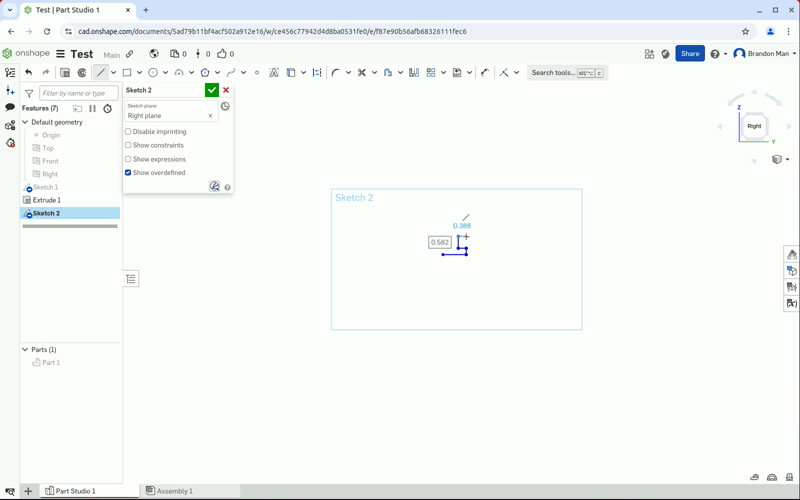
scroll(6)
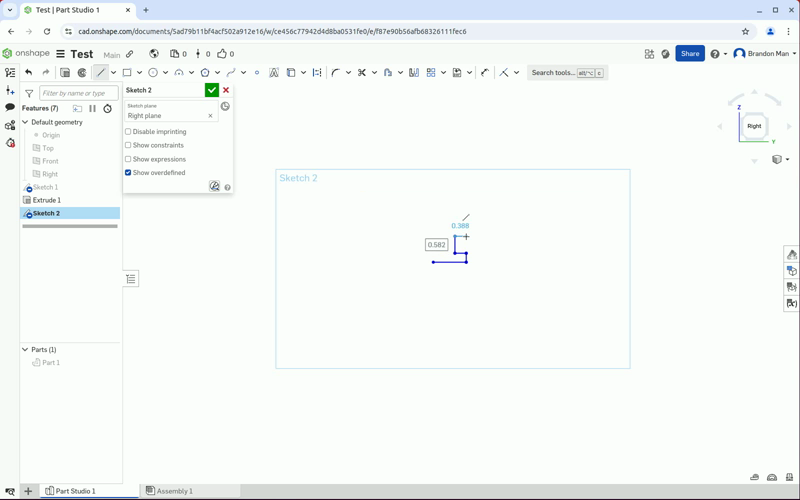
scroll(6)
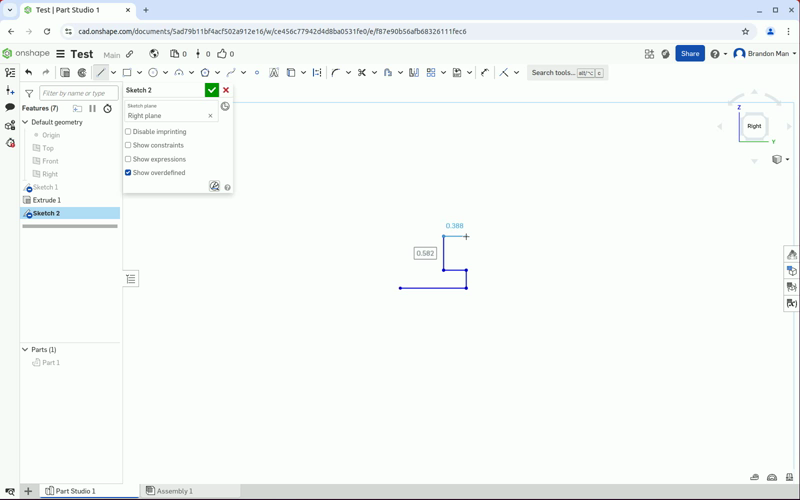
click(466, 236)
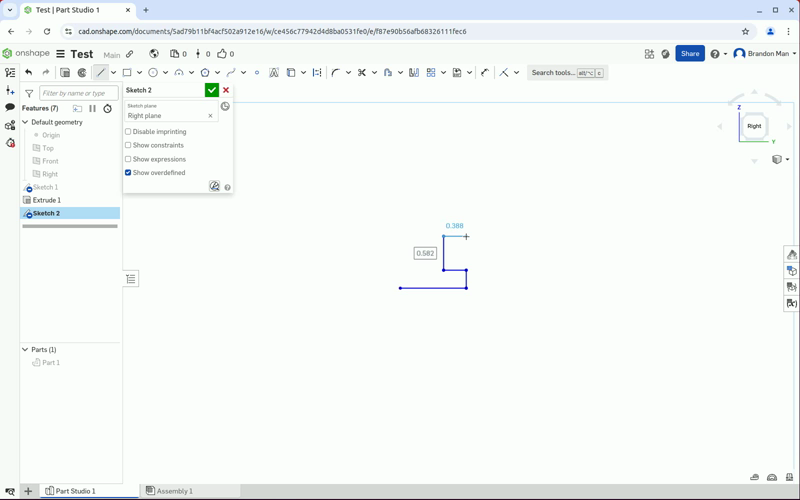
scroll(-6)
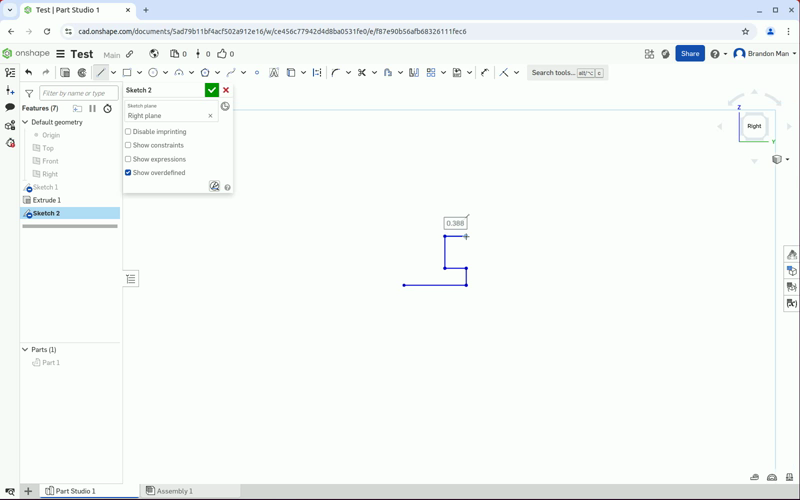
scroll(-6)
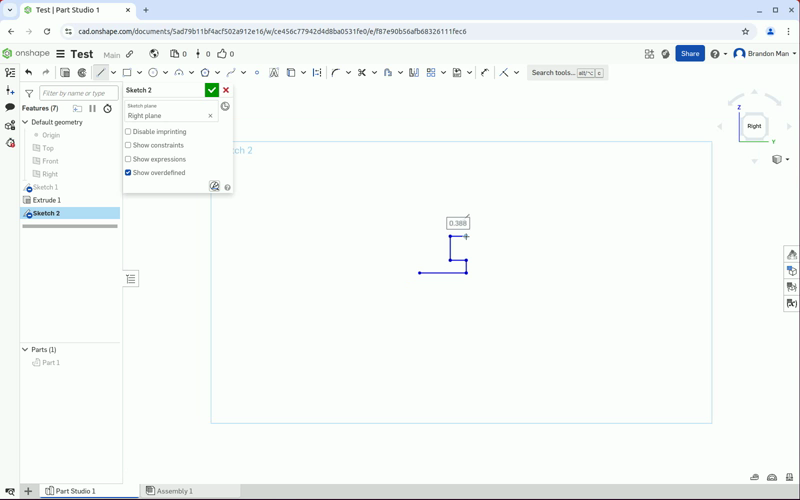
scroll(-6)
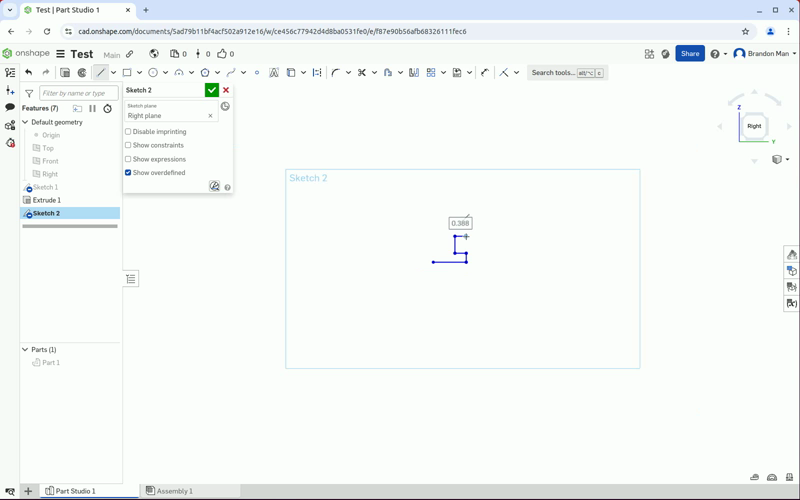
scroll(-6)
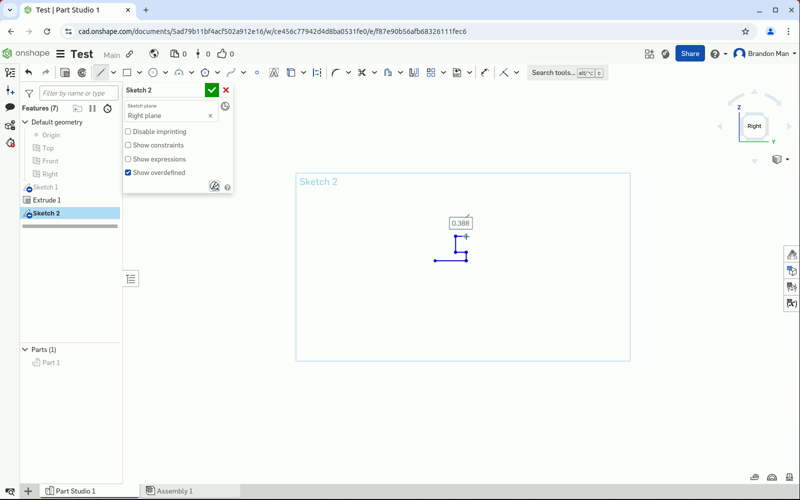
scroll(-6)
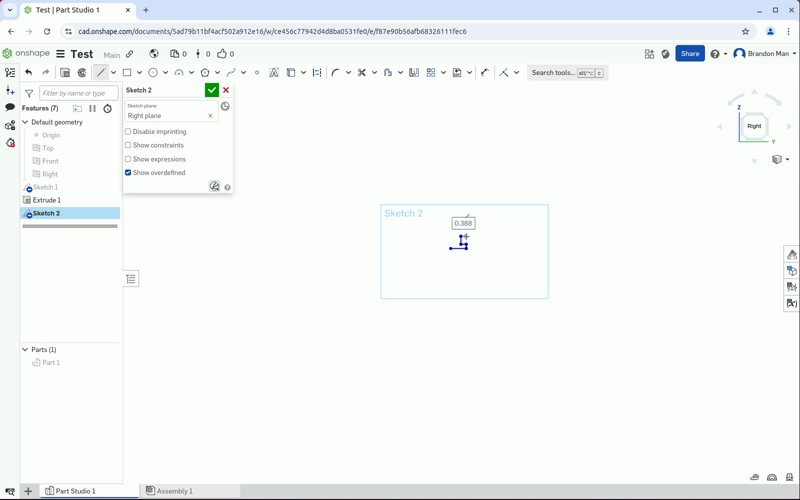
scroll(-6)
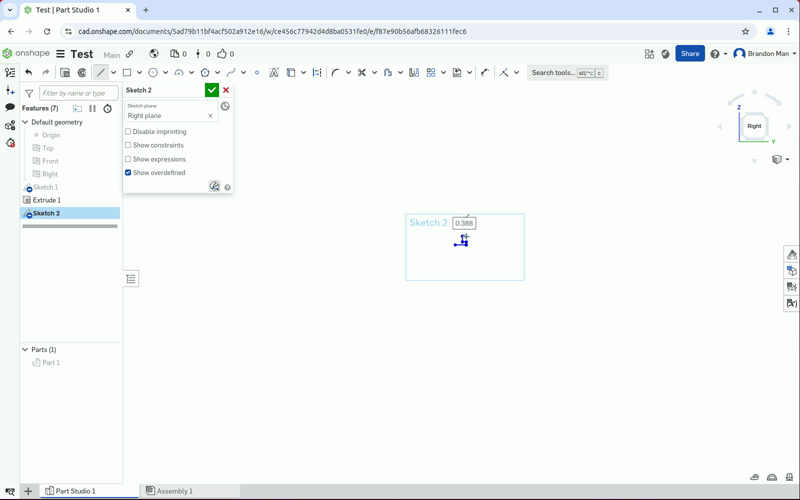
scroll(-6)
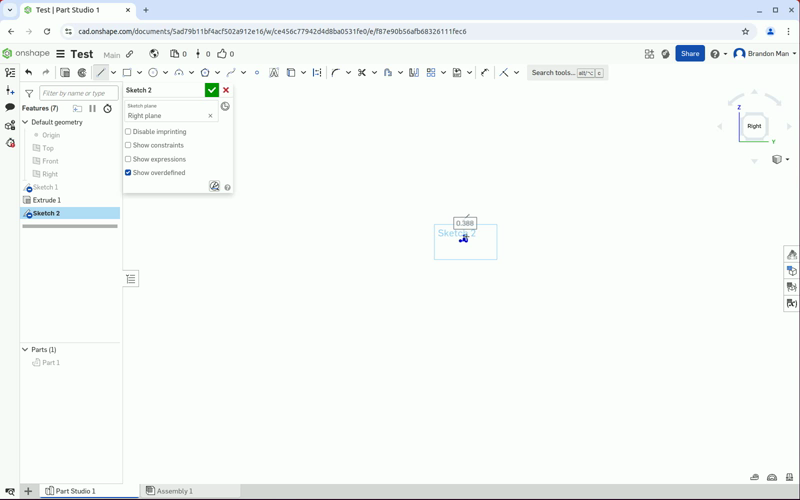
key_up(shift)
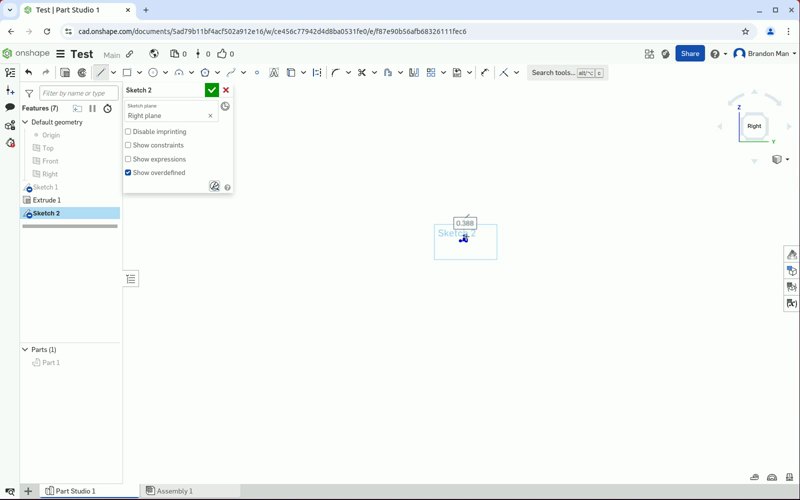
key_down(shift)
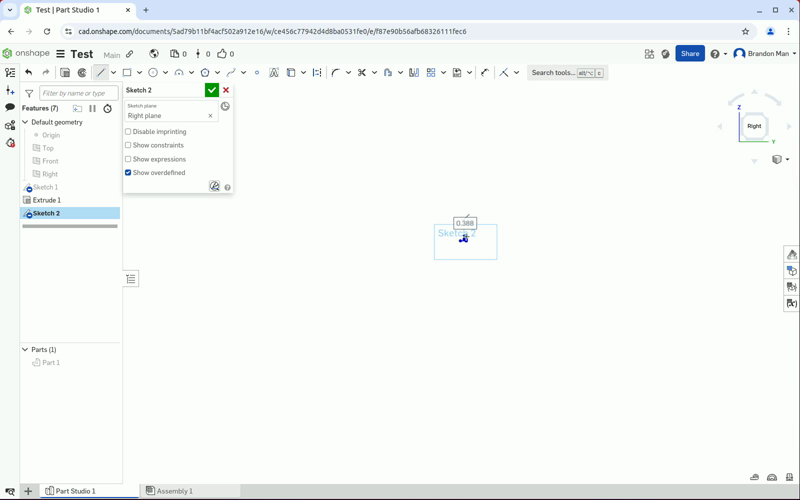
mouse_move(496, 236)
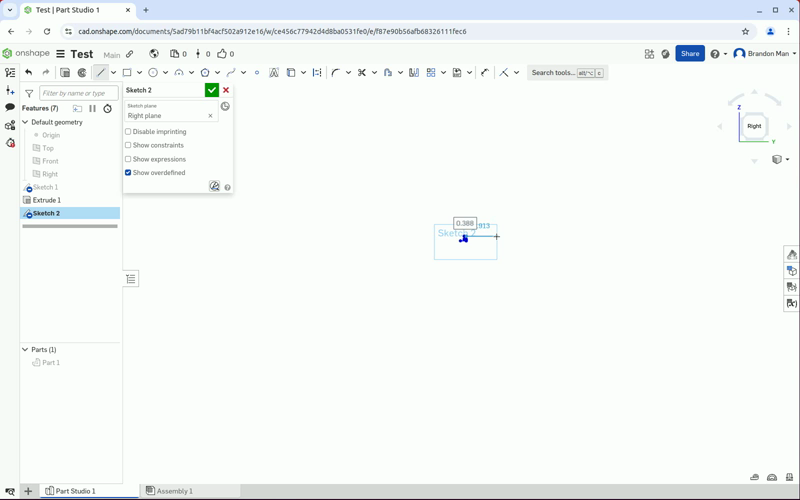
mouse_move(466, 234)
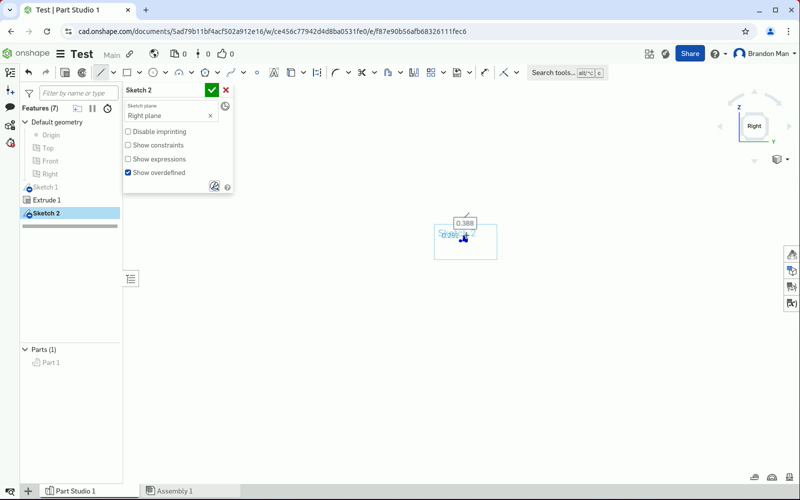
scroll(6)
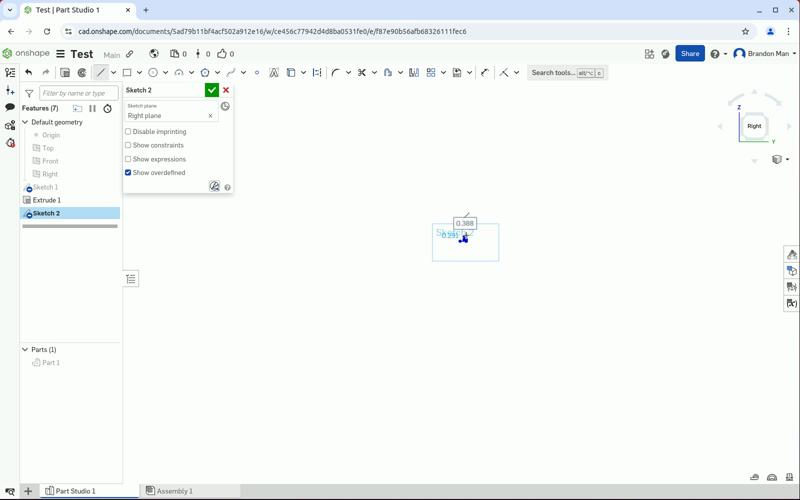
scroll(6)
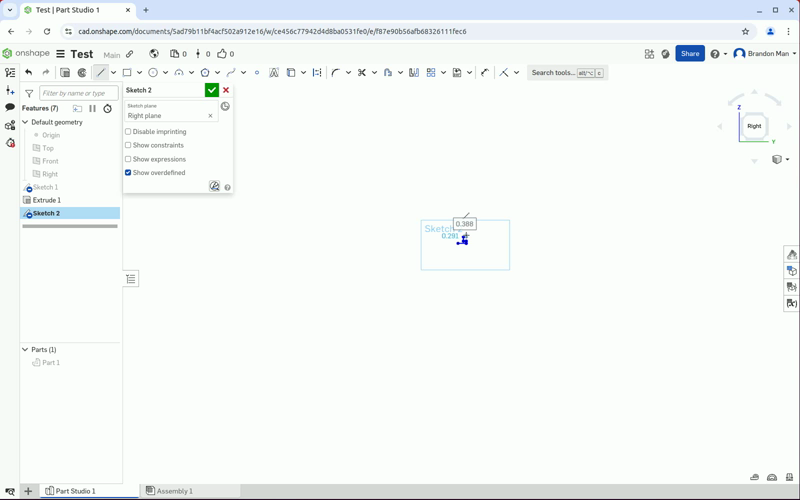
scroll(6)
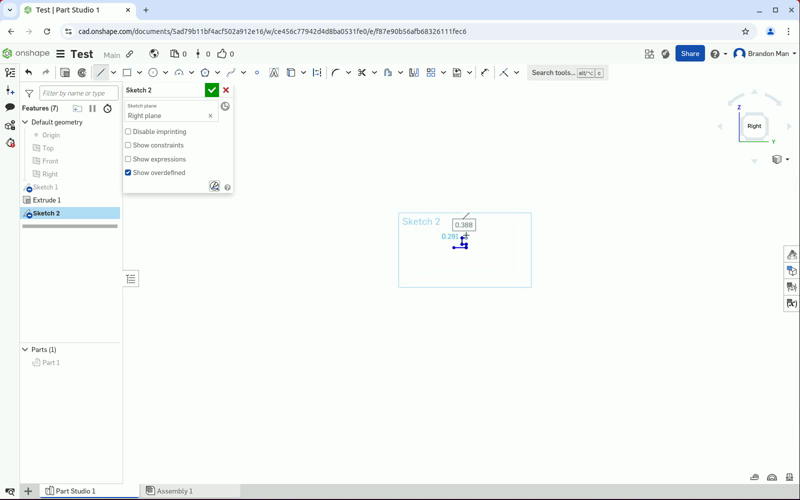
scroll(6)
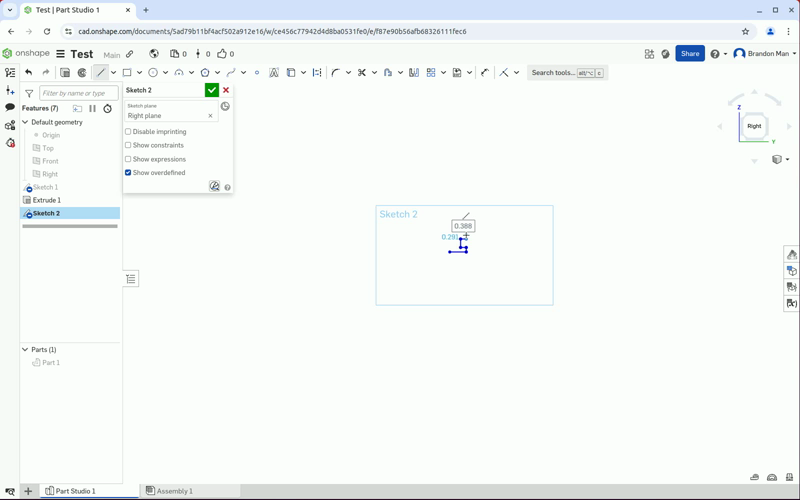
scroll(6)
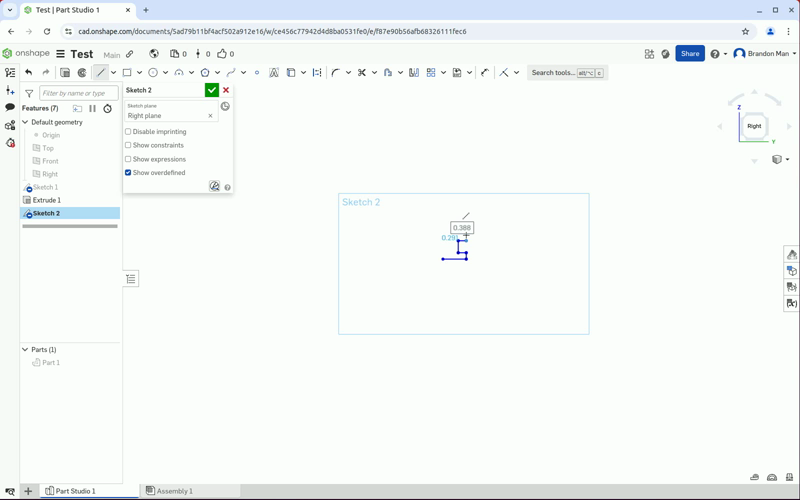
scroll(6)
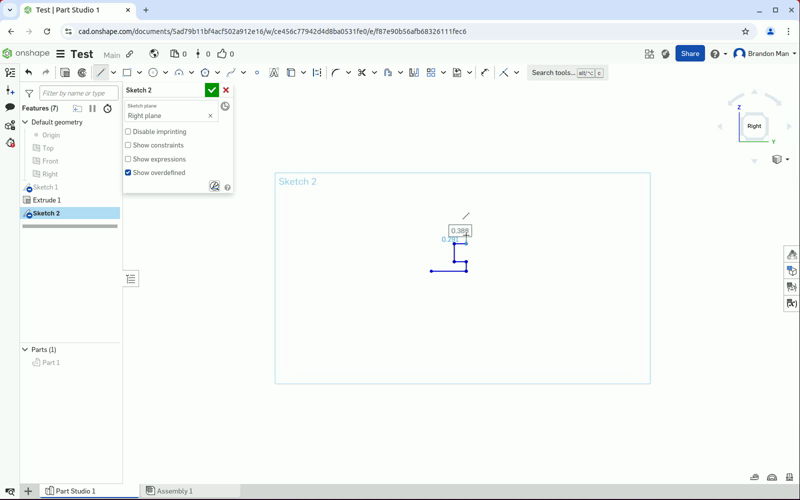
scroll(6)
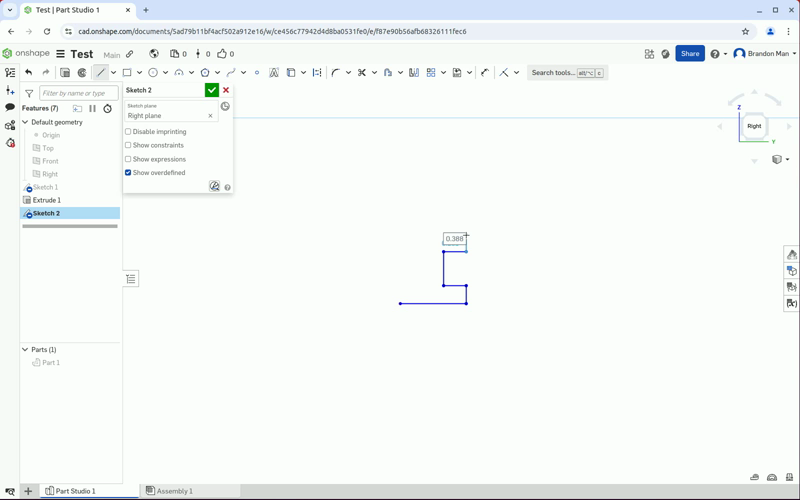
click(466, 234)
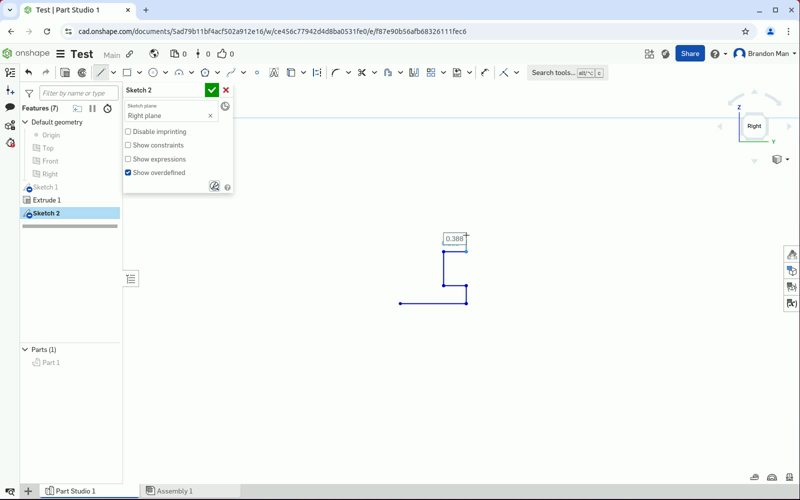
scroll(-6)
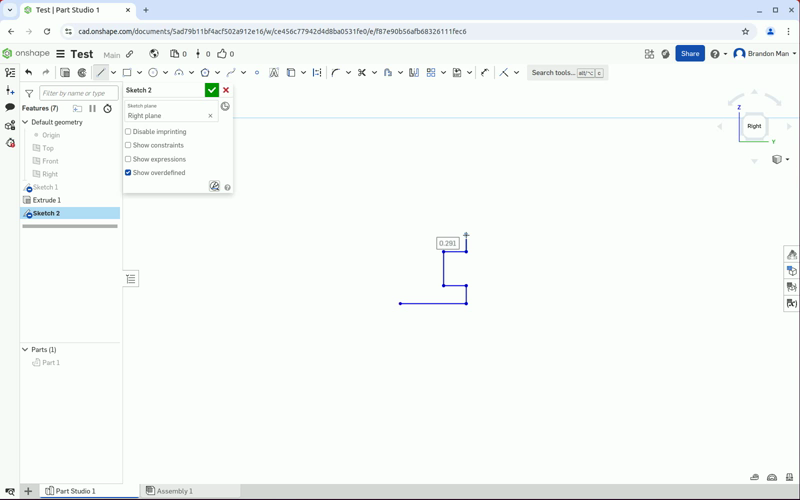
scroll(-6)
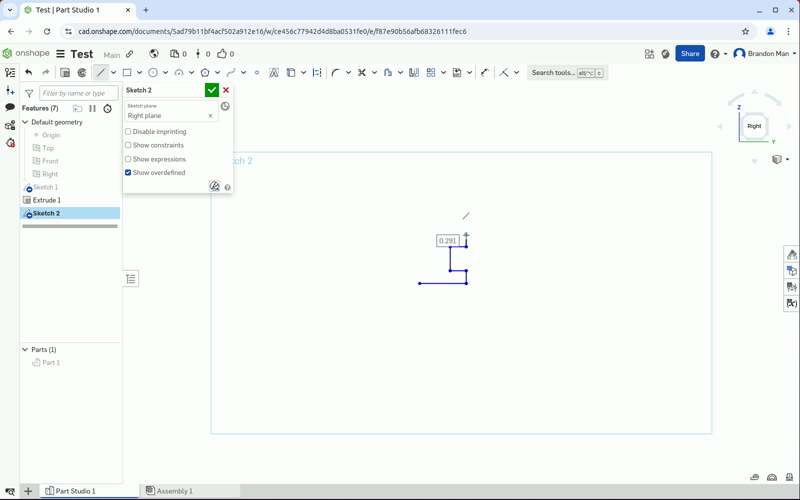
scroll(-6)
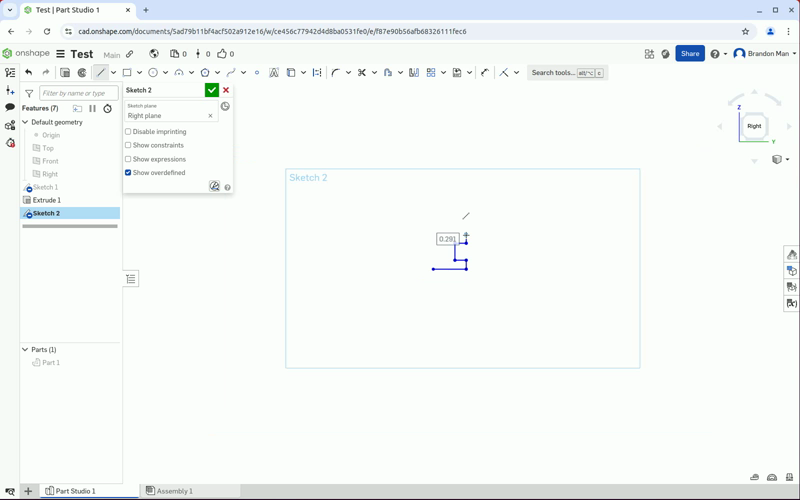
scroll(-6)
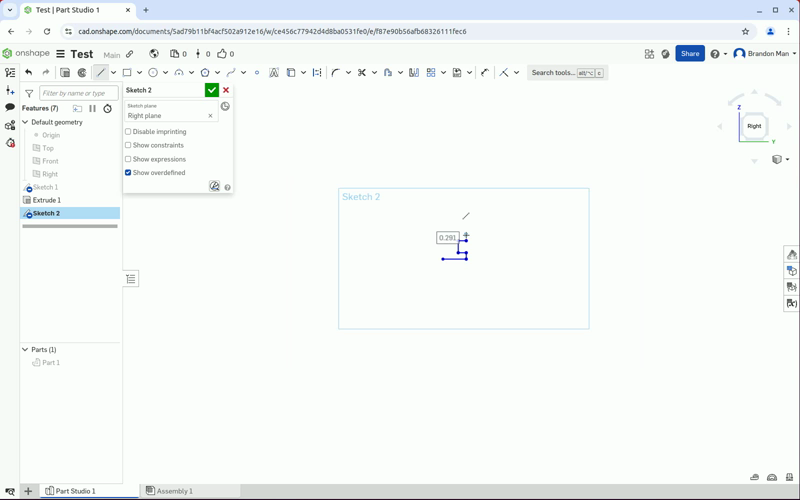
scroll(-6)
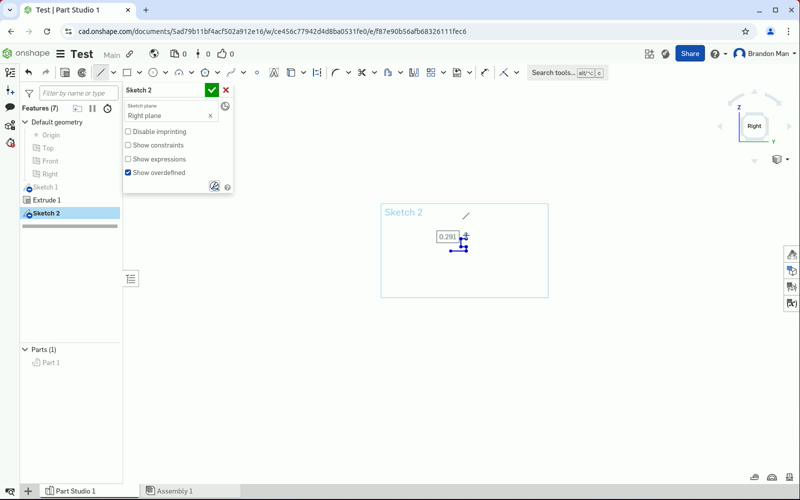
scroll(-6)
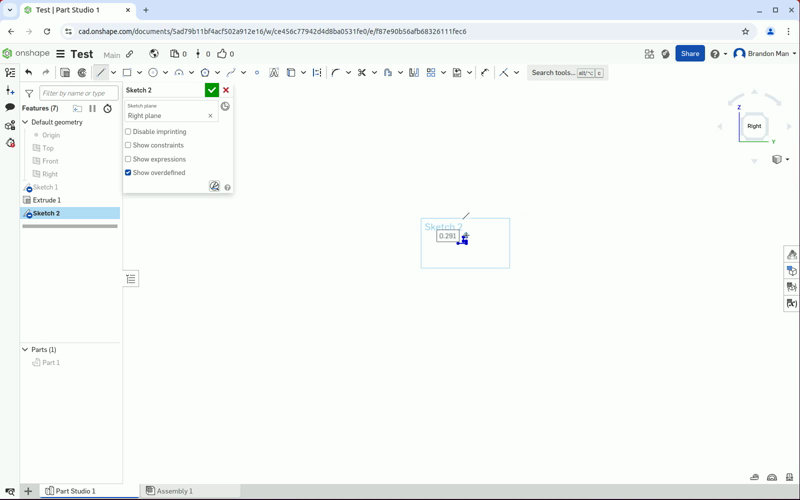
scroll(-6)
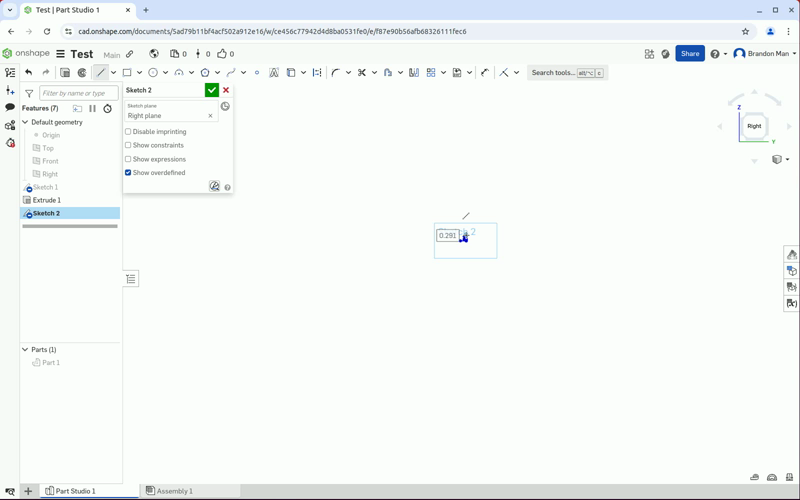
key_up(shift)
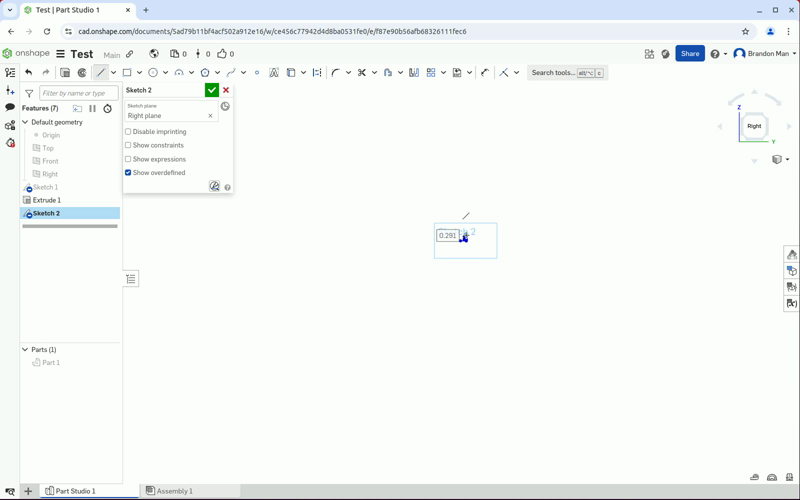
key_down(shift)
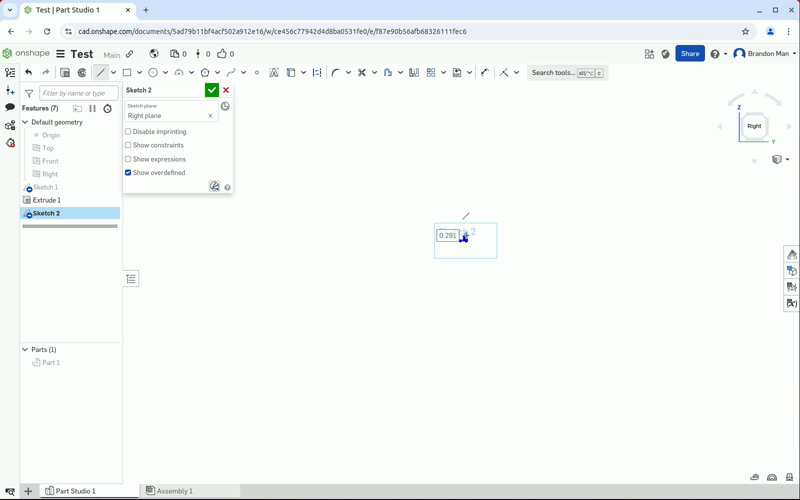
mouse_move(496, 234)
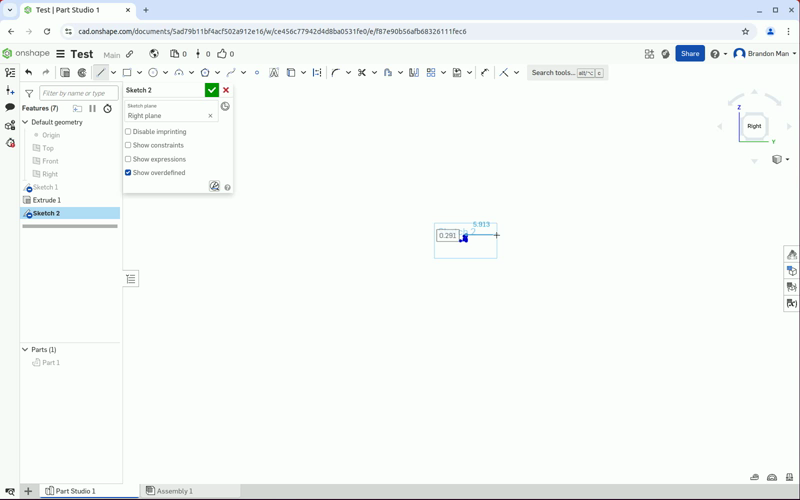
mouse_move(460, 234)
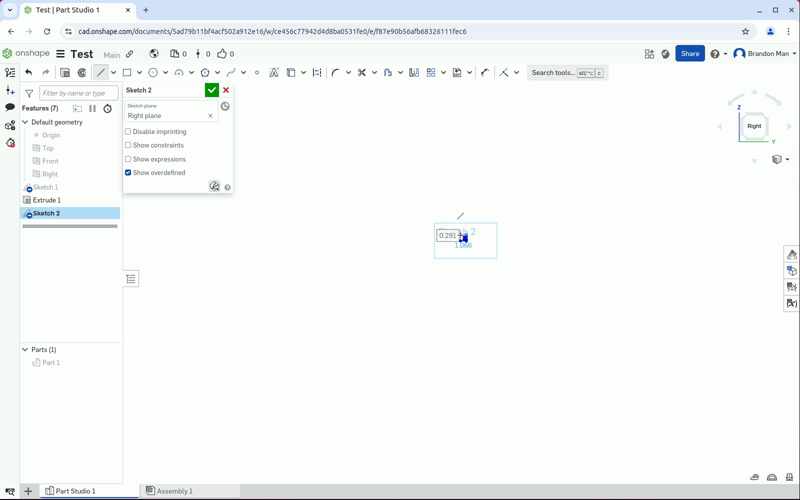
scroll(6)
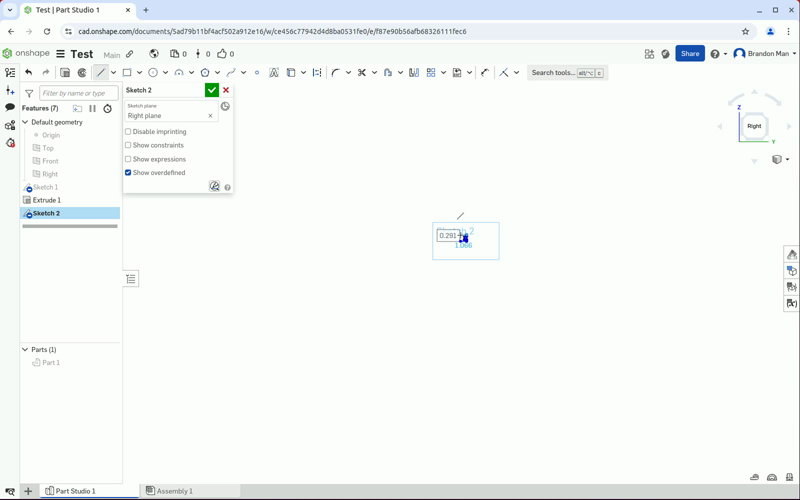
scroll(6)
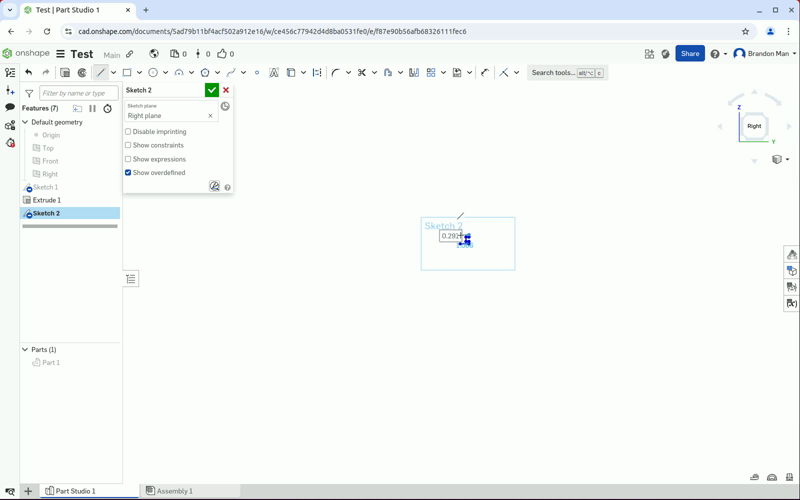
scroll(6)
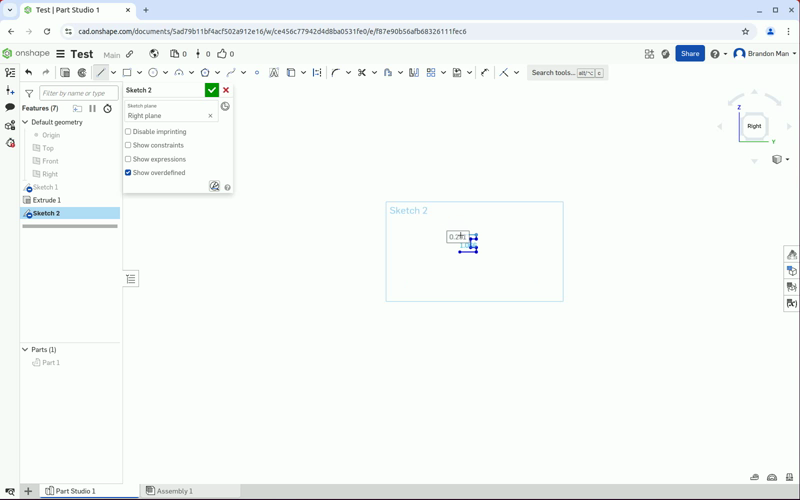
scroll(6)
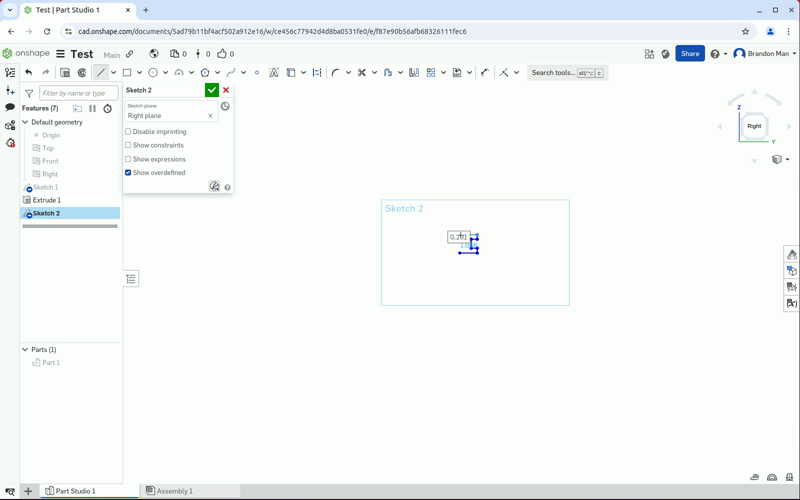
scroll(6)
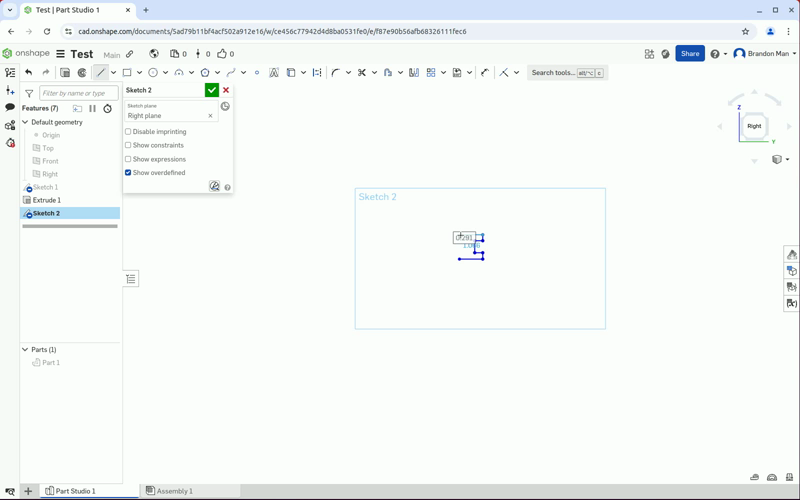
scroll(6)
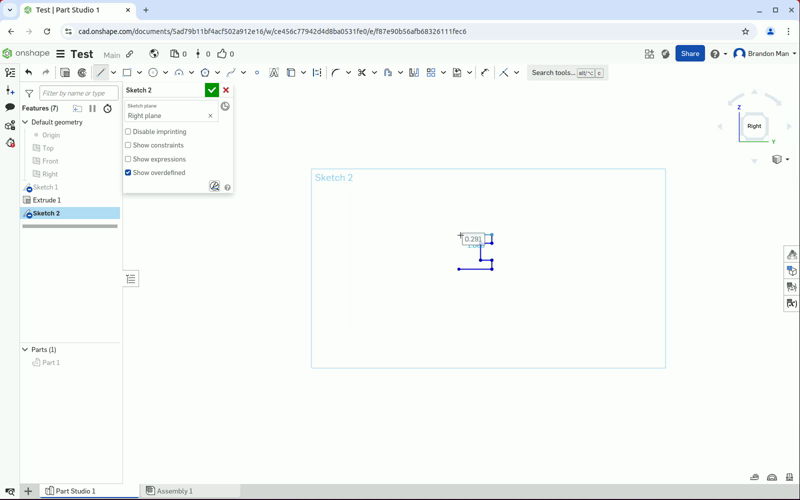
scroll(6)
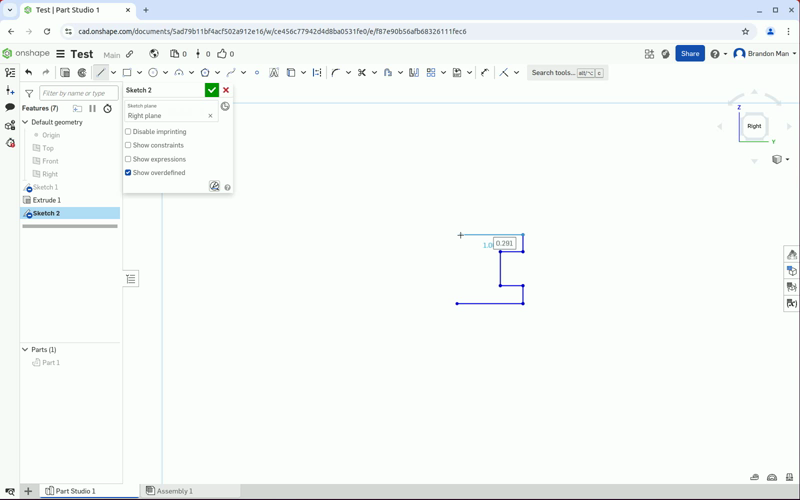
click(460, 234)
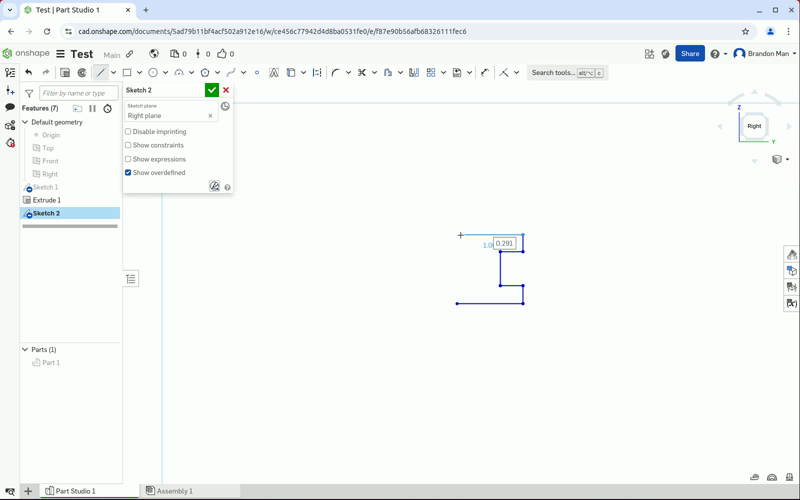
scroll(-6)
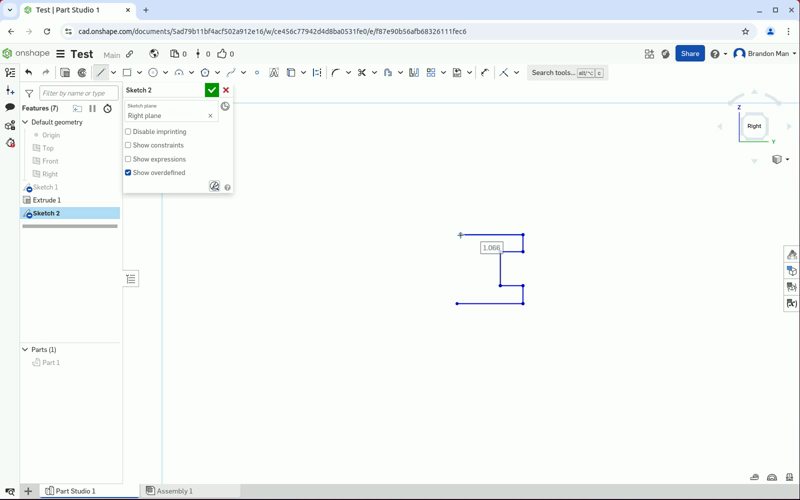
scroll(-6)
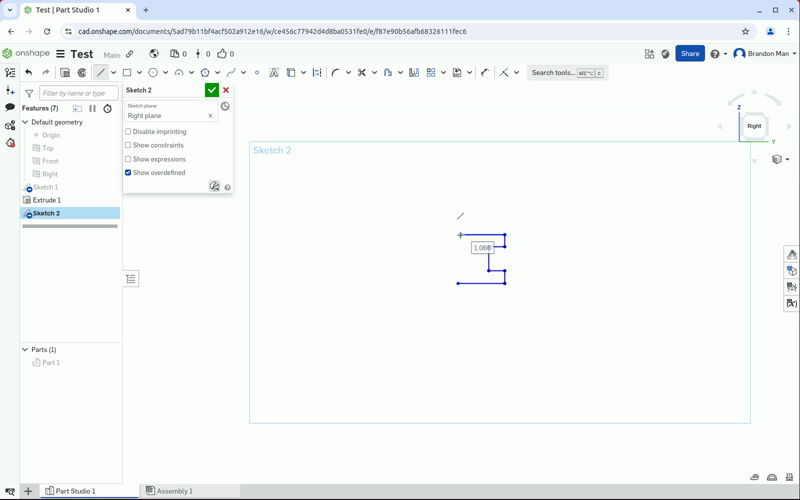
scroll(-6)
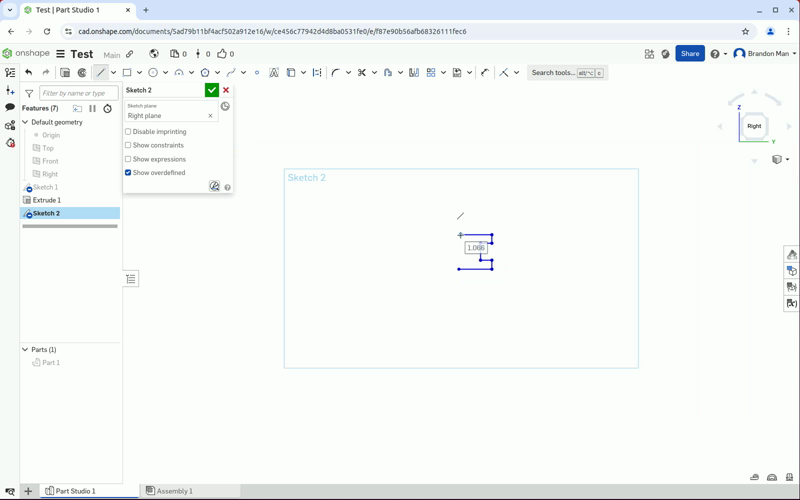
scroll(-6)
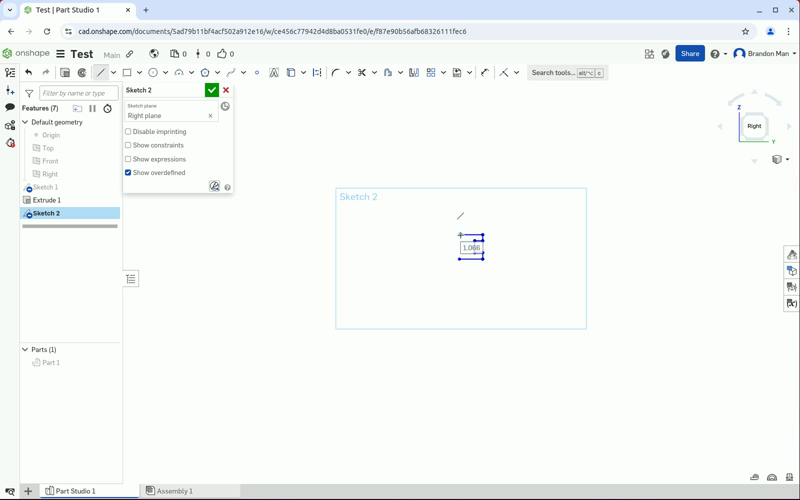
scroll(-6)
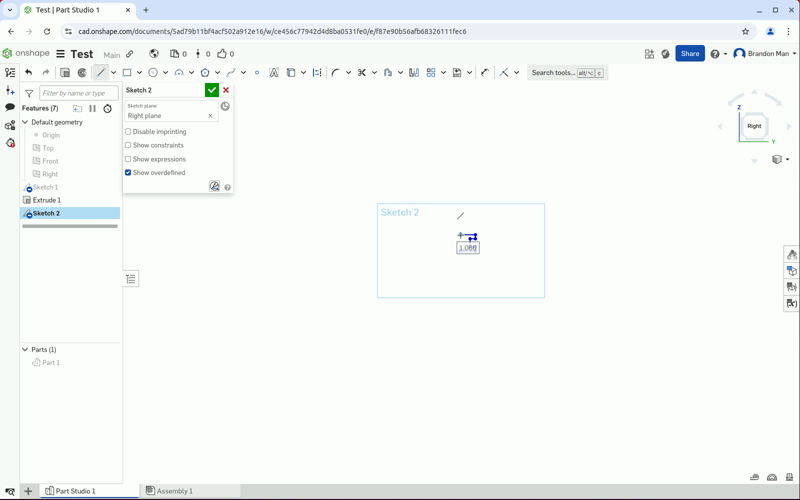
scroll(-6)
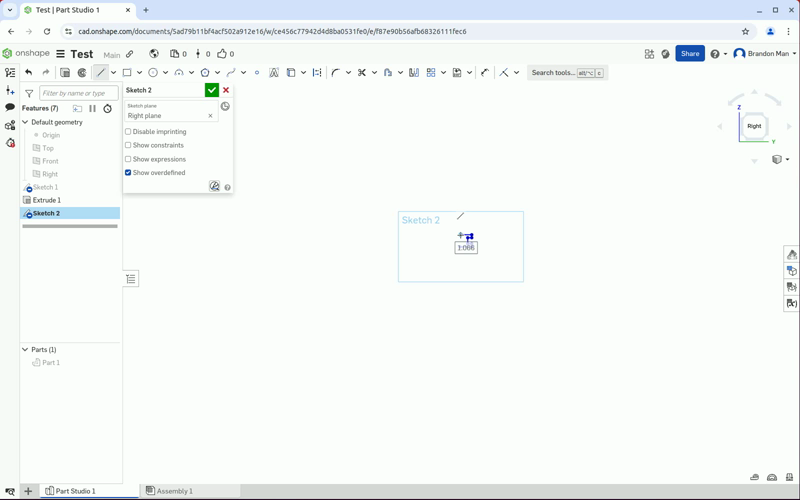
scroll(-6)
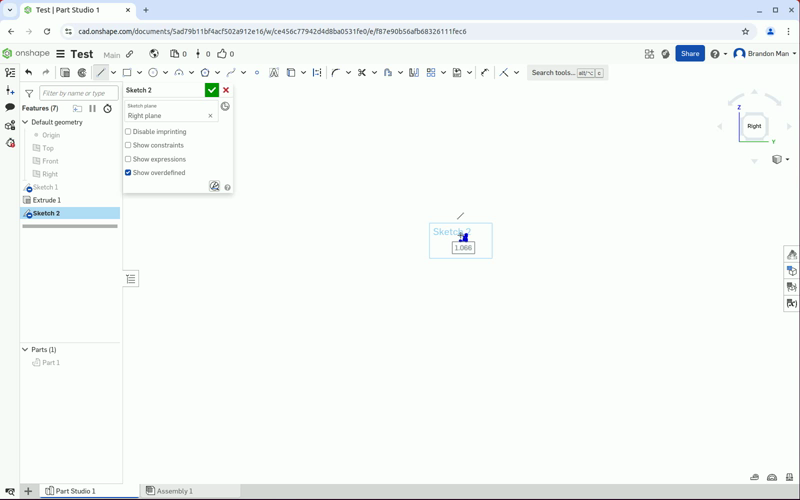
key_up(shift)
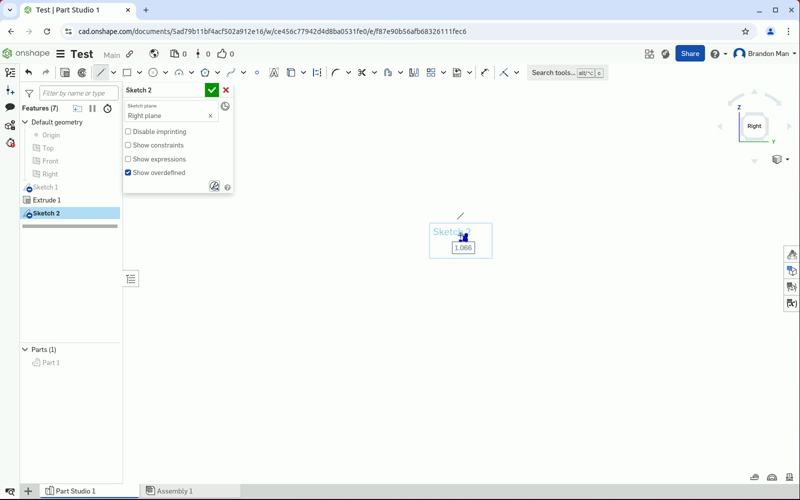
mouse_move(490, 234)
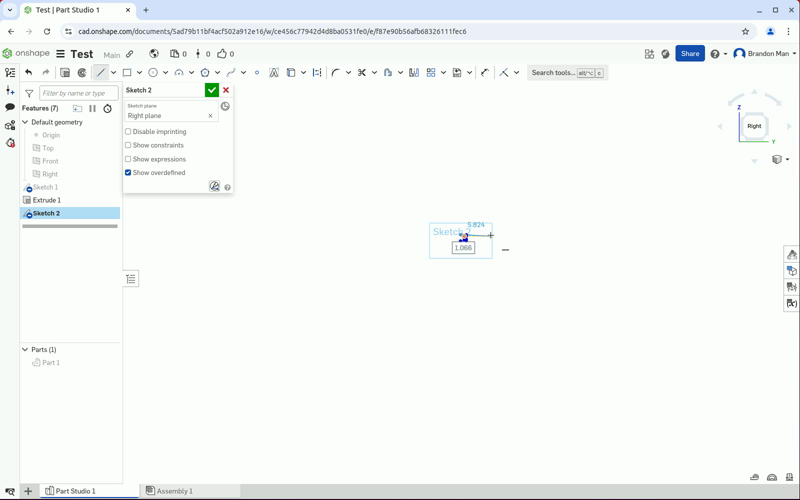
key_down(shift)
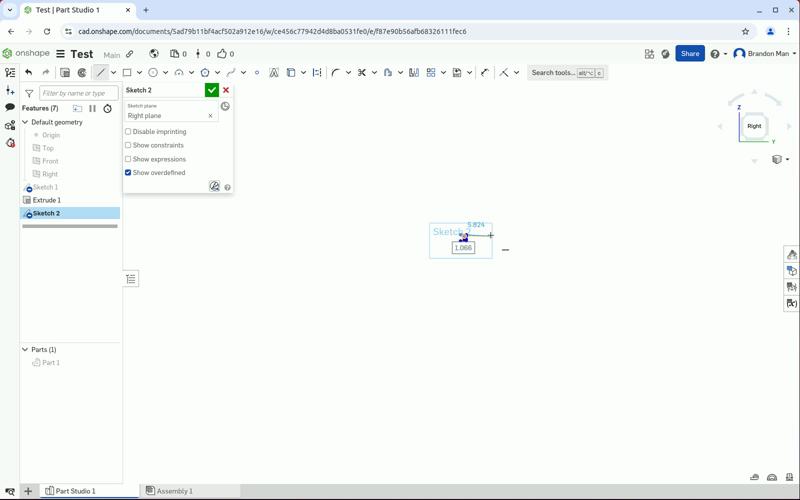
mouse_move(460, 240)
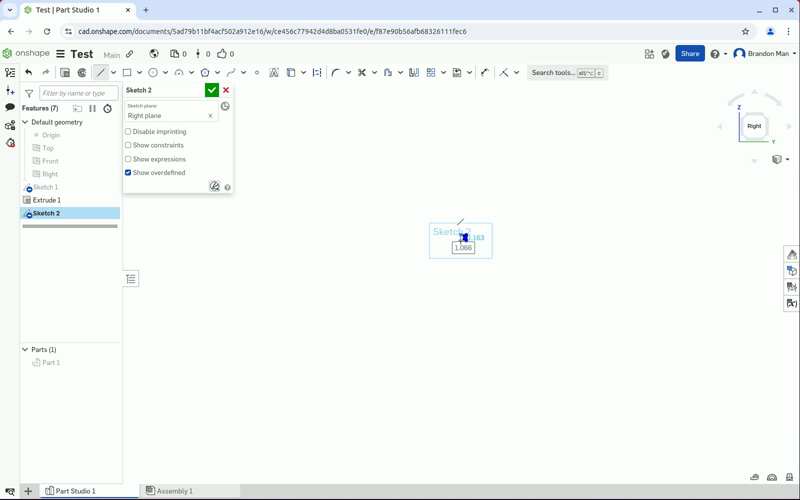
scroll(6)
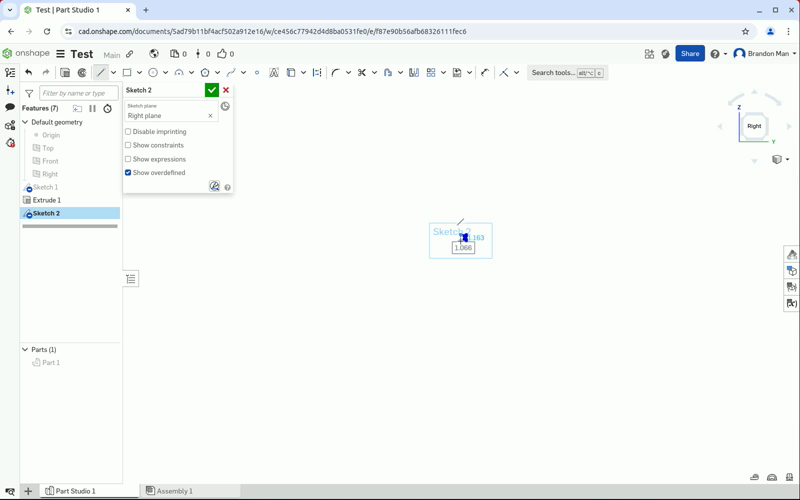
scroll(6)
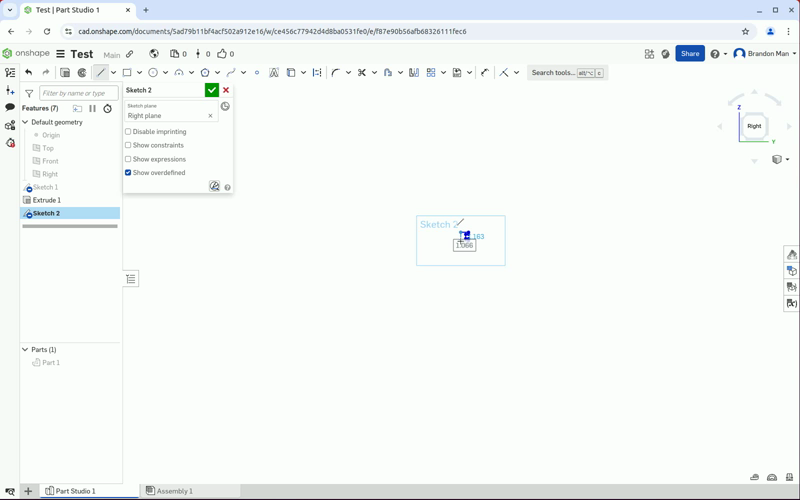
scroll(6)
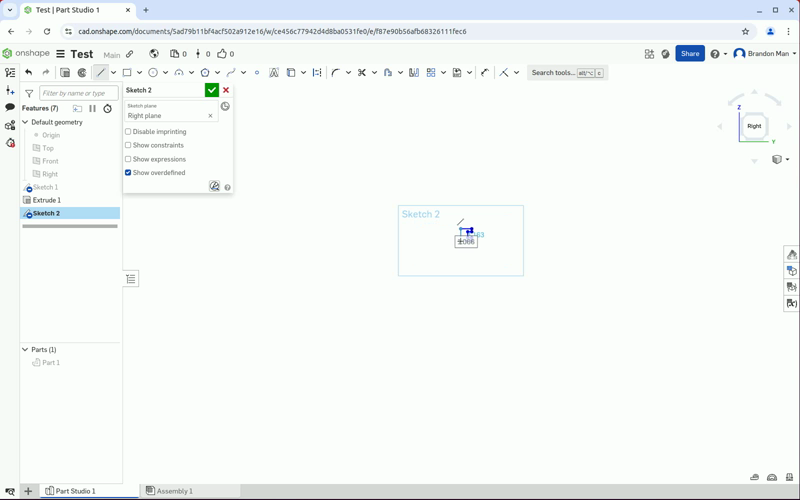
scroll(6)
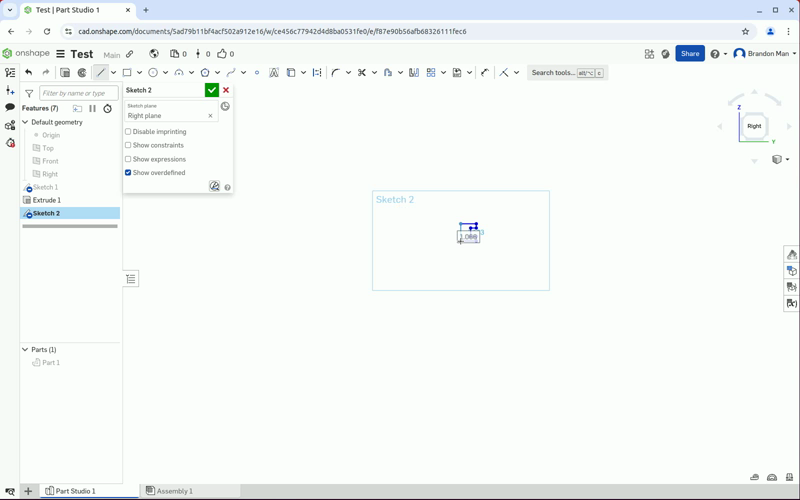
scroll(6)
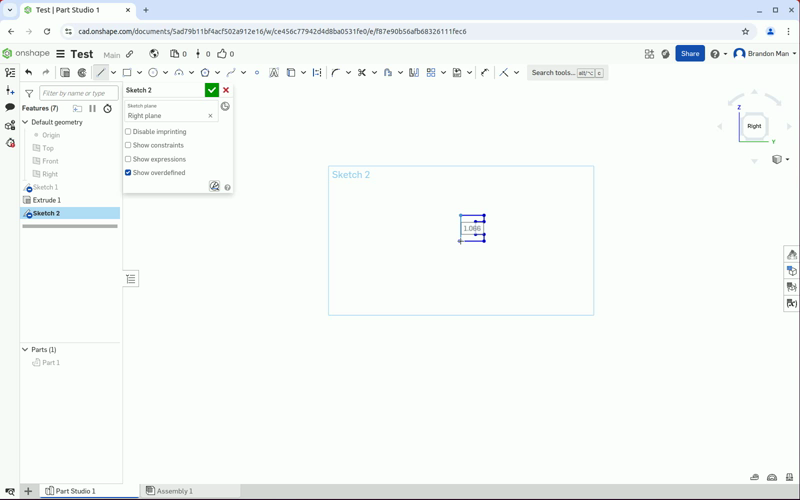
scroll(6)
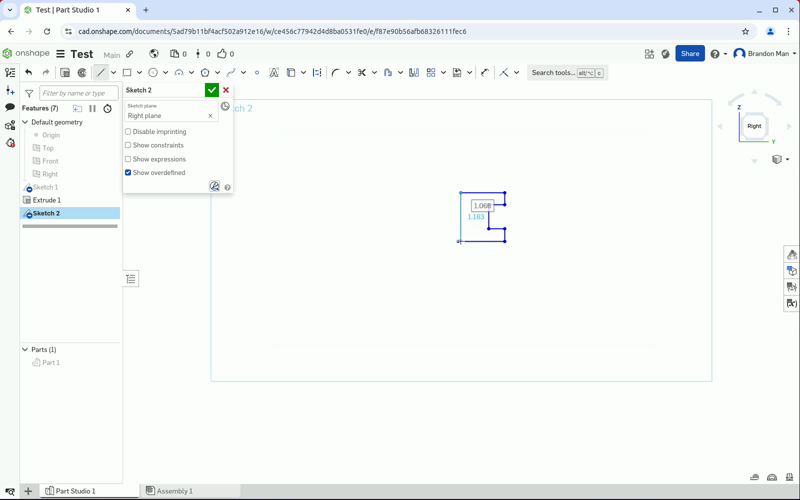
scroll(6)
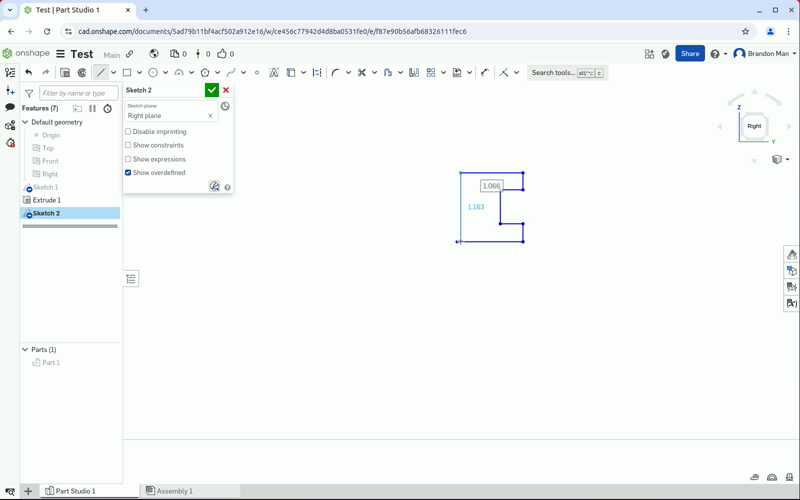
key_up(shift)
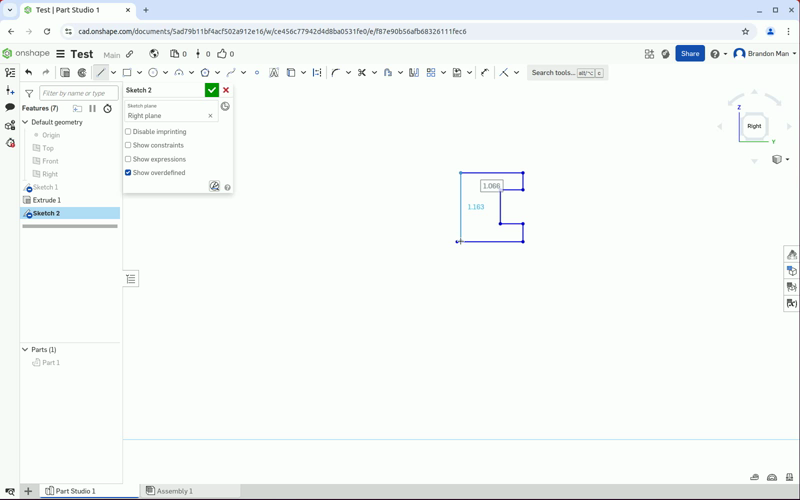
click(460, 240)
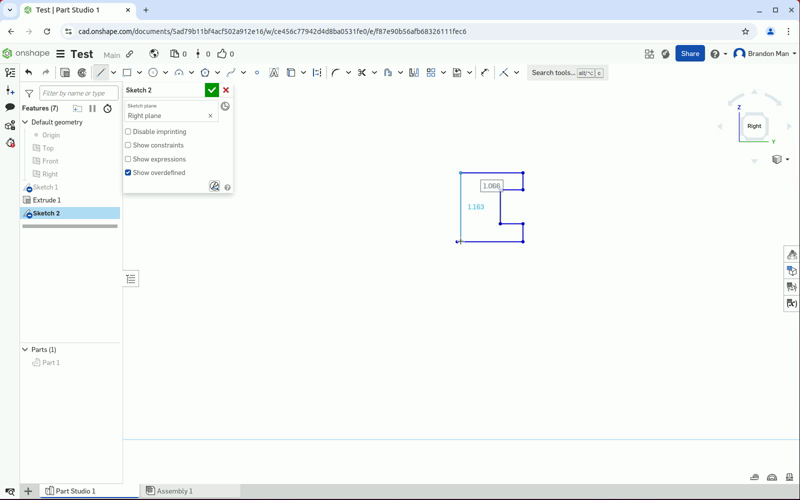
scroll(-6)
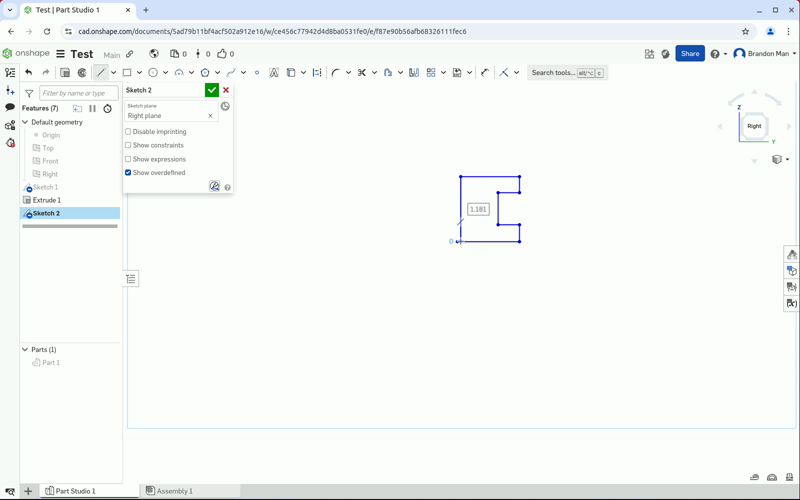
scroll(-6)
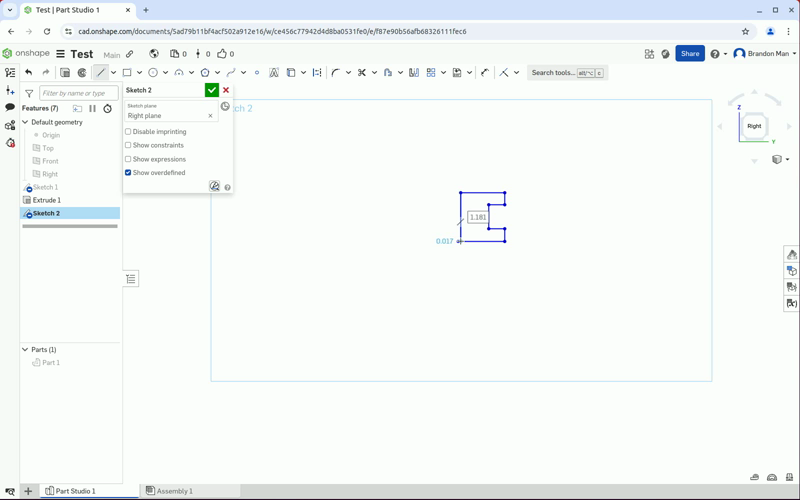
scroll(-6)
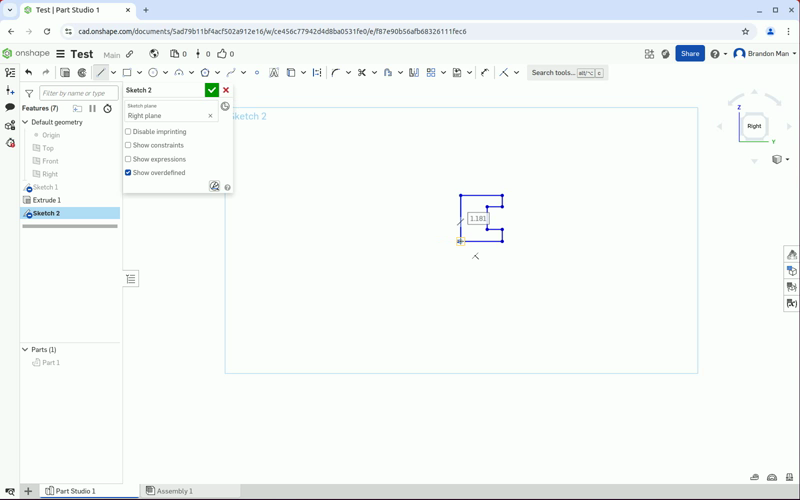
scroll(-6)
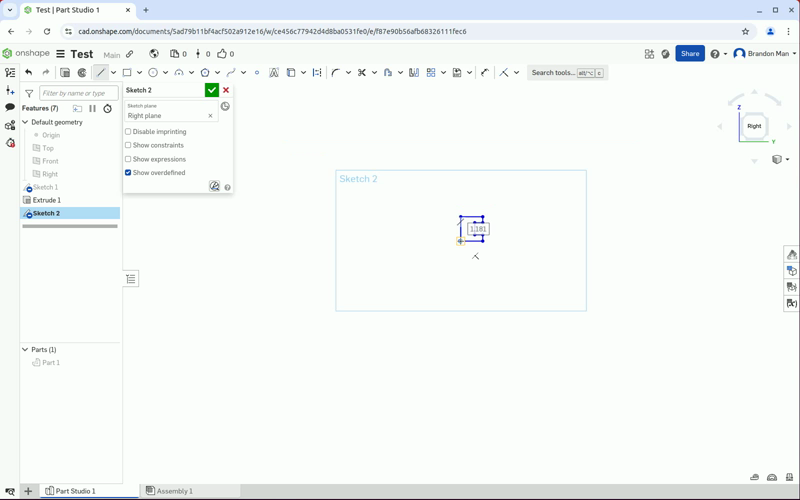
scroll(-6)
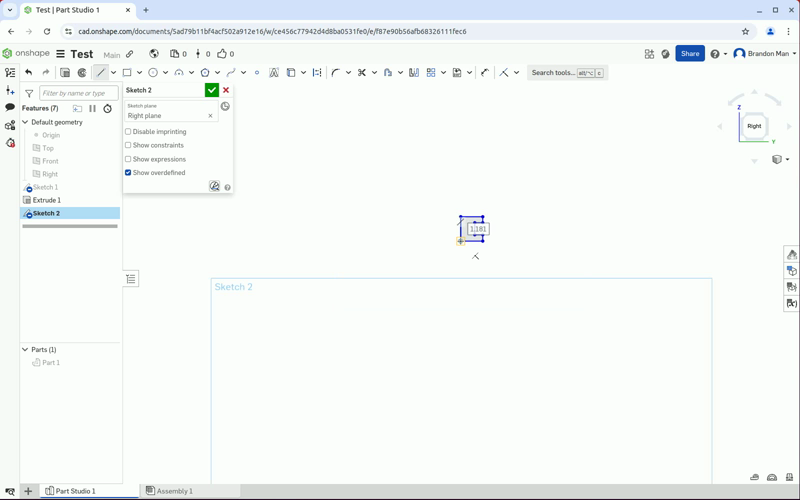
scroll(-6)
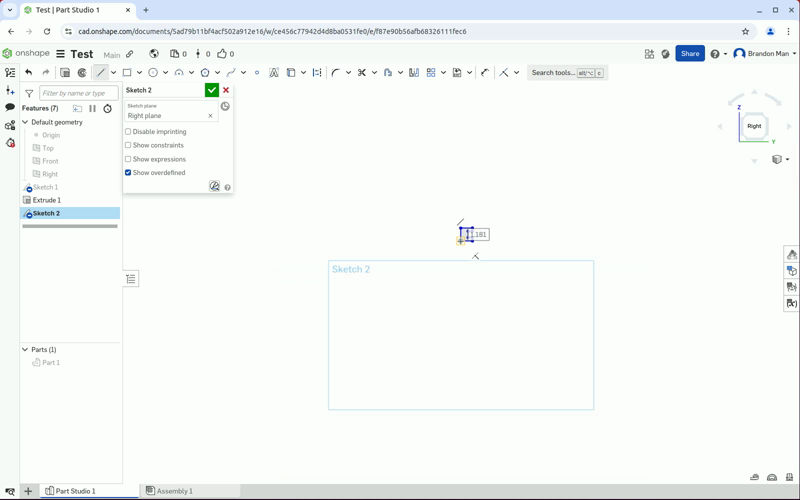
scroll(-6)
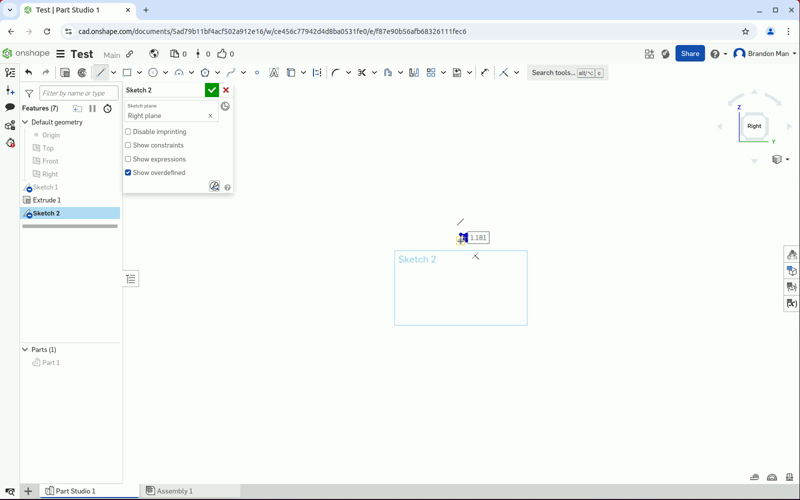
key(esc)
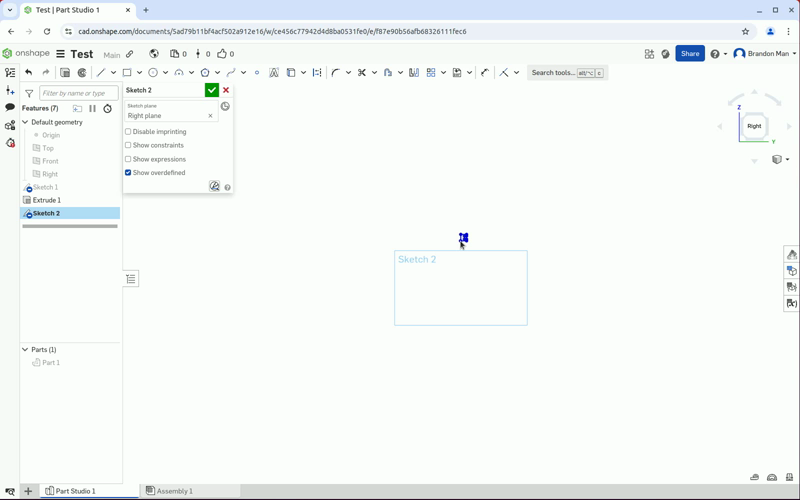
mouse_move(461, 235)
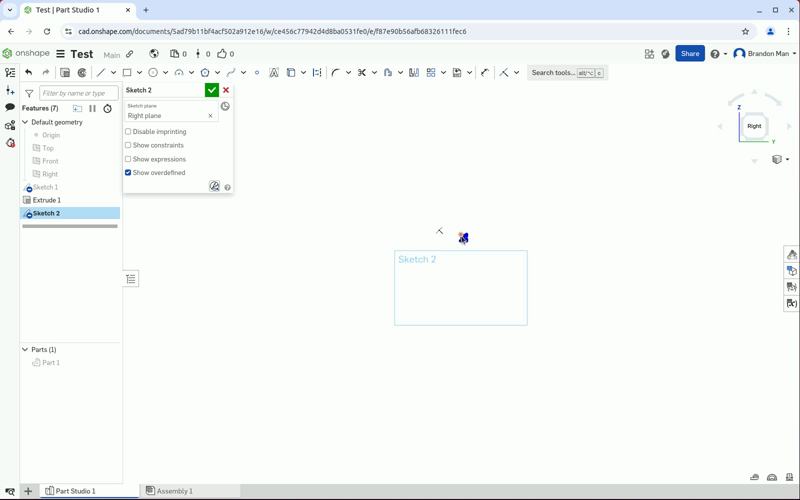
scroll(6)
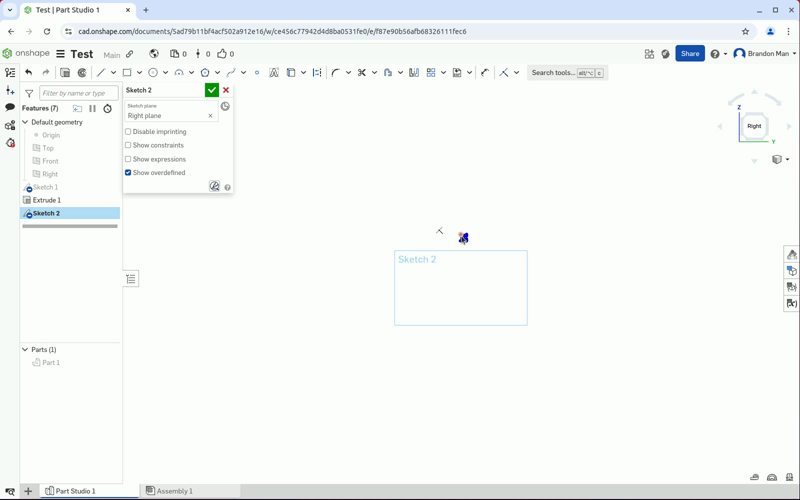
scroll(6)
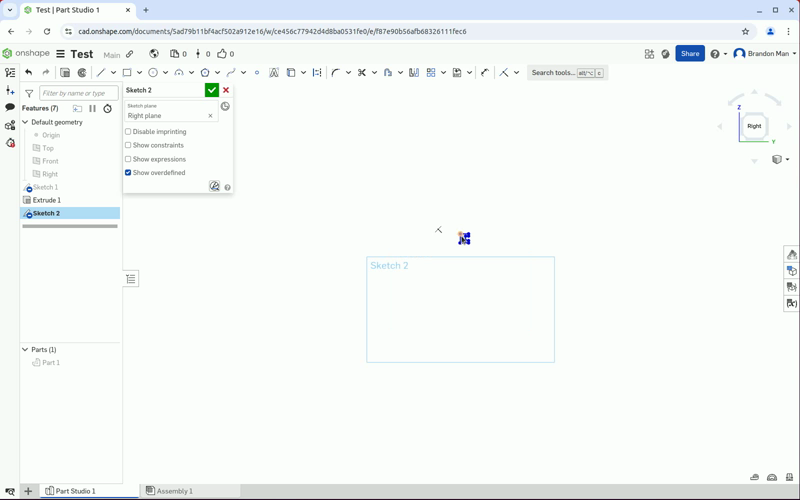
scroll(6)
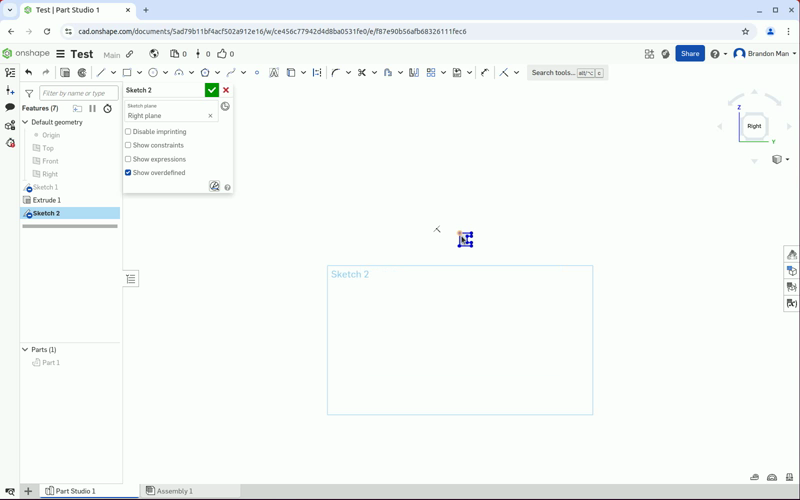
scroll(6)
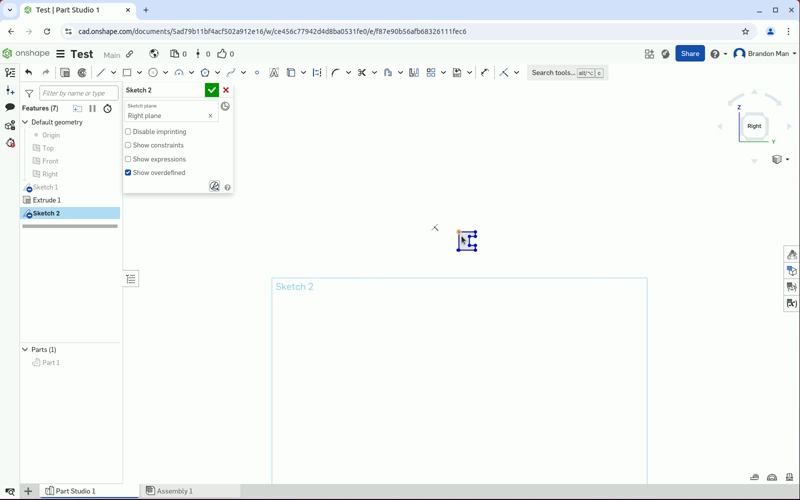
scroll(6)
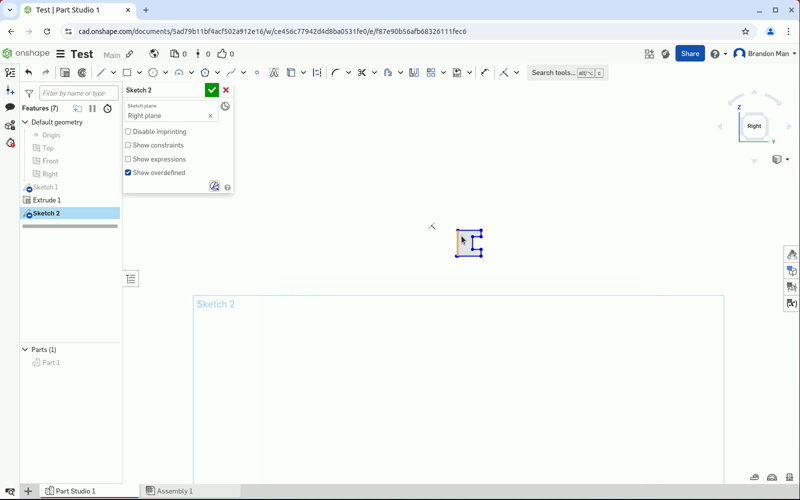
scroll(6)
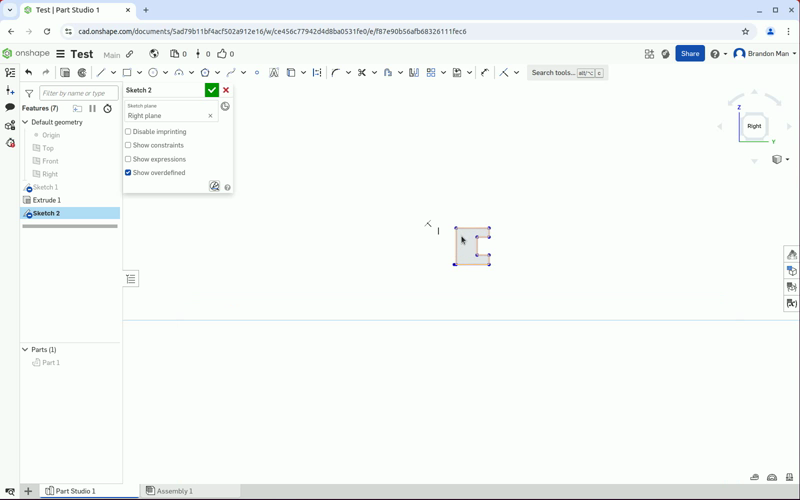
scroll(6)
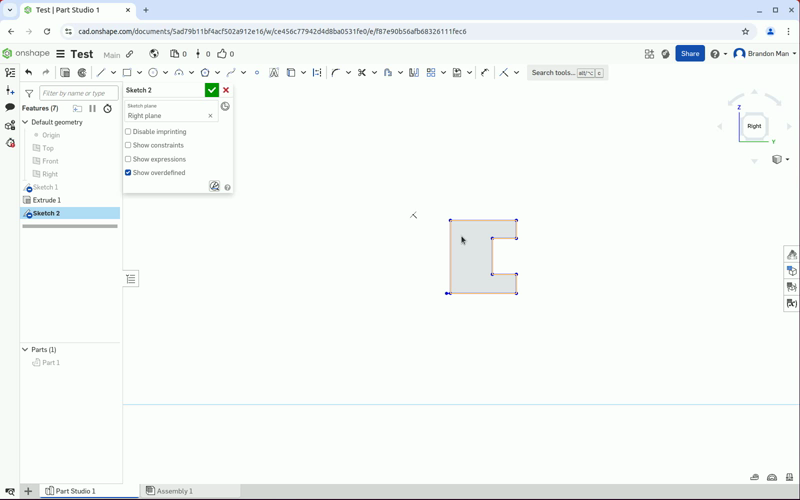
click(461, 235)
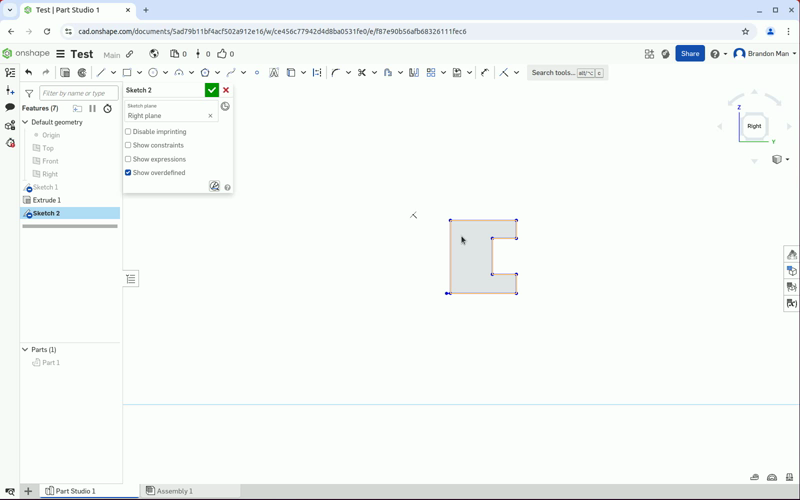
scroll(-6)
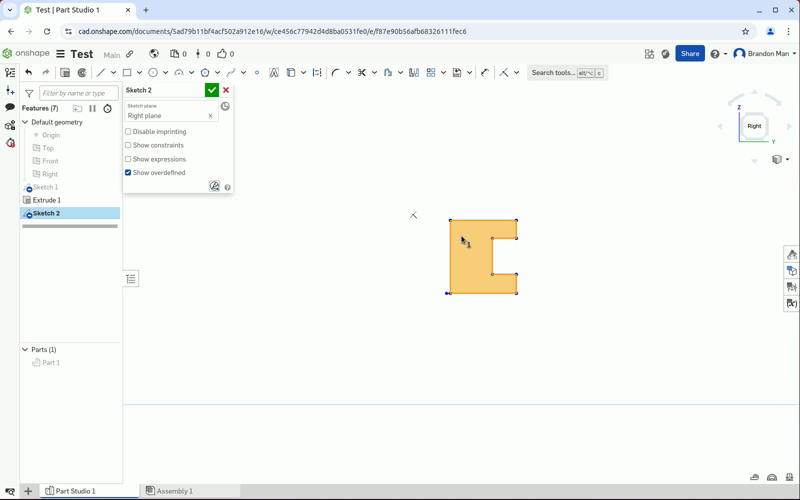
scroll(-6)
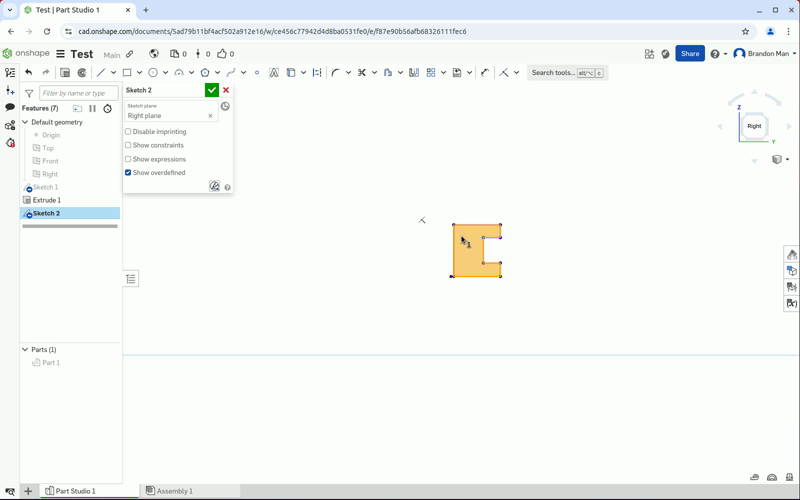
scroll(-6)
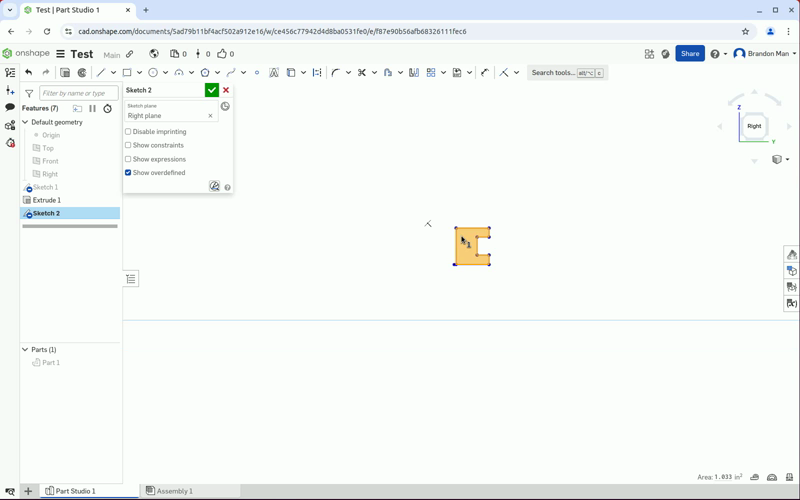
scroll(-6)
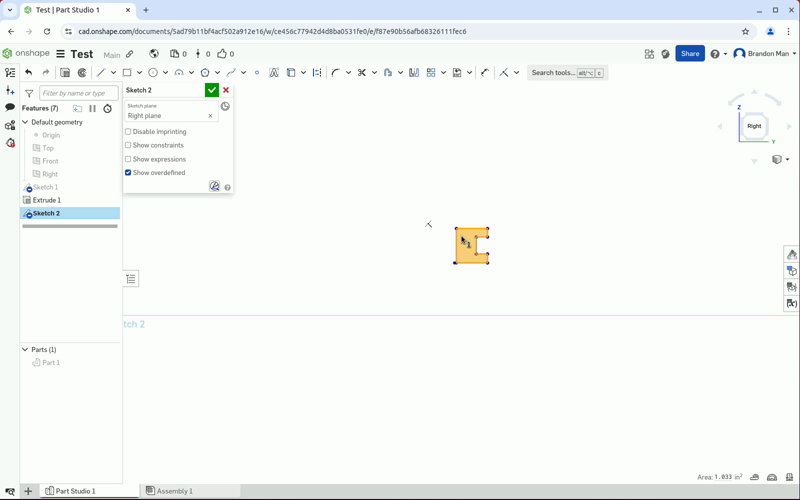
scroll(-6)
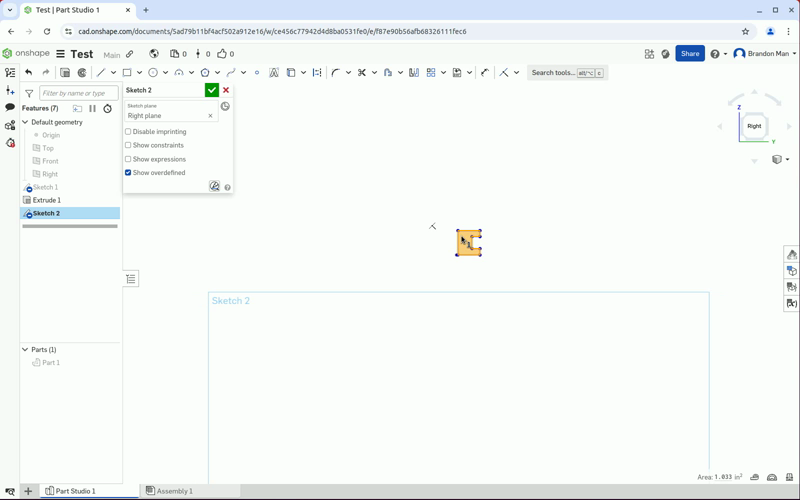
scroll(-6)
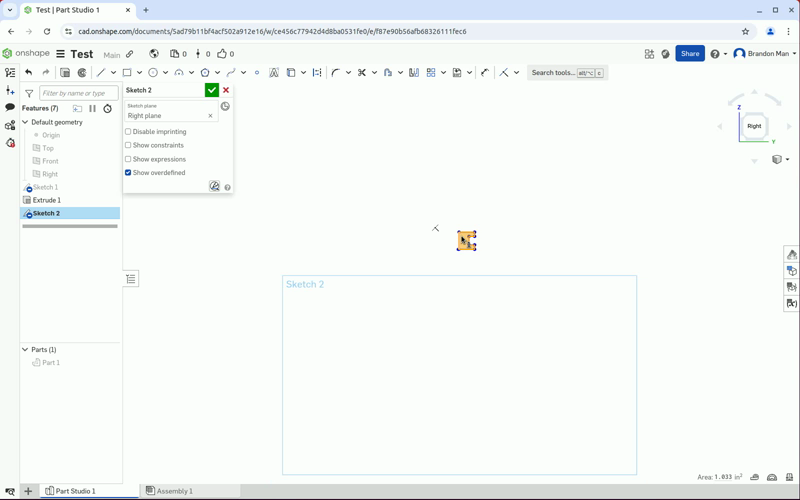
scroll(-6)
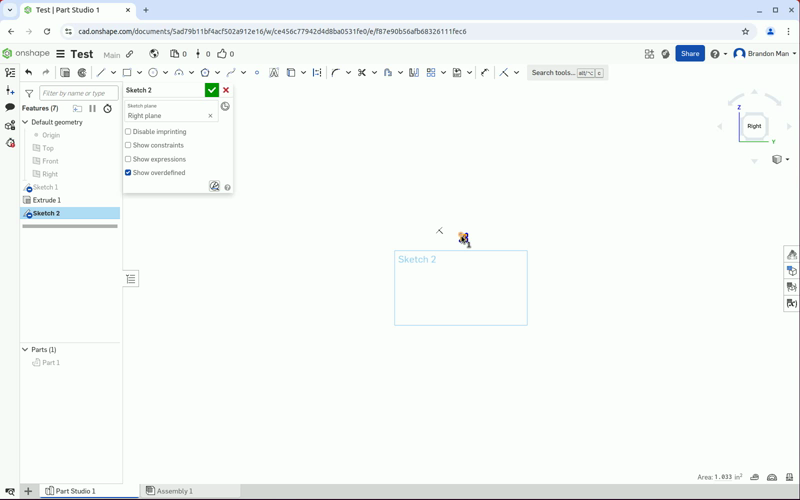
mouse_move(73, 352)
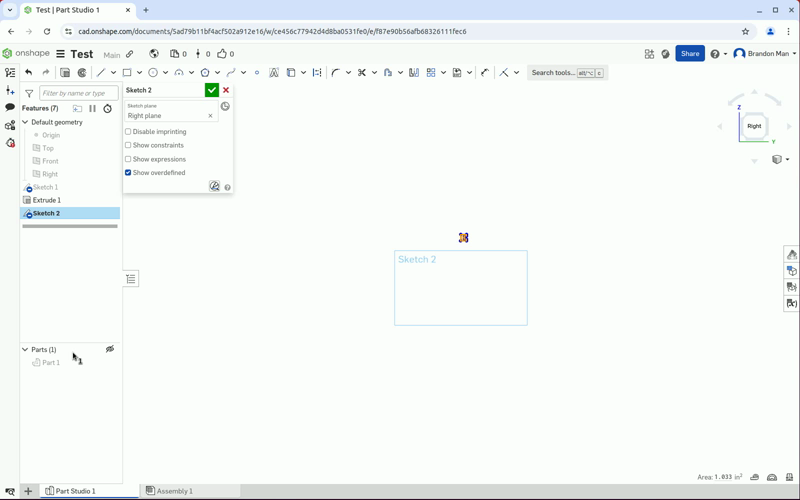
key(shift+y)
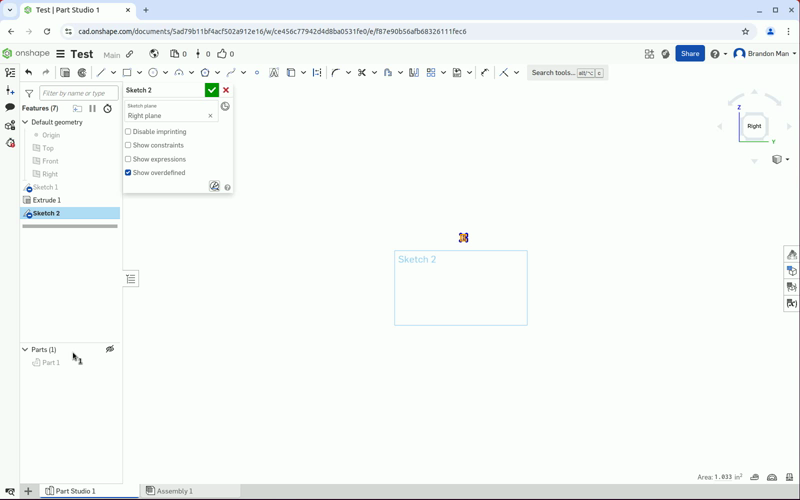
key(shift+e)
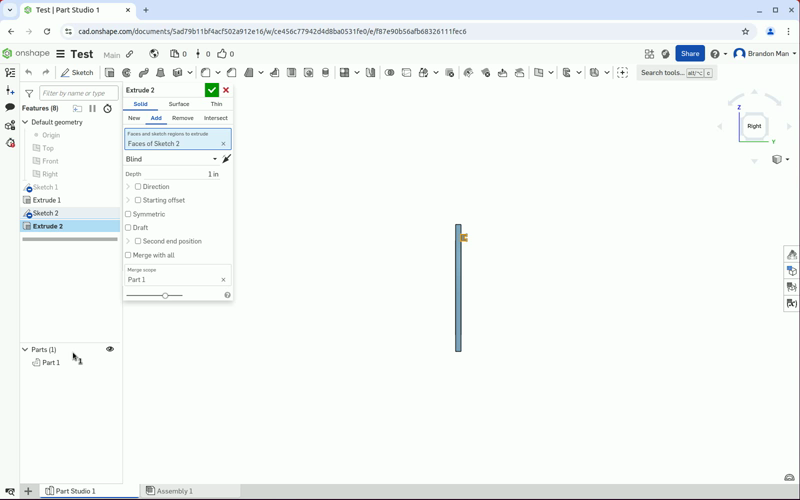
mouse_move(143, 106)
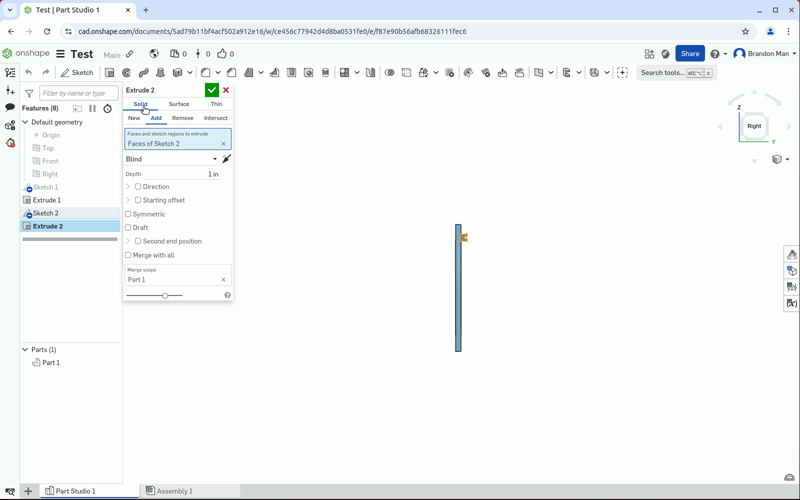
click(143, 106)
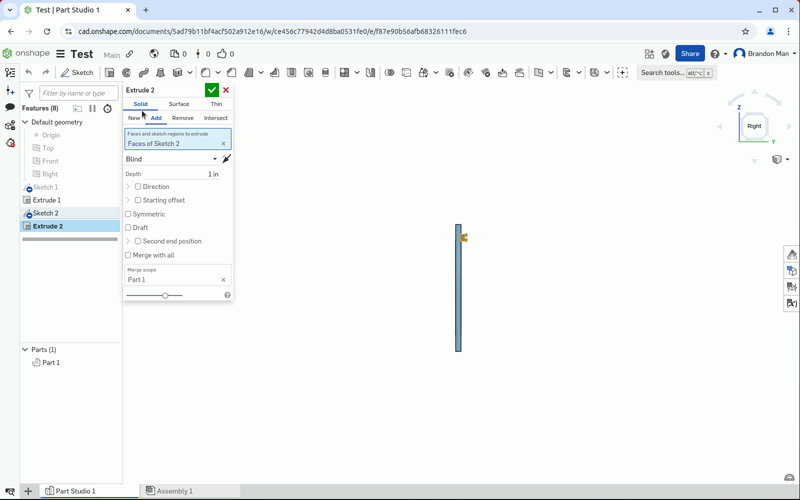
mouse_move(137, 120)
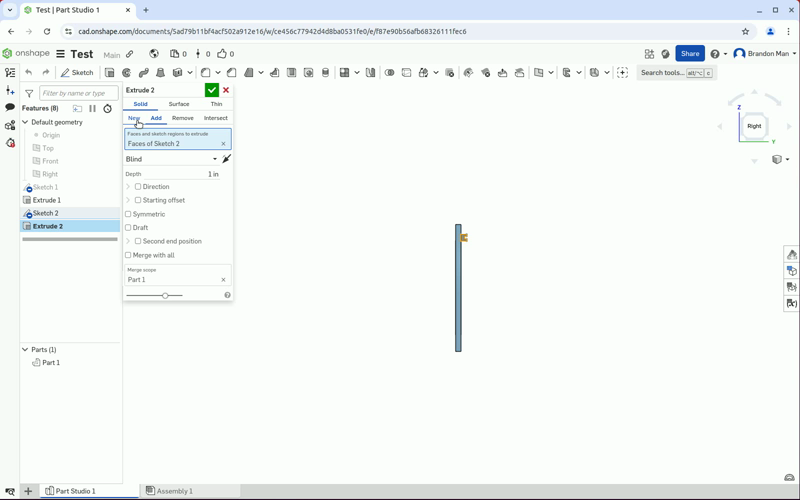
click(137, 120)
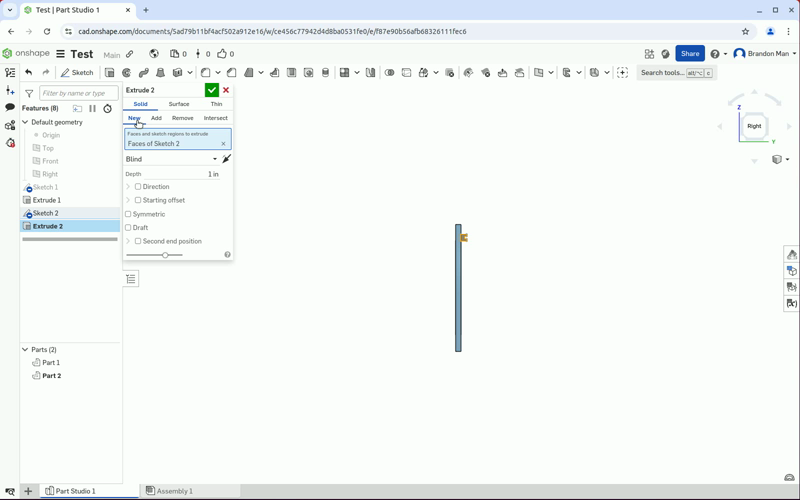
key(tab, 4)
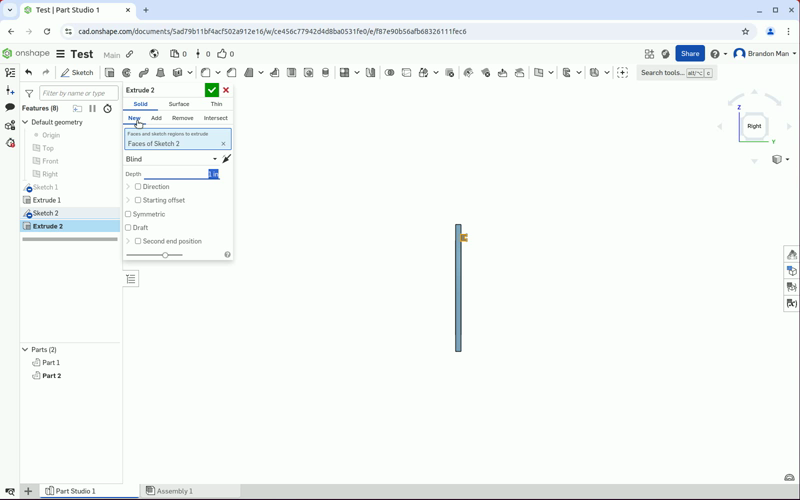
text(46.216)
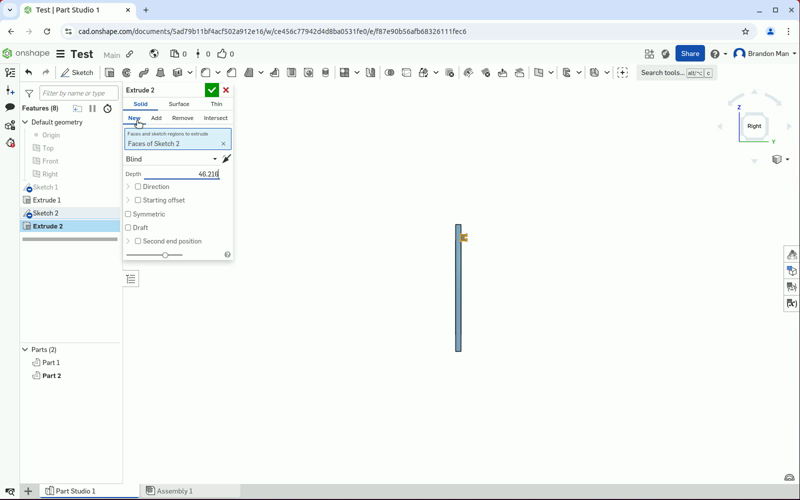
key(tab, 3)
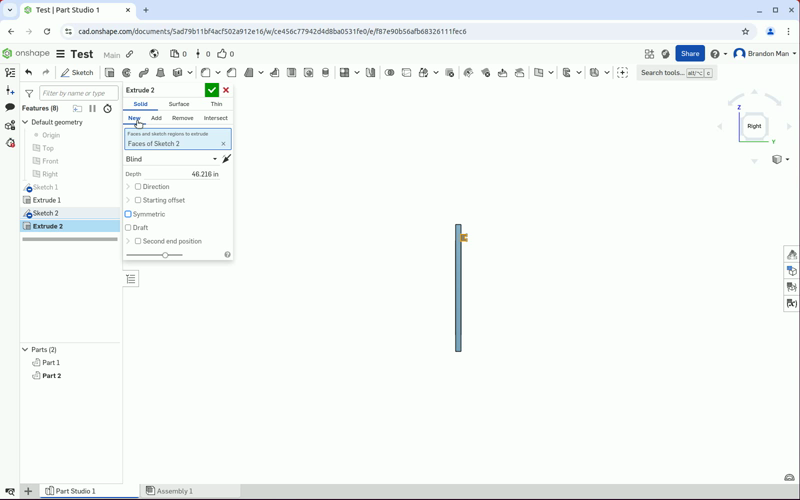
key(space)
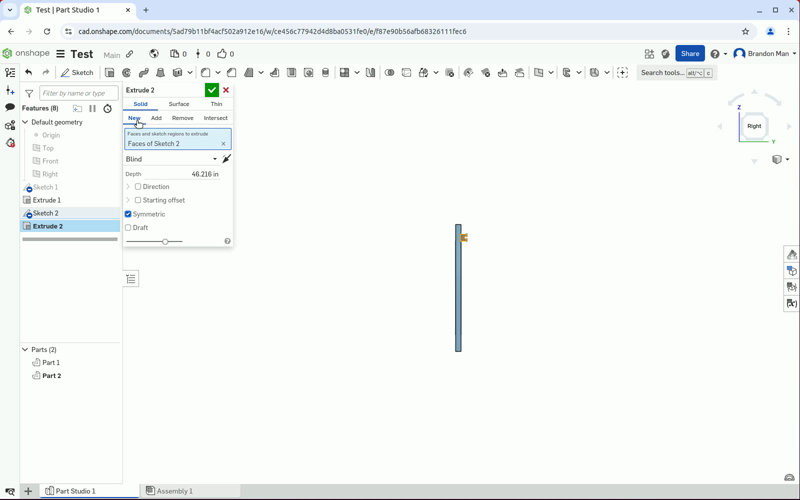
key(enter)
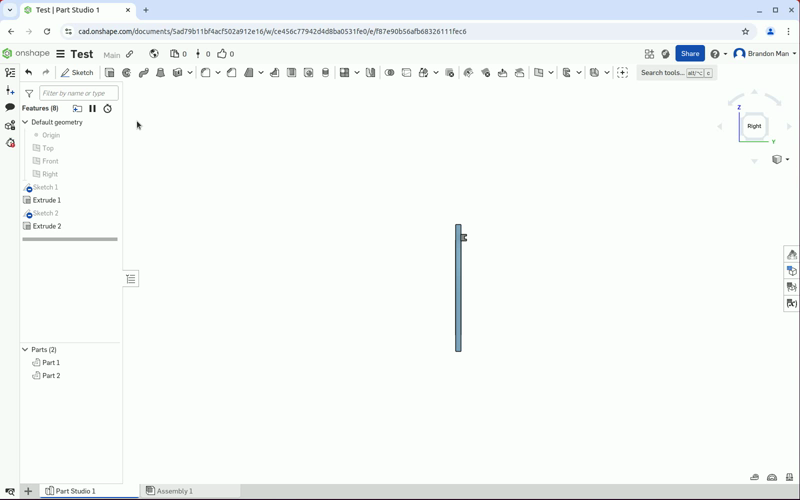
key(shift+h)
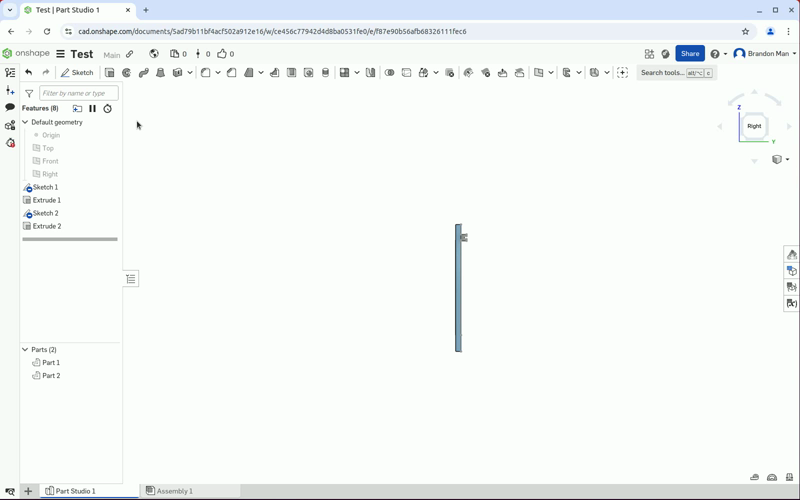
key(shift+h)
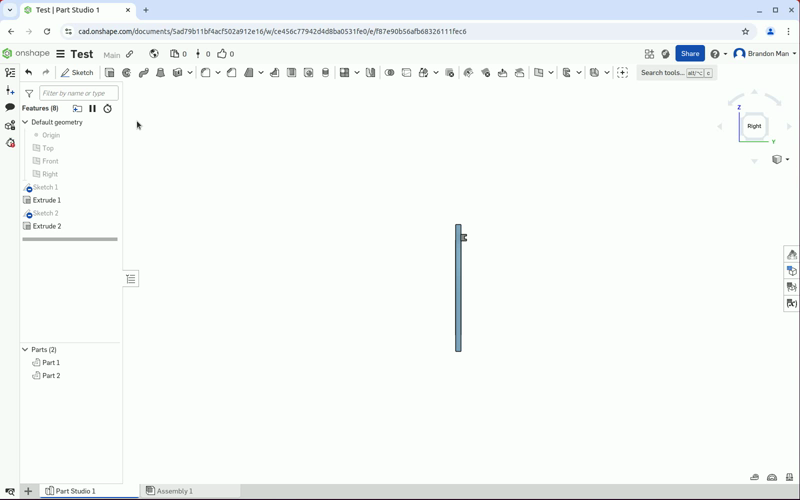
mouse_move(73, 189)
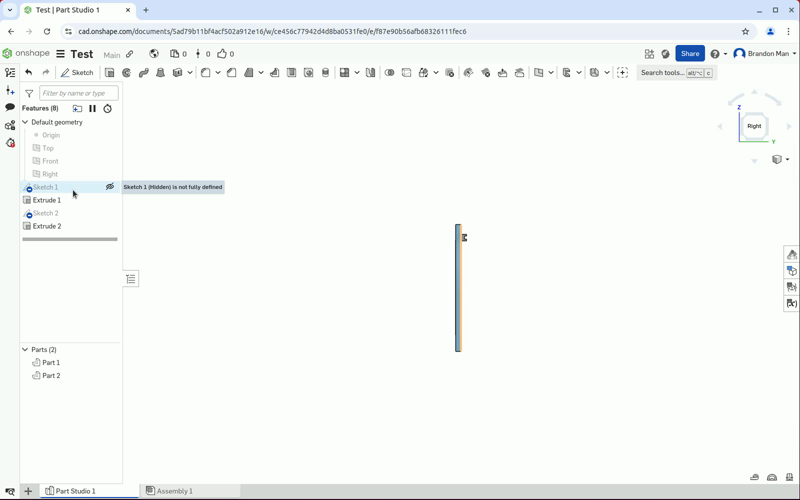
click(73, 189)
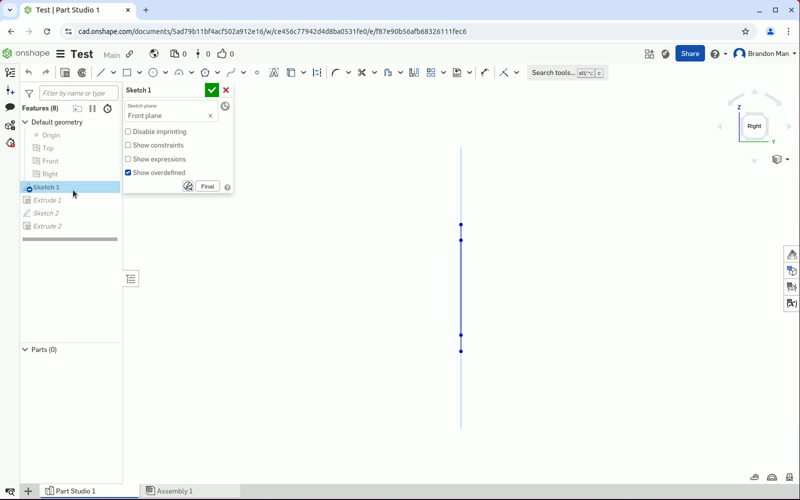
mouse_move(229, 92)
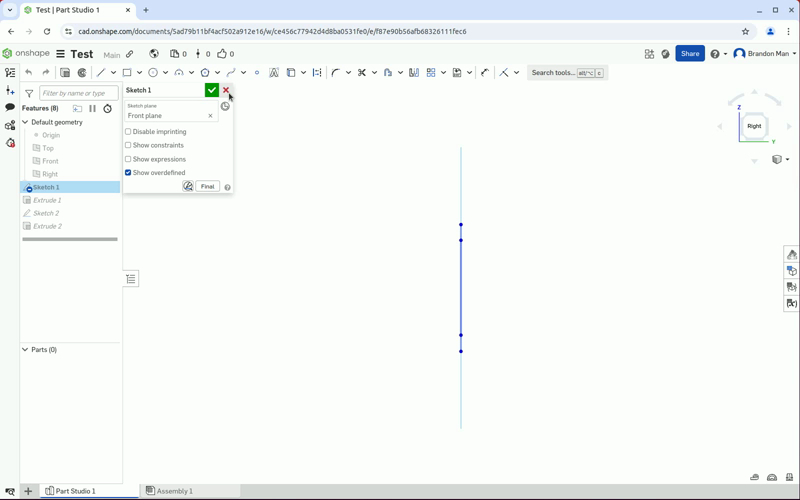
click(229, 92)
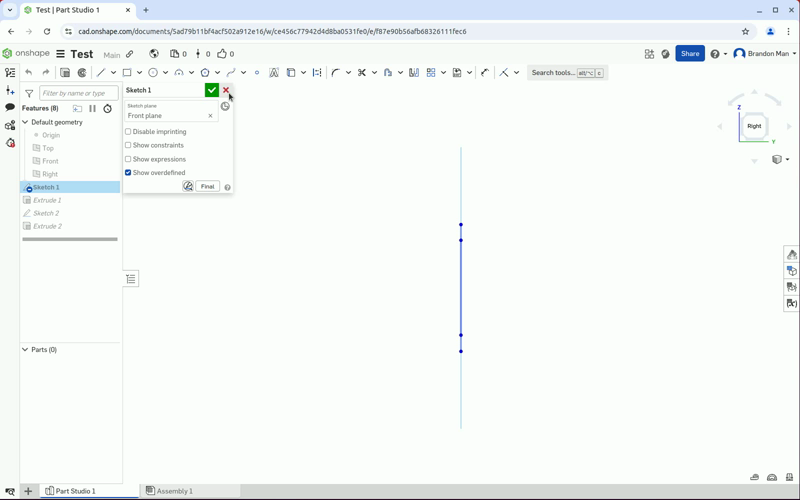
key(shift+s)
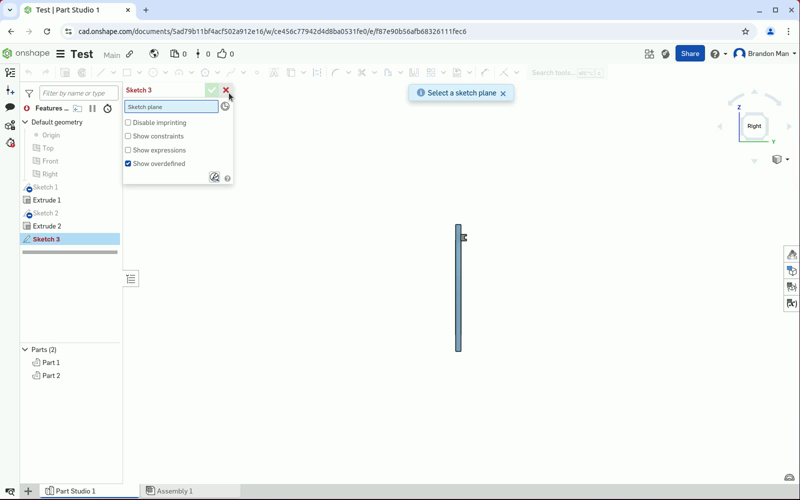
mouse_move(73, 176)
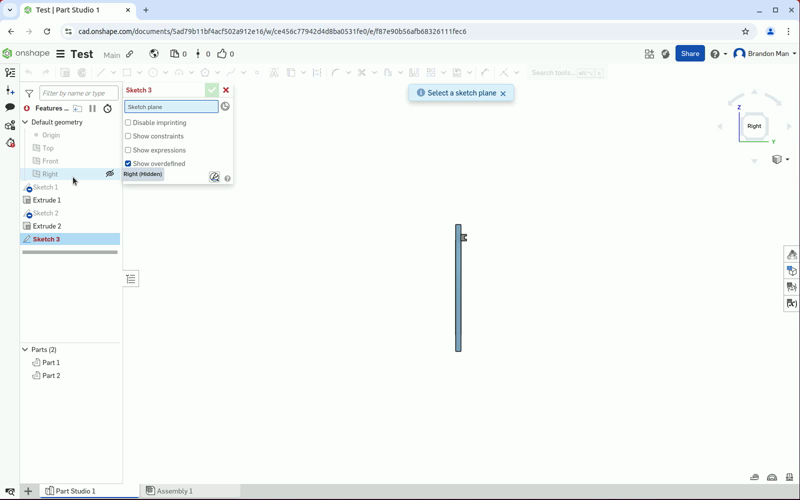
click(73, 176)
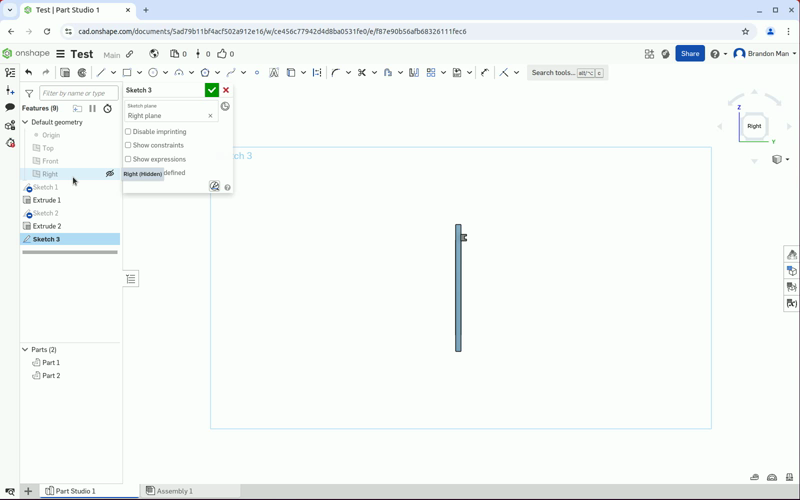
mouse_move(73, 352)
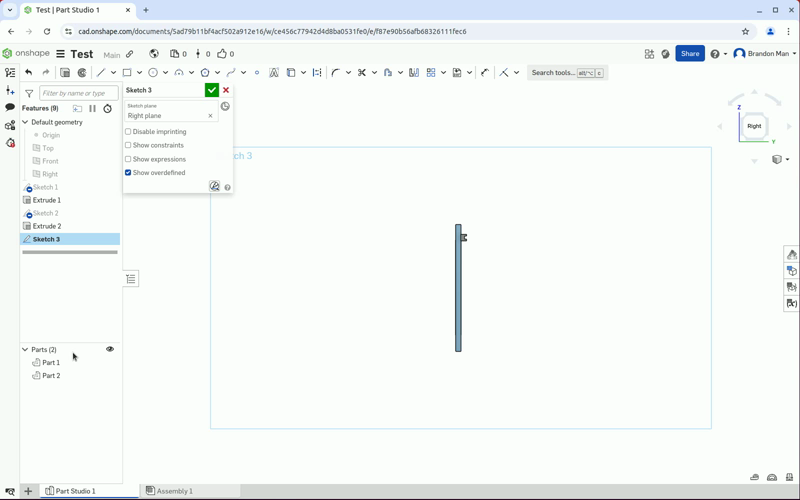
key(y)
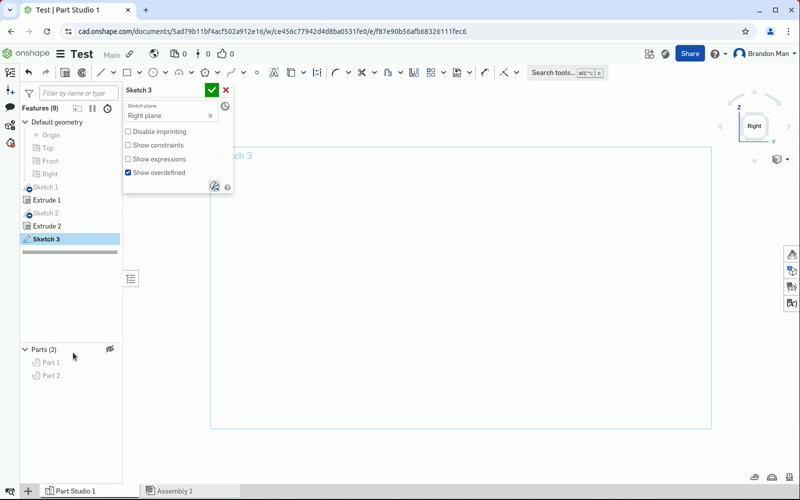
key(l)
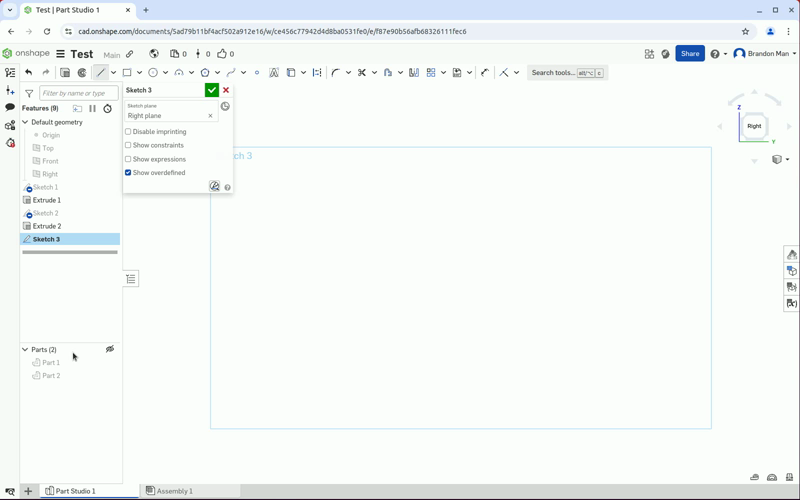
key_down(shift)
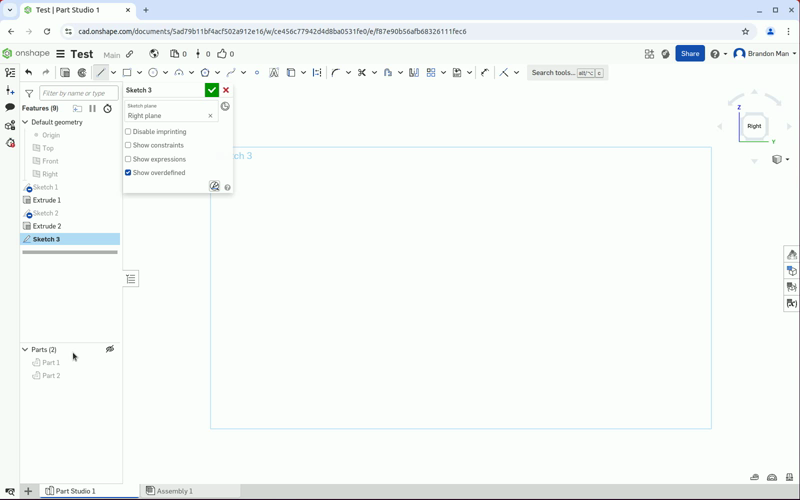
mouse_move(460, 329)
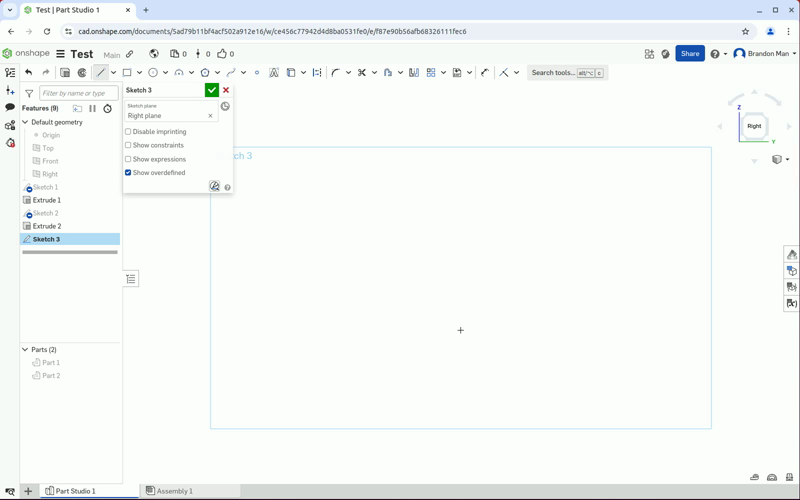
click(460, 329)
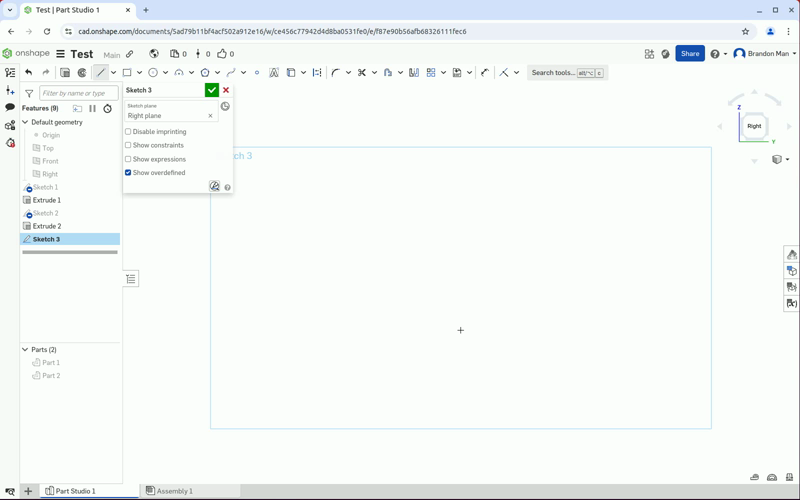
key_up(shift)
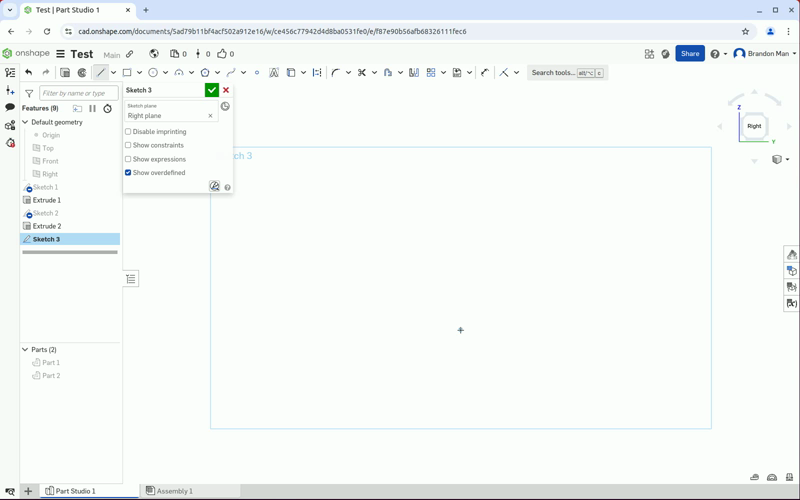
key_down(shift)
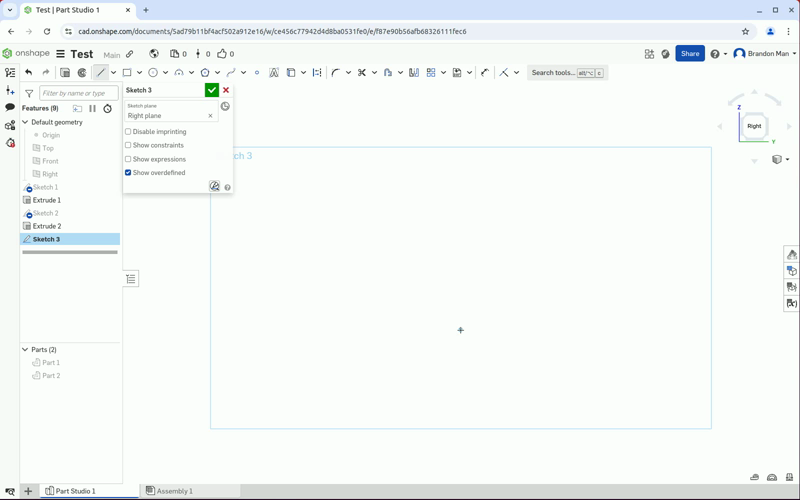
mouse_move(490, 329)
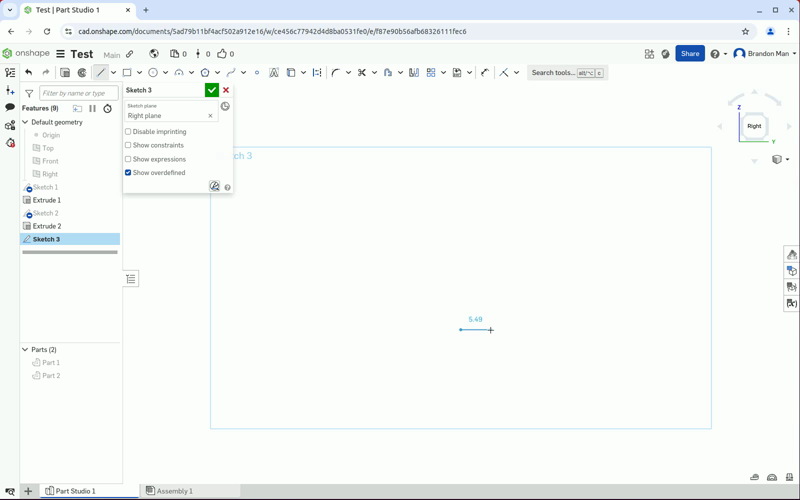
mouse_move(466, 329)
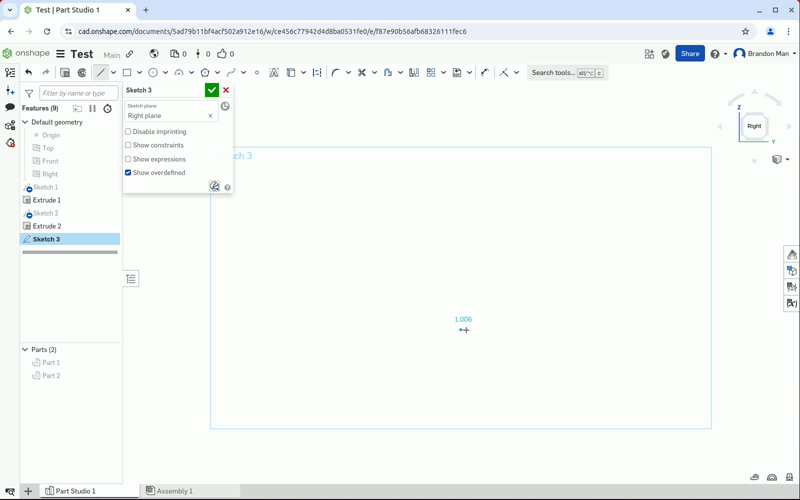
scroll(6)
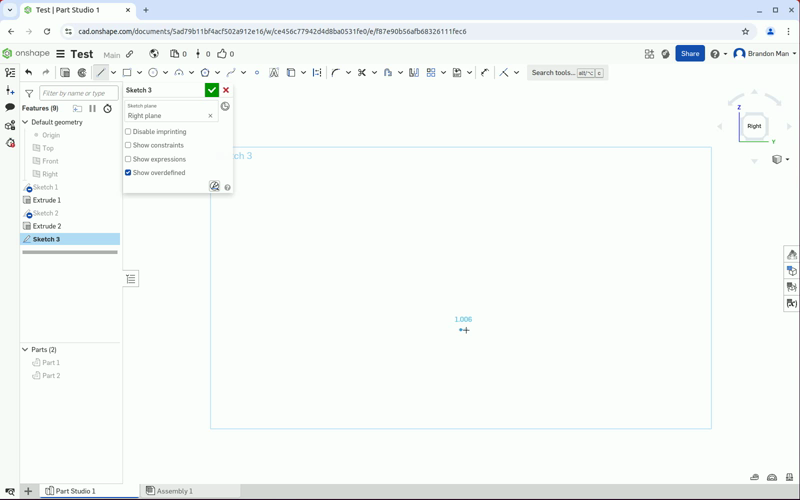
scroll(6)
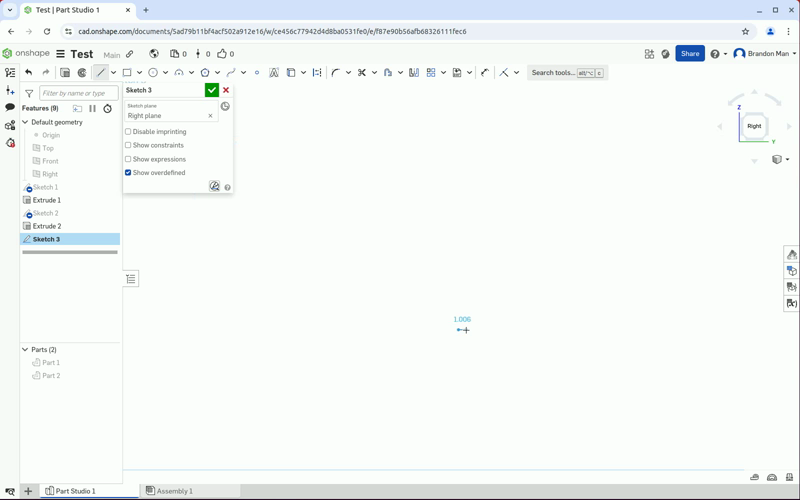
scroll(6)
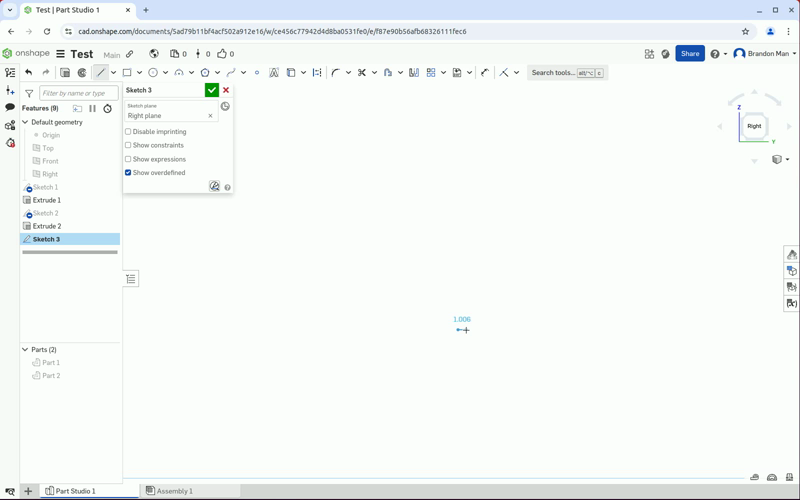
scroll(6)
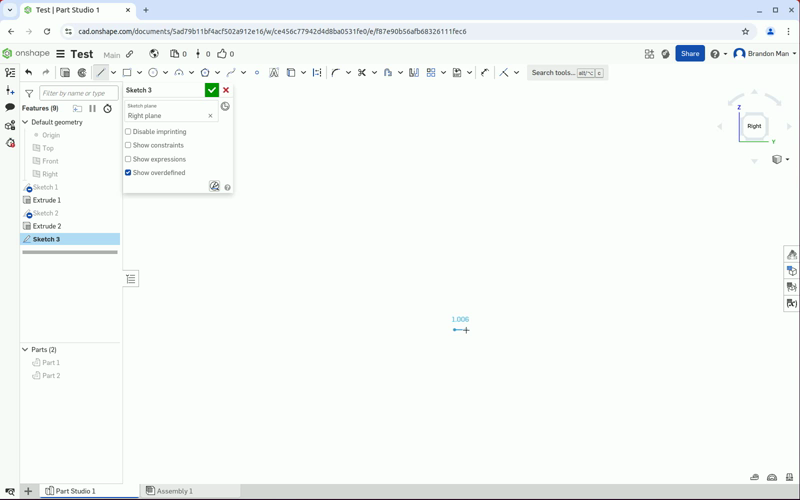
scroll(6)
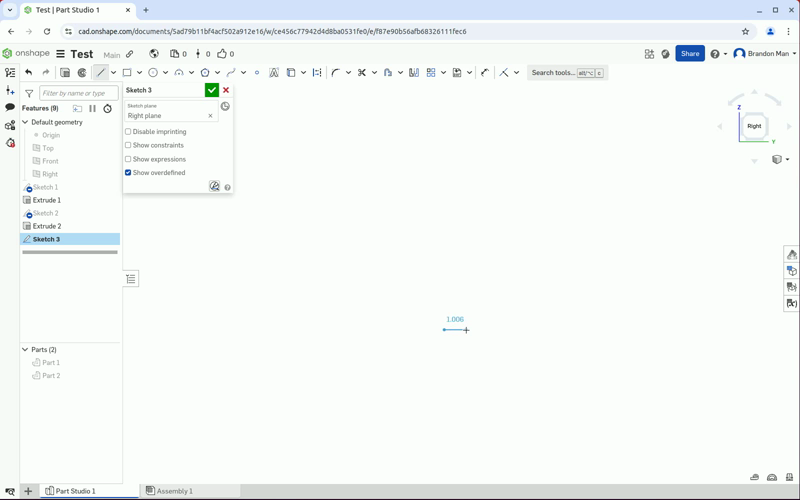
scroll(6)
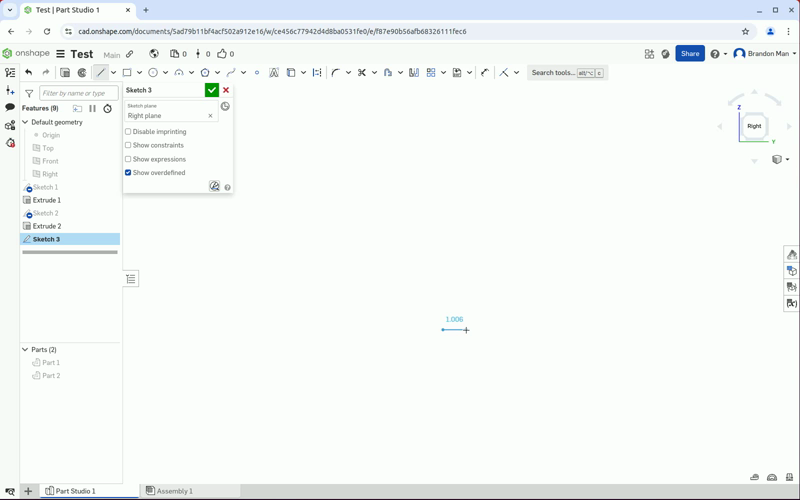
scroll(6)
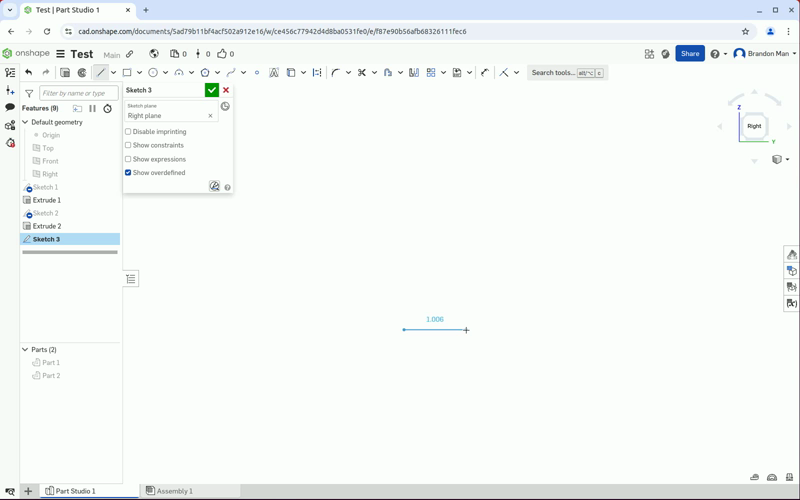
click(466, 329)
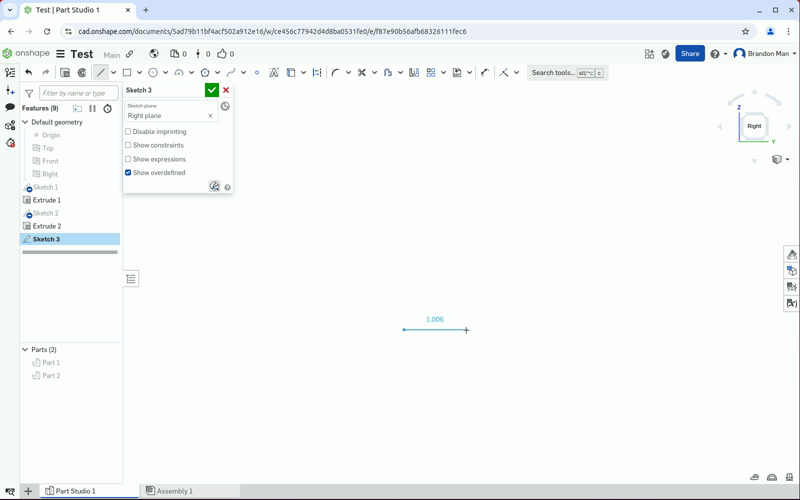
scroll(-6)
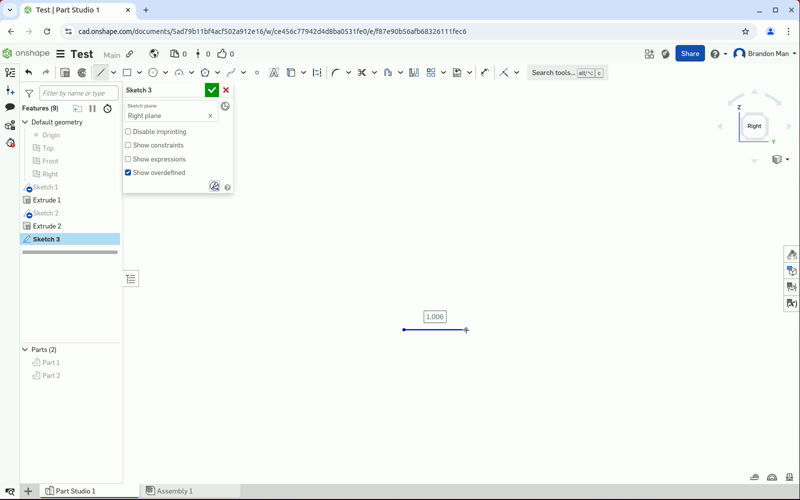
scroll(-6)
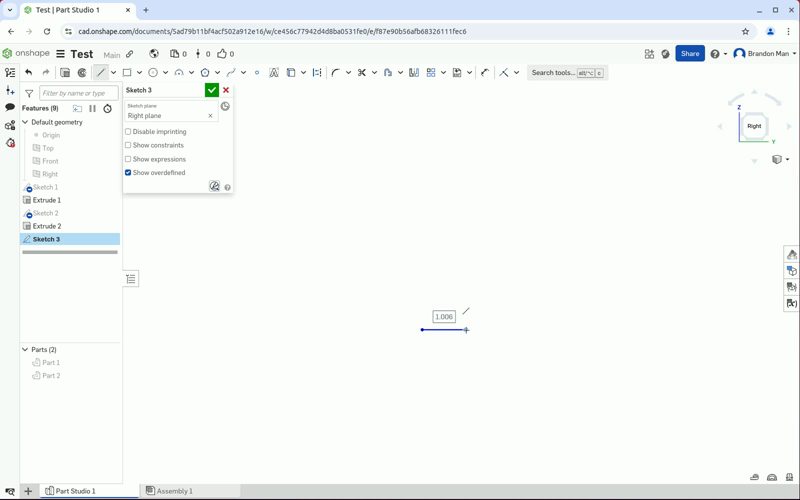
scroll(-6)
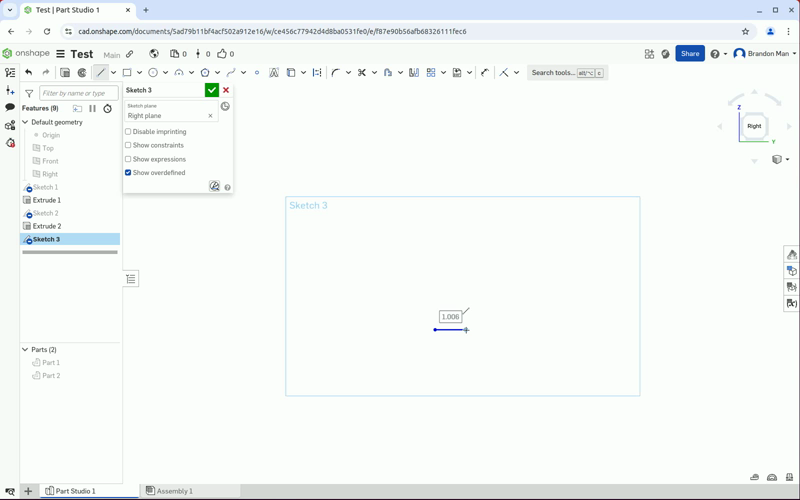
scroll(-6)
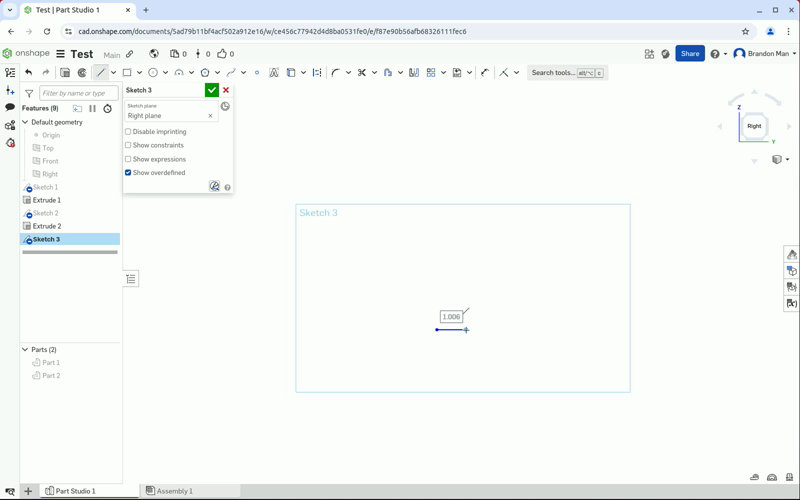
scroll(-6)
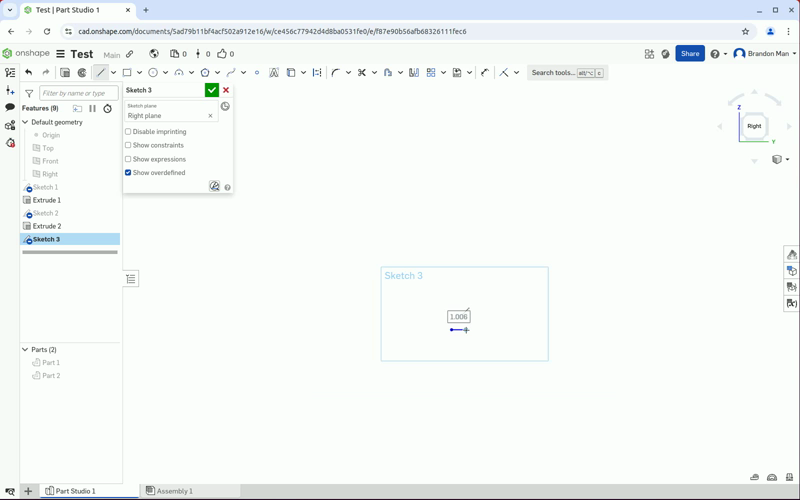
scroll(-6)
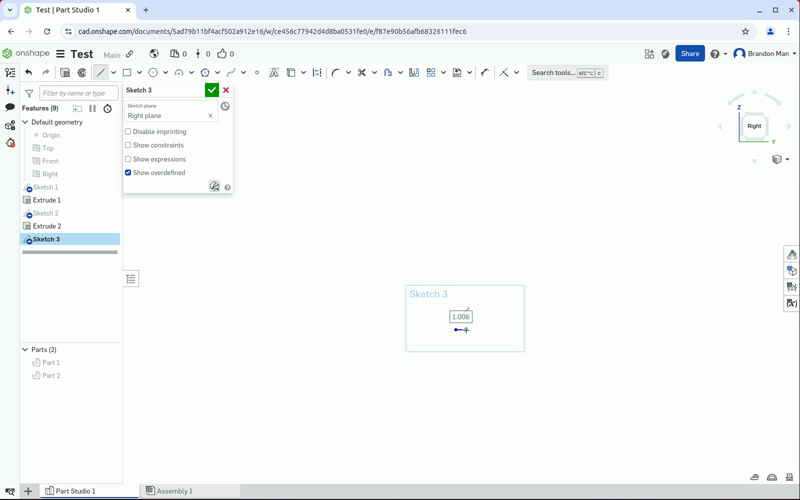
scroll(-6)
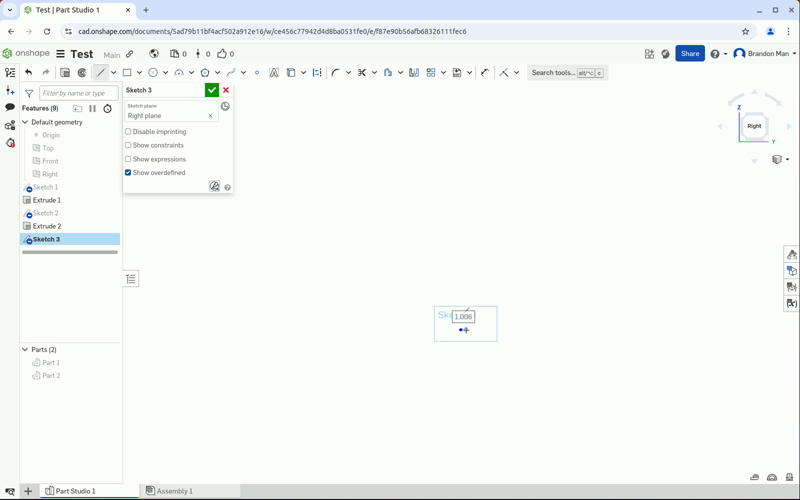
key_up(shift)
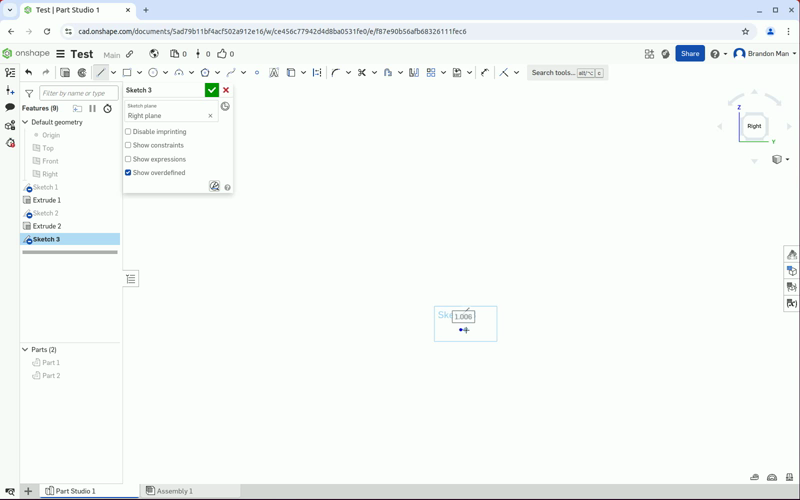
key_down(shift)
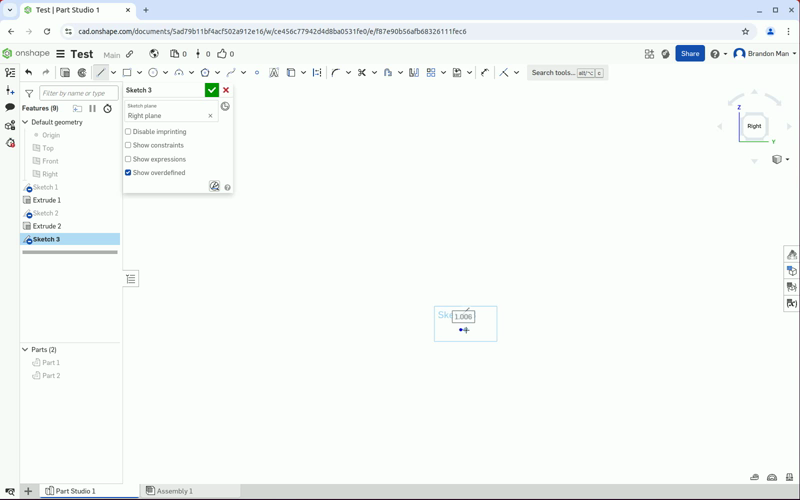
mouse_move(496, 329)
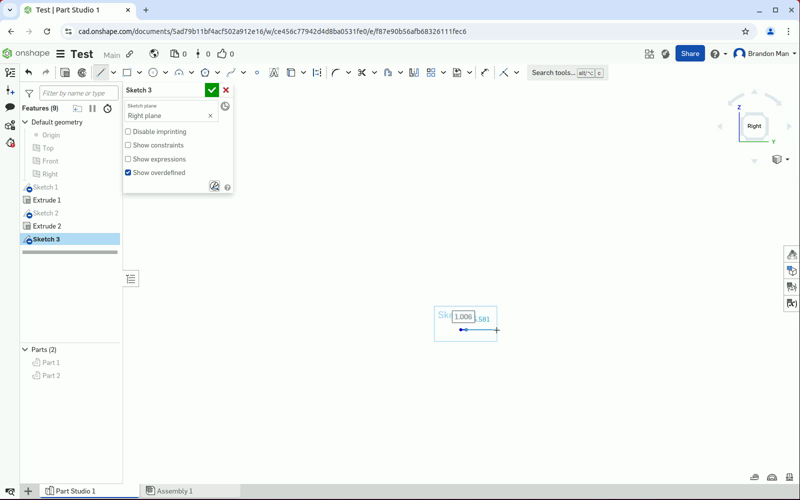
mouse_move(466, 328)
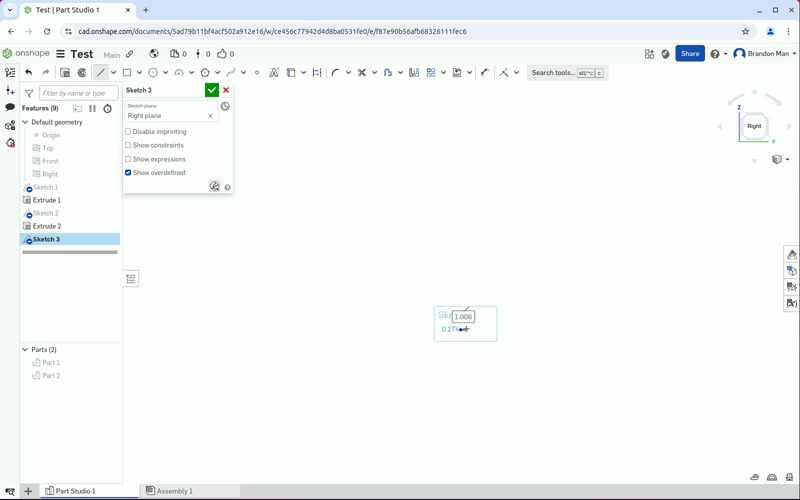
scroll(6)
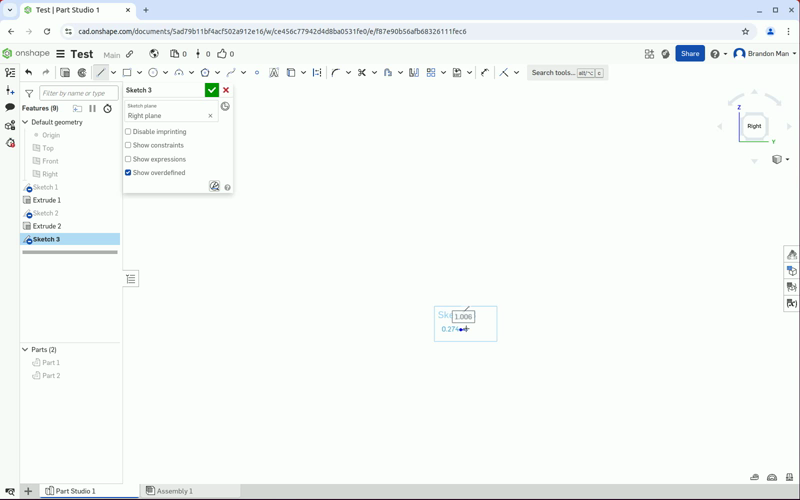
scroll(6)
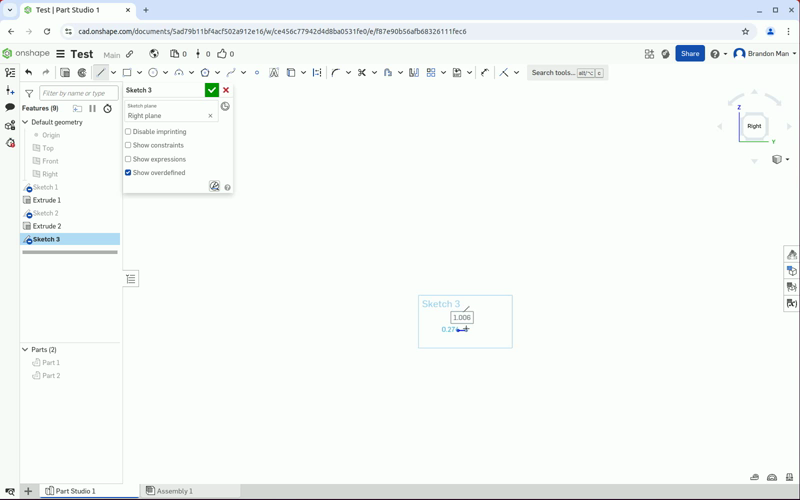
scroll(6)
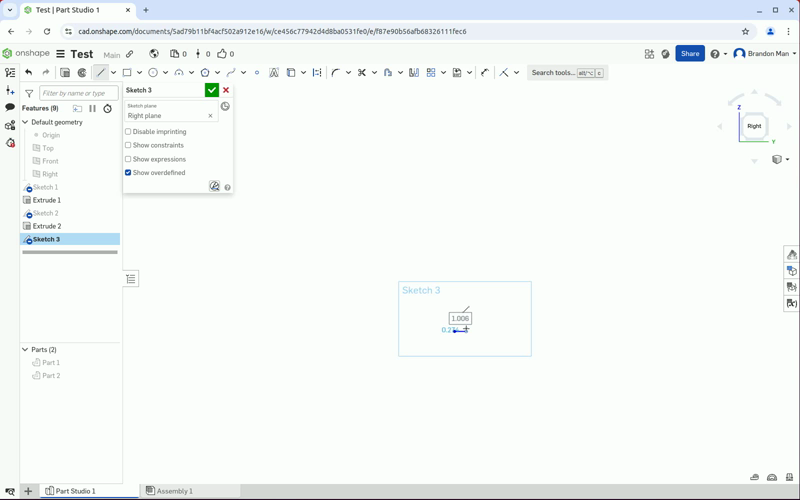
scroll(6)
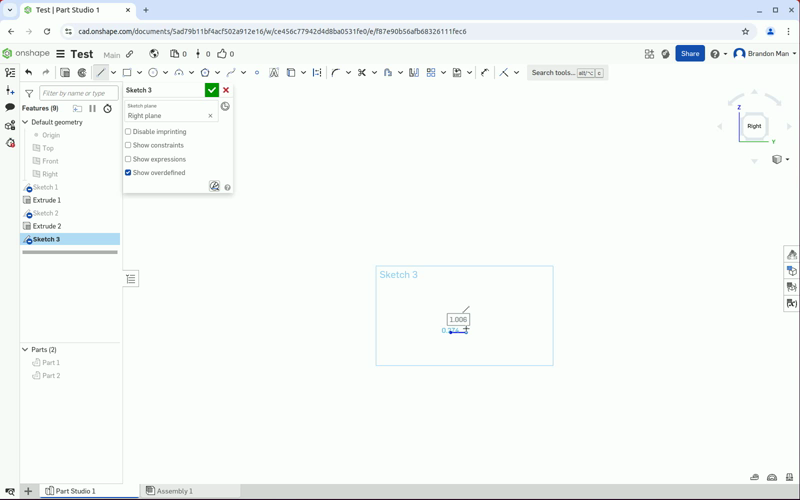
scroll(6)
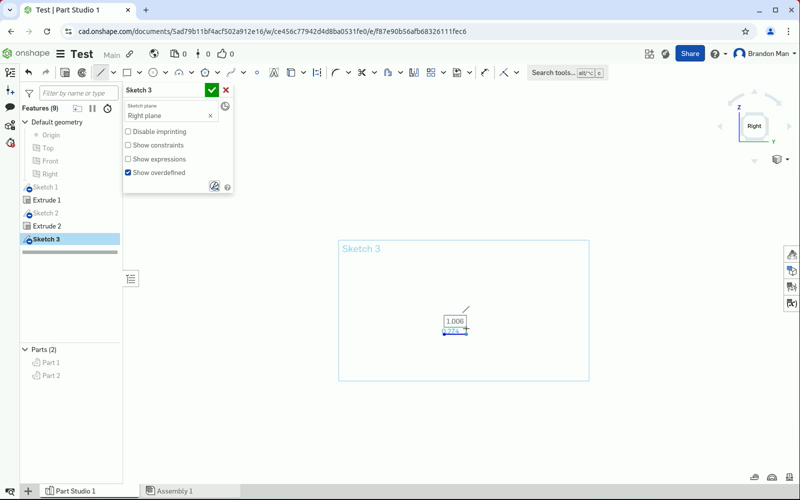
scroll(6)
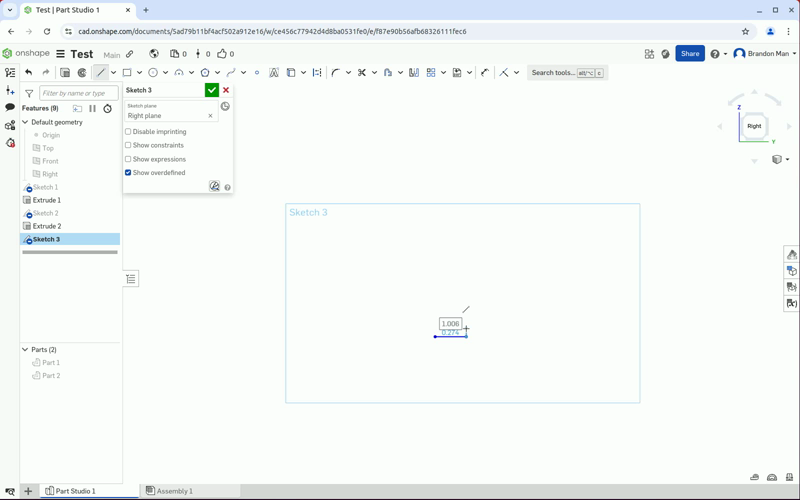
scroll(6)
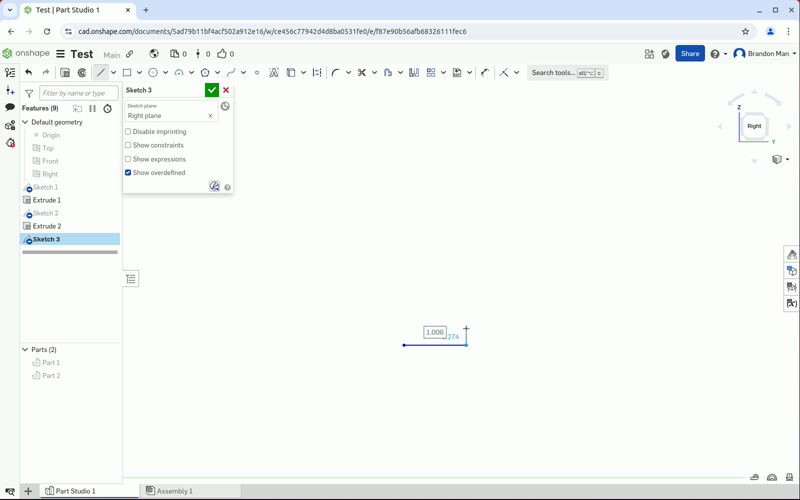
click(466, 328)
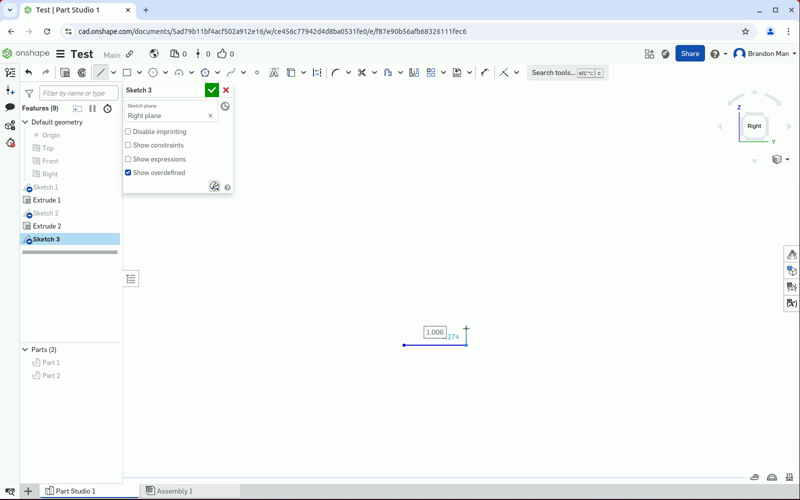
scroll(-6)
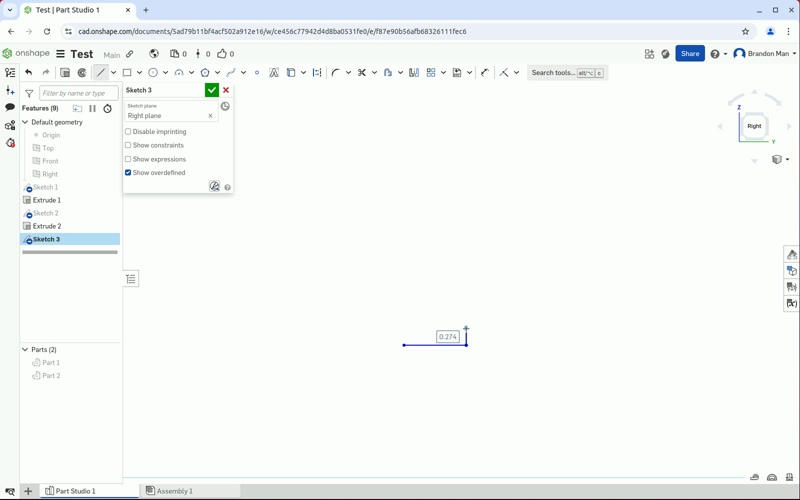
scroll(-6)
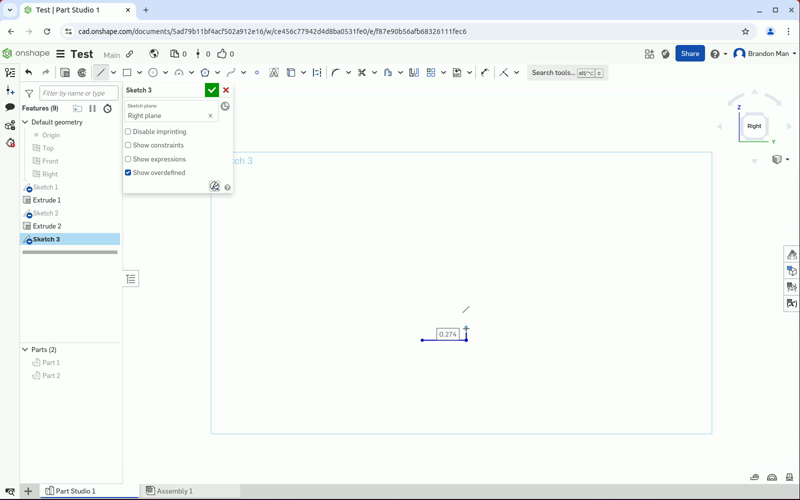
scroll(-6)
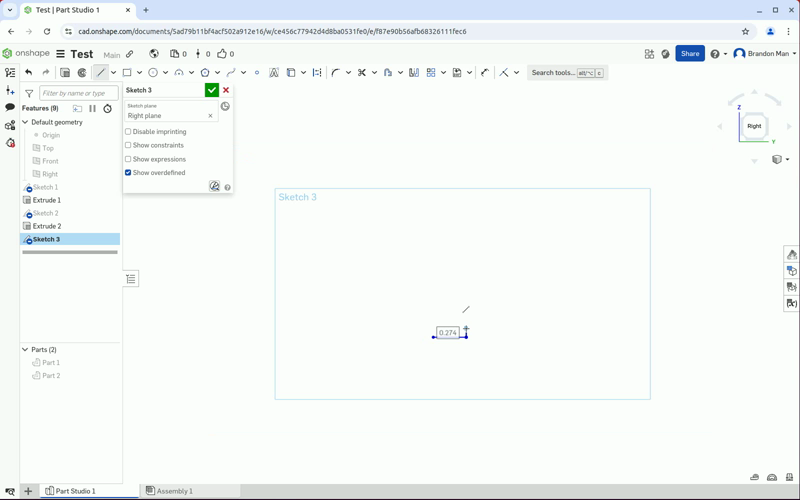
scroll(-6)
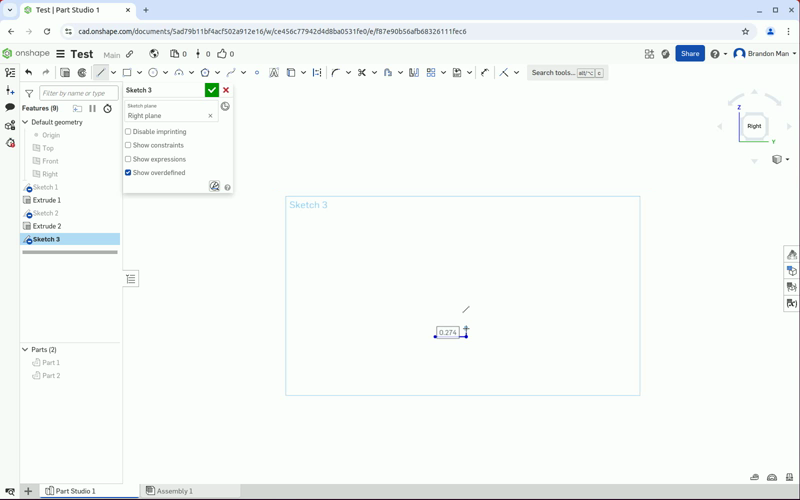
scroll(-6)
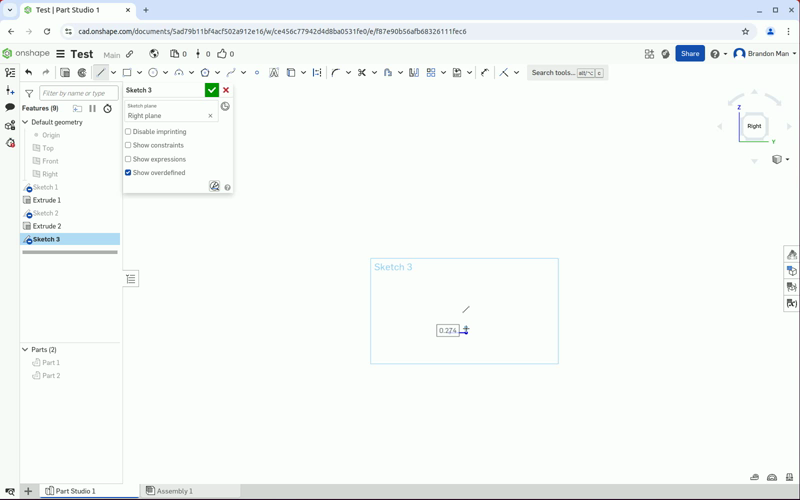
scroll(-6)
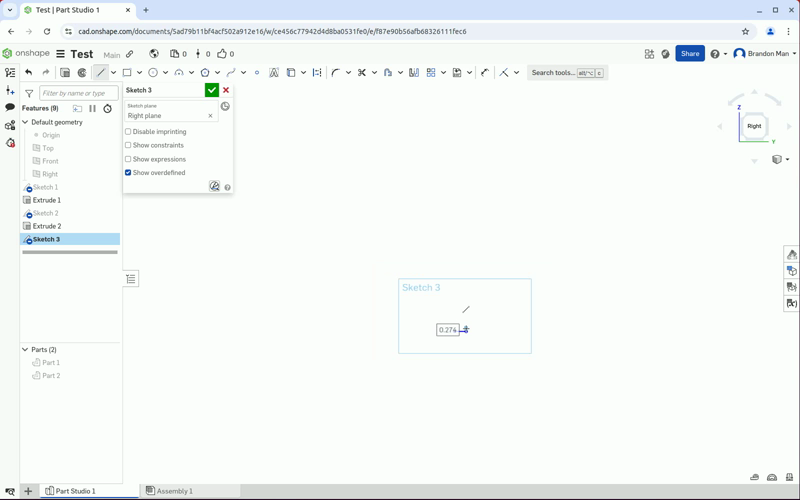
scroll(-6)
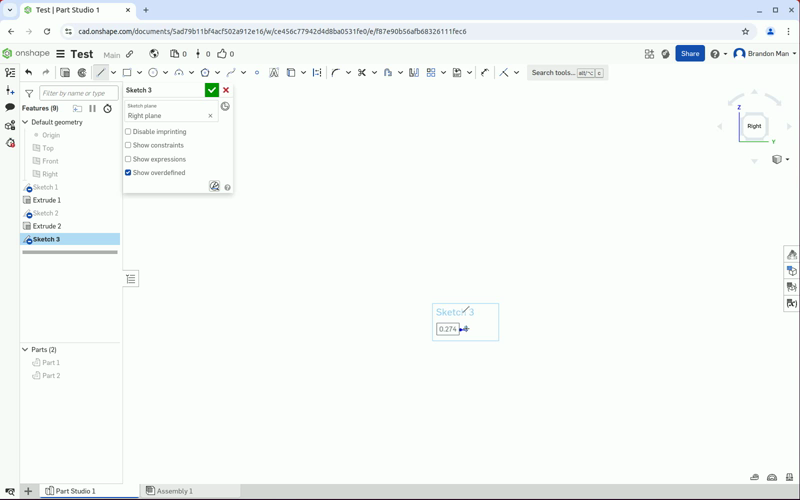
key_up(shift)
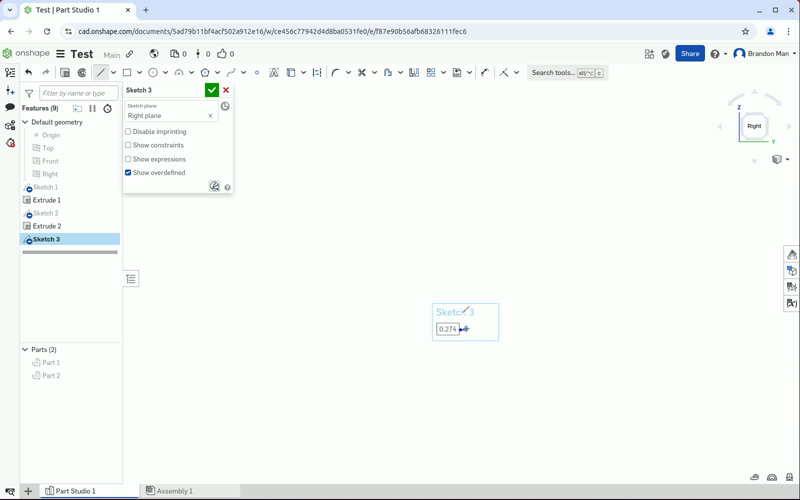
key_down(shift)
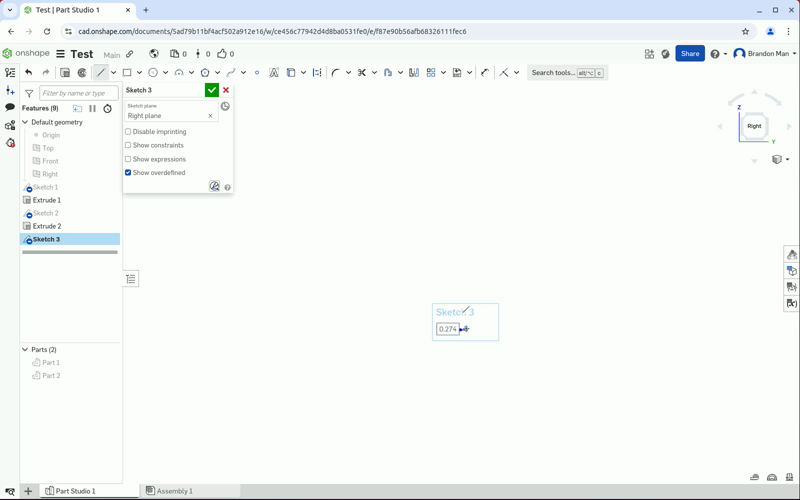
mouse_move(496, 328)
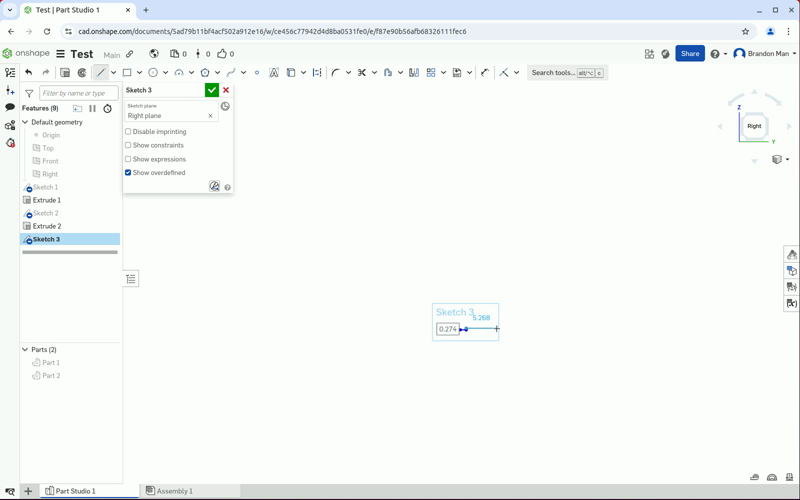
mouse_move(464, 328)
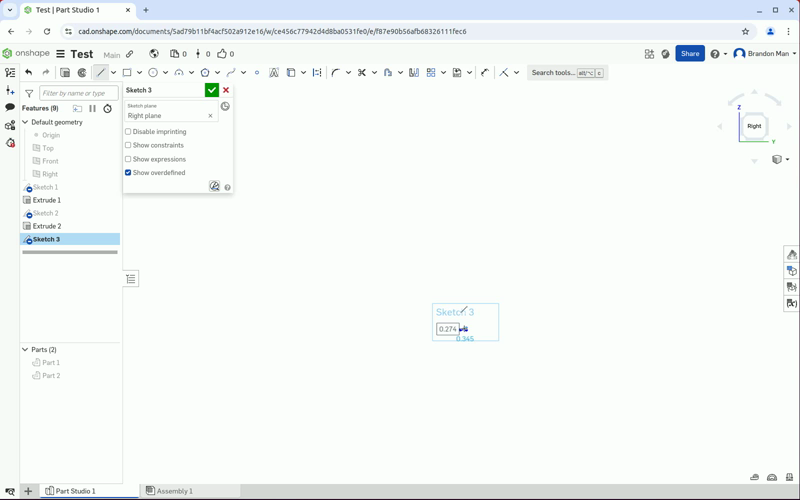
scroll(6)
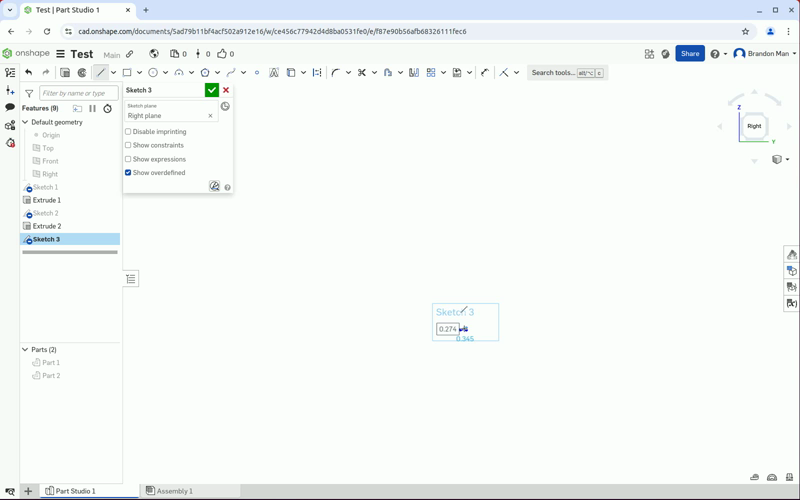
scroll(6)
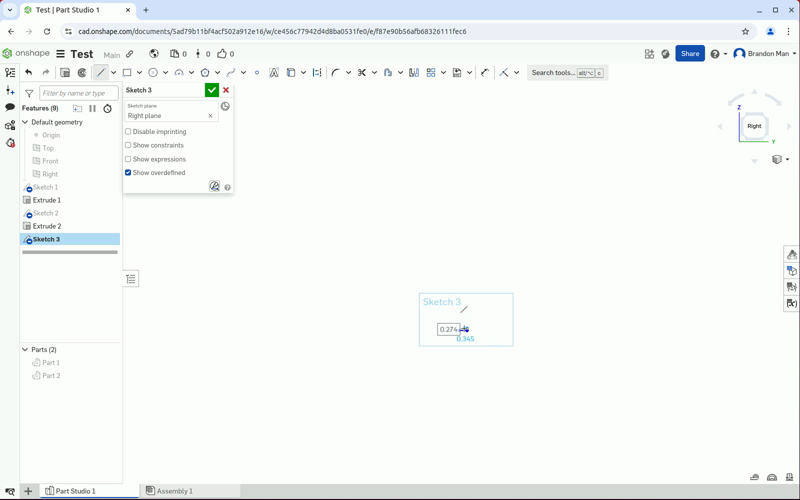
scroll(6)
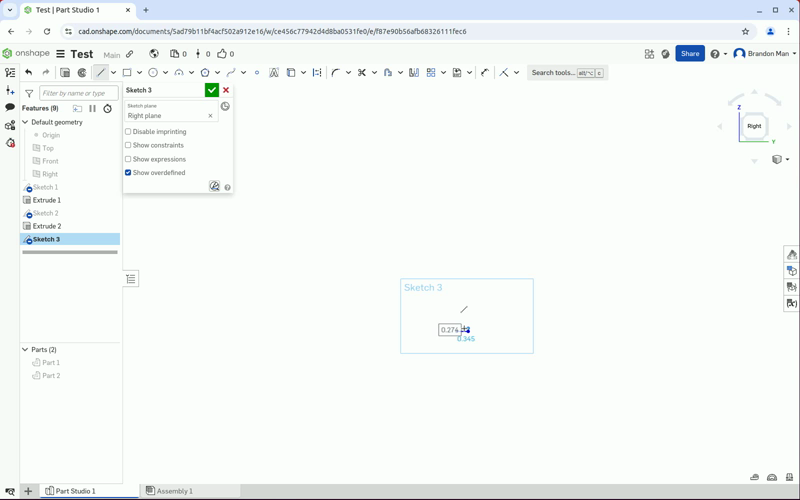
scroll(6)
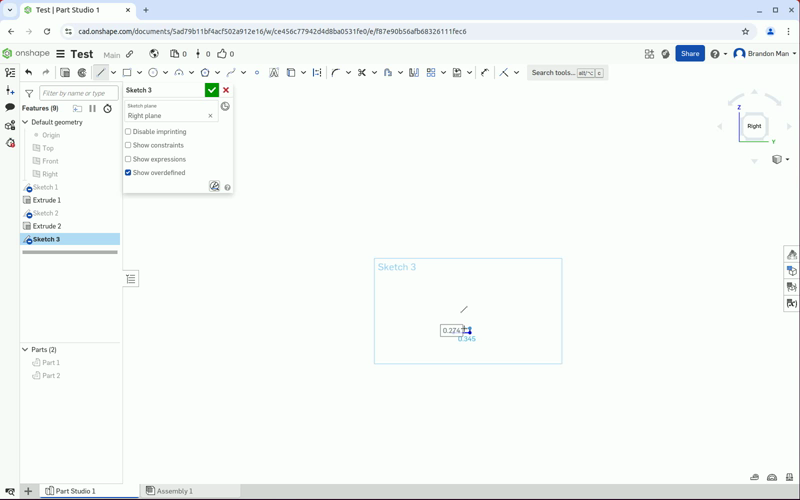
scroll(6)
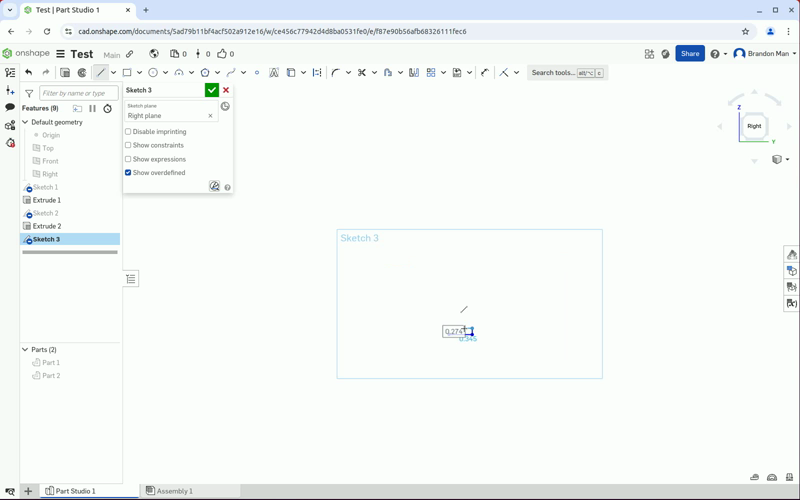
scroll(6)
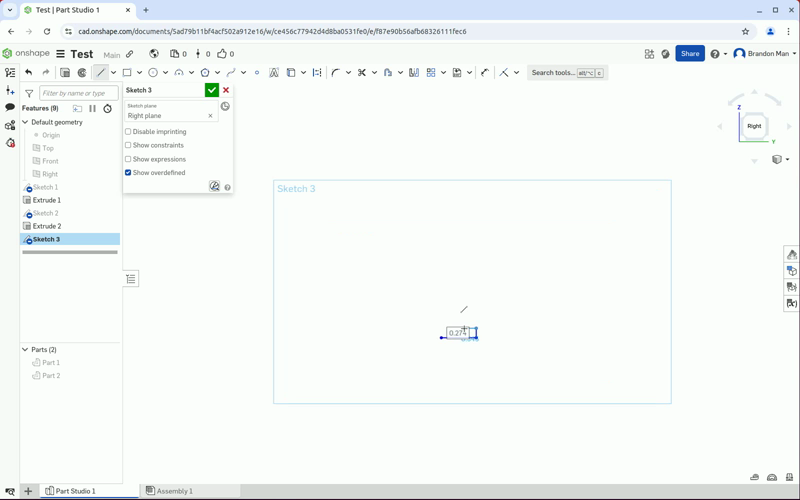
scroll(6)
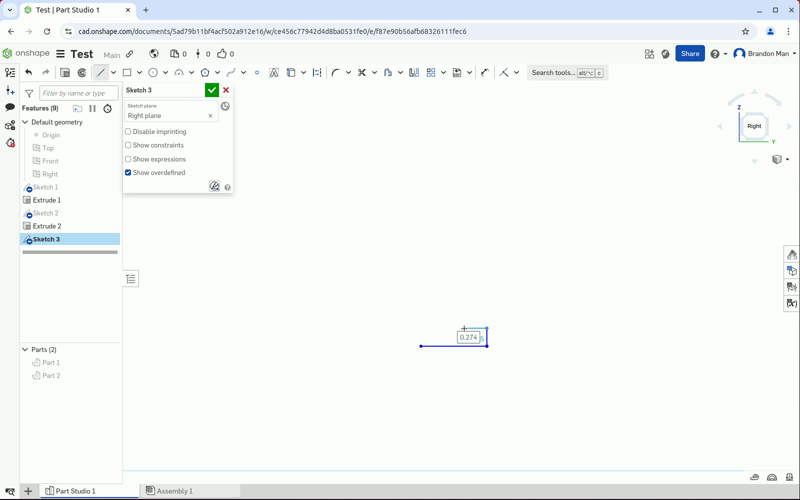
click(464, 328)
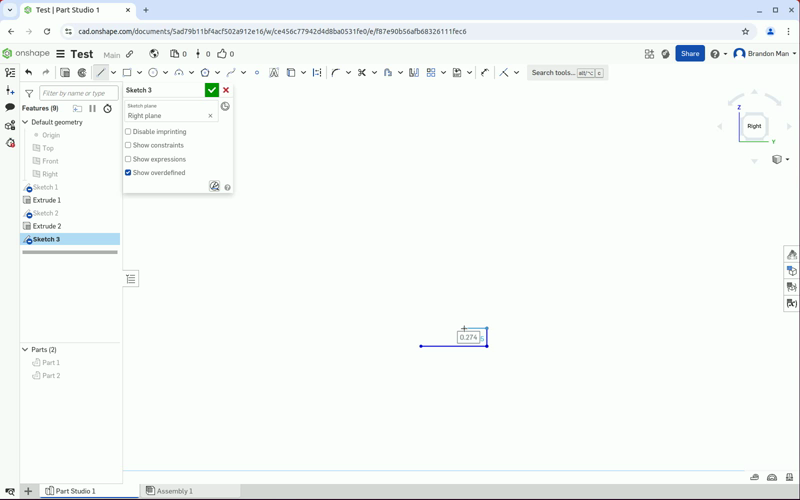
scroll(-6)
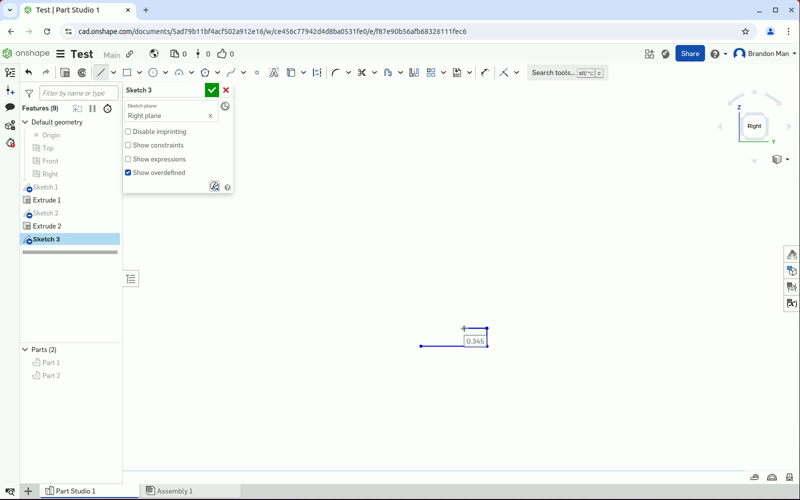
scroll(-6)
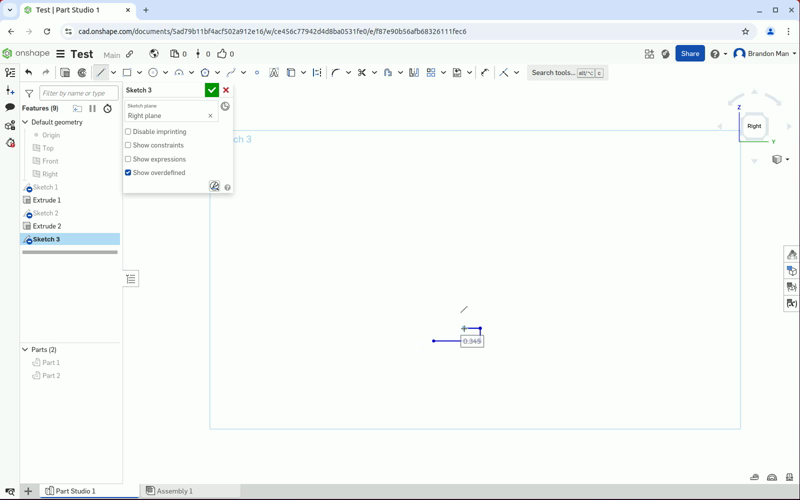
scroll(-6)
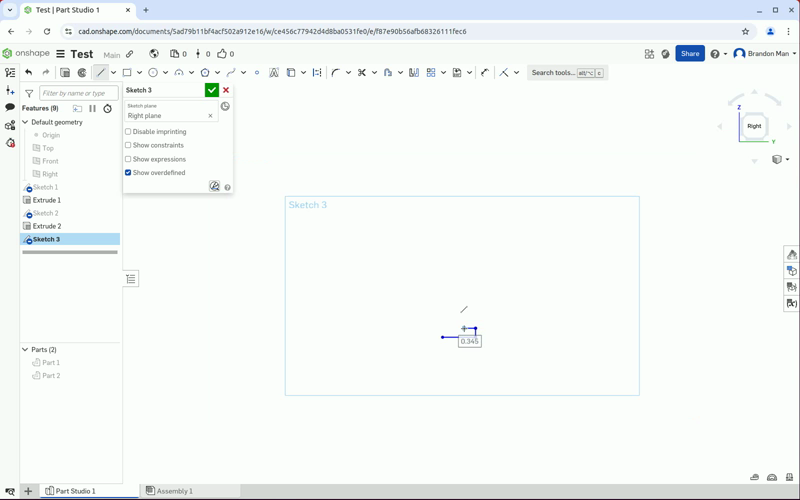
scroll(-6)
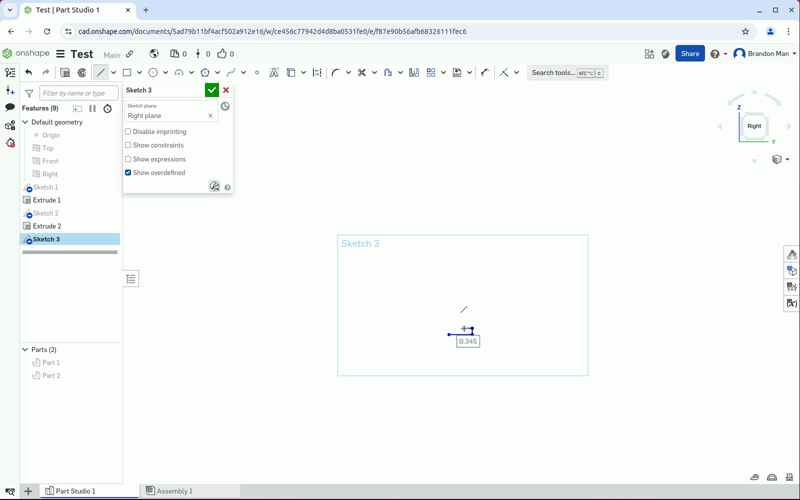
scroll(-6)
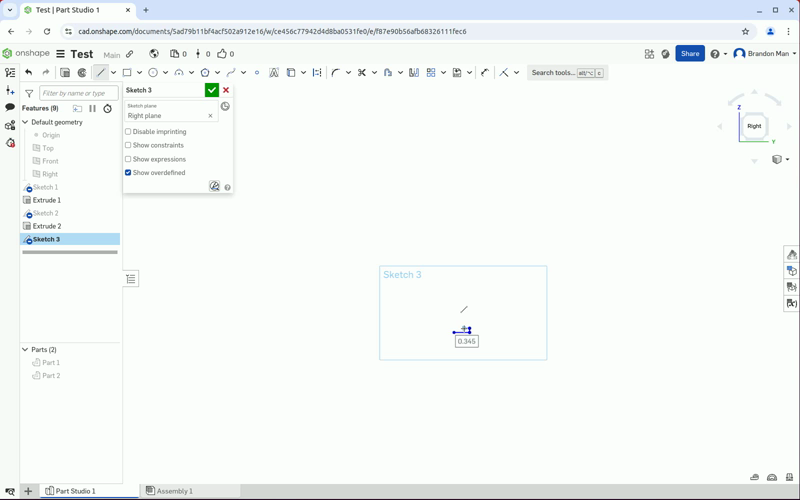
scroll(-6)
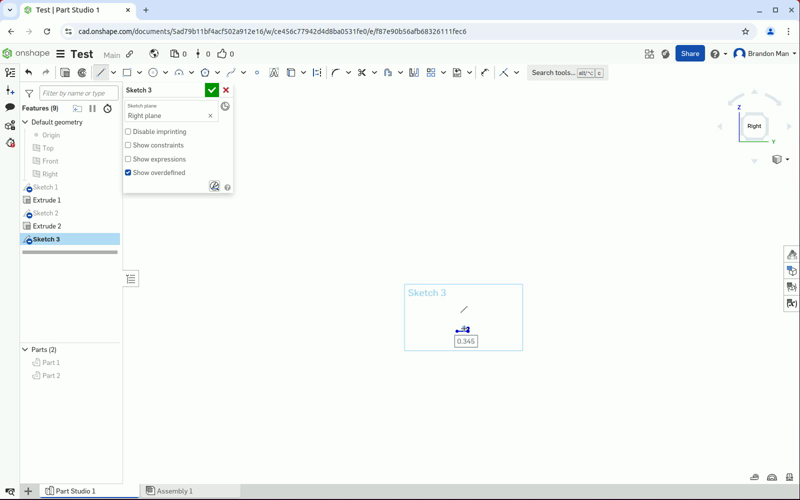
scroll(-6)
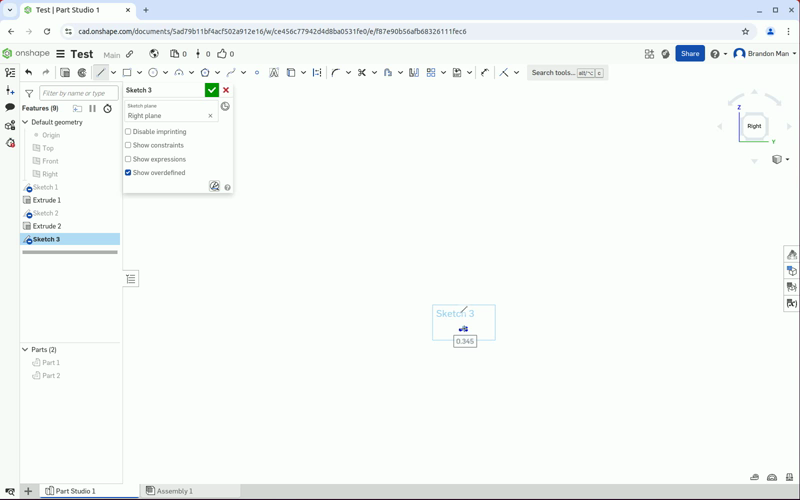
key_up(shift)
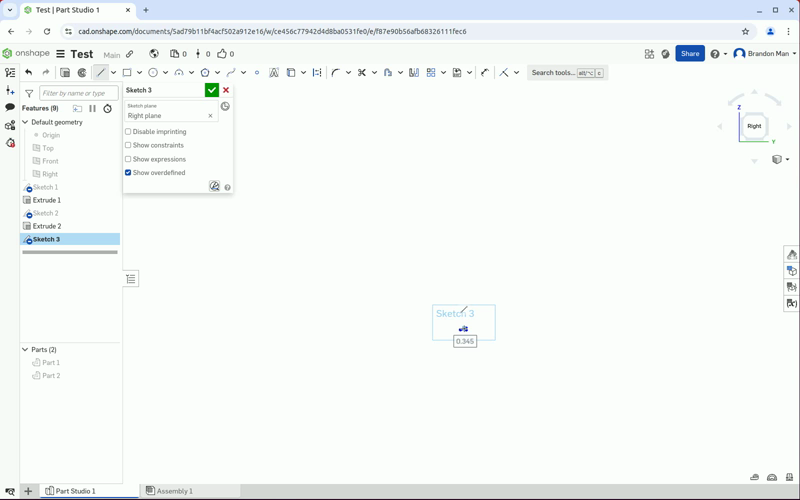
key_down(shift)
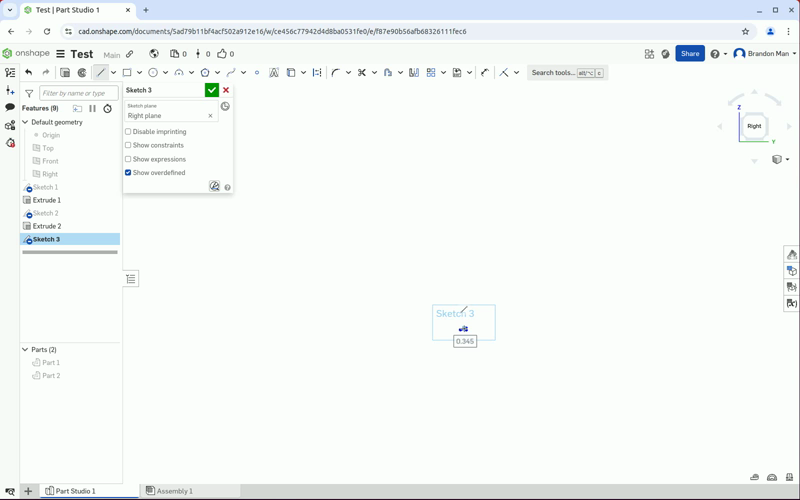
mouse_move(494, 328)
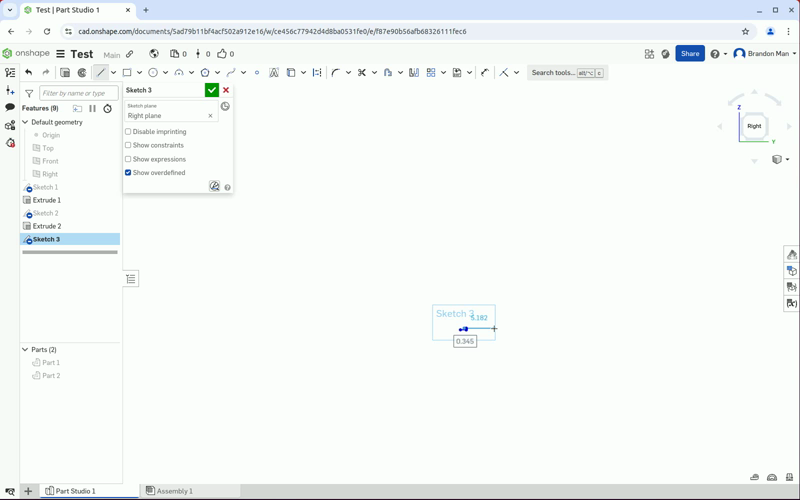
mouse_move(464, 325)
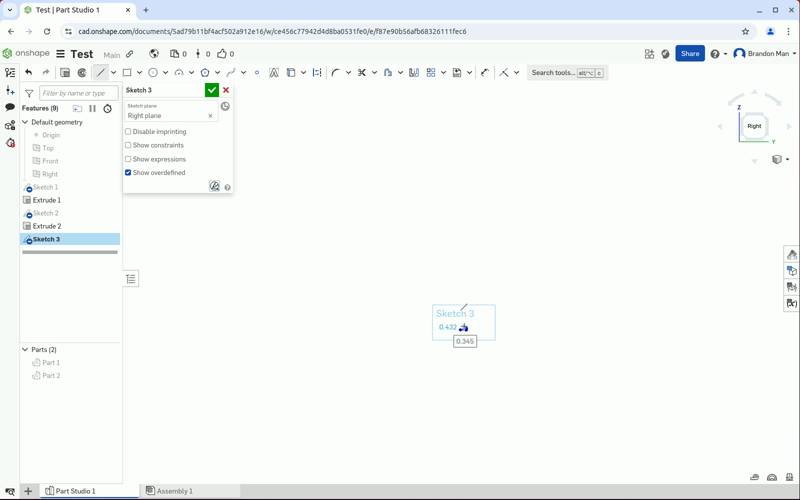
scroll(6)
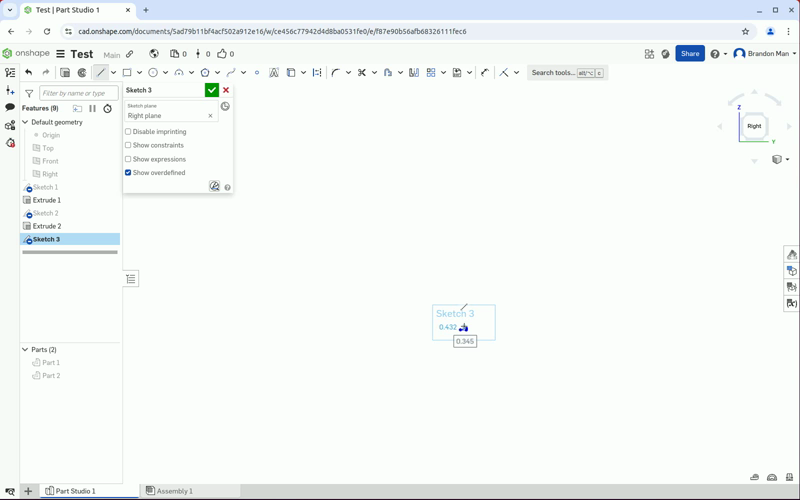
scroll(6)
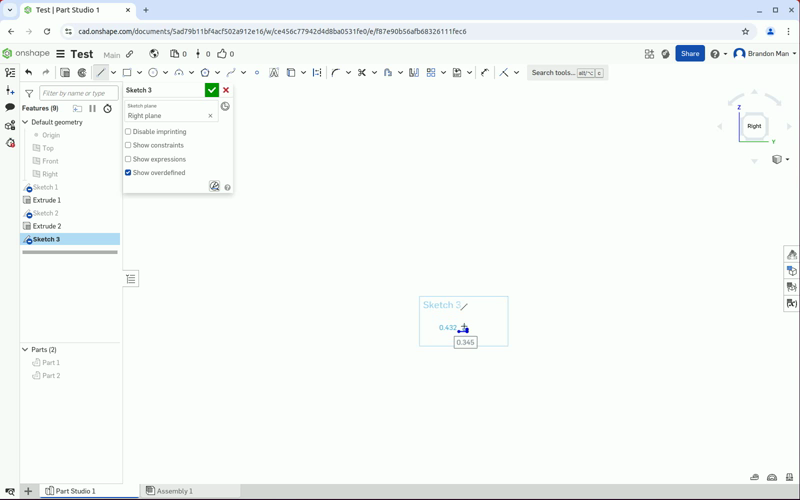
scroll(6)
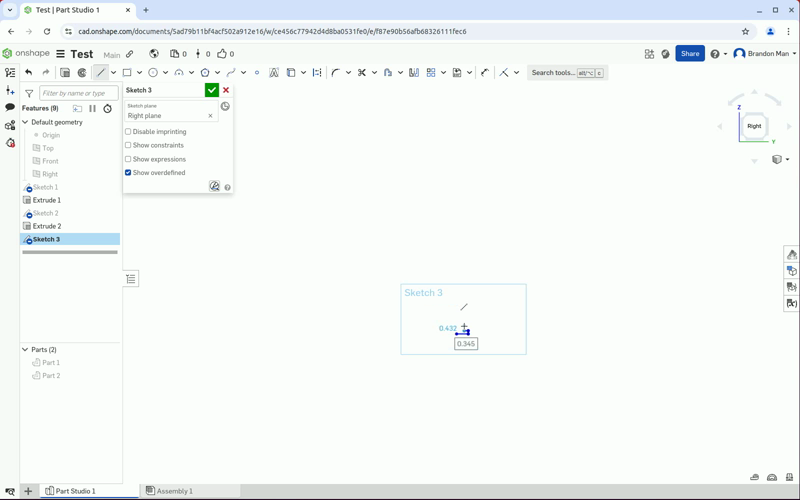
scroll(6)
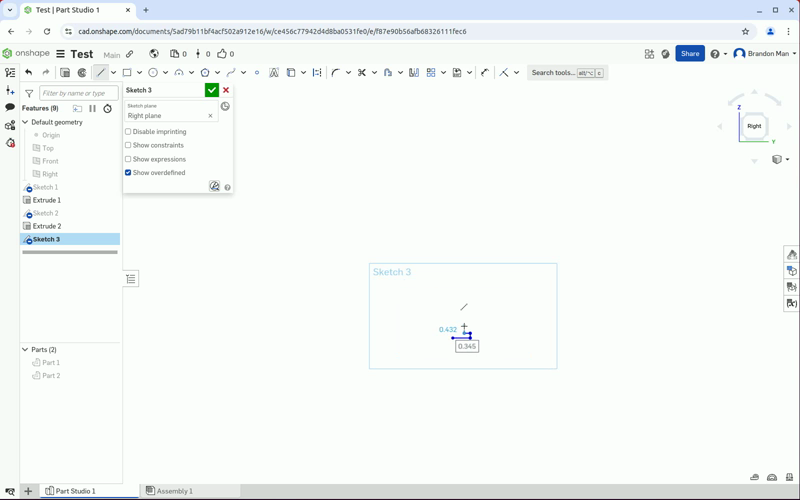
scroll(6)
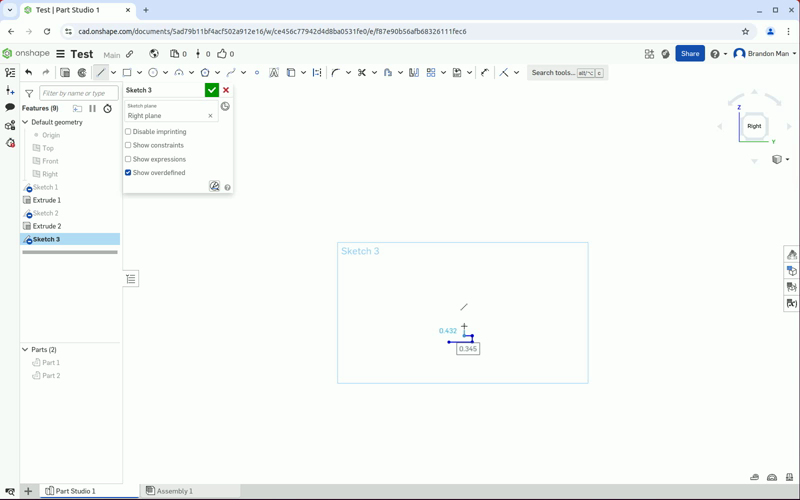
scroll(6)
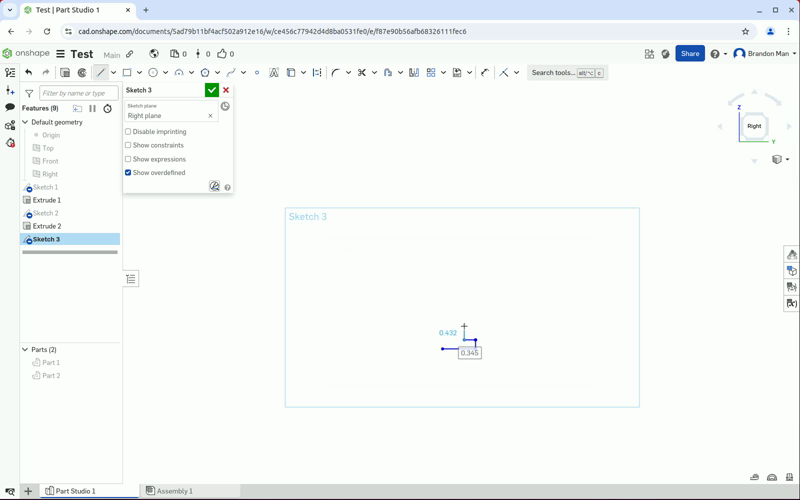
scroll(6)
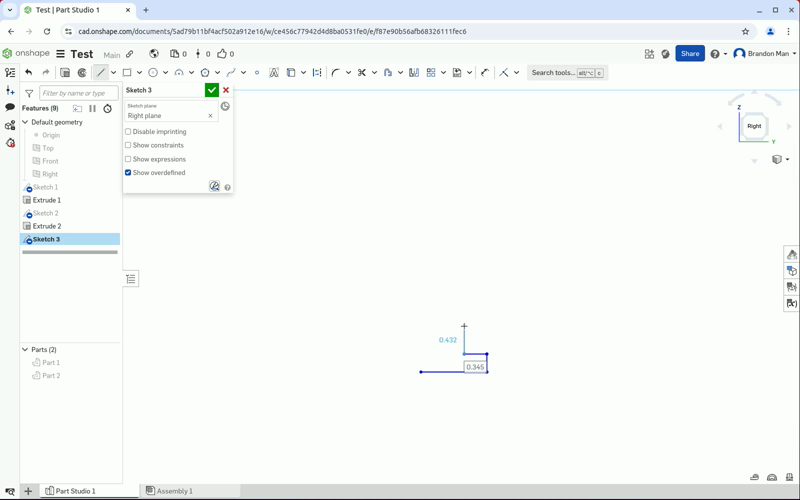
click(464, 325)
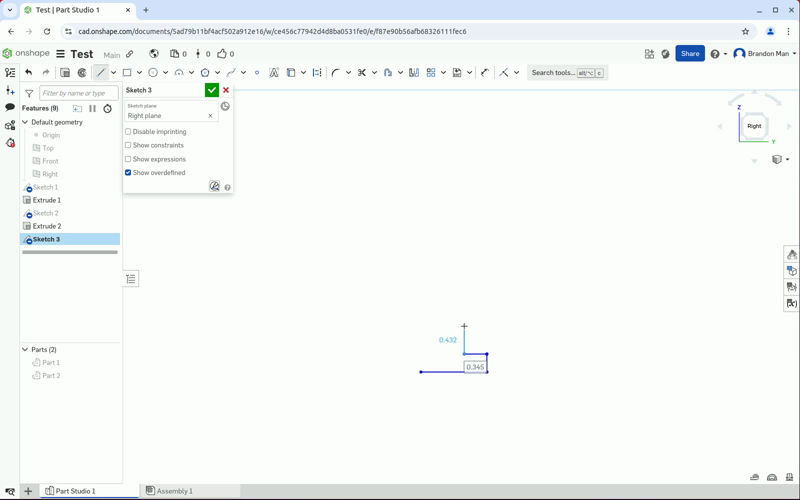
scroll(-6)
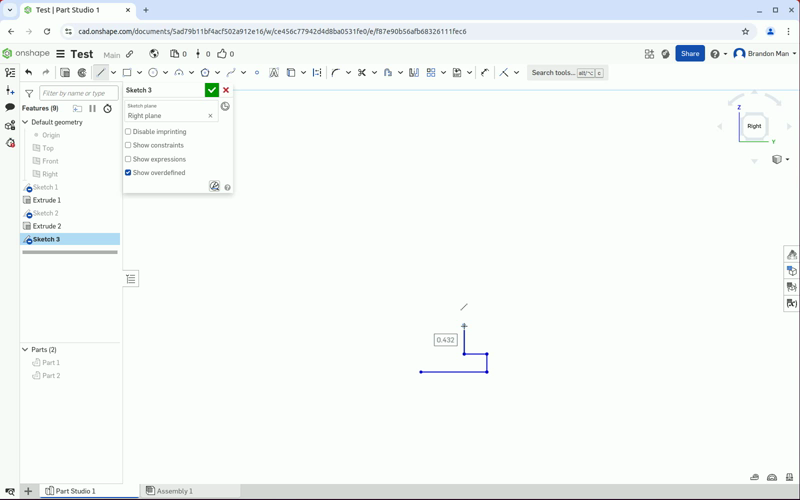
scroll(-6)
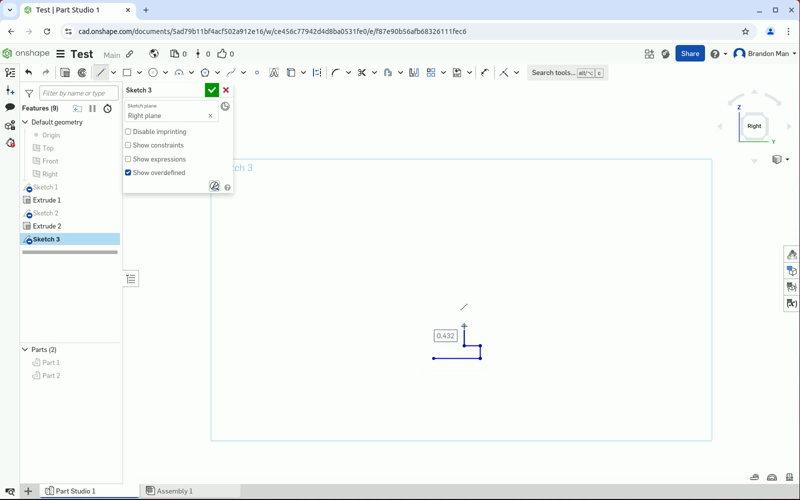
scroll(-6)
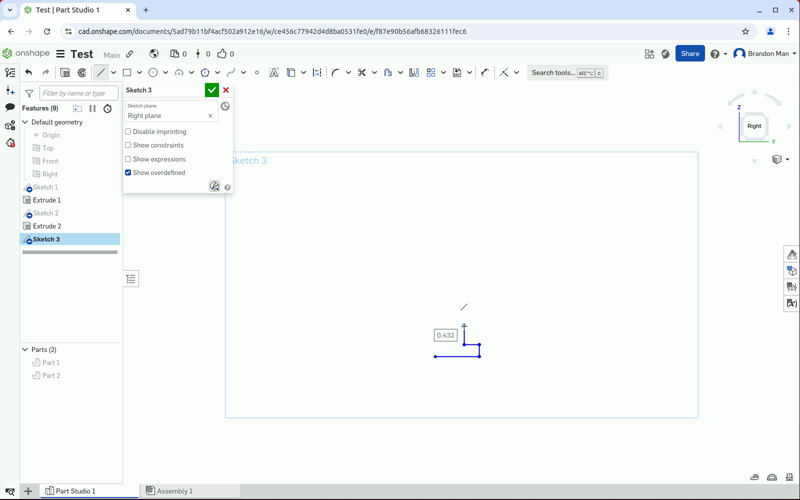
scroll(-6)
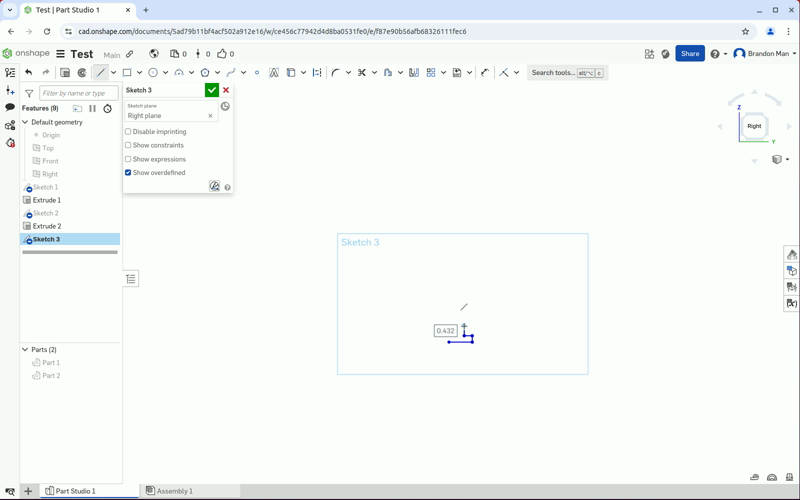
scroll(-6)
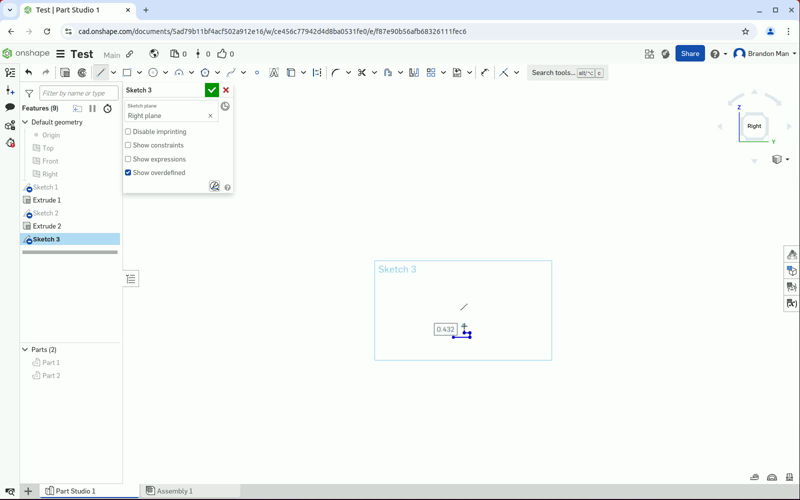
scroll(-6)
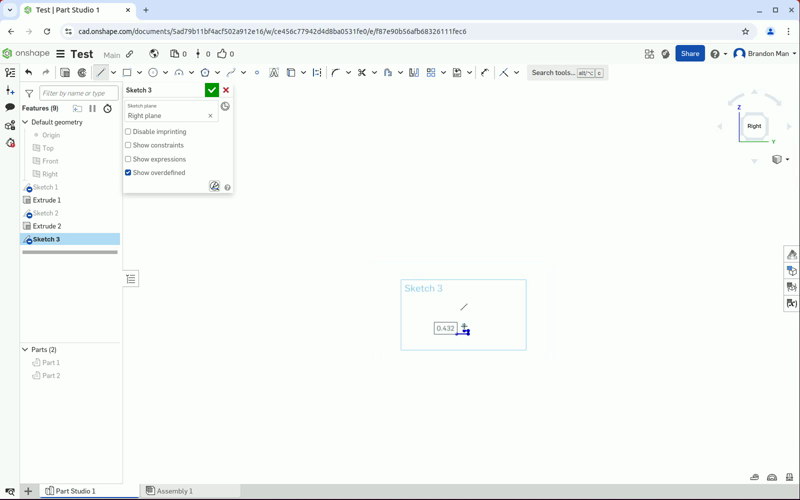
scroll(-6)
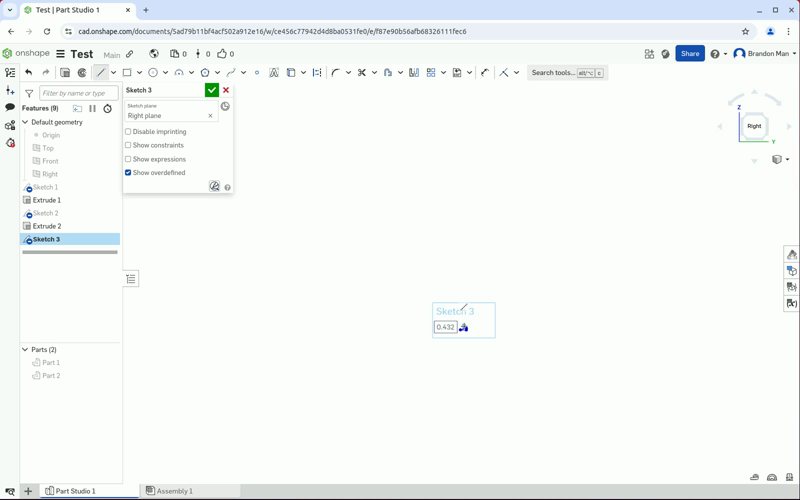
key_up(shift)
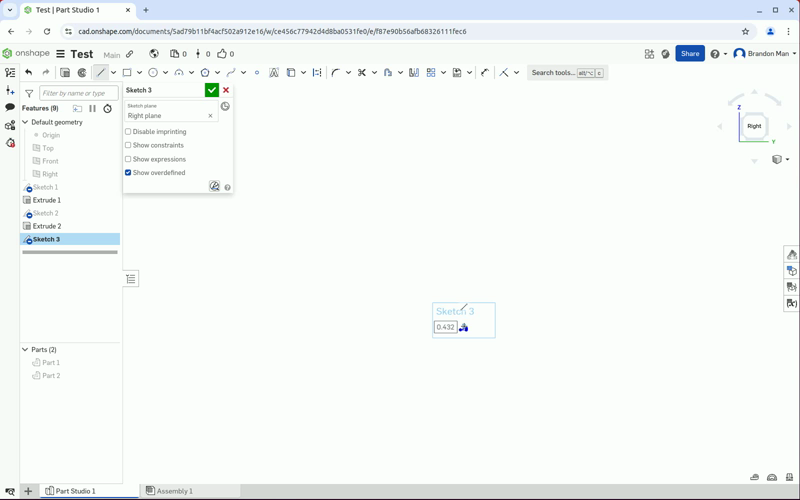
key_down(shift)
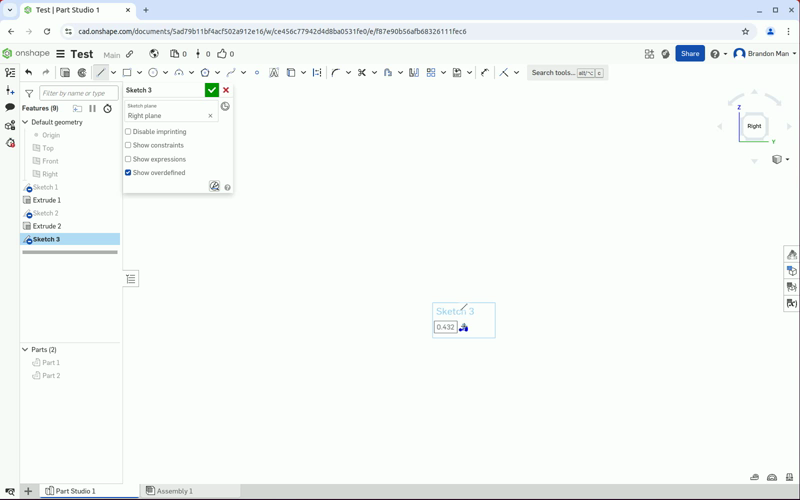
mouse_move(494, 325)
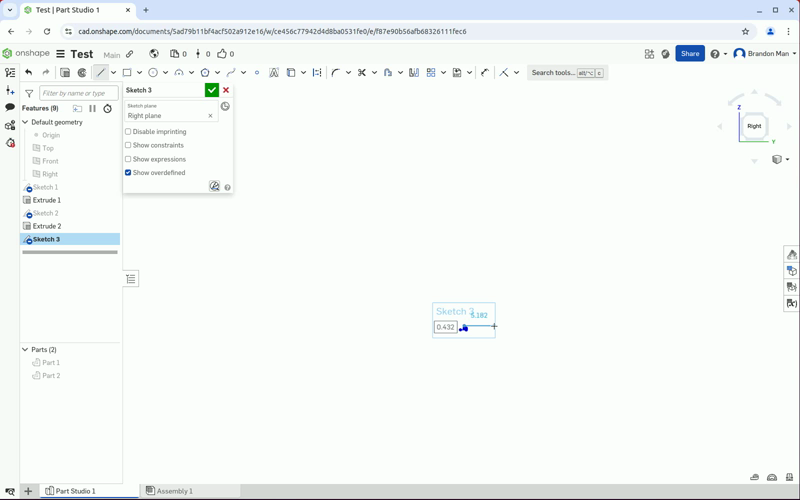
mouse_move(466, 325)
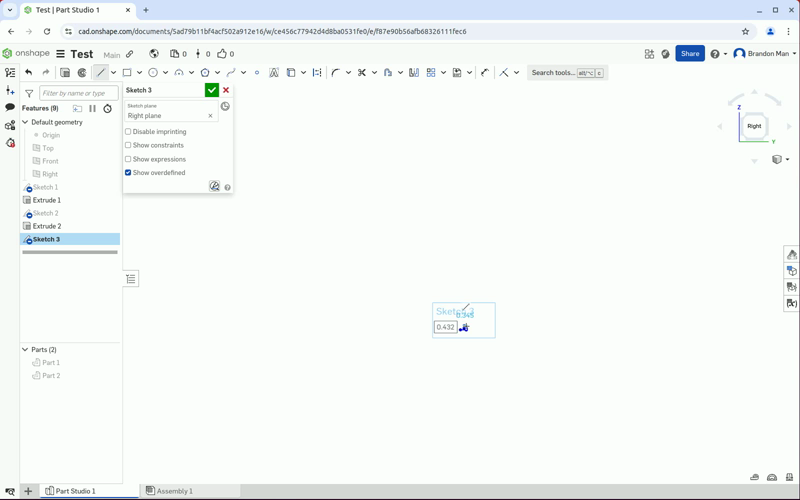
scroll(6)
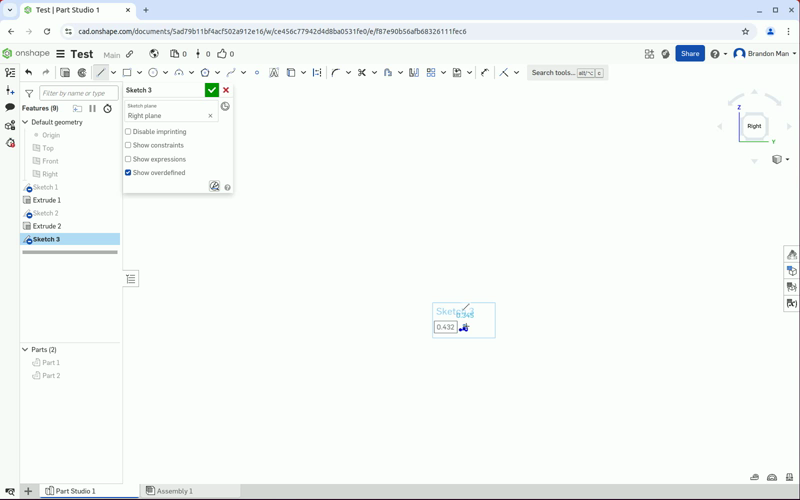
scroll(6)
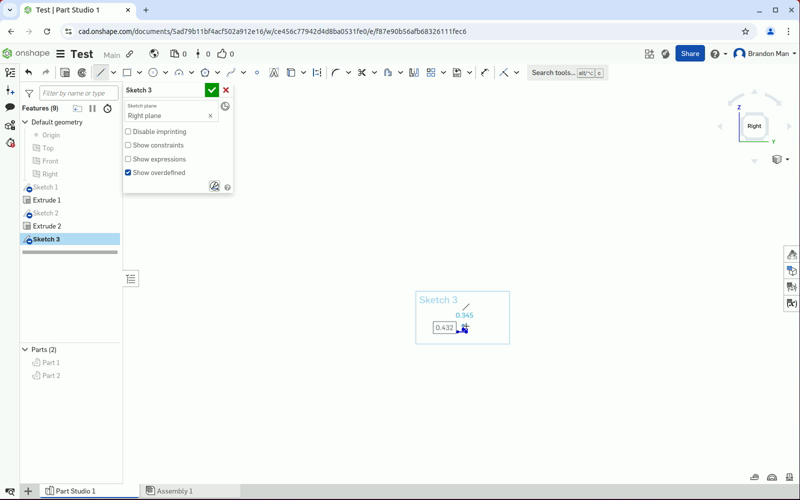
scroll(6)
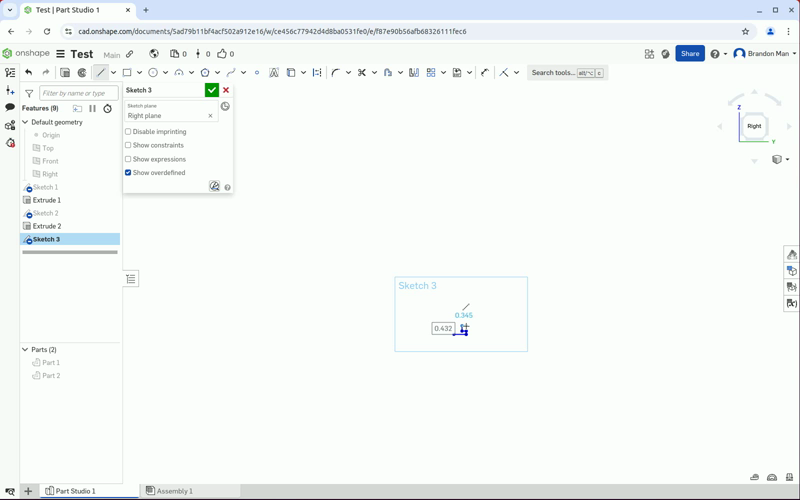
scroll(6)
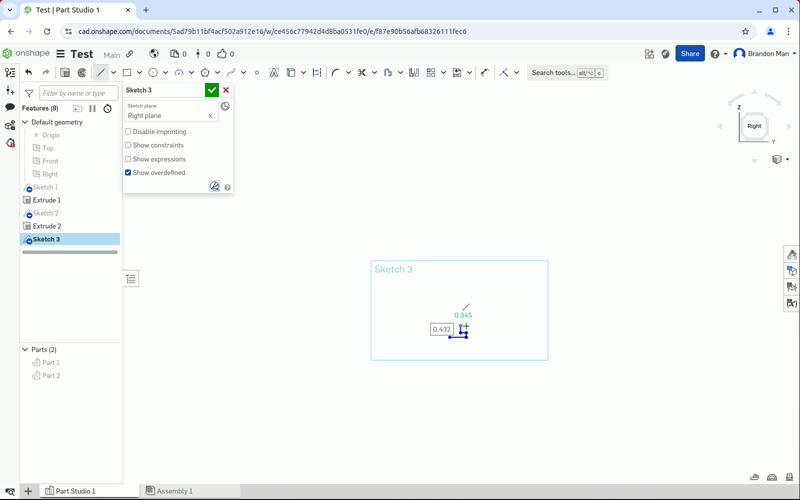
scroll(6)
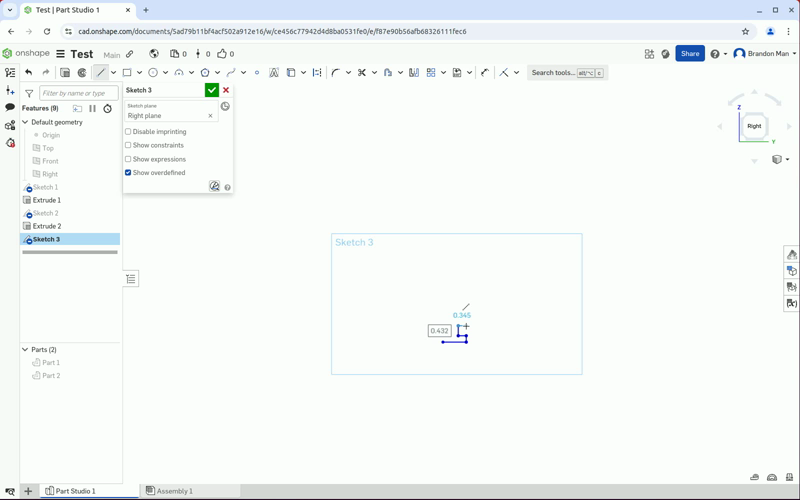
scroll(6)
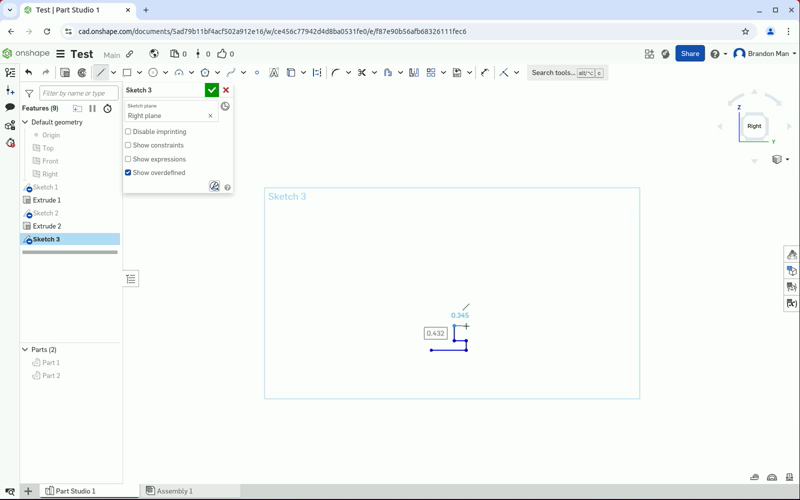
scroll(6)
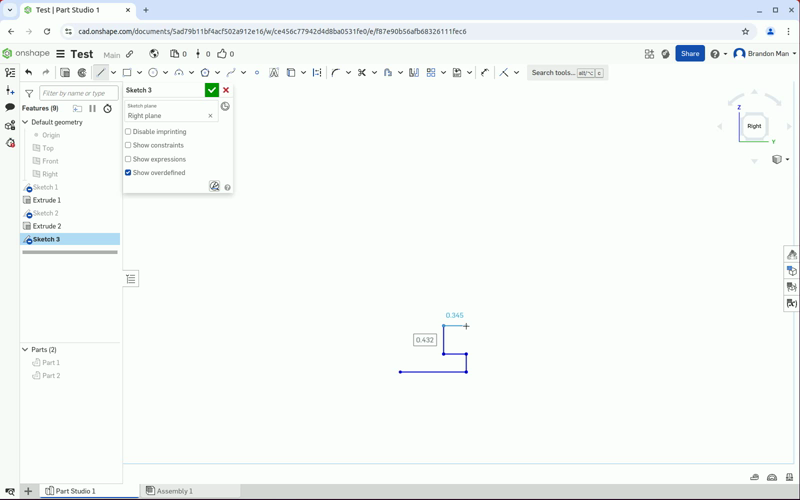
click(466, 325)
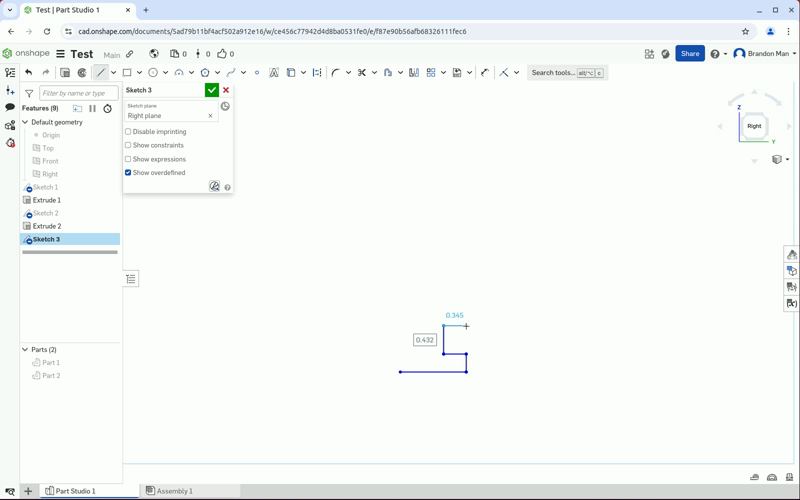
scroll(-6)
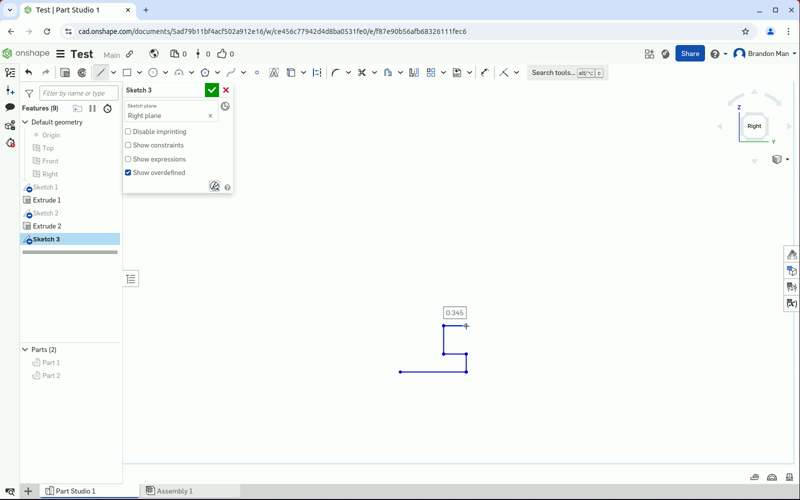
scroll(-6)
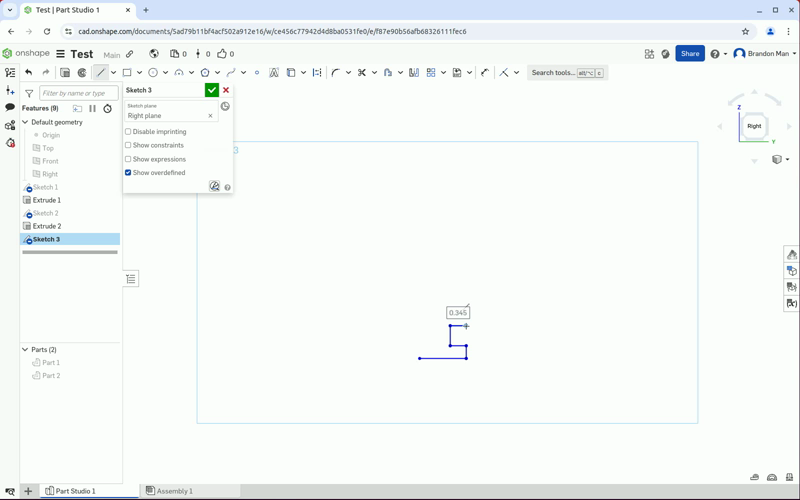
scroll(-6)
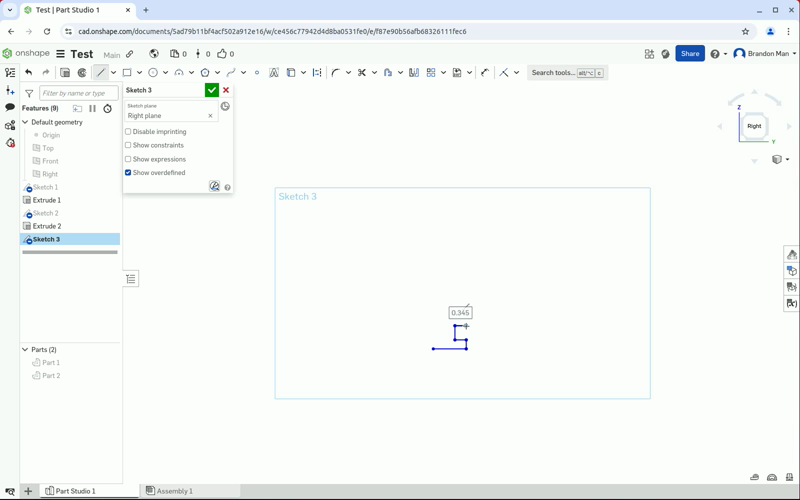
scroll(-6)
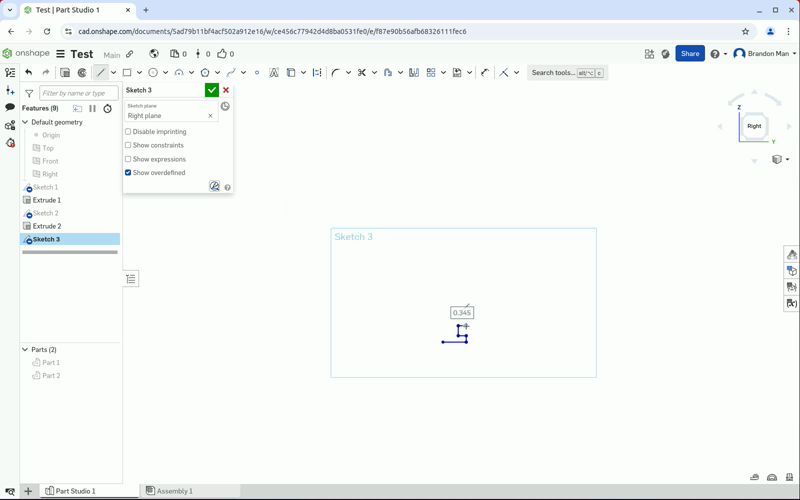
scroll(-6)
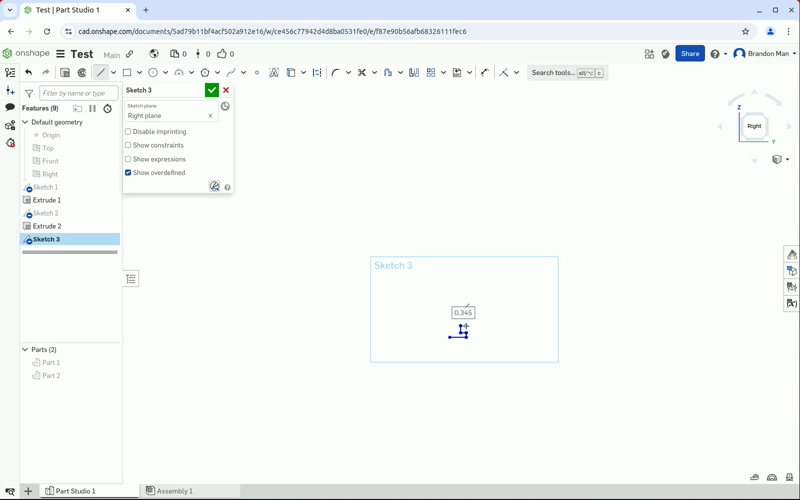
scroll(-6)
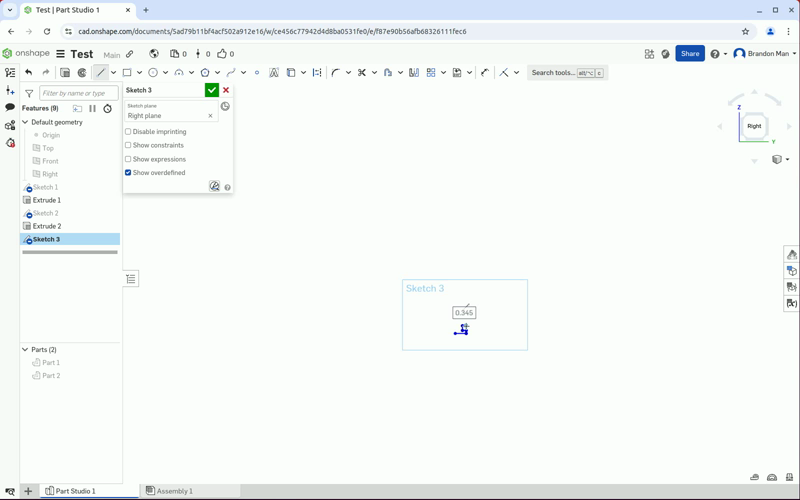
scroll(-6)
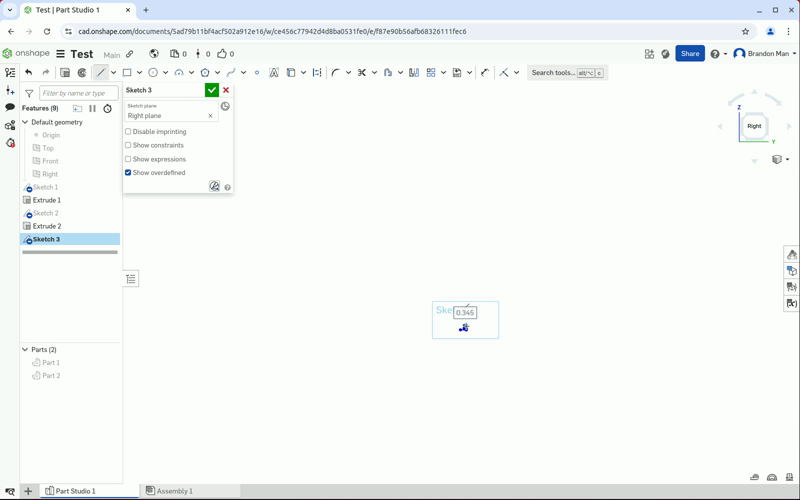
key_up(shift)
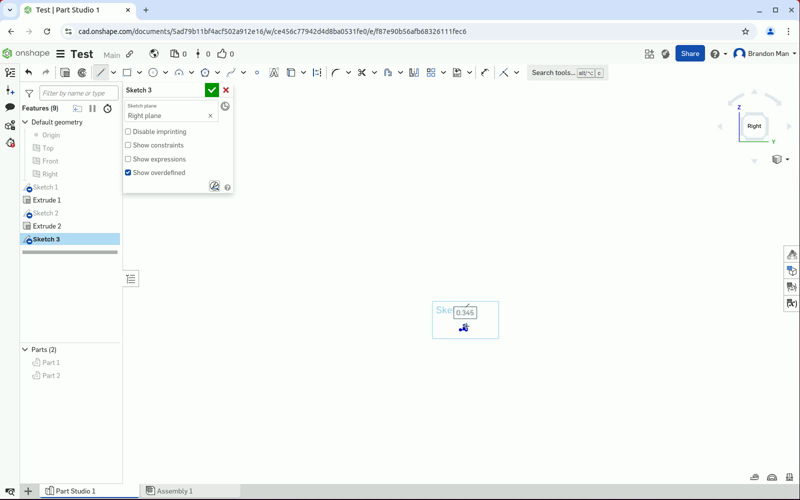
key_down(shift)
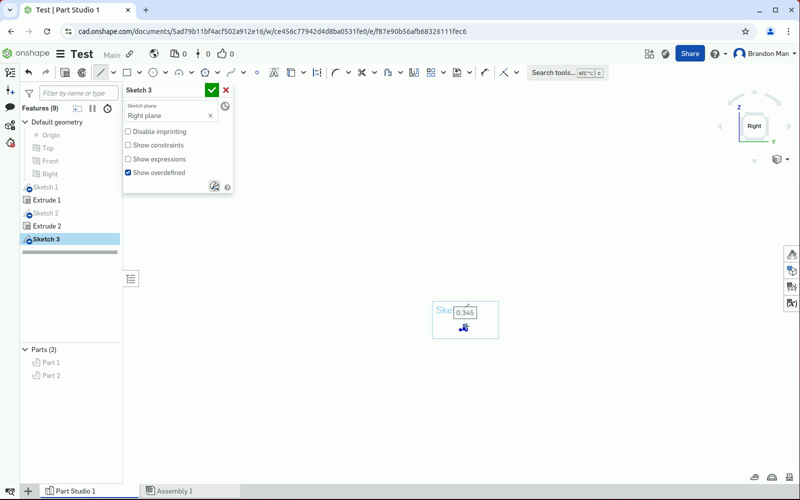
mouse_move(496, 325)
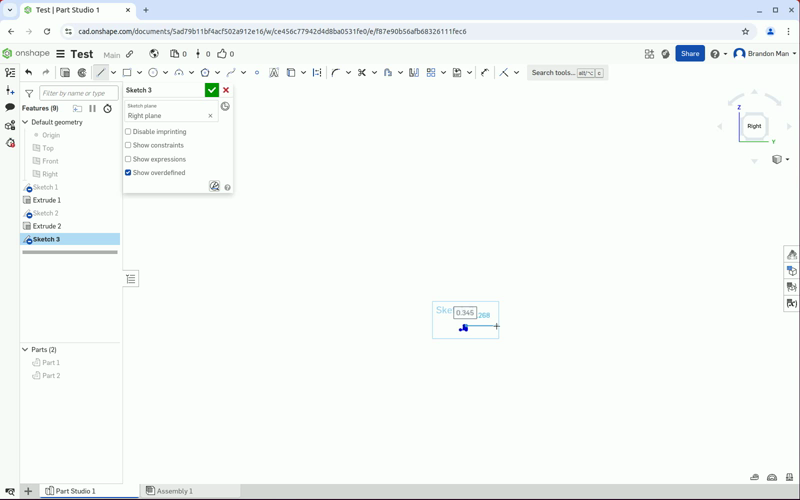
mouse_move(466, 324)
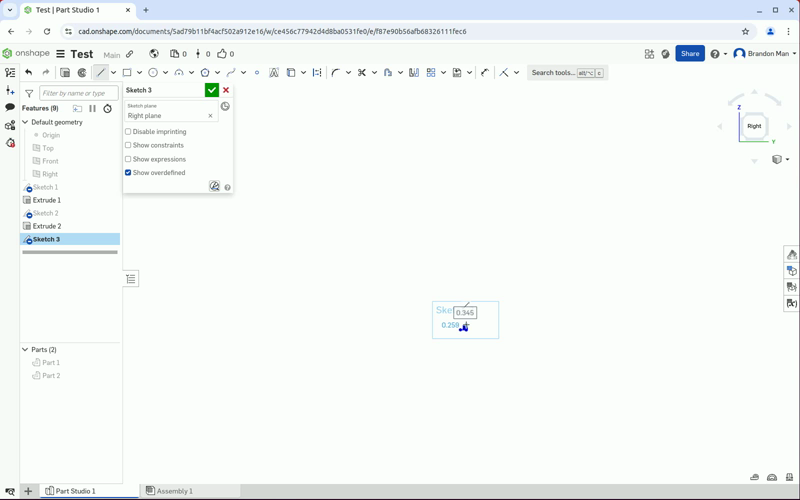
scroll(6)
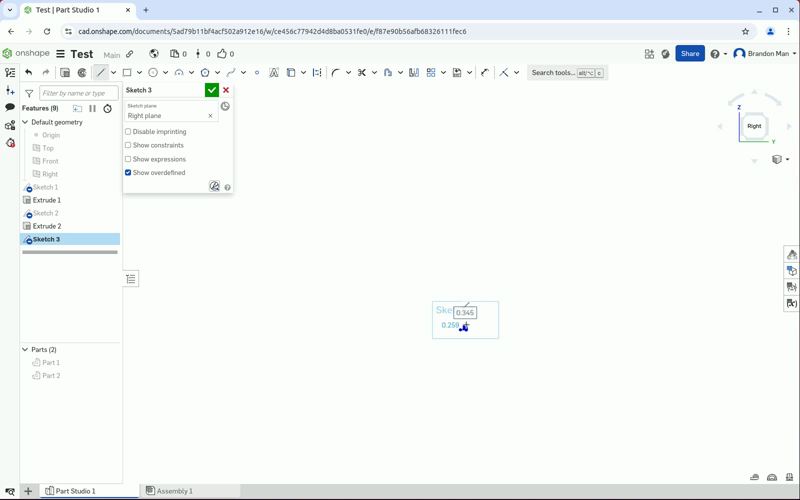
scroll(6)
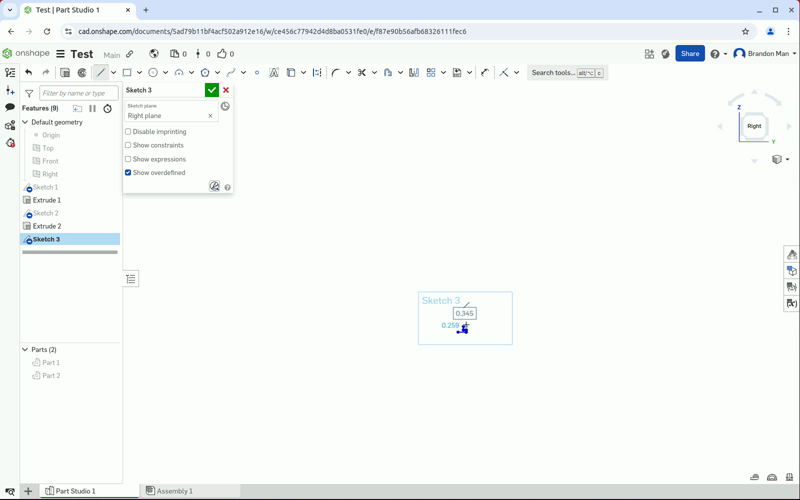
scroll(6)
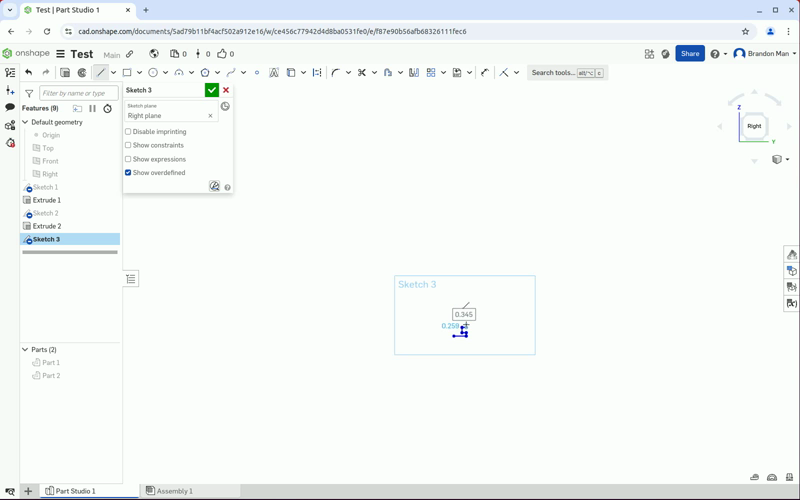
scroll(6)
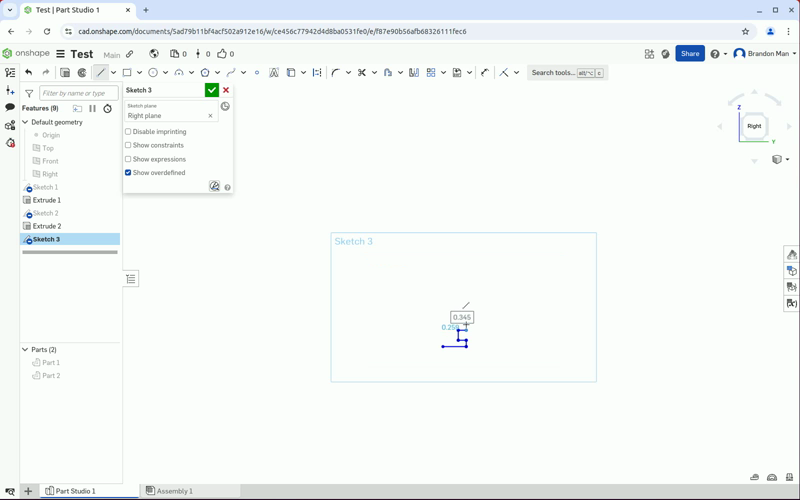
scroll(6)
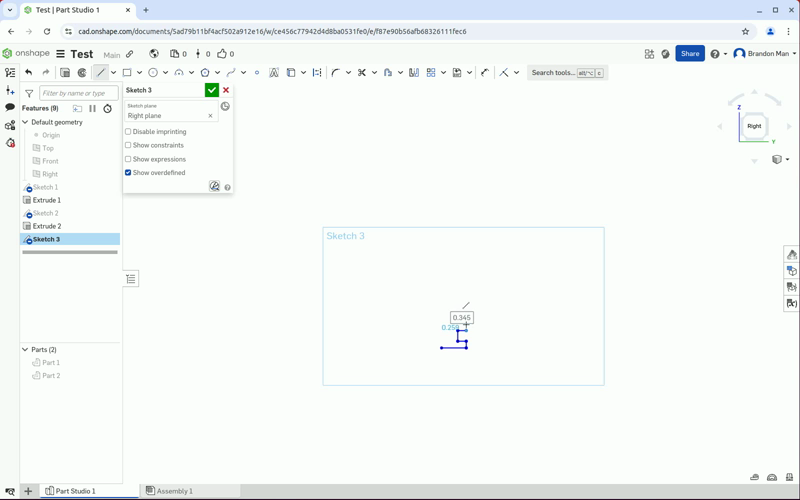
scroll(6)
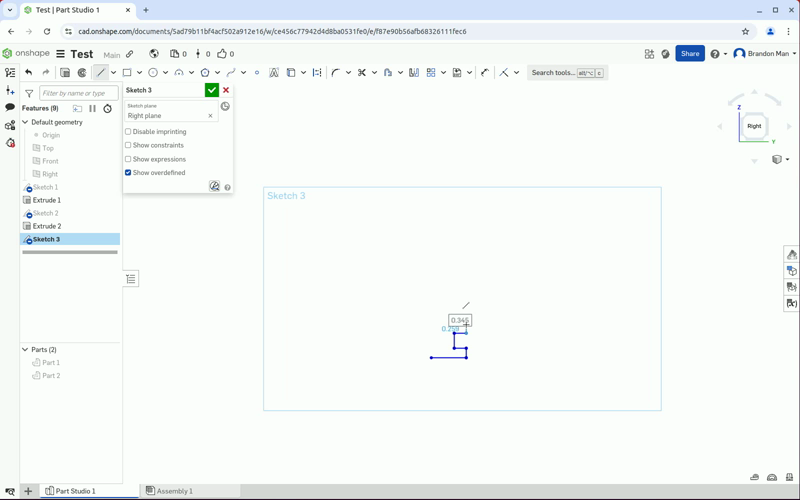
scroll(6)
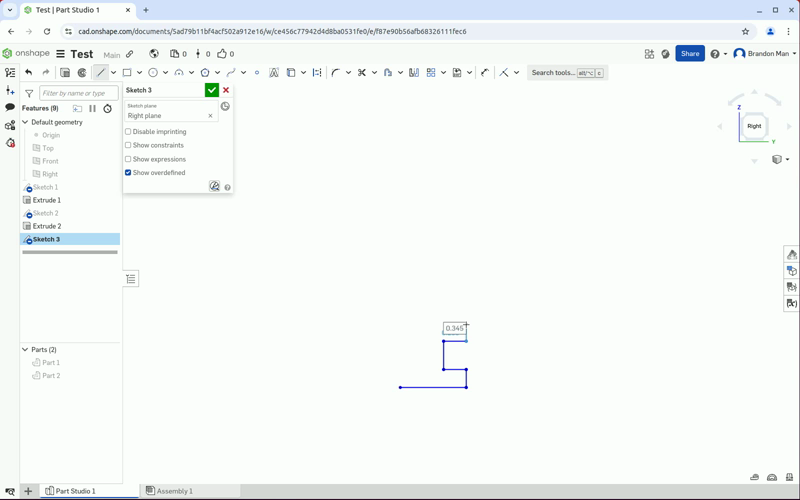
click(466, 324)
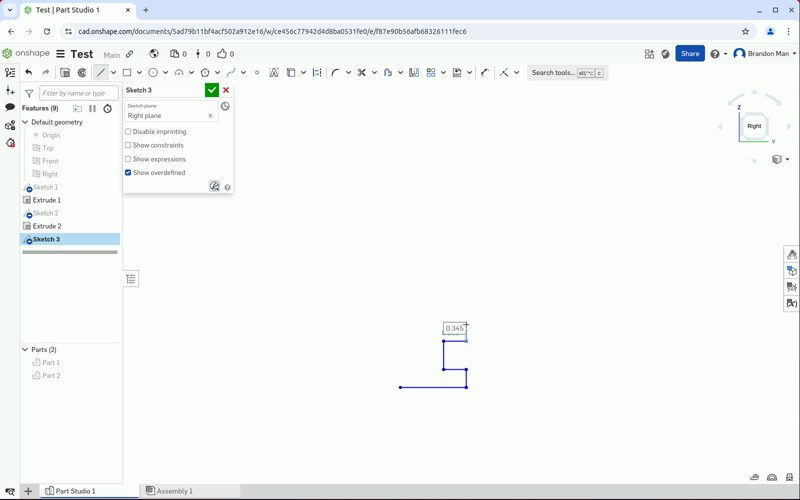
scroll(-6)
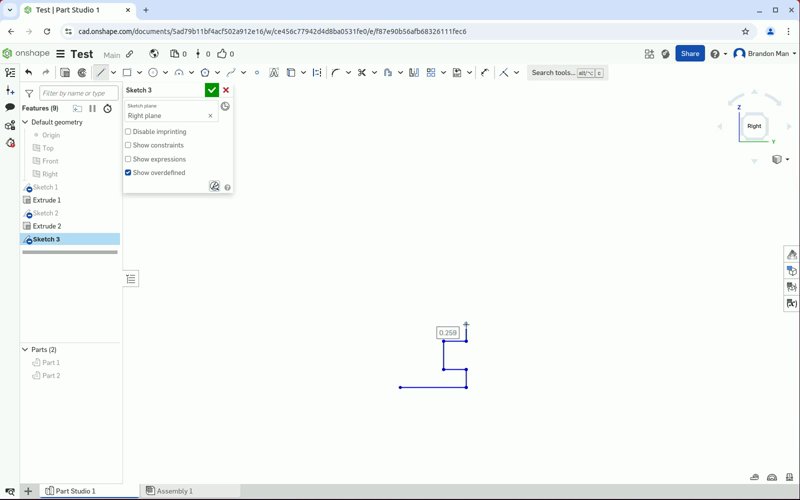
scroll(-6)
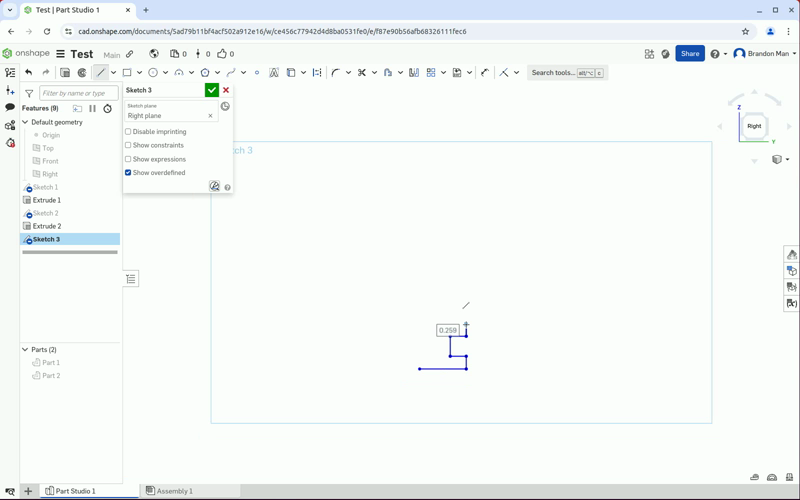
scroll(-6)
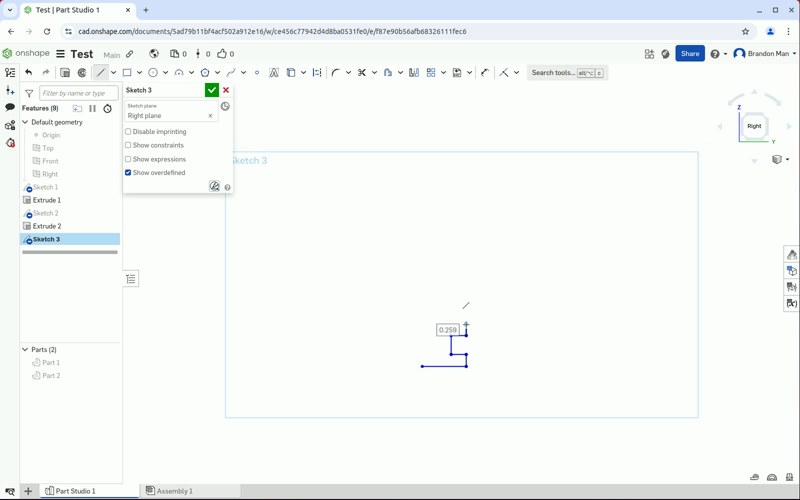
scroll(-6)
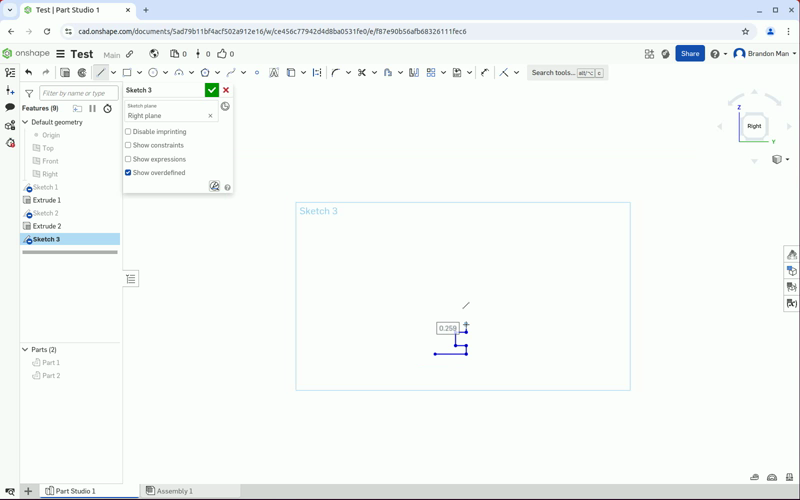
scroll(-6)
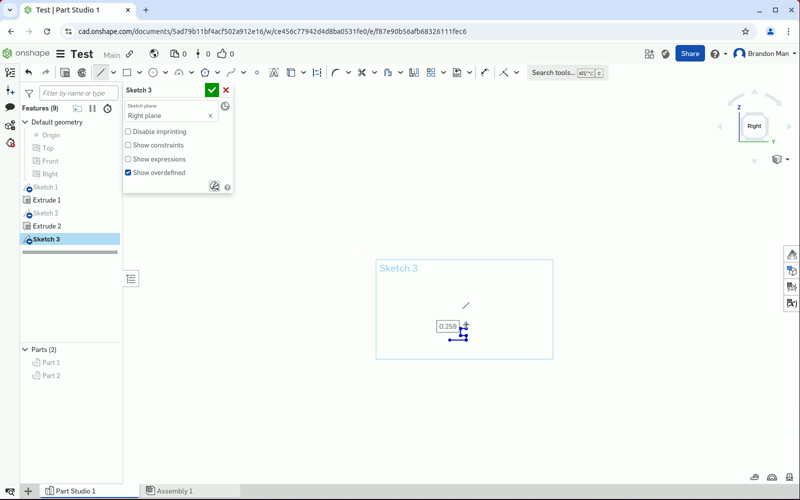
scroll(-6)
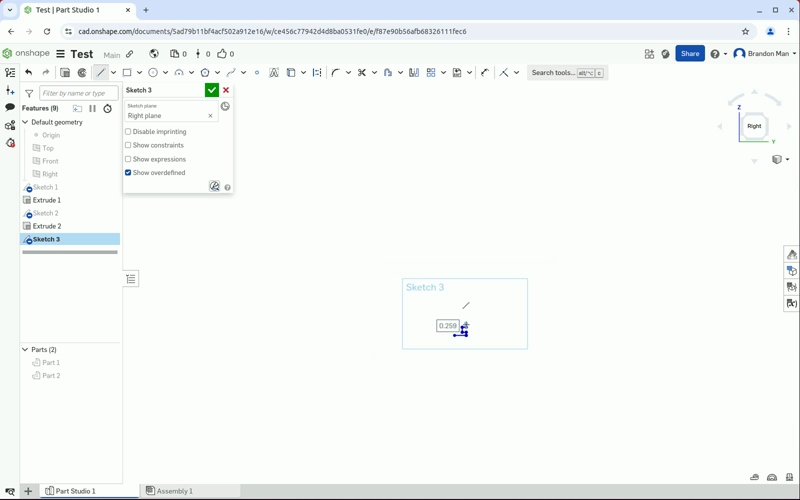
scroll(-6)
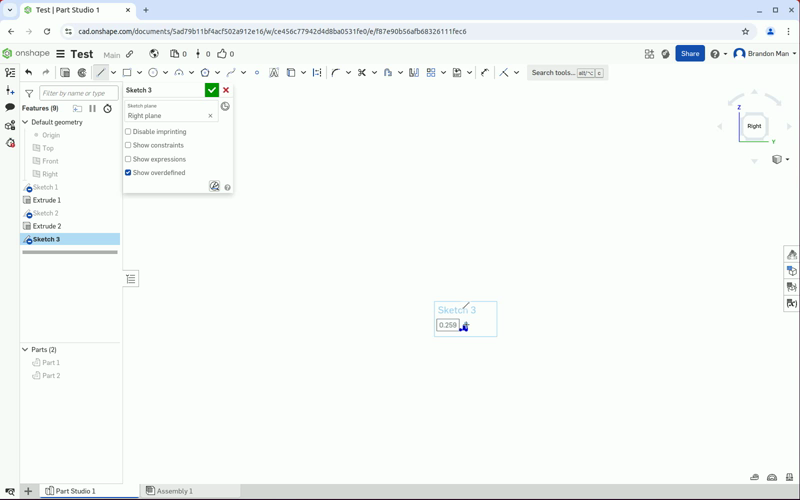
key_up(shift)
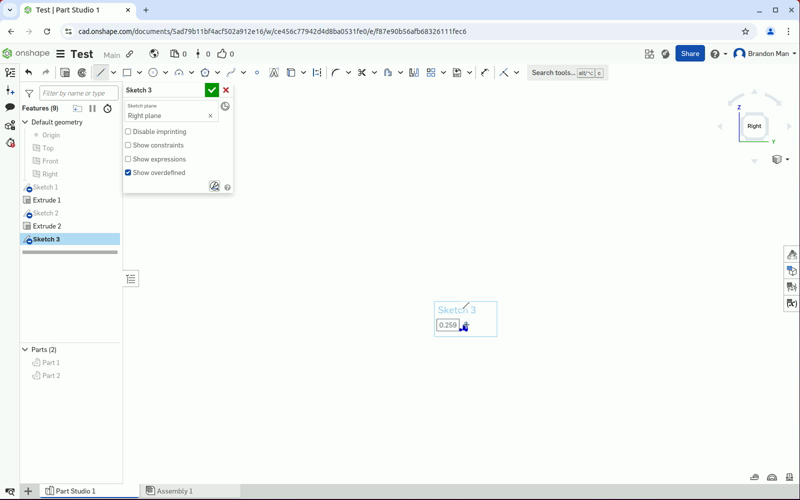
key_down(shift)
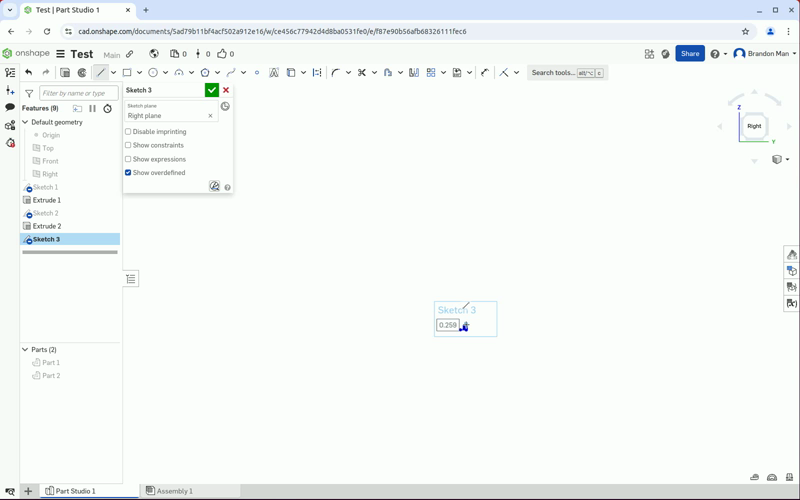
mouse_move(496, 324)
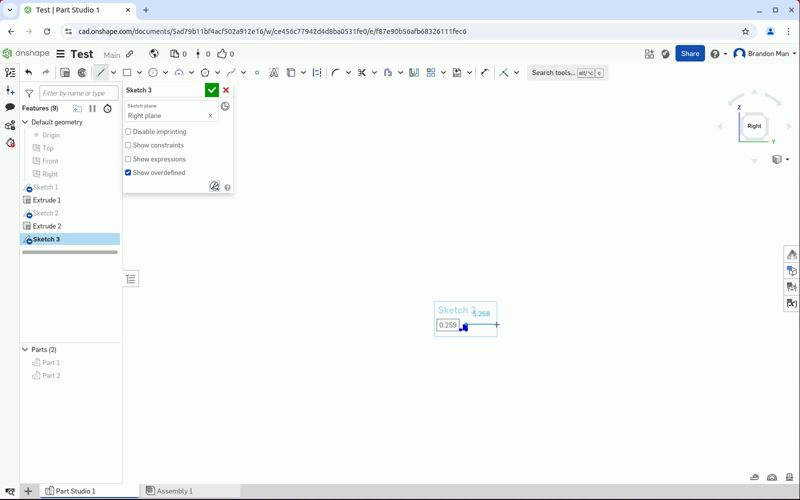
mouse_move(460, 324)
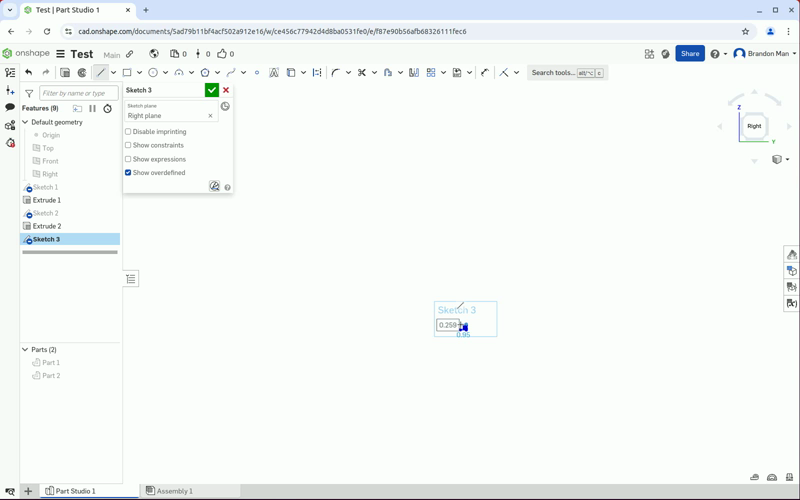
scroll(6)
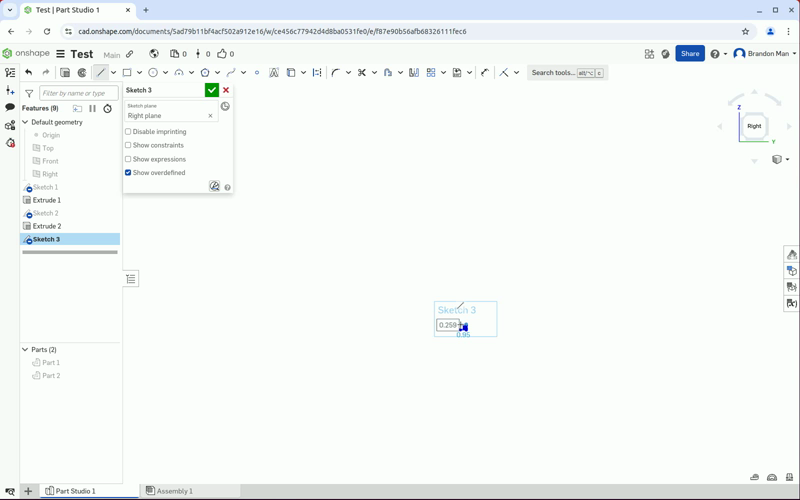
scroll(6)
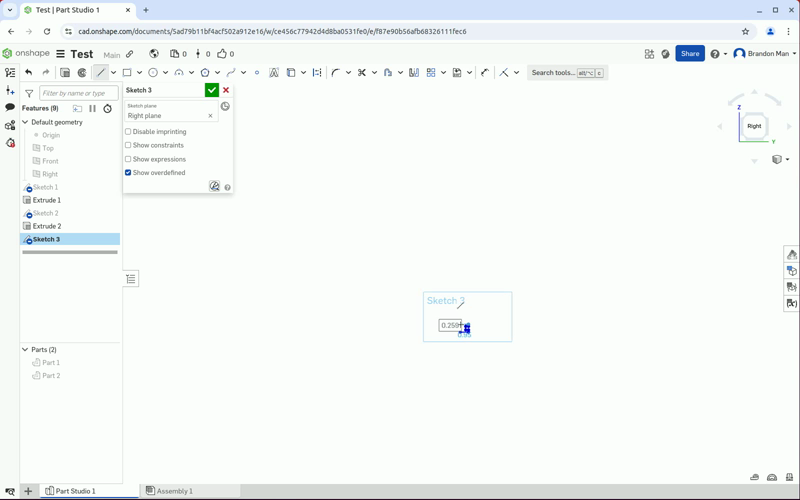
scroll(6)
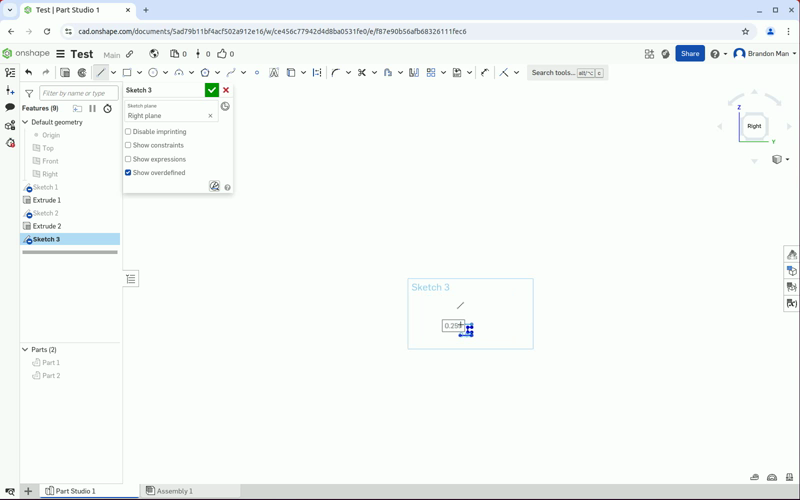
scroll(6)
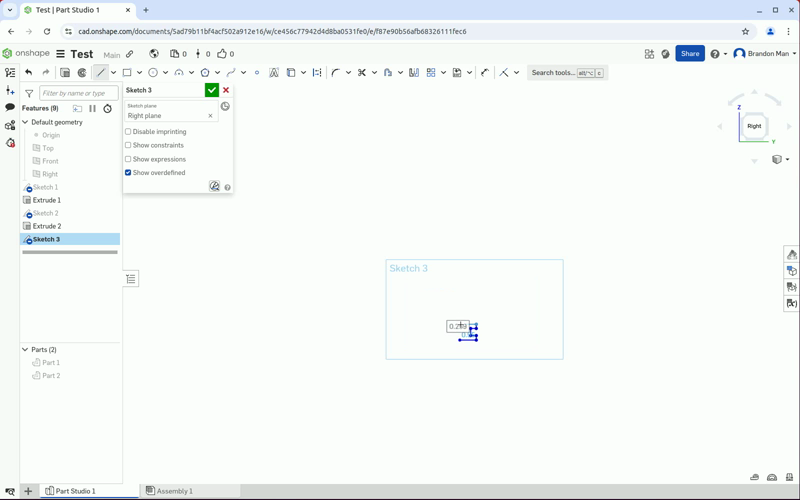
scroll(6)
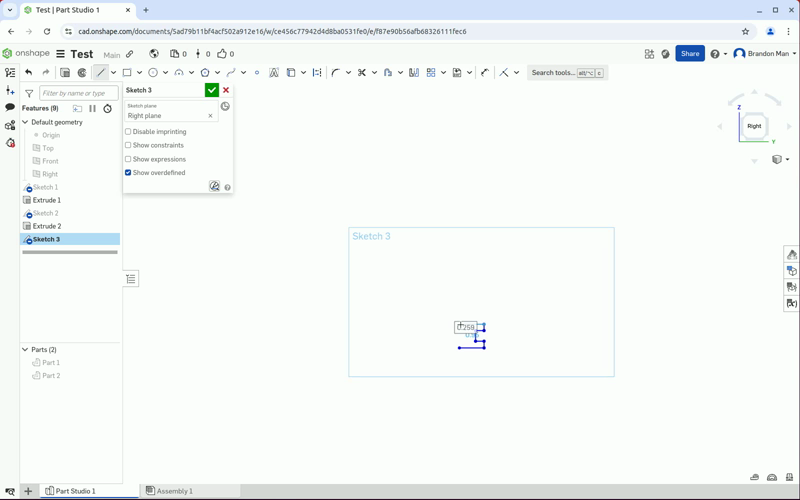
scroll(6)
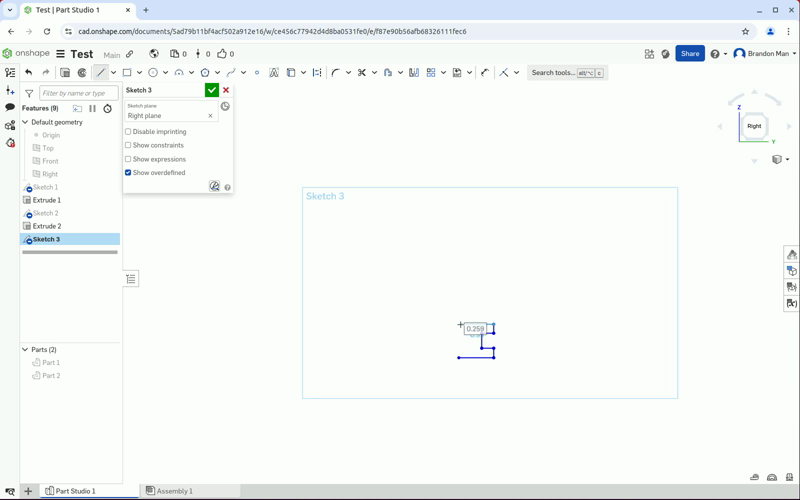
scroll(6)
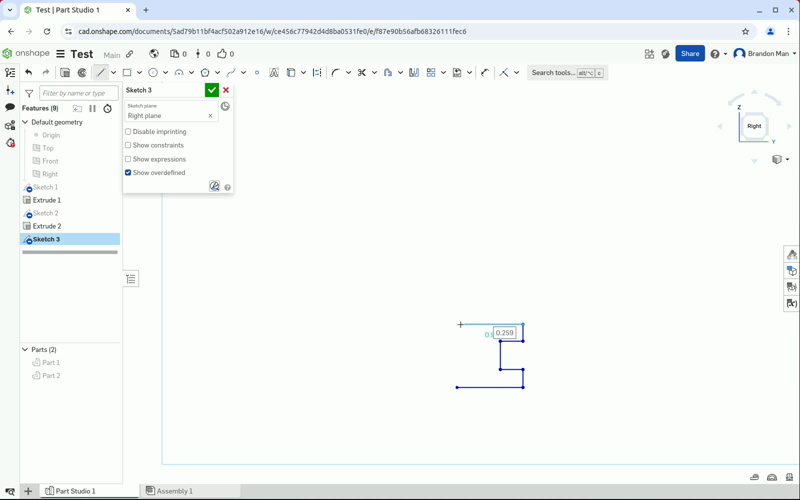
click(460, 324)
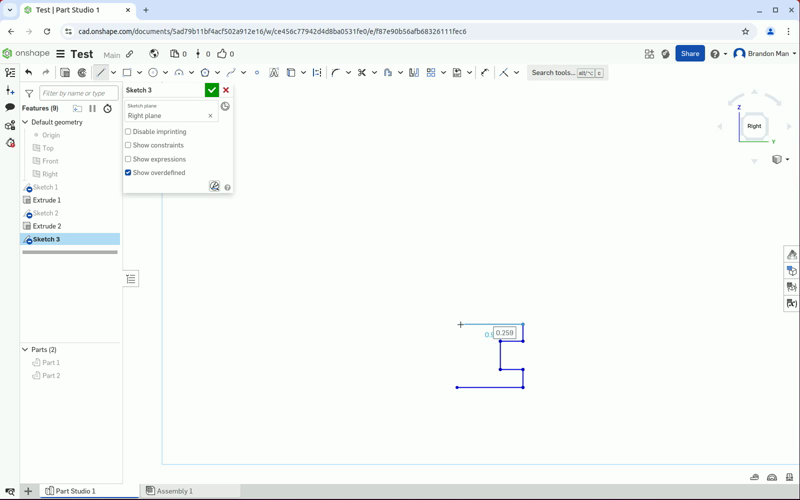
scroll(-6)
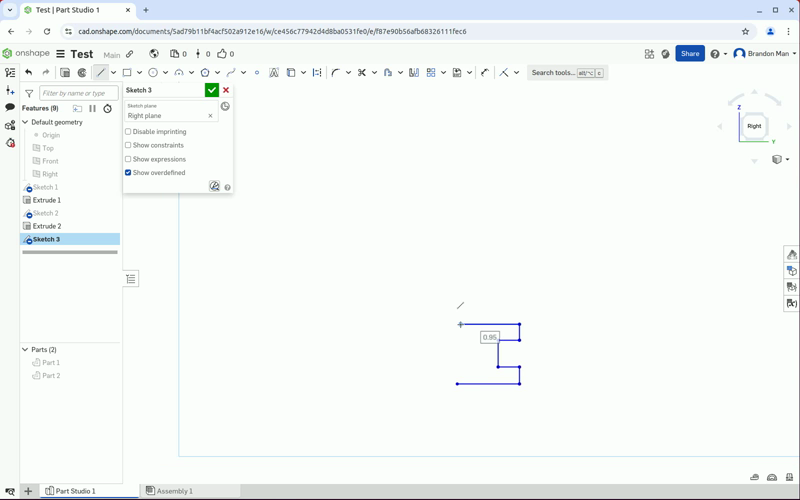
scroll(-6)
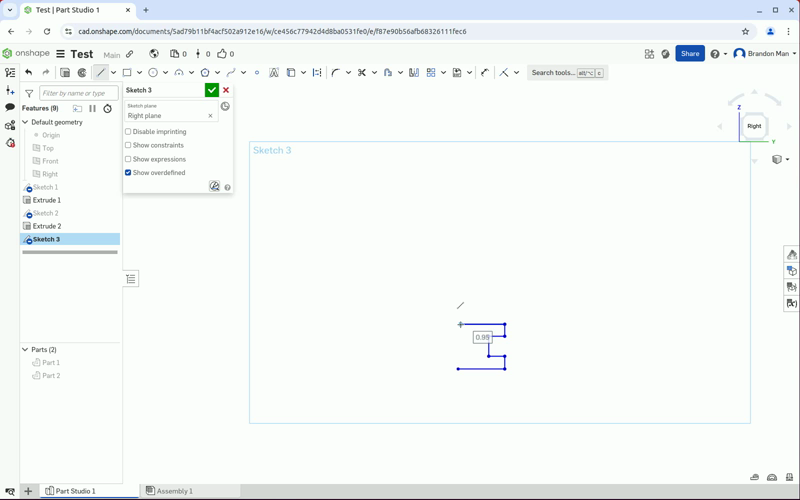
scroll(-6)
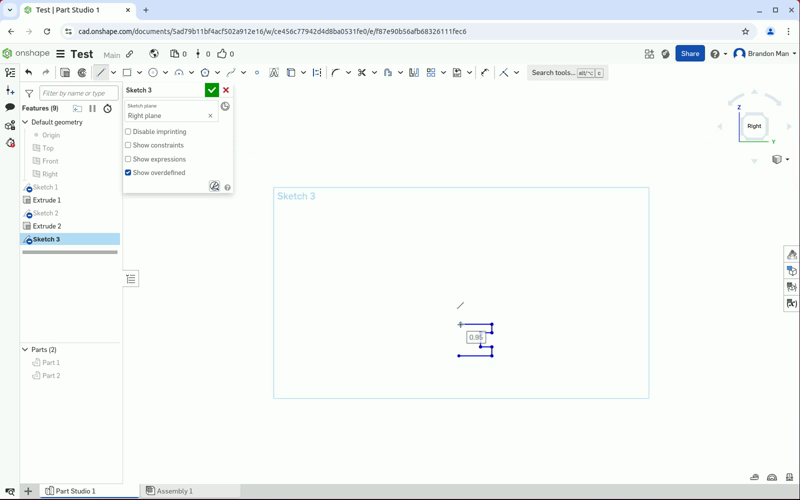
scroll(-6)
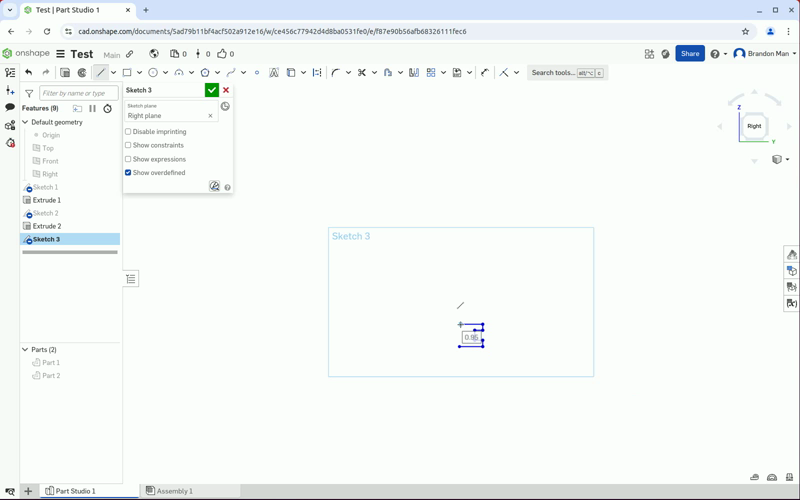
scroll(-6)
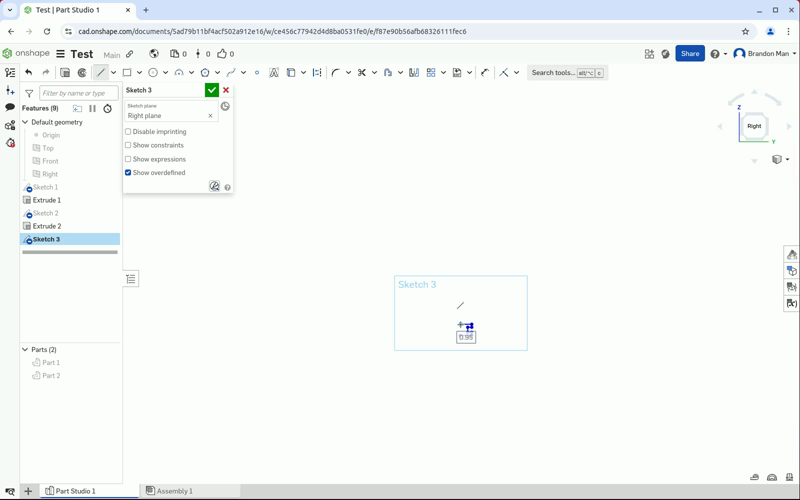
scroll(-6)
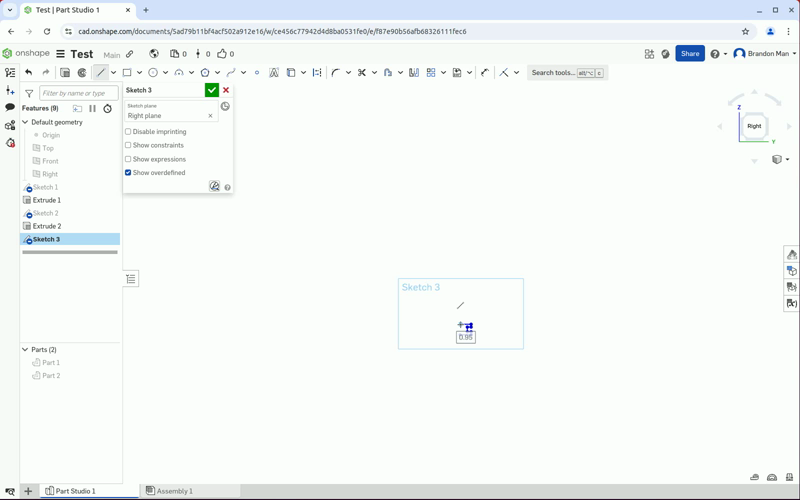
scroll(-6)
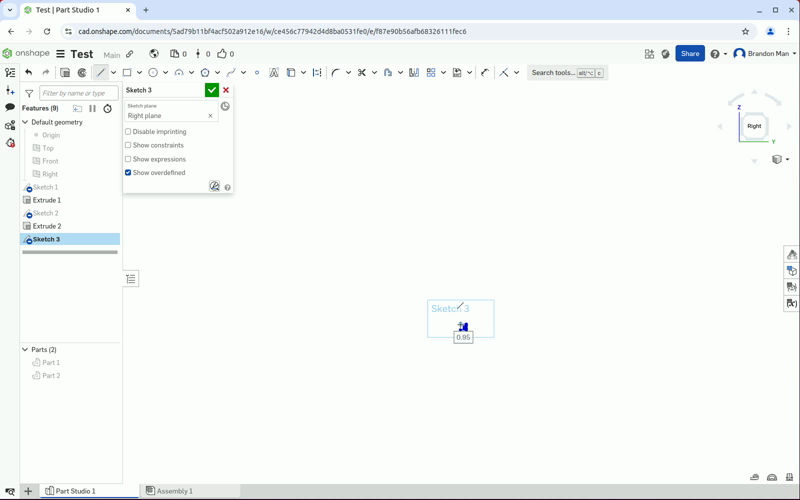
key_up(shift)
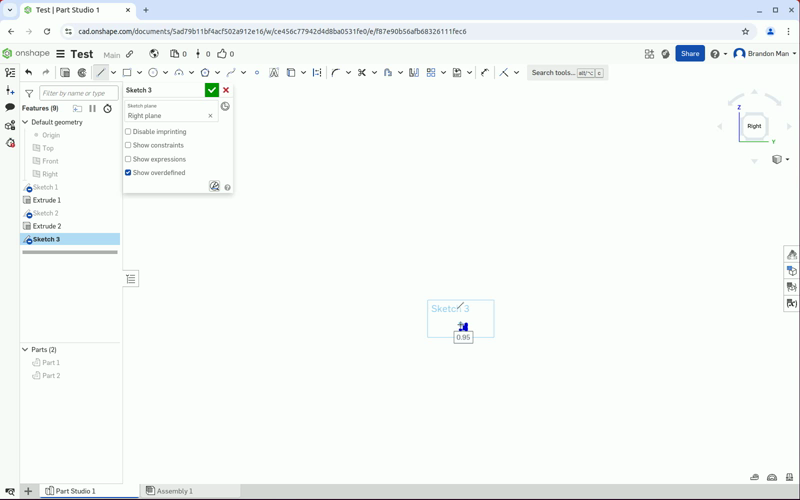
mouse_move(490, 324)
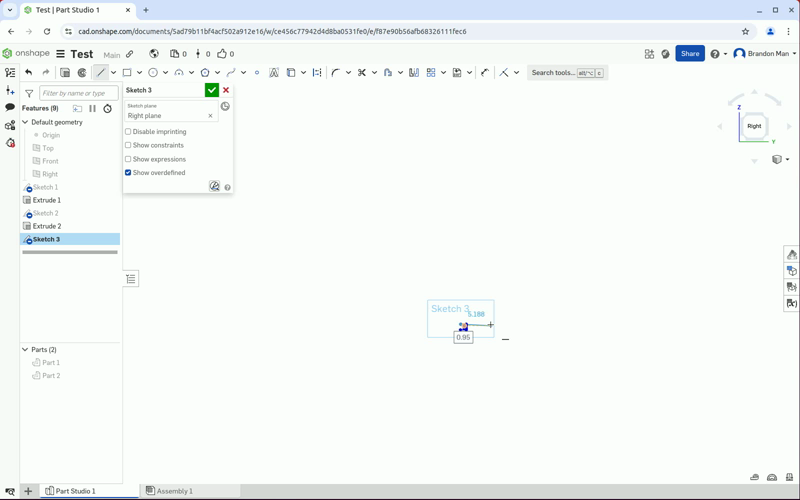
key_down(shift)
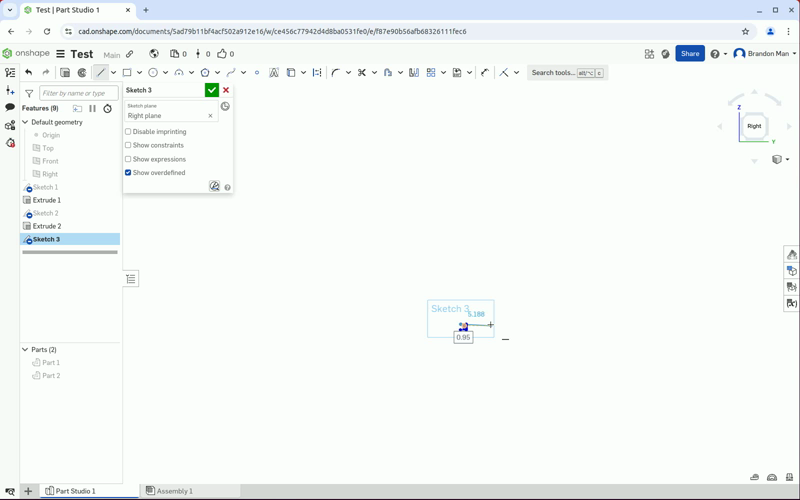
mouse_move(460, 329)
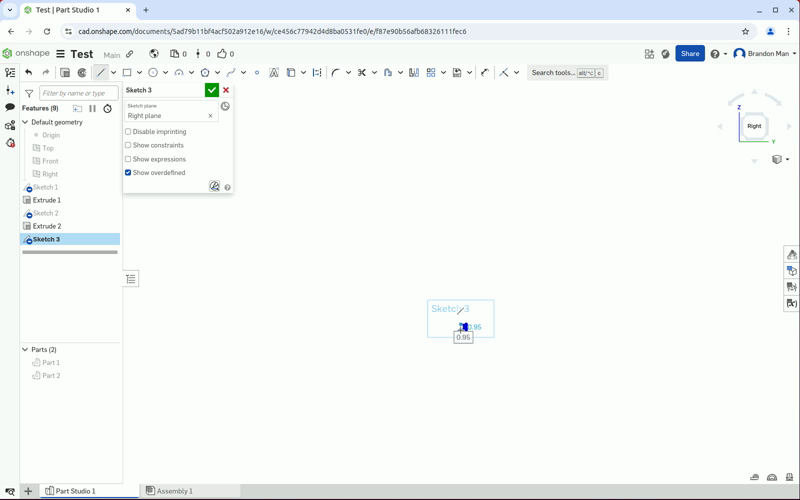
scroll(6)
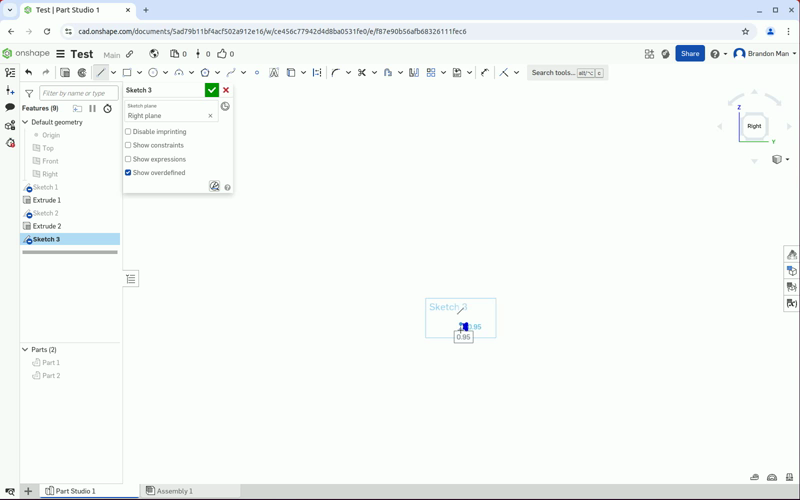
scroll(6)
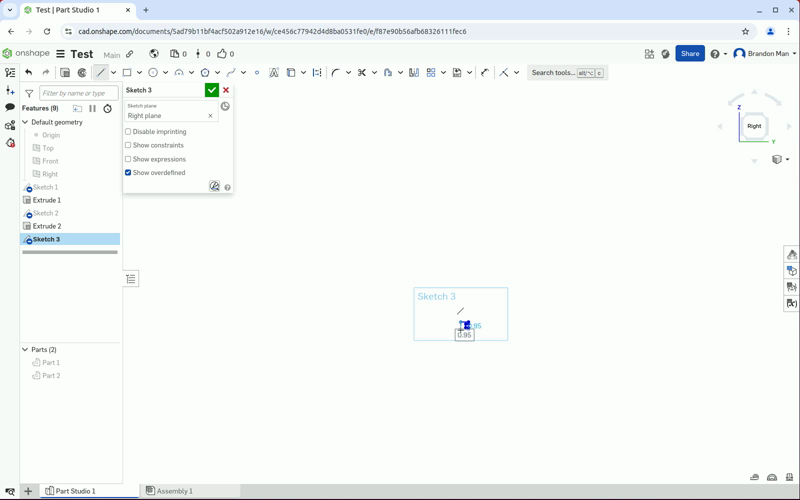
scroll(6)
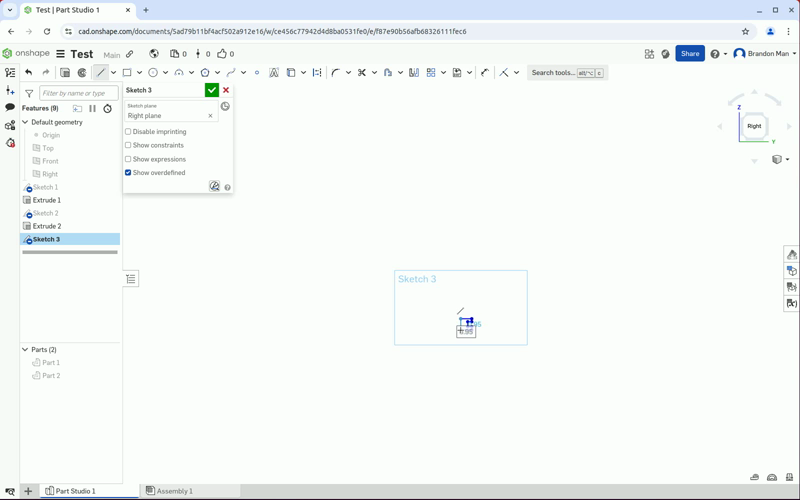
scroll(6)
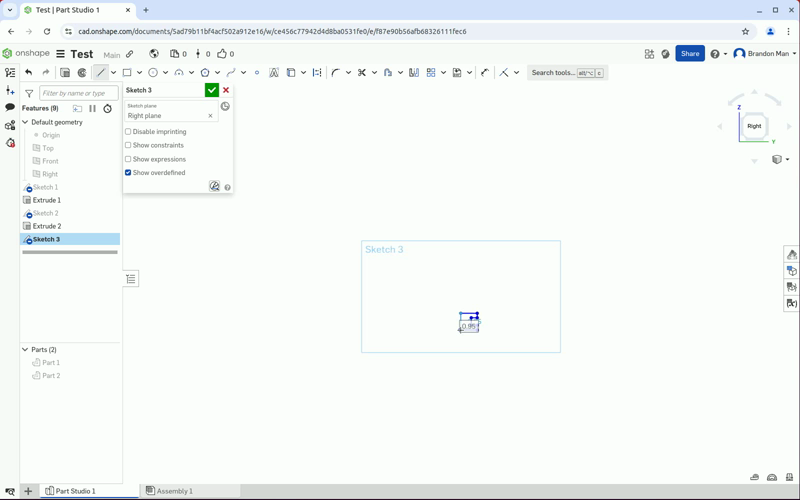
scroll(6)
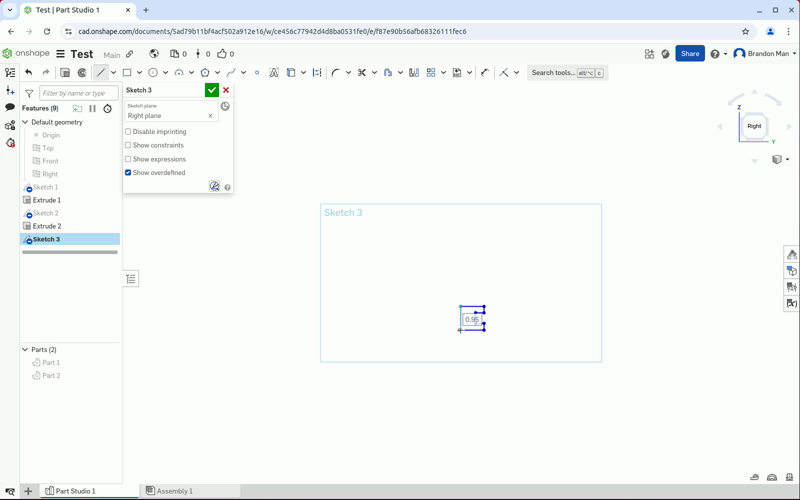
scroll(6)
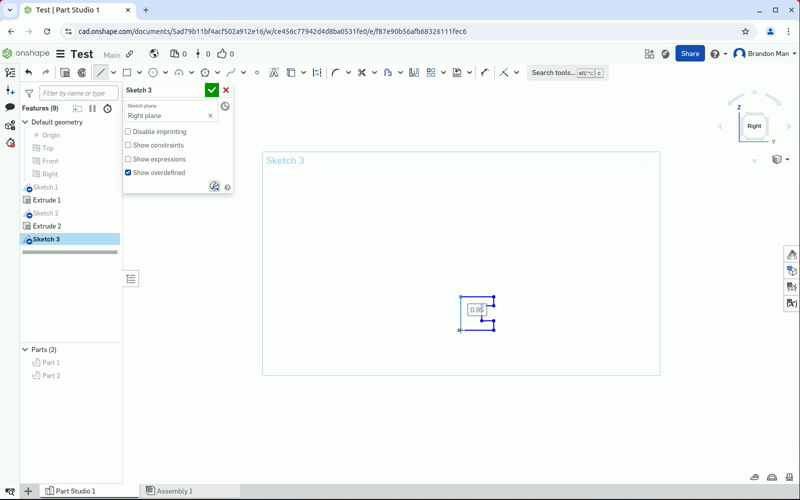
scroll(6)
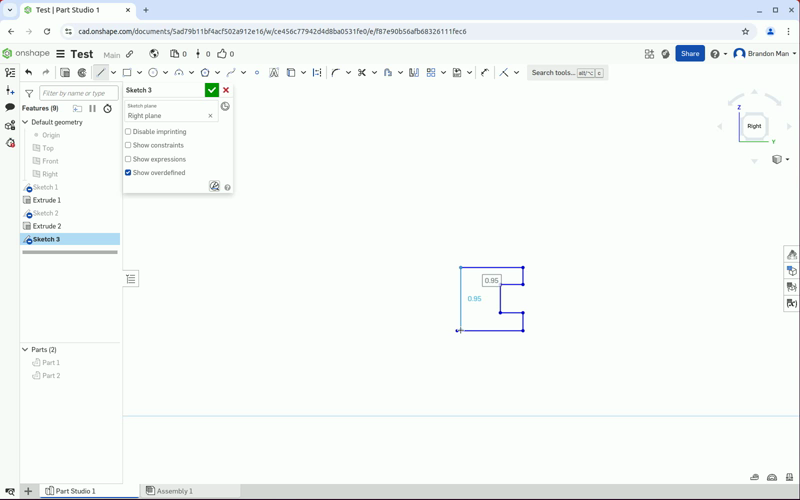
key_up(shift)
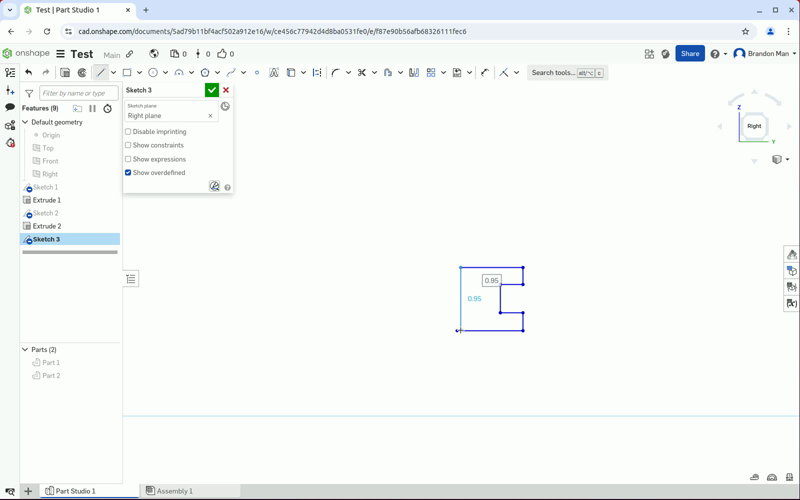
click(460, 329)
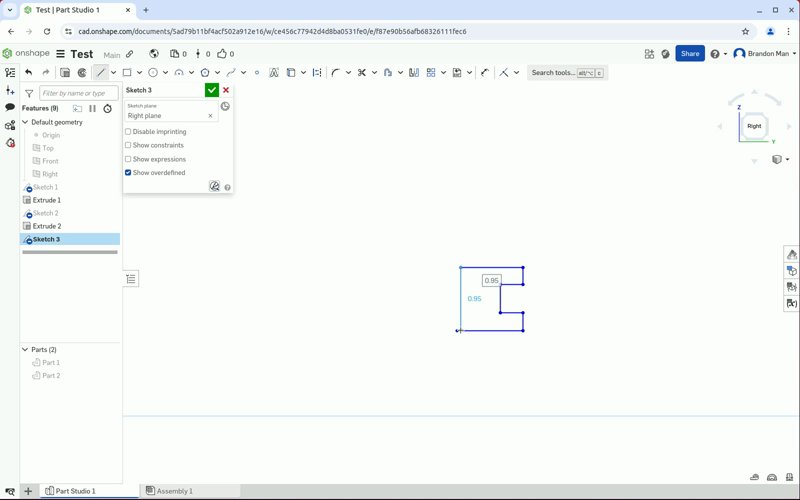
scroll(-6)
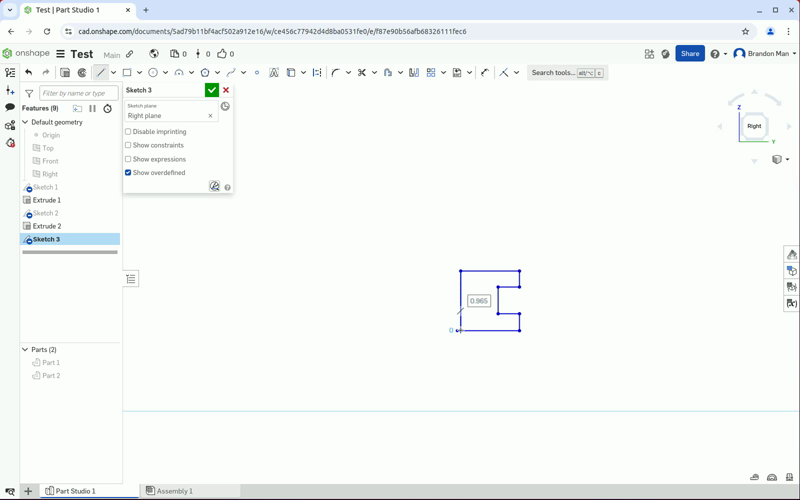
scroll(-6)
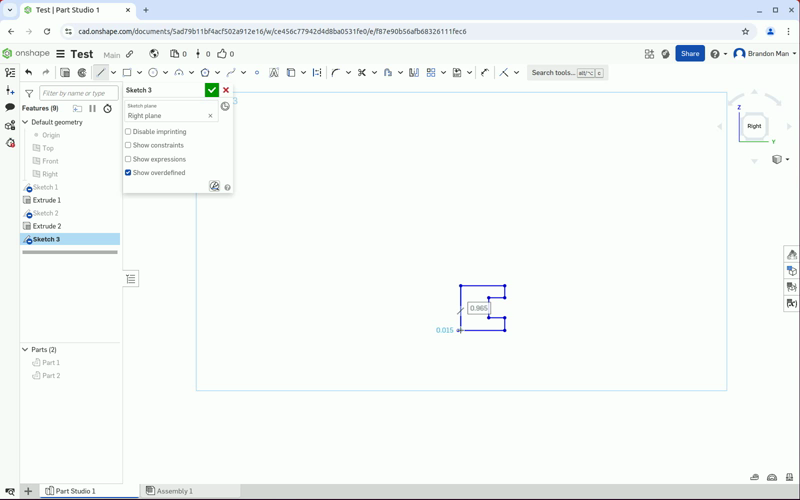
scroll(-6)
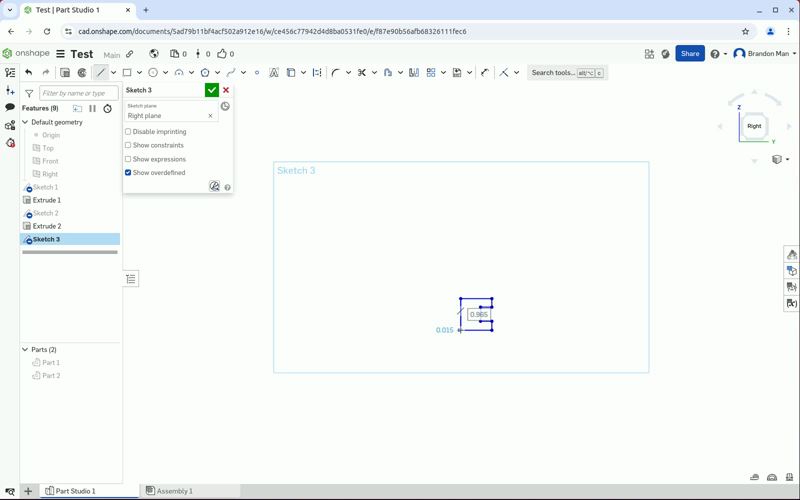
scroll(-6)
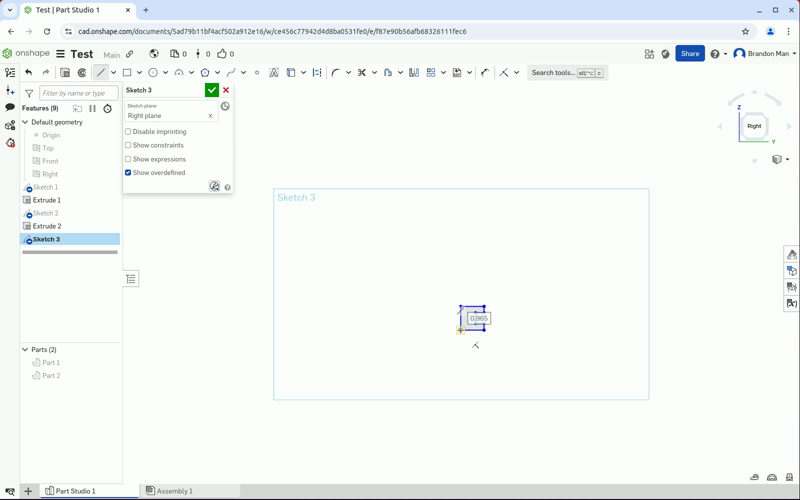
scroll(-6)
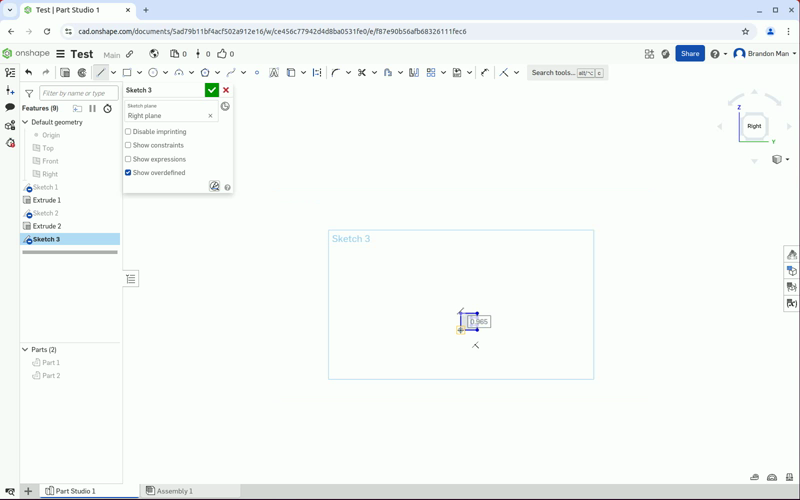
scroll(-6)
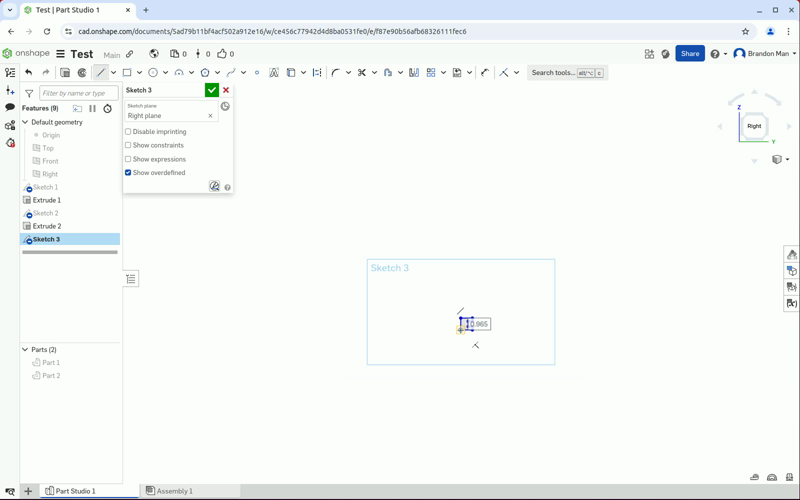
scroll(-6)
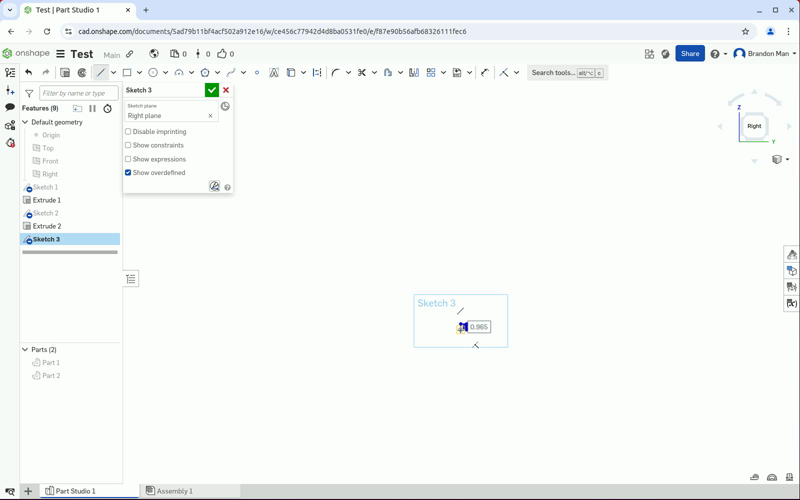
key(esc)
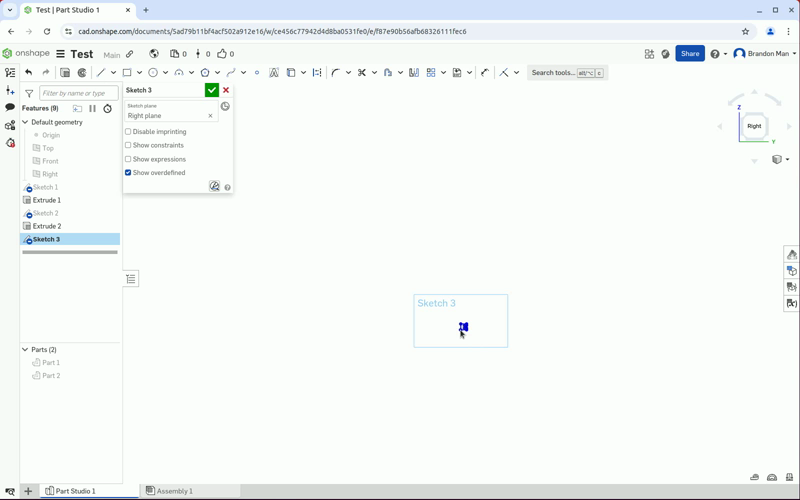
mouse_move(462, 327)
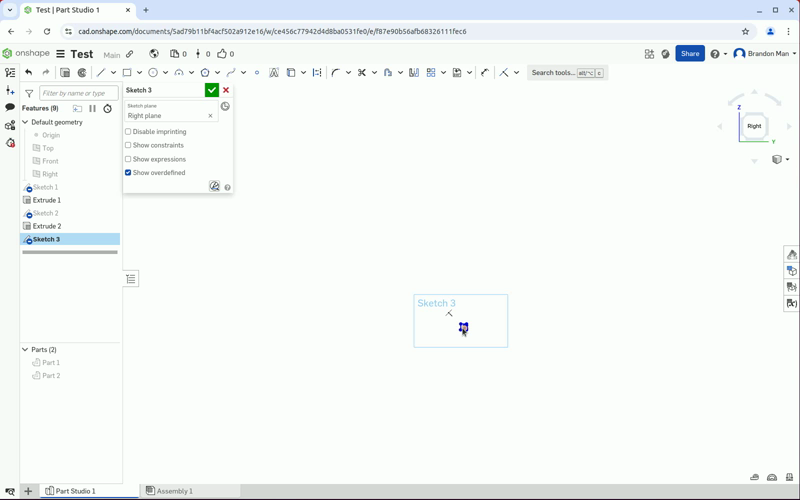
scroll(6)
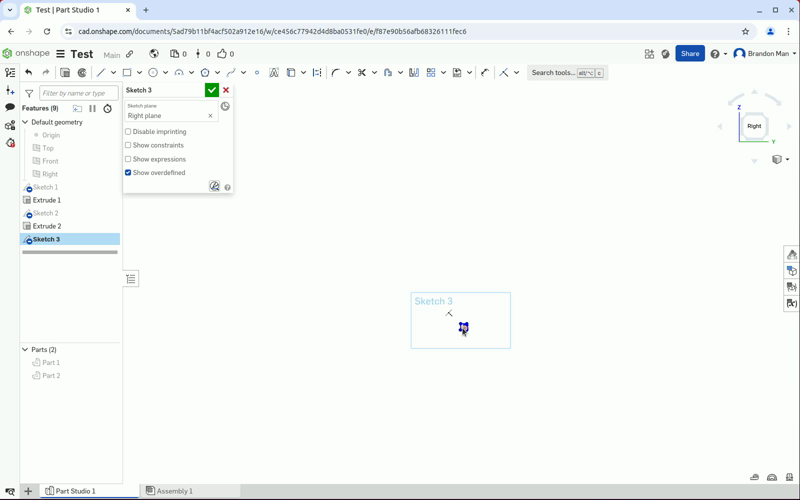
scroll(6)
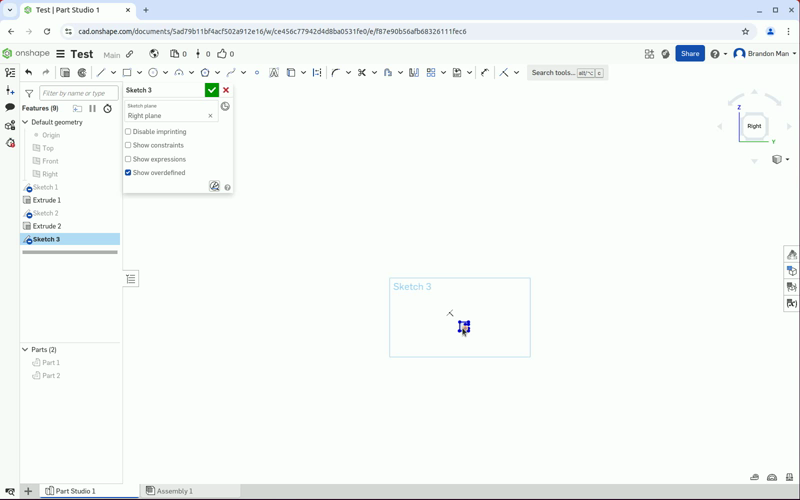
scroll(6)
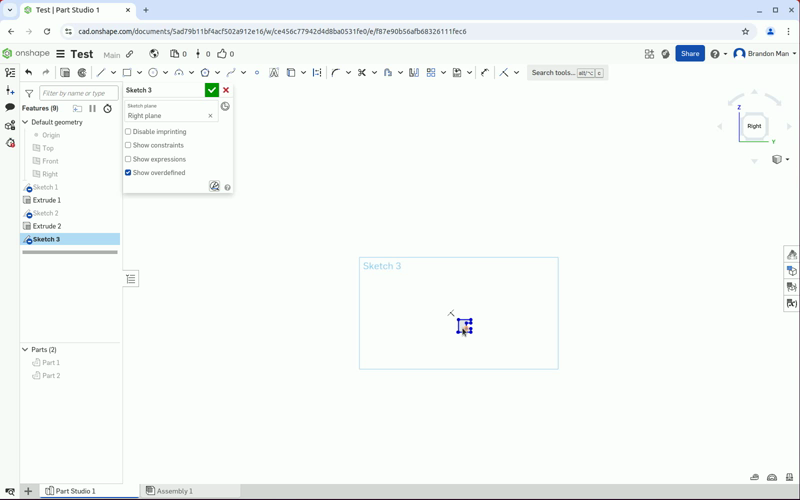
scroll(6)
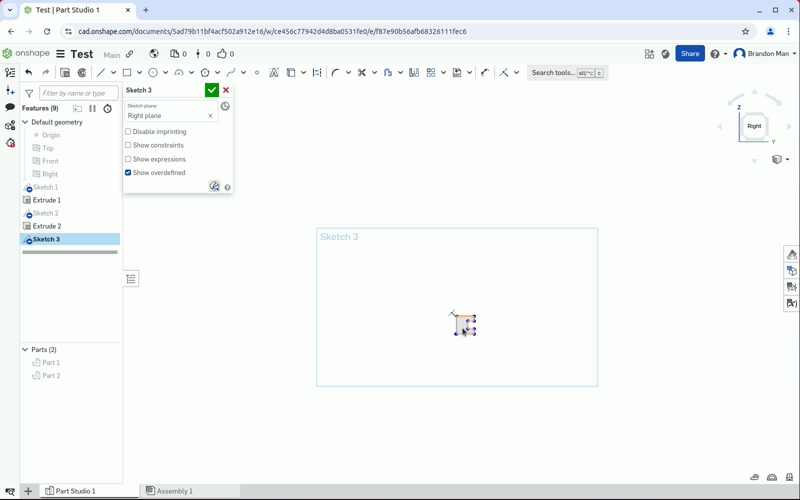
scroll(6)
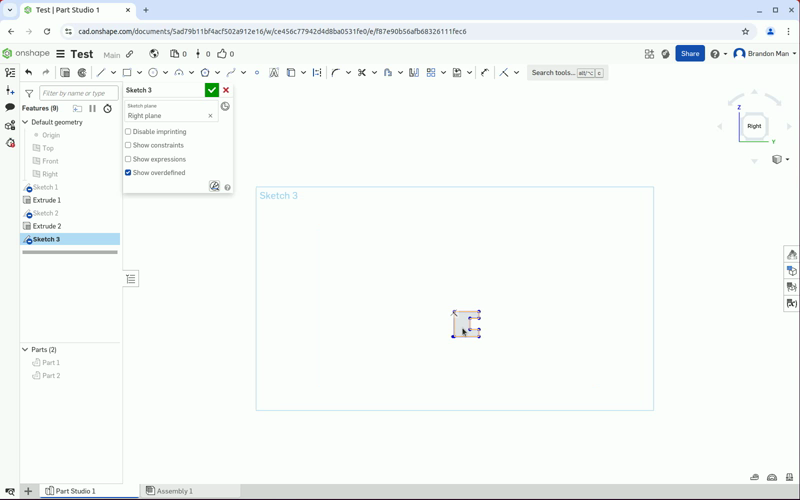
scroll(6)
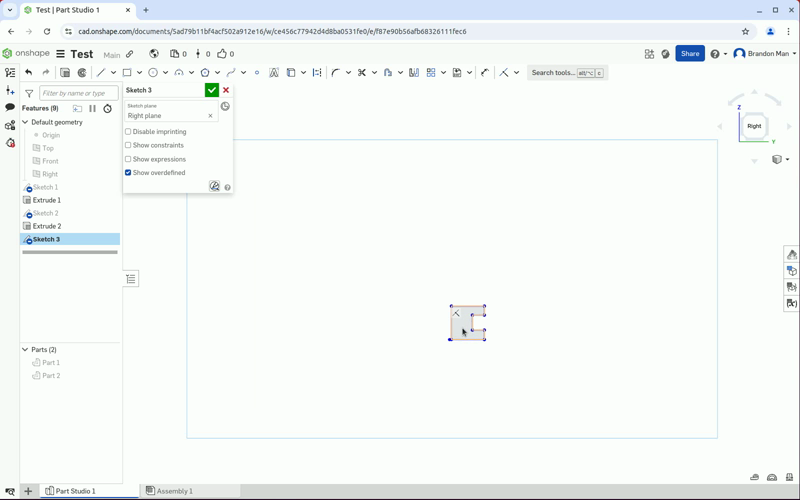
scroll(6)
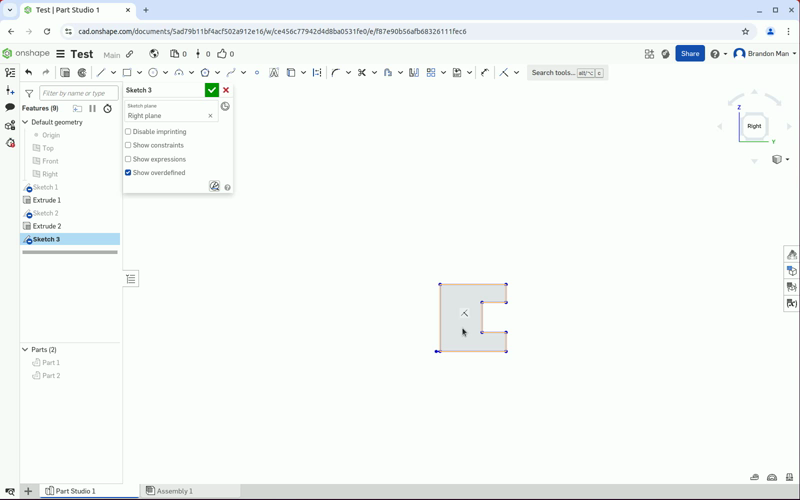
click(462, 327)
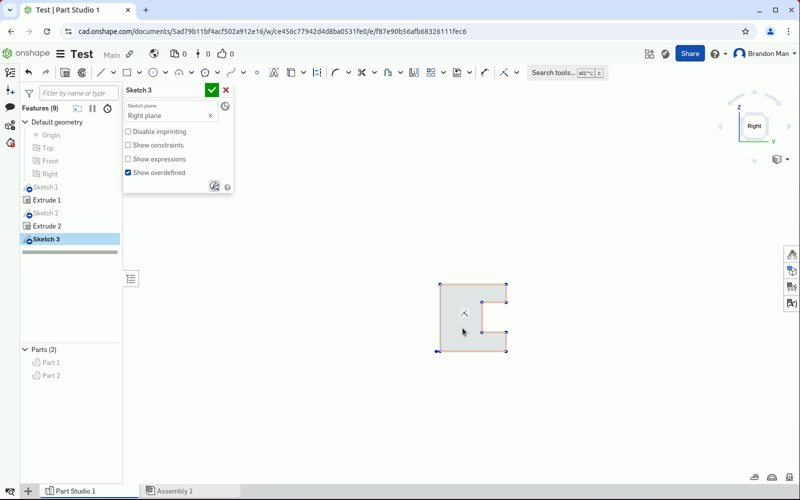
scroll(-6)
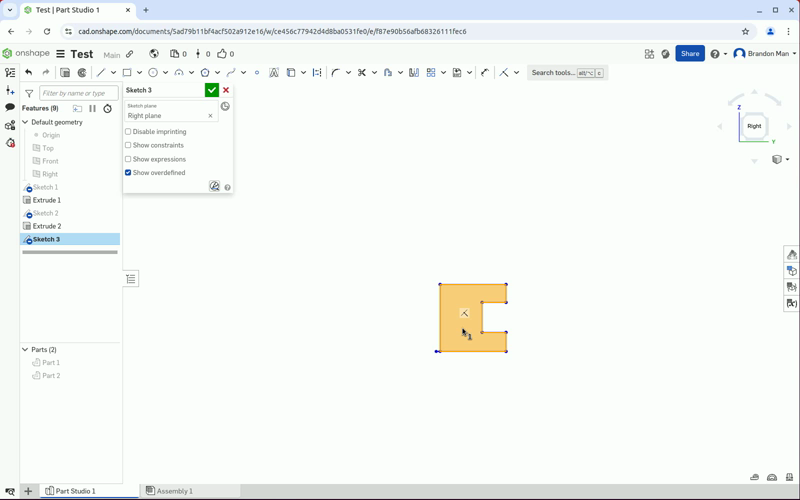
scroll(-6)
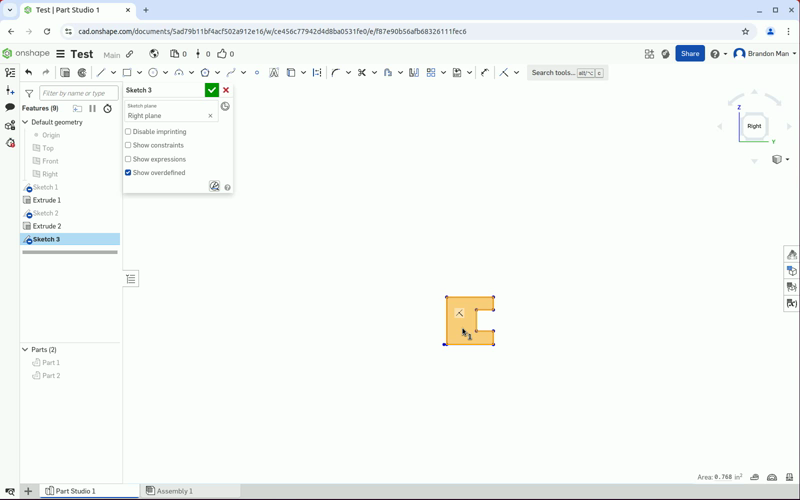
scroll(-6)
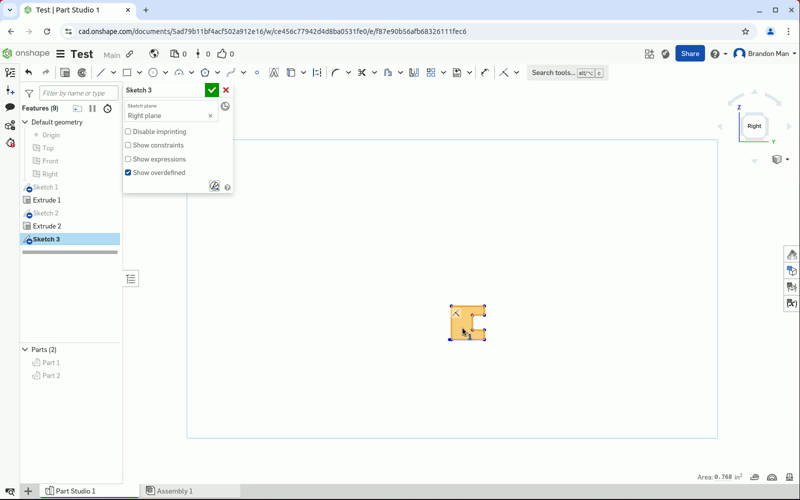
scroll(-6)
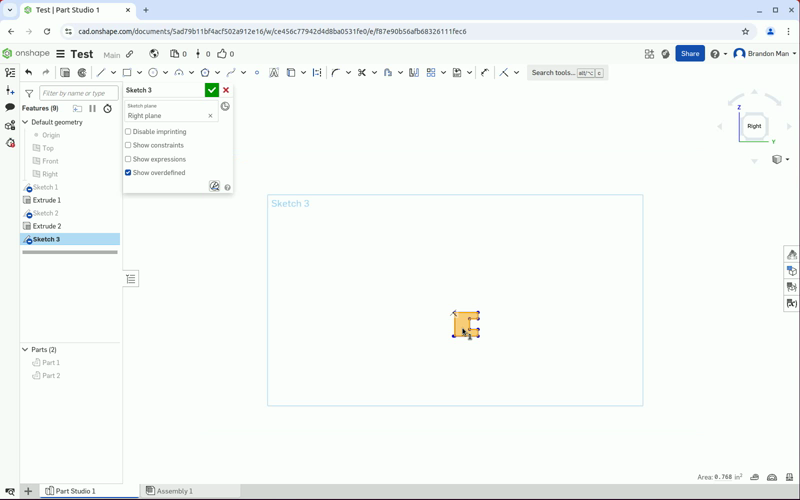
scroll(-6)
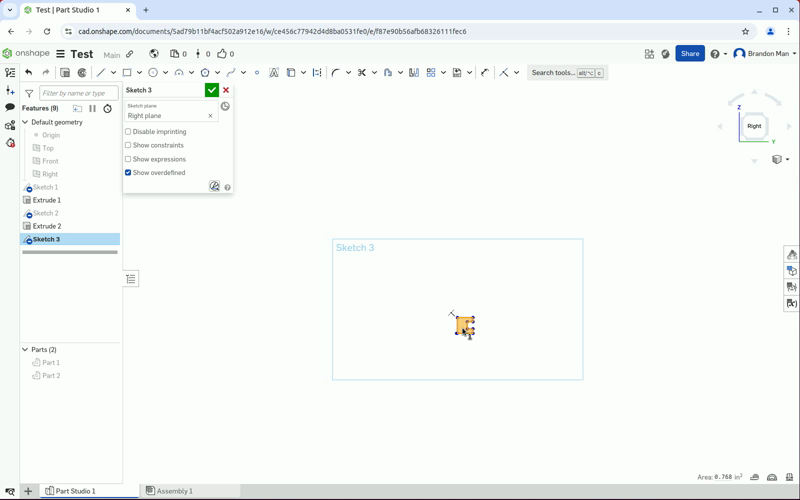
scroll(-6)
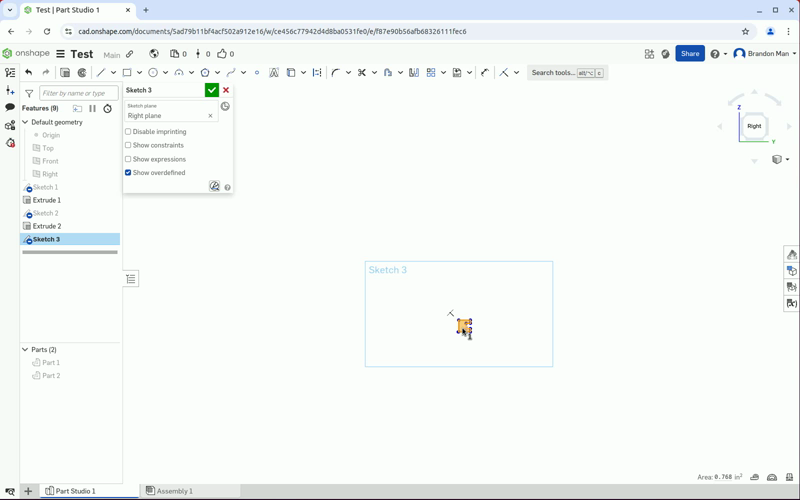
scroll(-6)
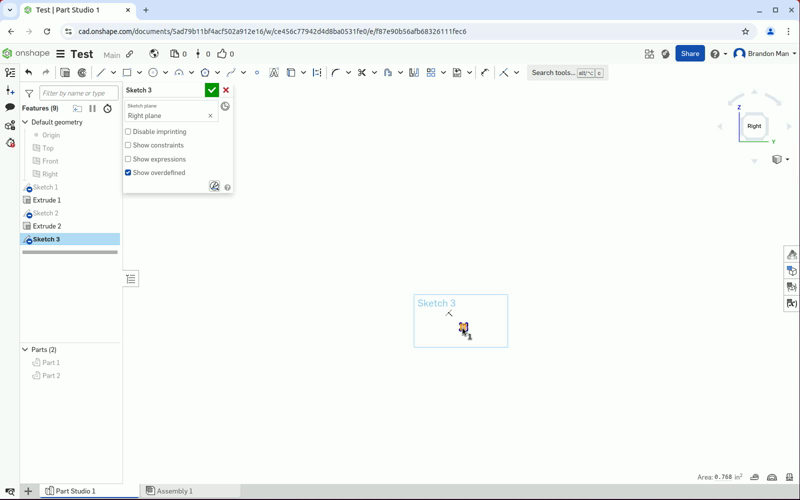
mouse_move(73, 352)
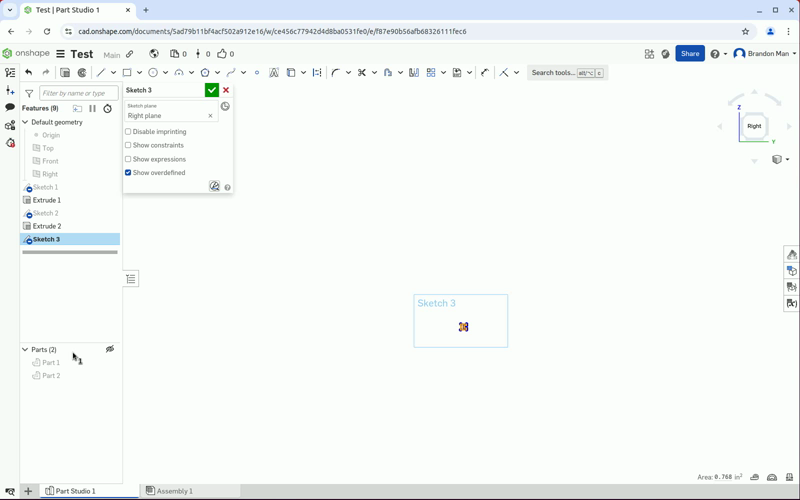
key(shift+y)
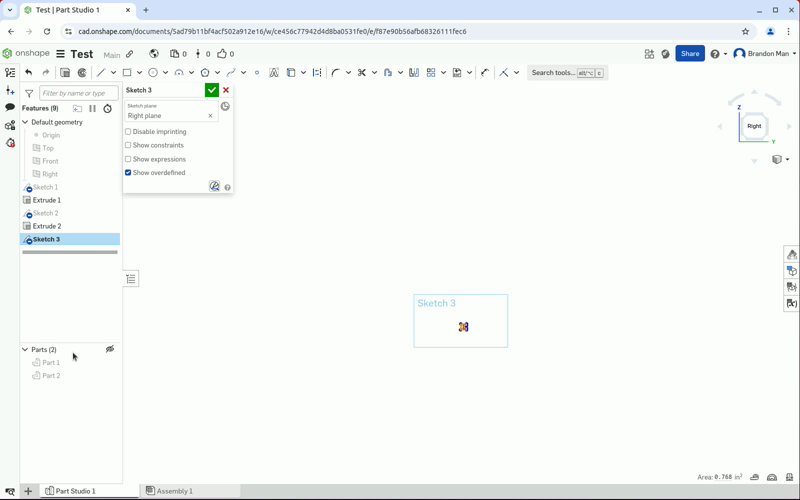
key(shift+e)
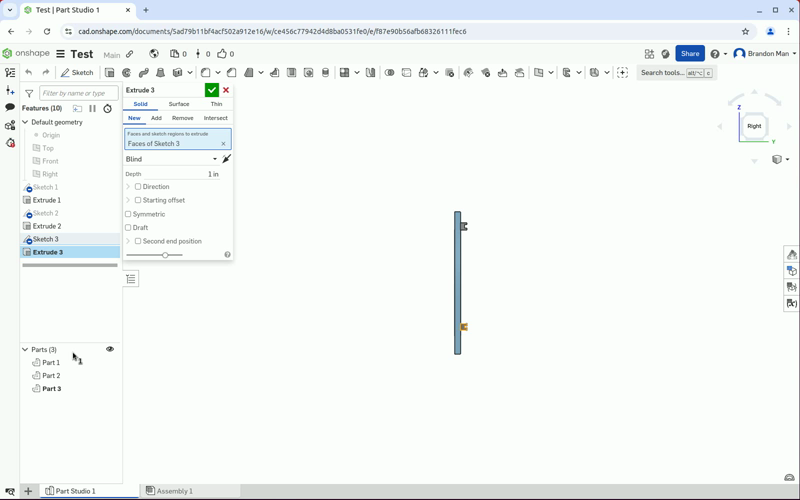
mouse_move(143, 106)
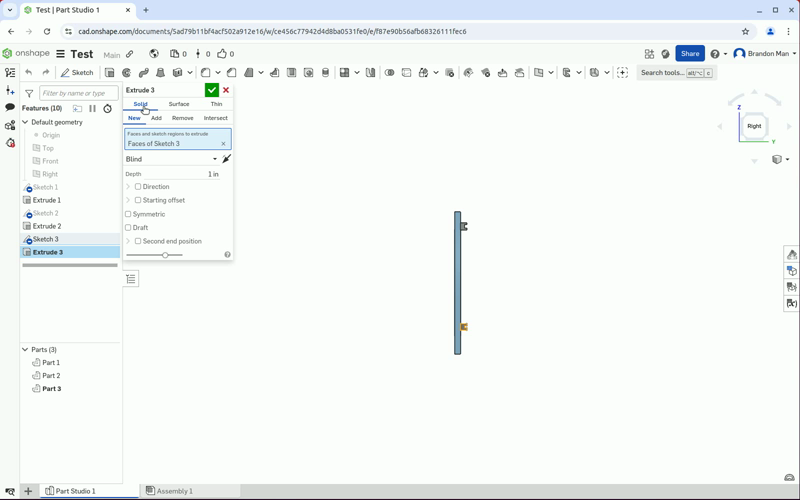
click(143, 106)
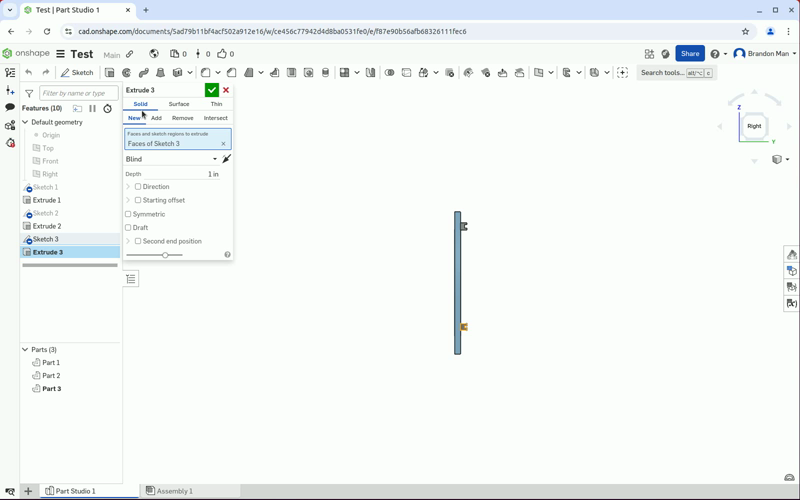
mouse_move(137, 120)
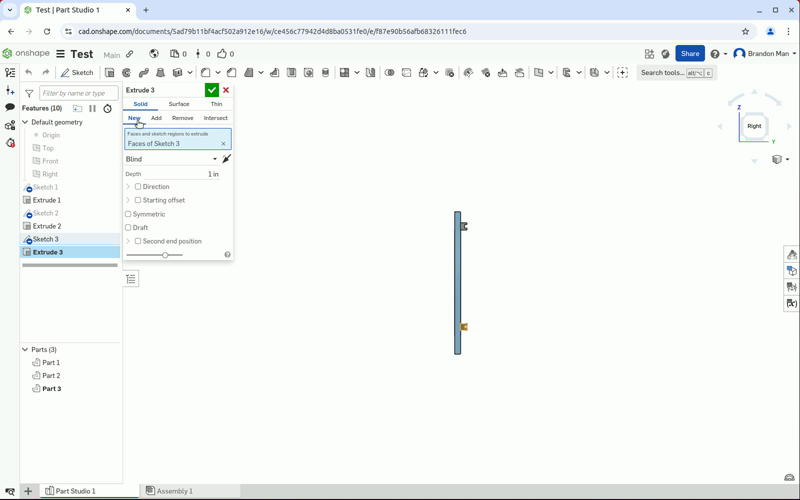
click(137, 120)
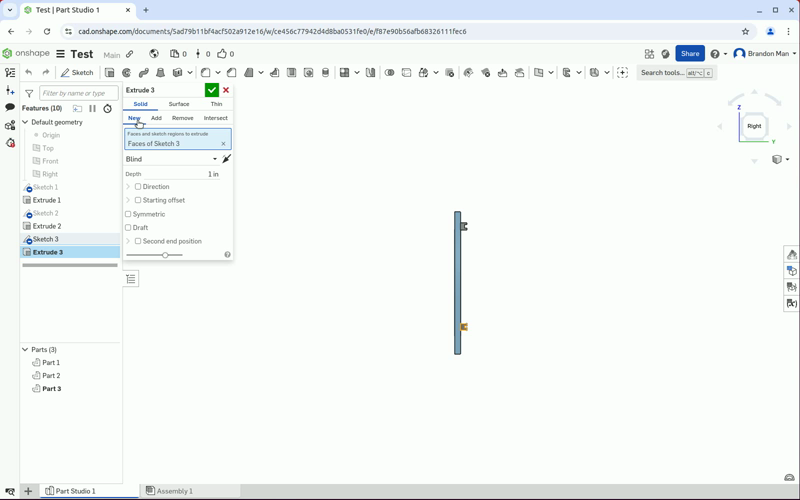
key(tab, 4)
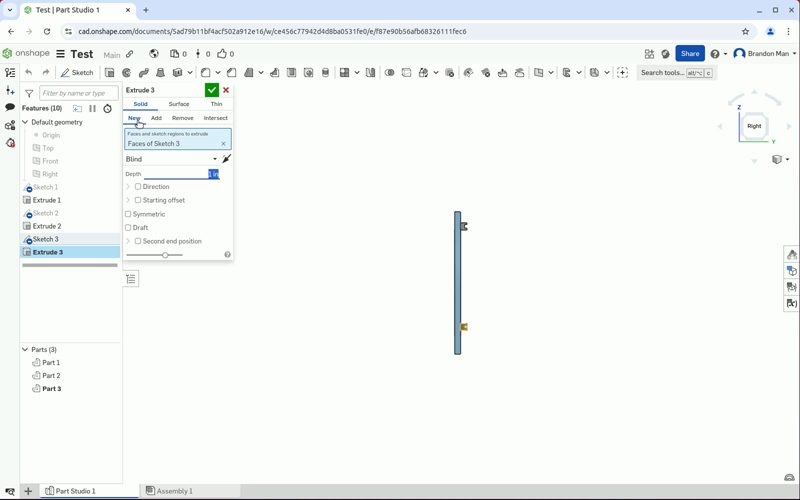
text(46.216)
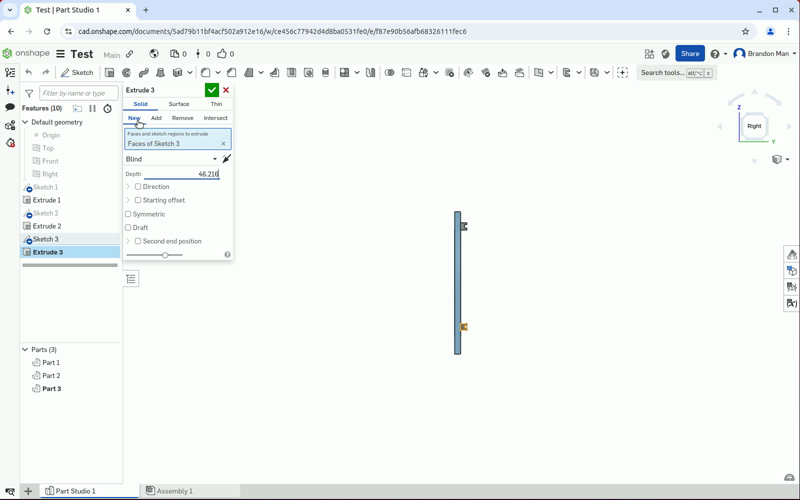
key(tab, 3)
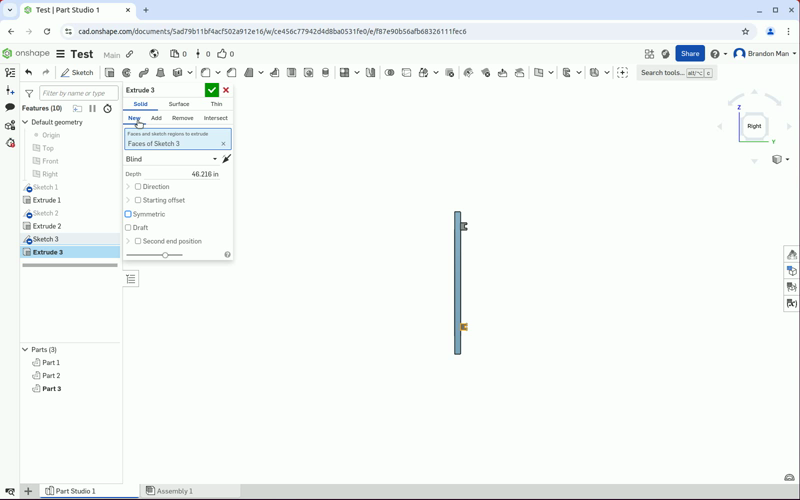
key(space)
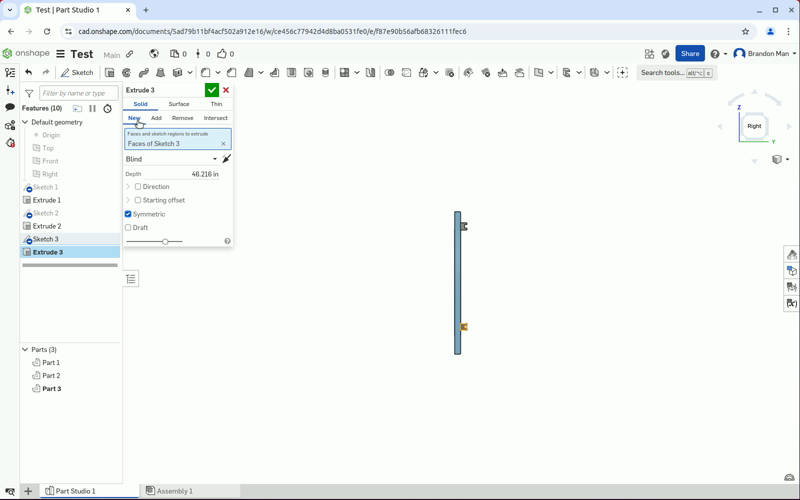
key(enter)
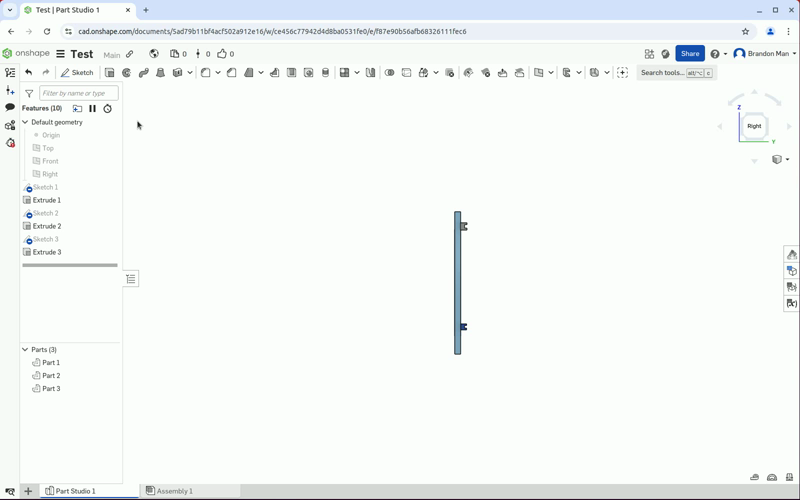
key(shift+h)
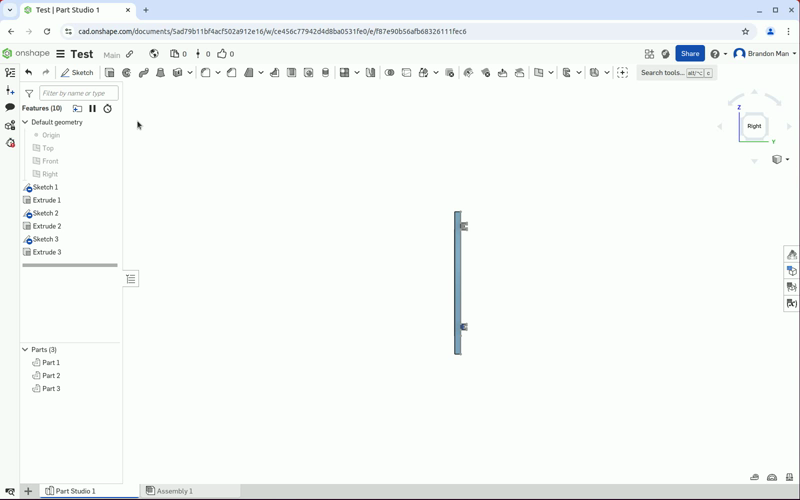
key(shift+h)
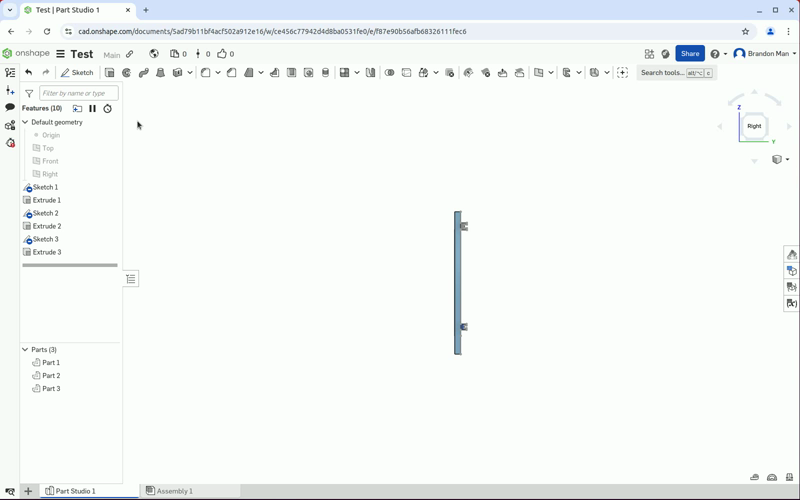
key(shift+7)
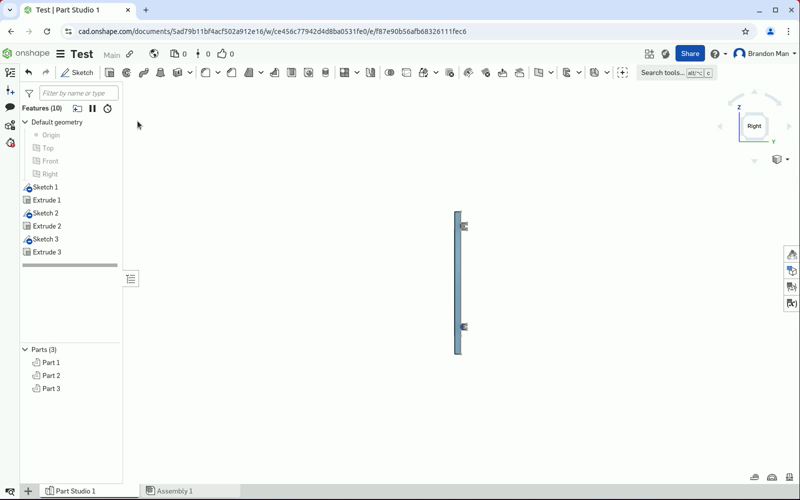
key(right, 2)
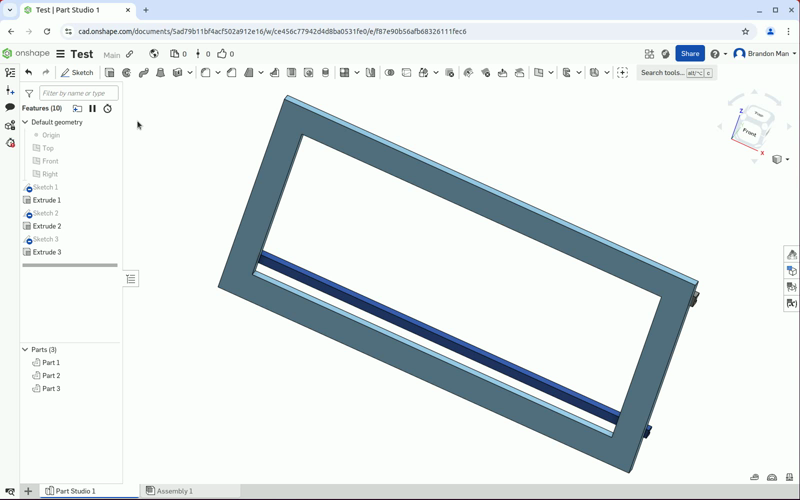
key(down, 2)
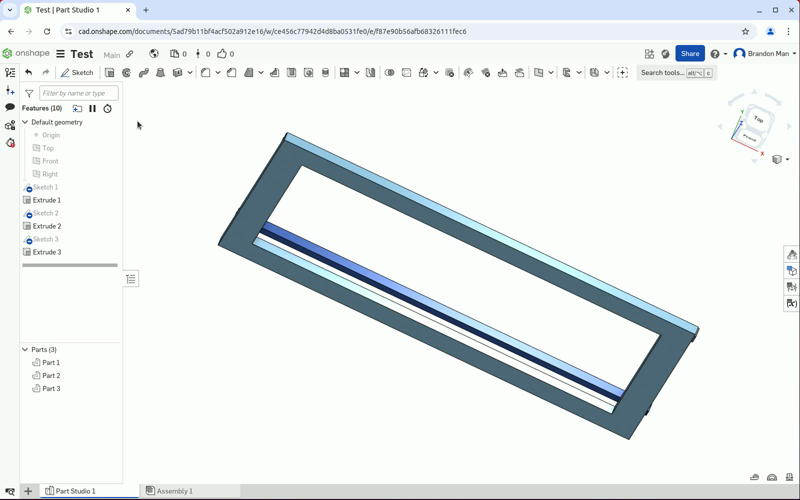
key(up, 2)
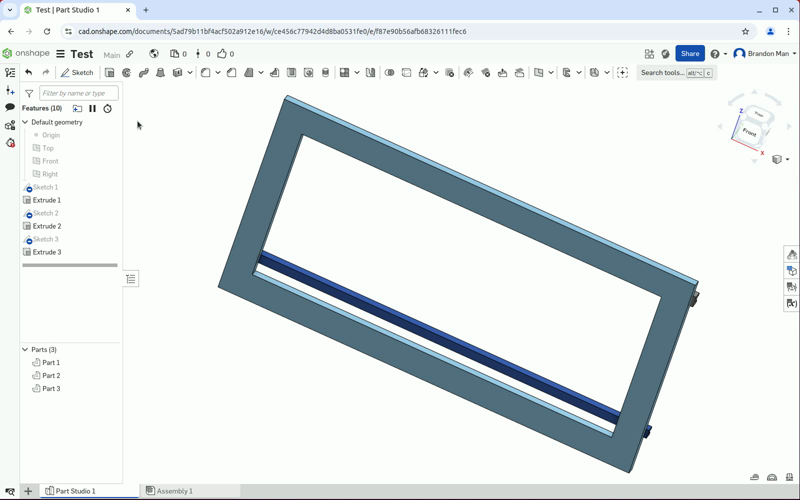
key(left, 2)
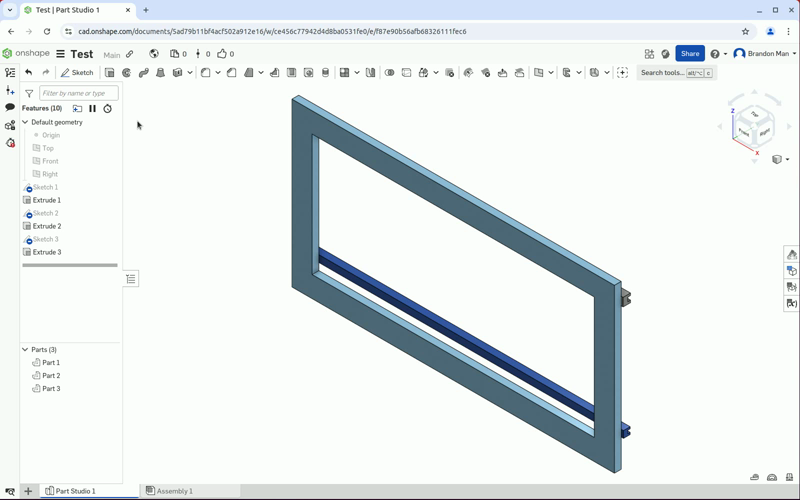
mouse_move(73, 189)
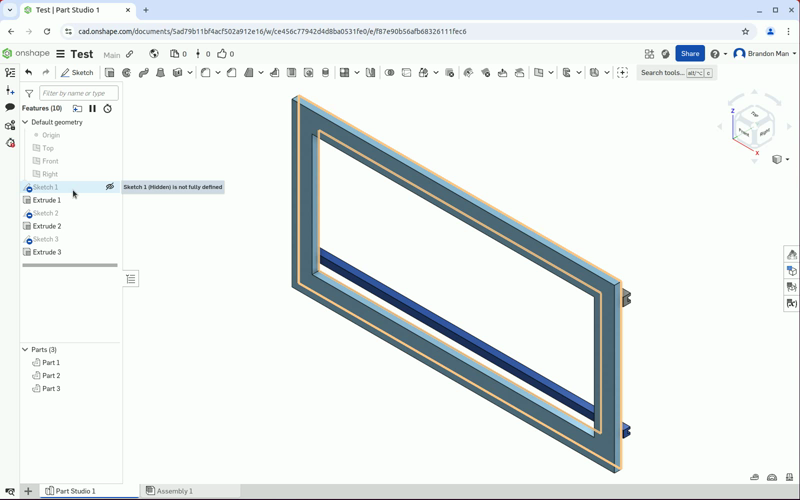
click(73, 189)